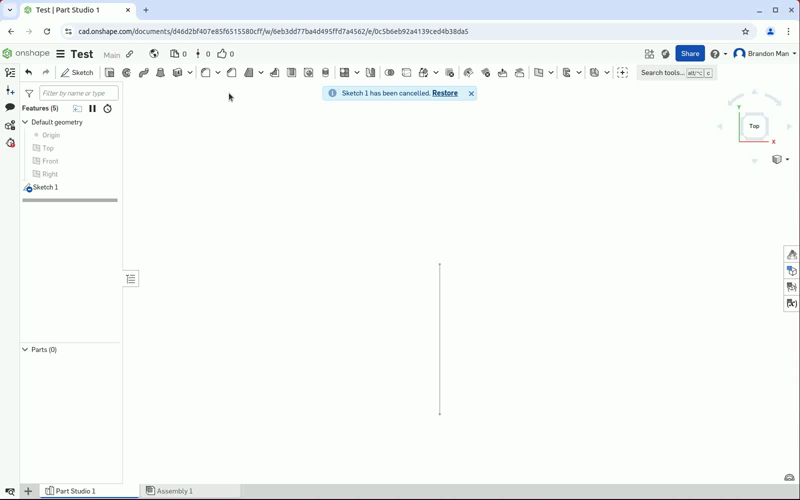
key(shift+h)
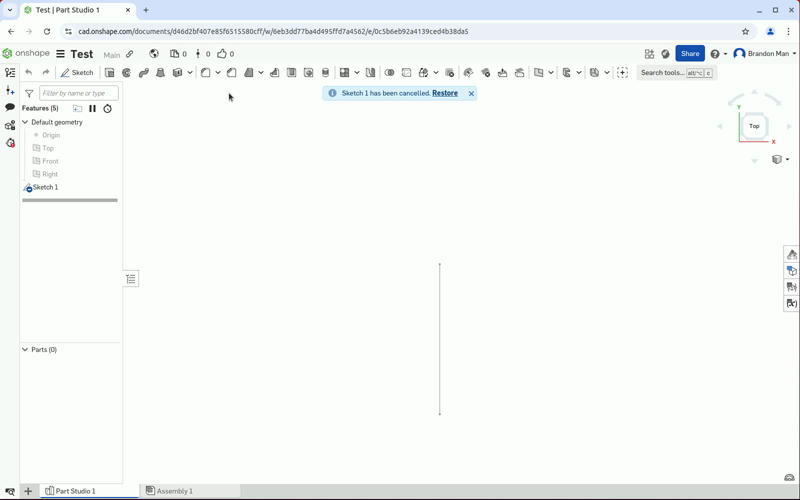
key(shift+s)
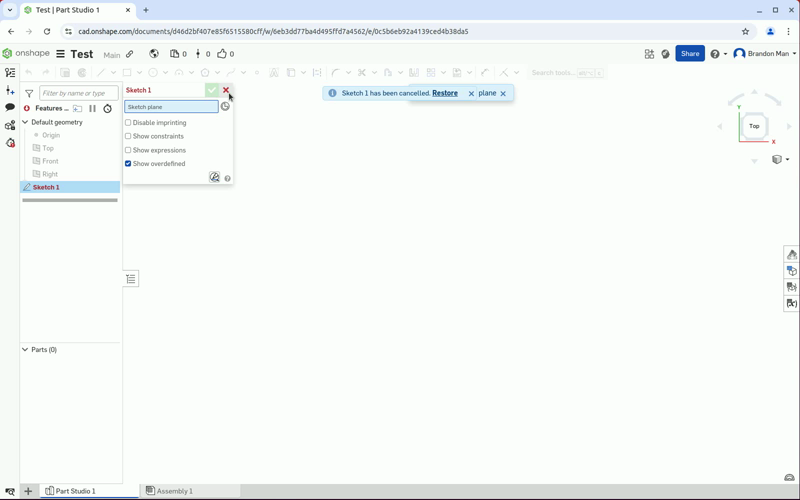
mouse_move(73, 150)
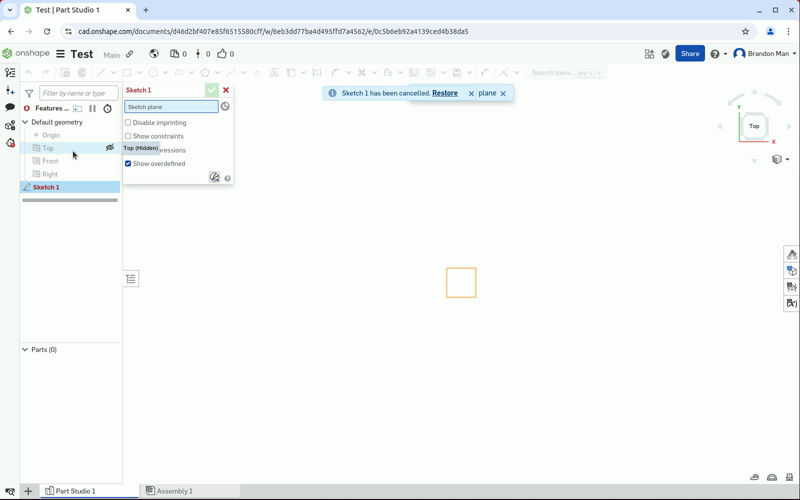
click(73, 150)
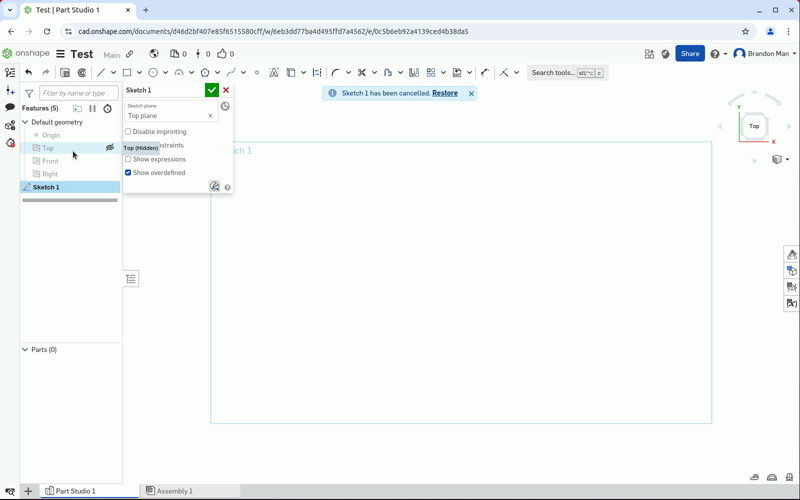
mouse_move(73, 352)
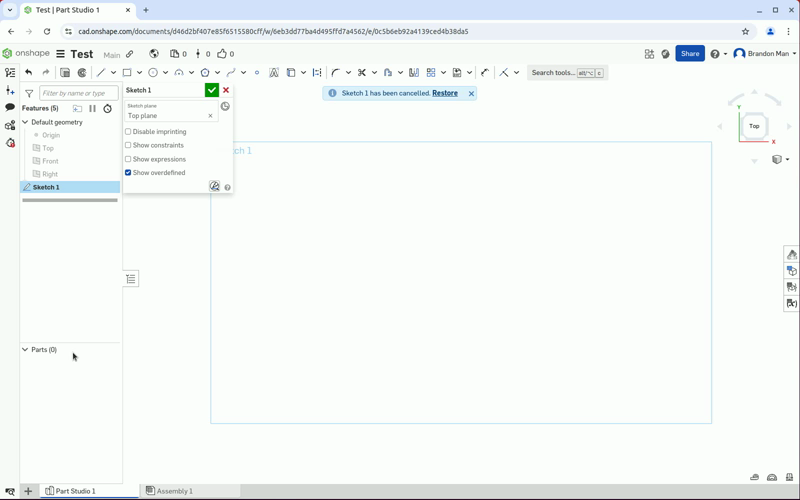
key(y)
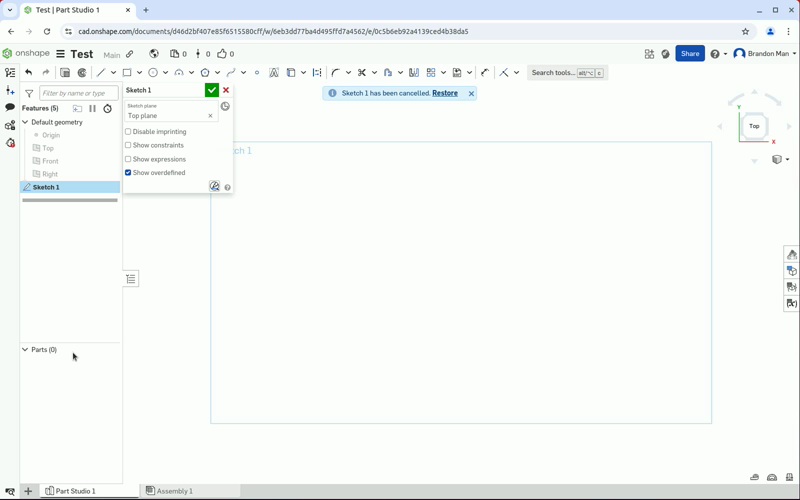
key(c)
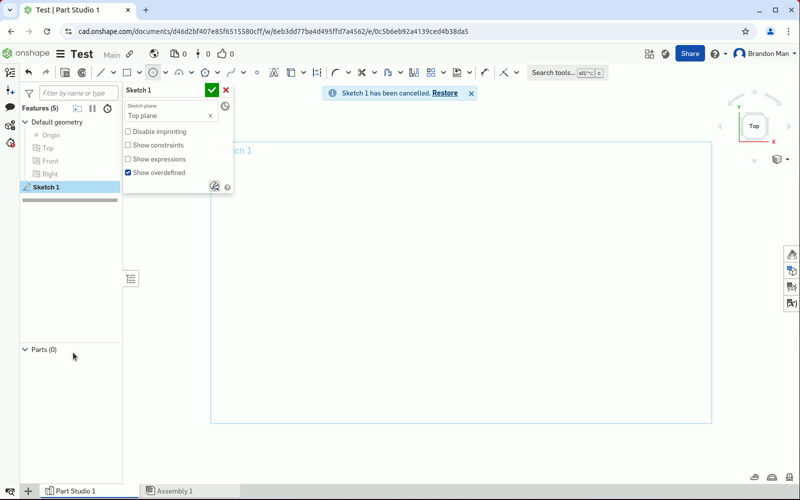
key_down(shift)
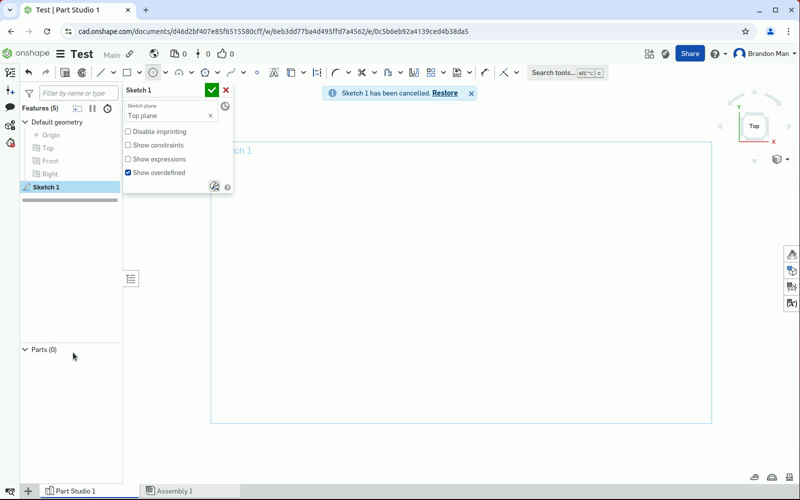
mouse_move(461, 282)
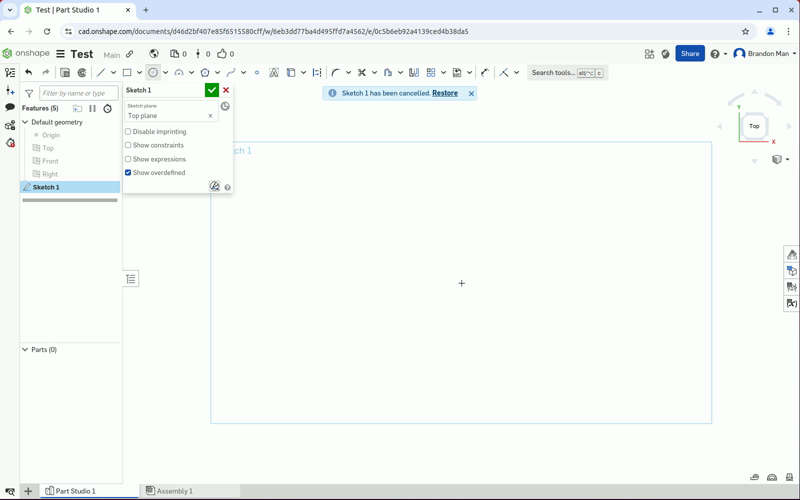
click(461, 282)
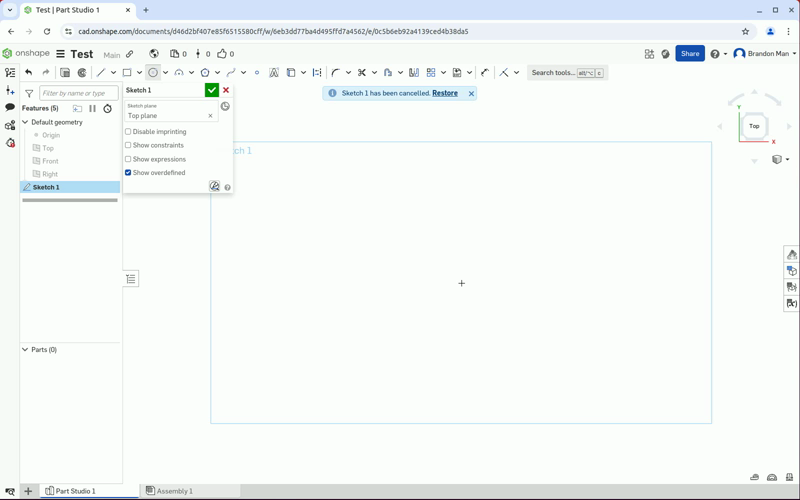
key_up(shift)
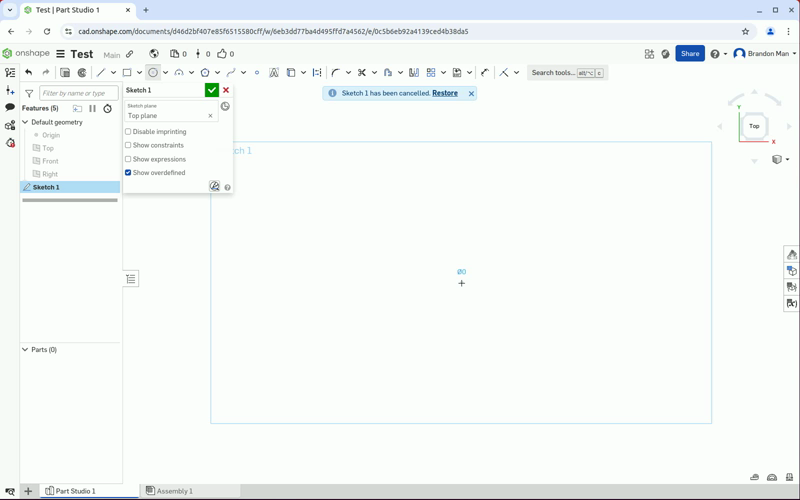
mouse_move(479, 282)
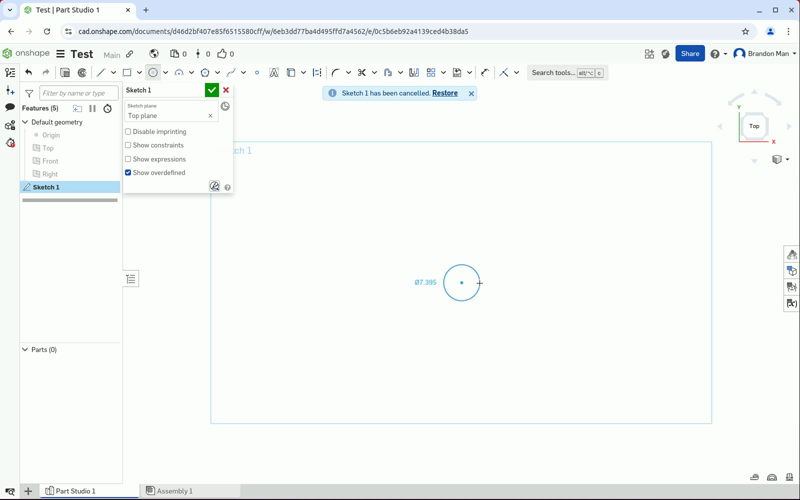
click(479, 282)
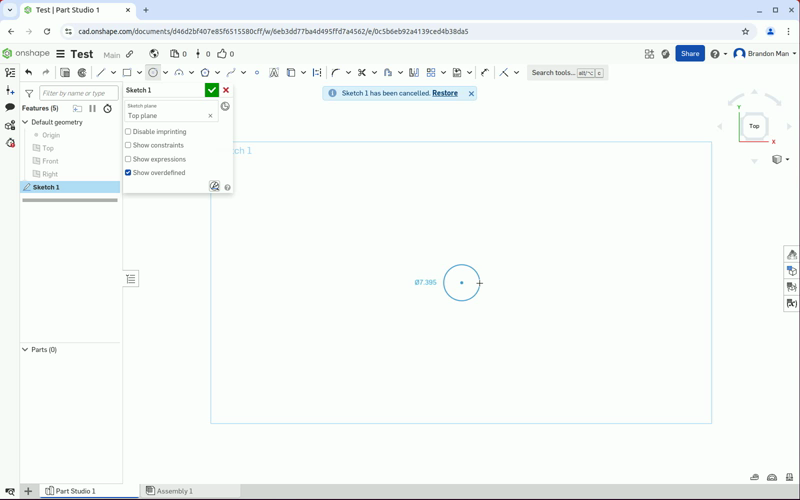
key(esc)
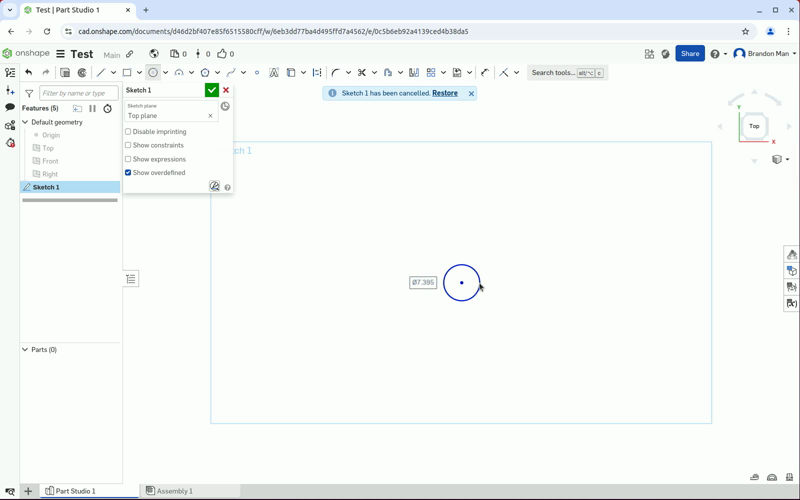
mouse_move(460, 295)
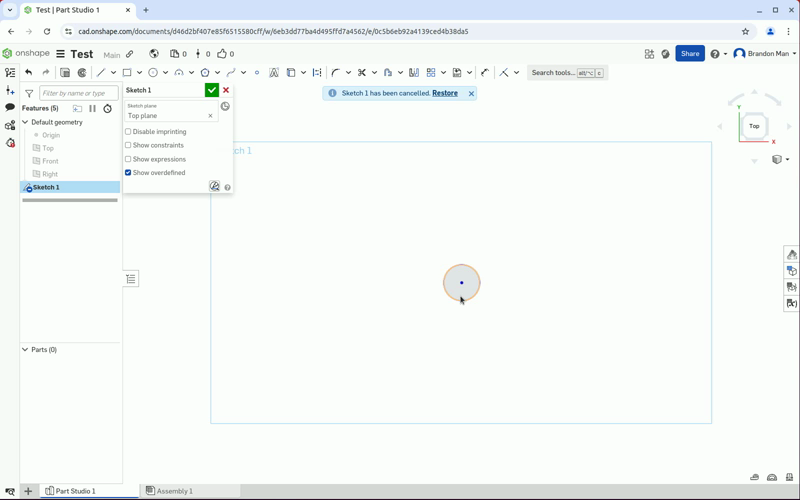
scroll(6)
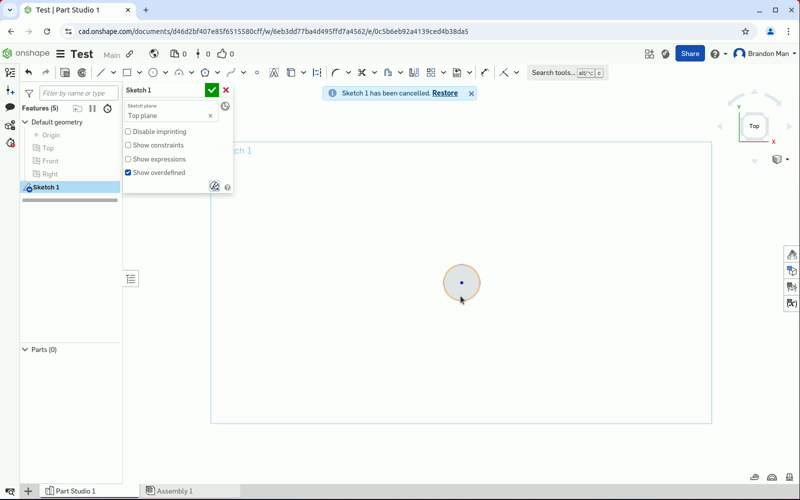
scroll(6)
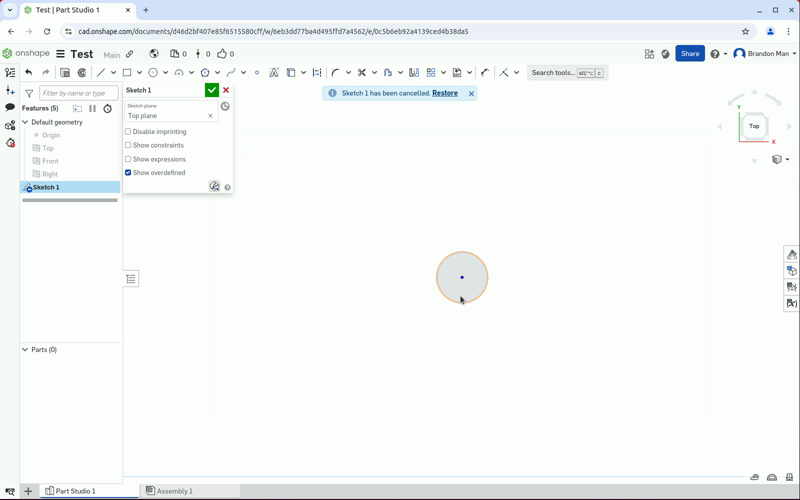
scroll(6)
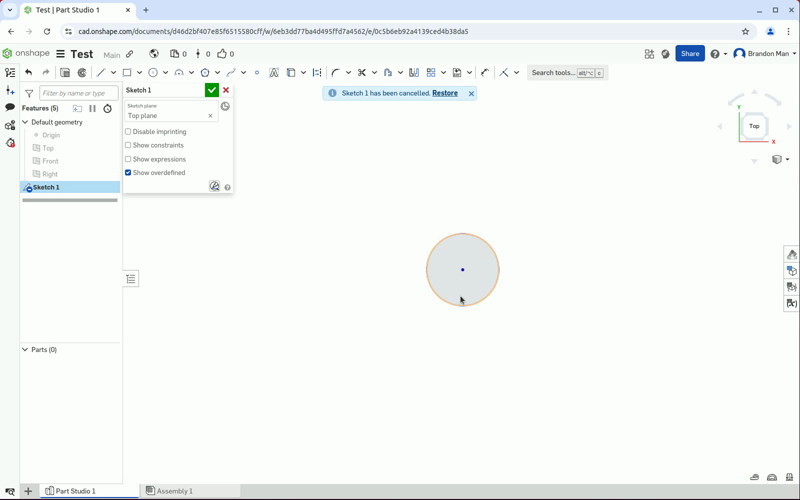
scroll(6)
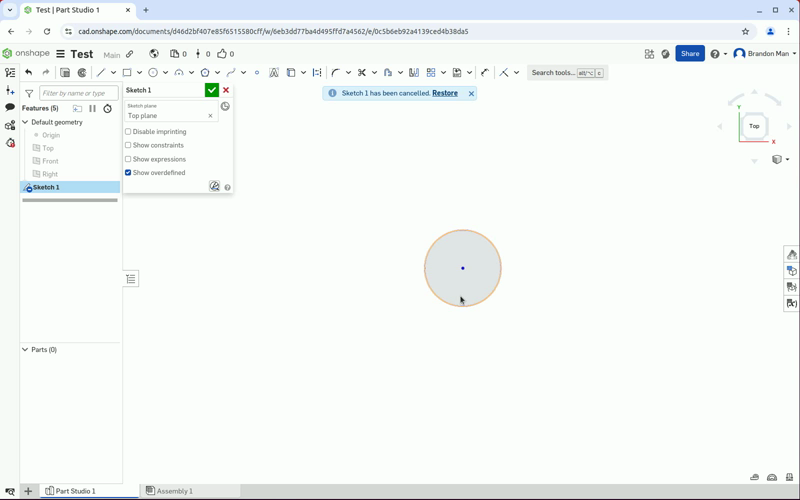
scroll(6)
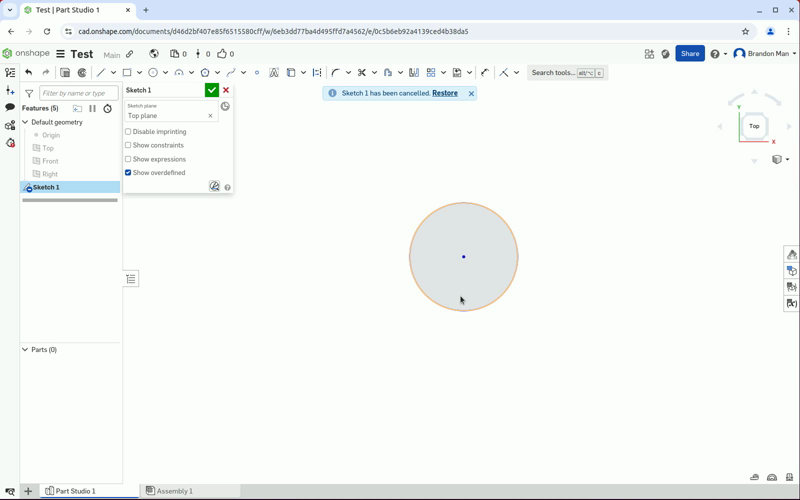
scroll(6)
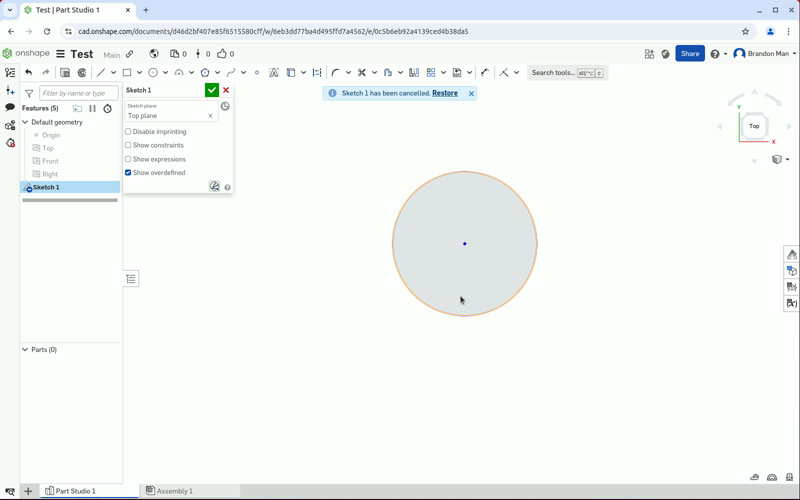
scroll(6)
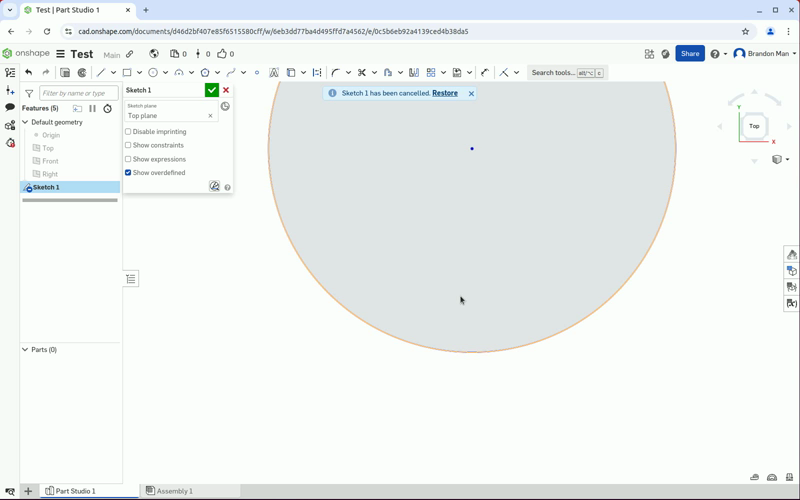
click(460, 295)
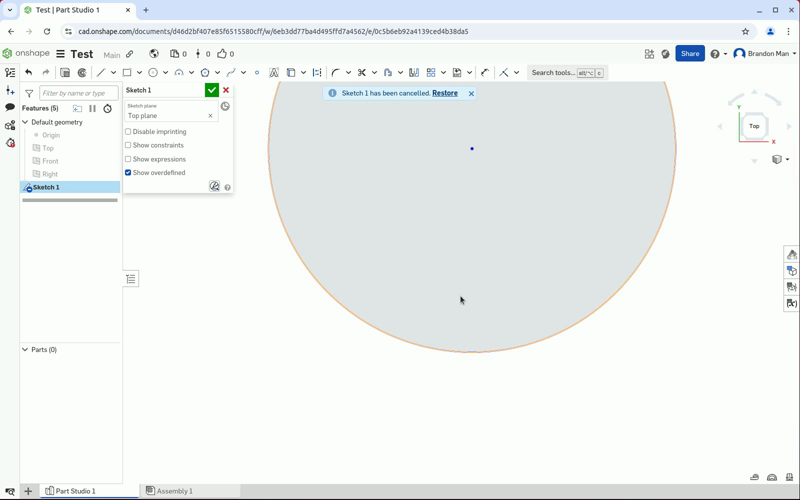
scroll(-6)
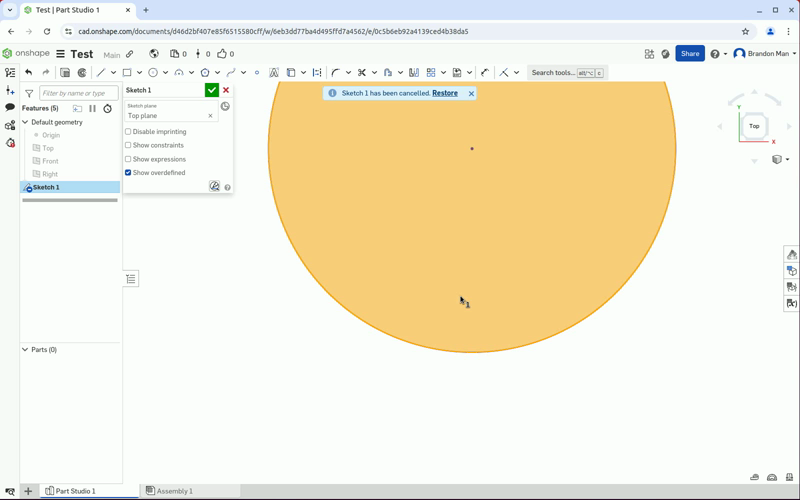
scroll(-6)
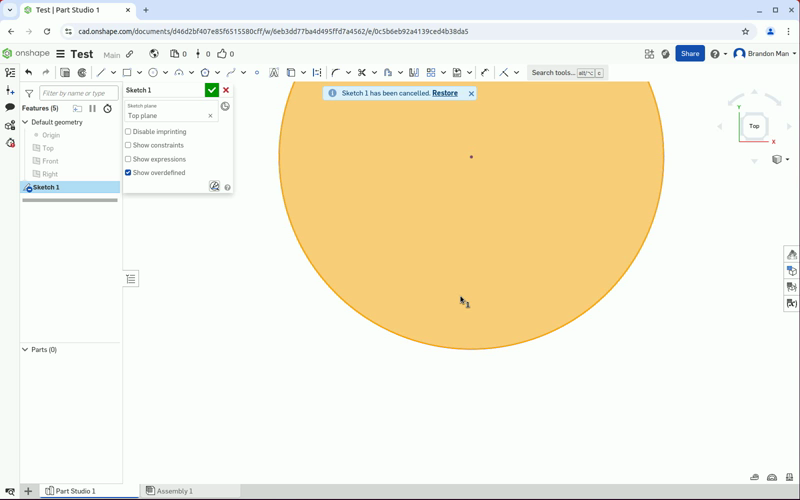
scroll(-6)
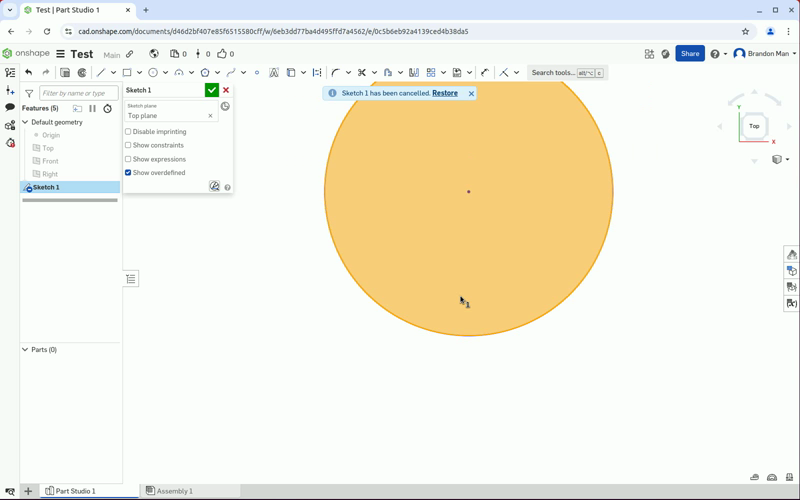
scroll(-6)
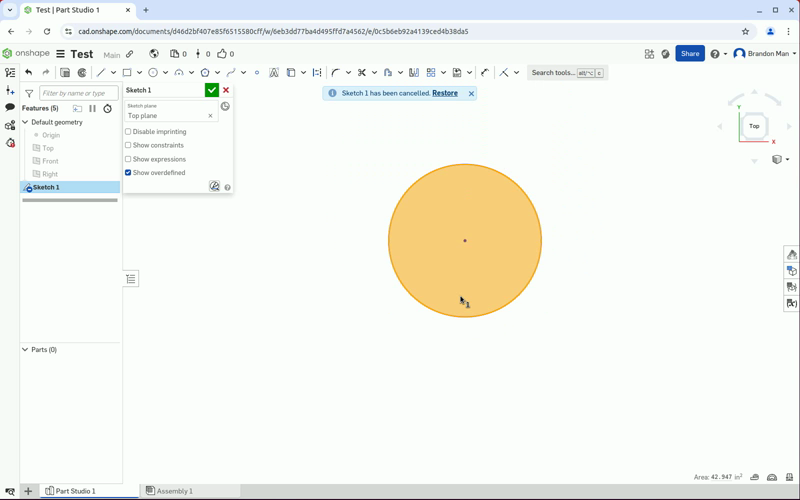
scroll(-6)
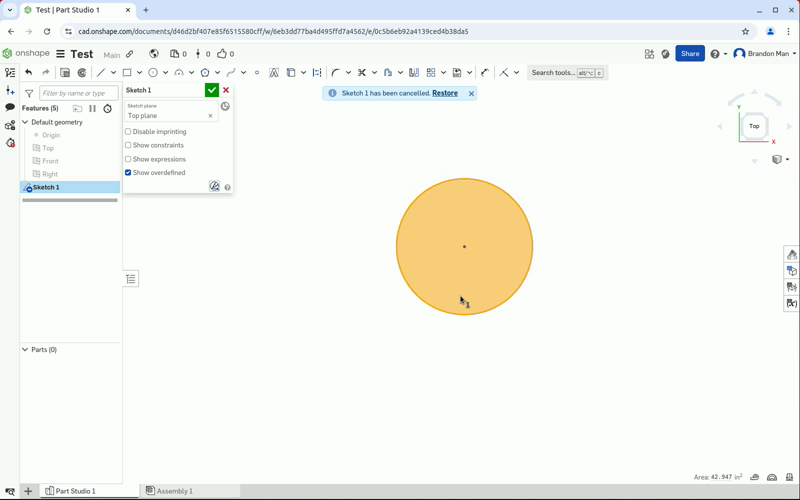
scroll(-6)
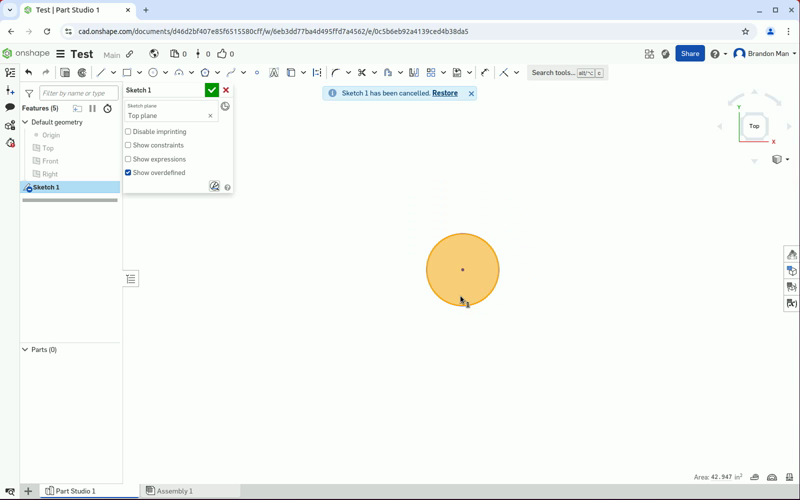
scroll(-6)
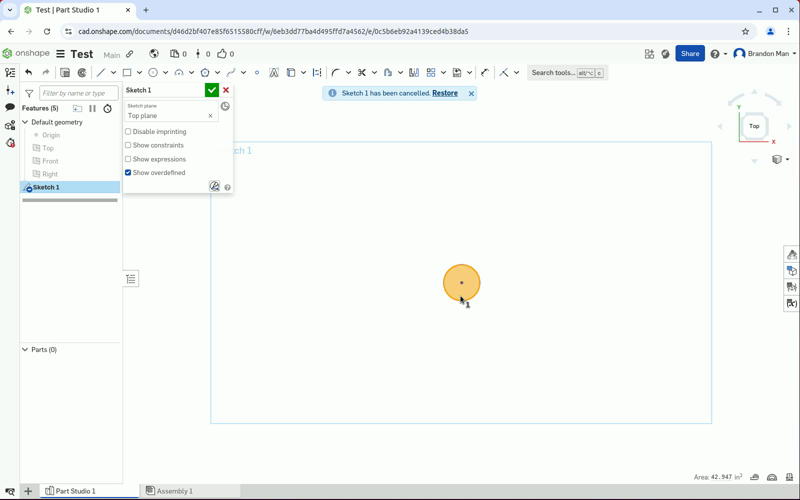
mouse_move(73, 352)
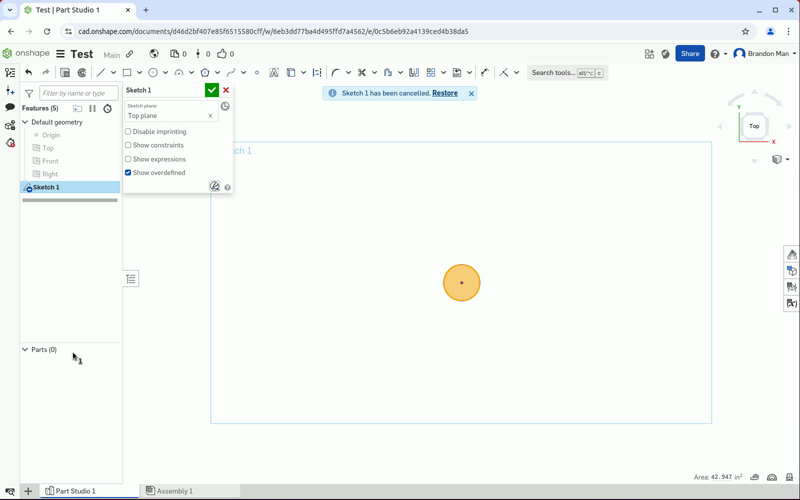
key(shift+y)
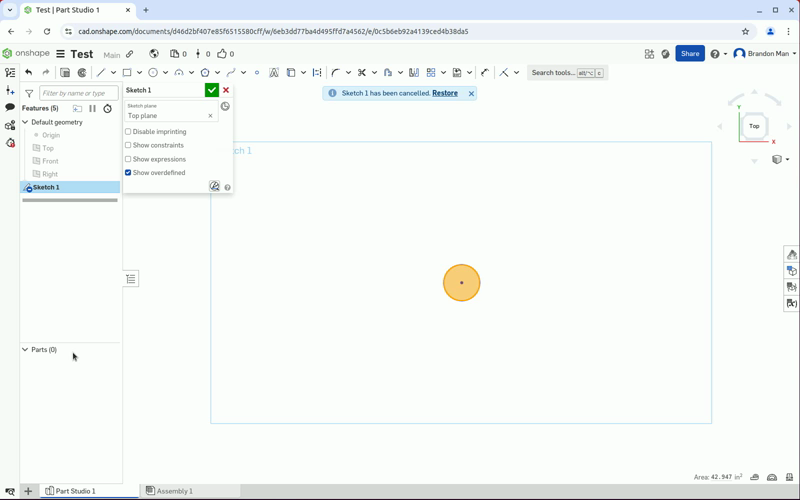
key(shift+e)
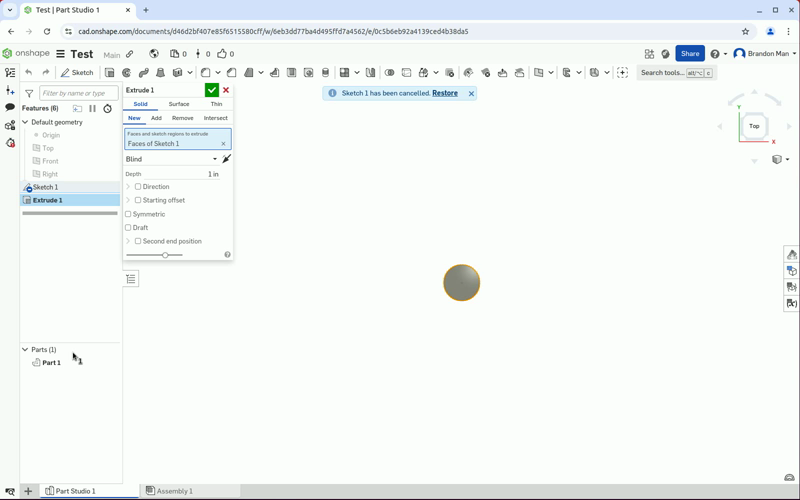
mouse_move(143, 106)
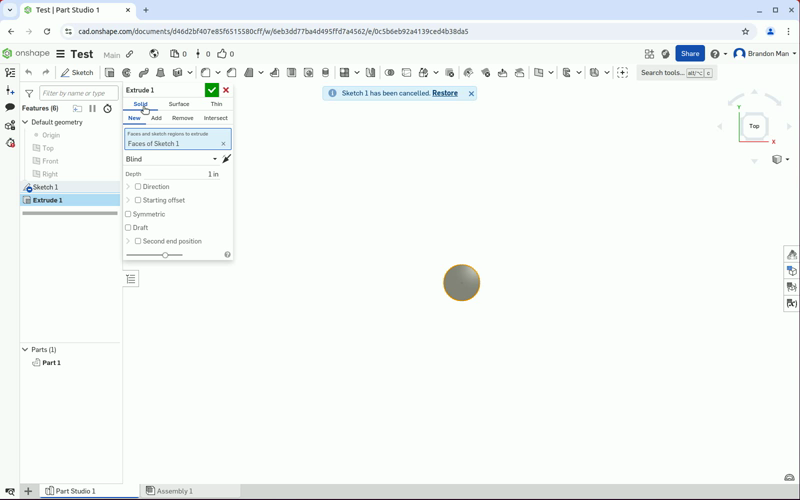
click(143, 106)
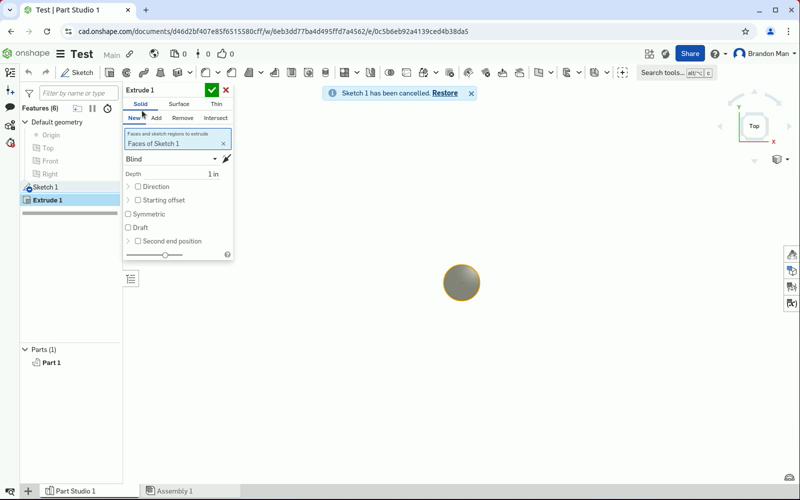
mouse_move(137, 120)
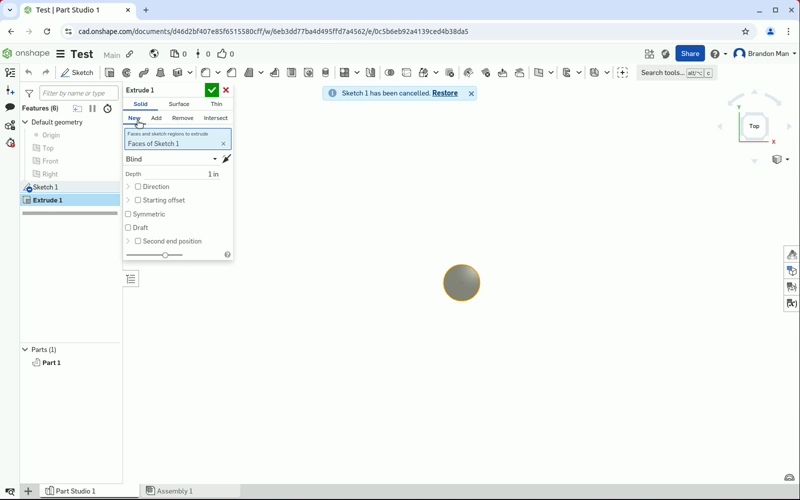
click(137, 120)
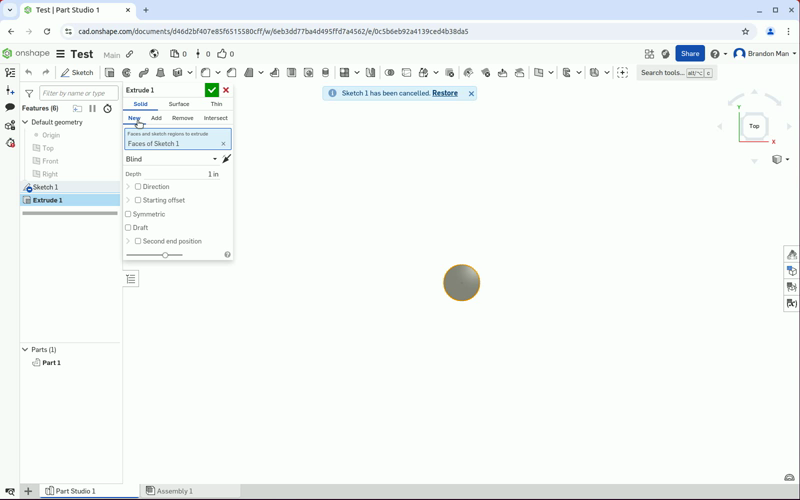
key(tab, 4)
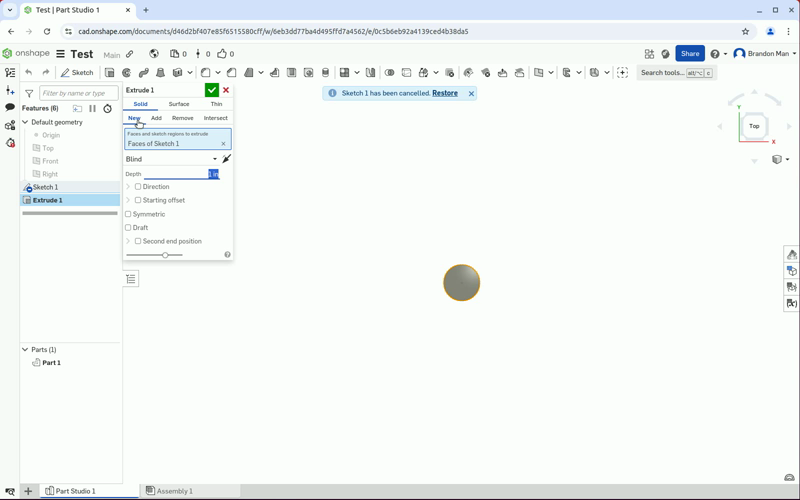
text(0.481)
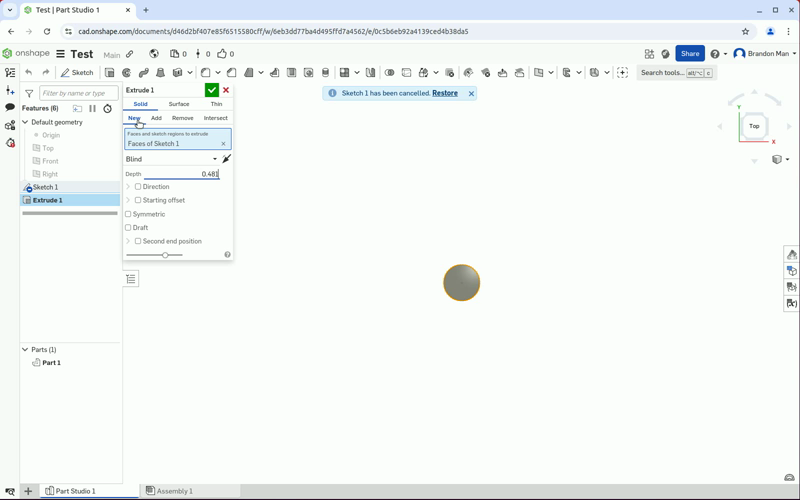
key(enter)
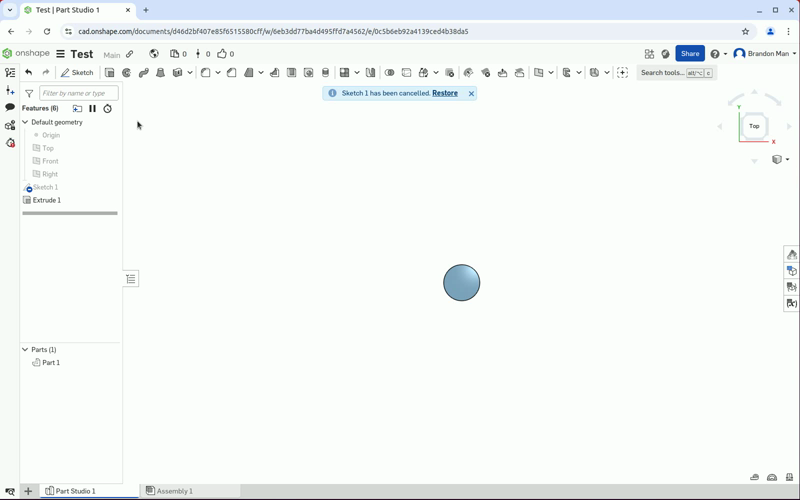
key(shift+h)
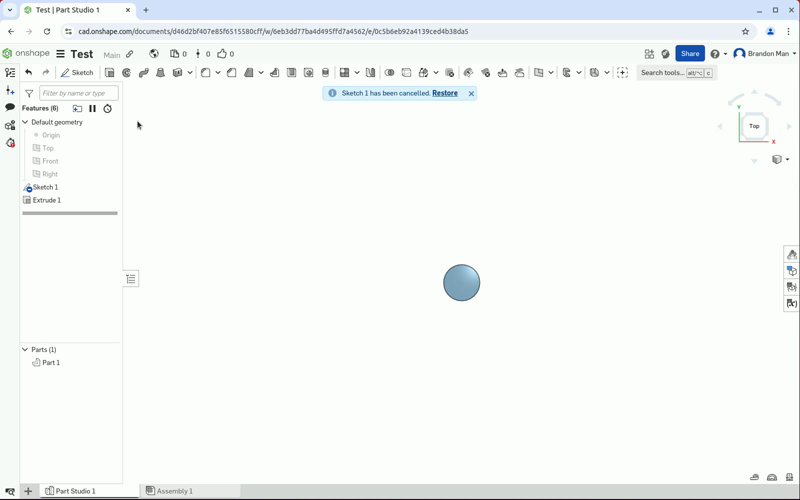
key(shift+h)
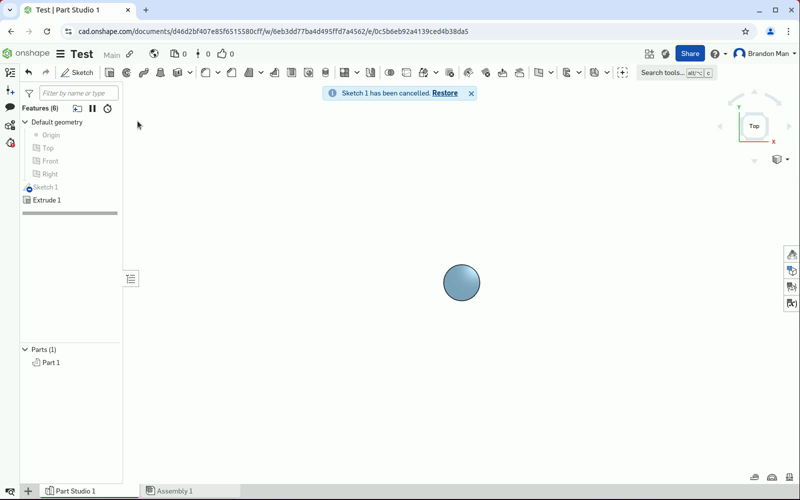
mouse_move(73, 189)
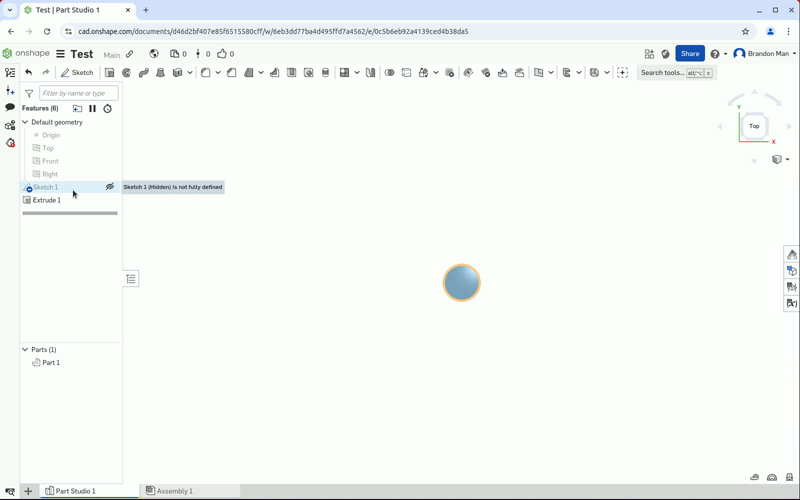
click(73, 189)
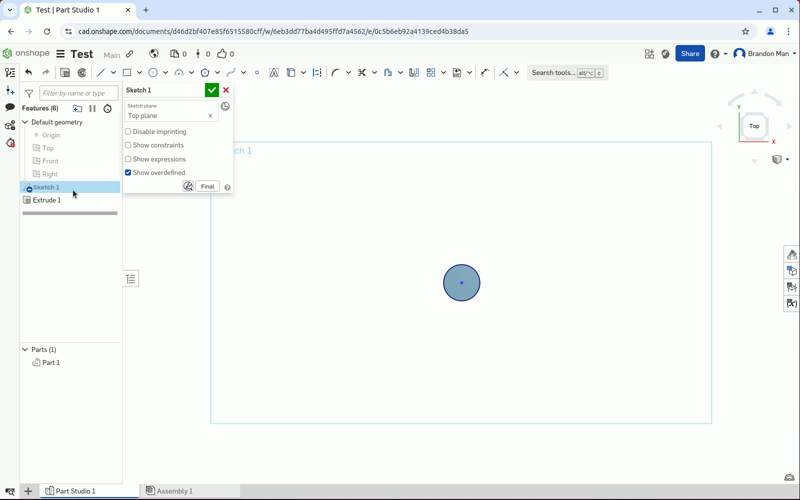
mouse_move(229, 92)
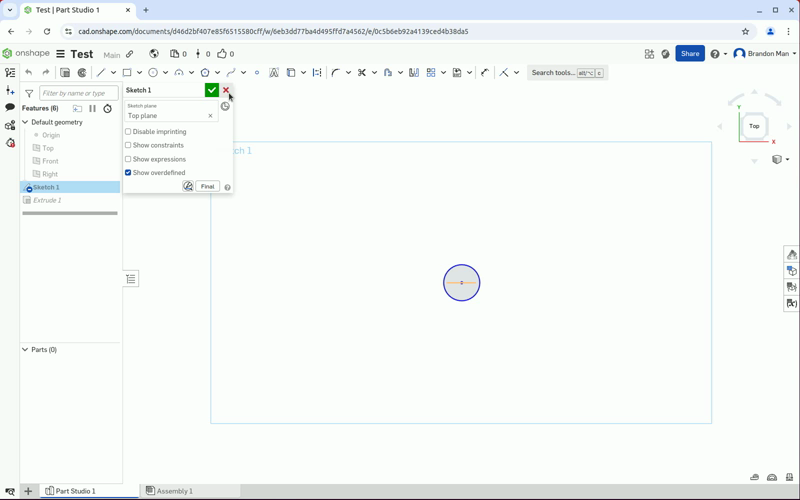
click(229, 92)
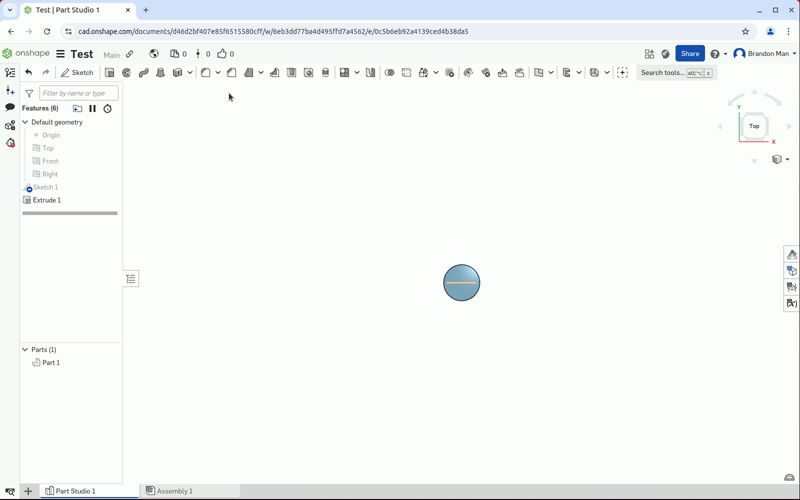
mouse_move(541, 75)
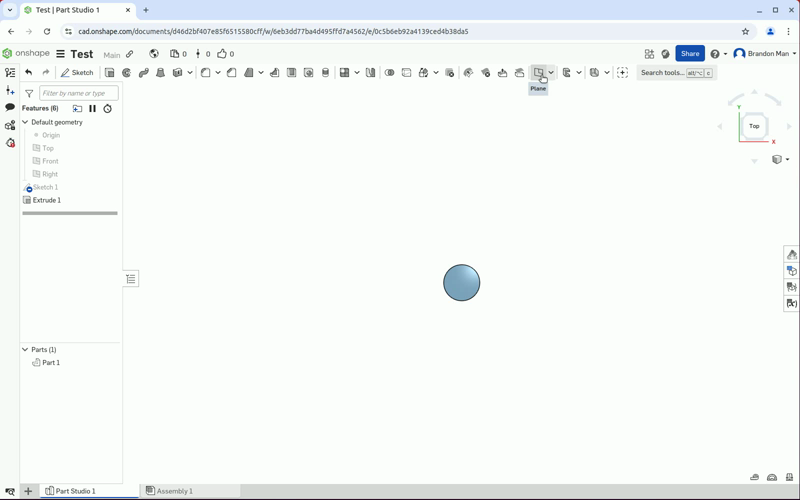
click(541, 75)
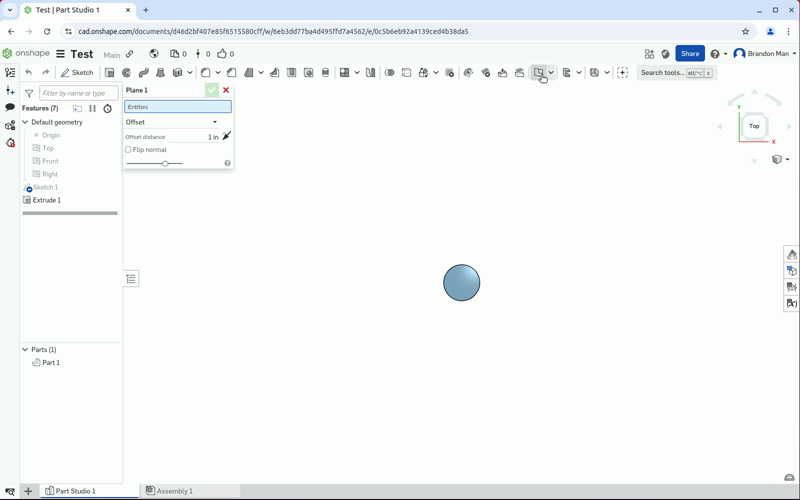
mouse_move(73, 150)
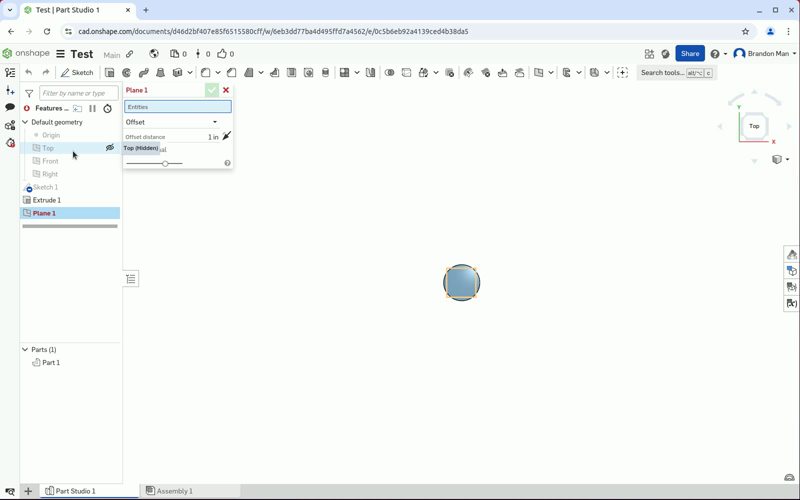
click(73, 150)
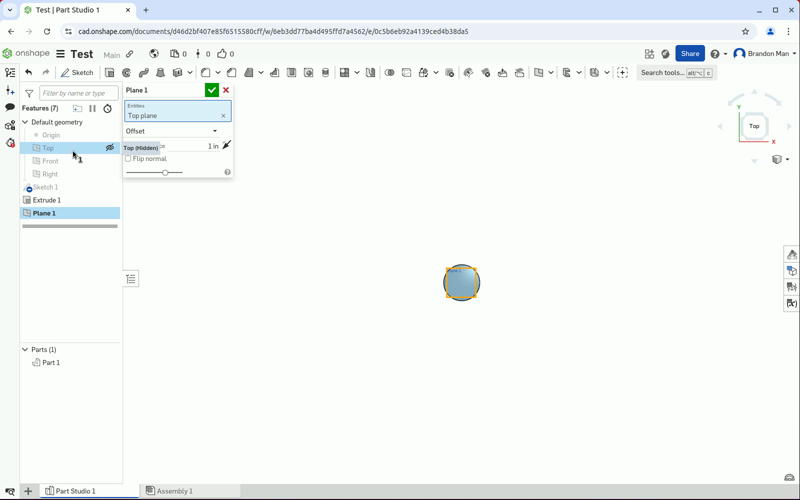
key(tab, 2)
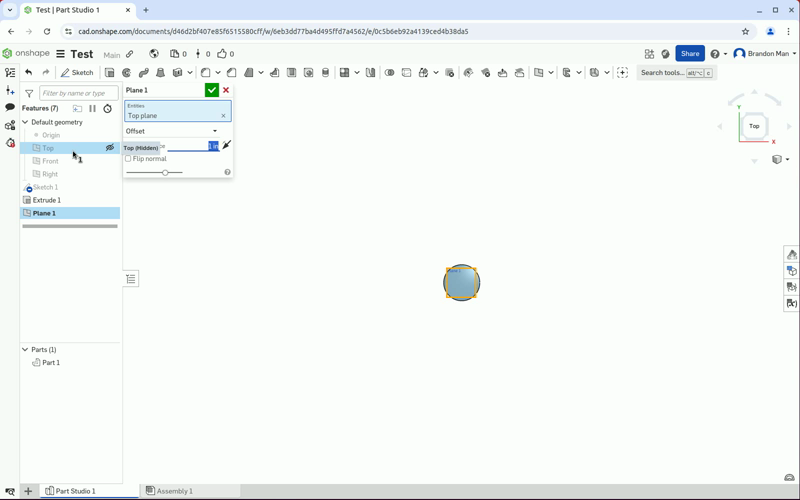
text(0.493)
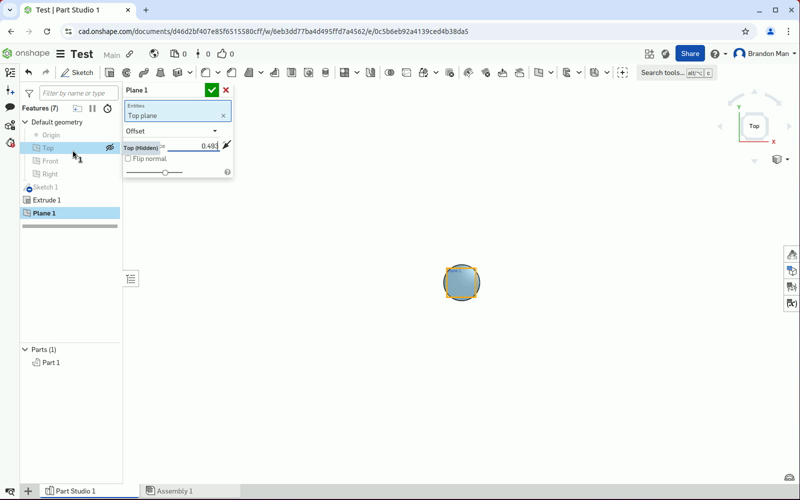
key(enter, 2)
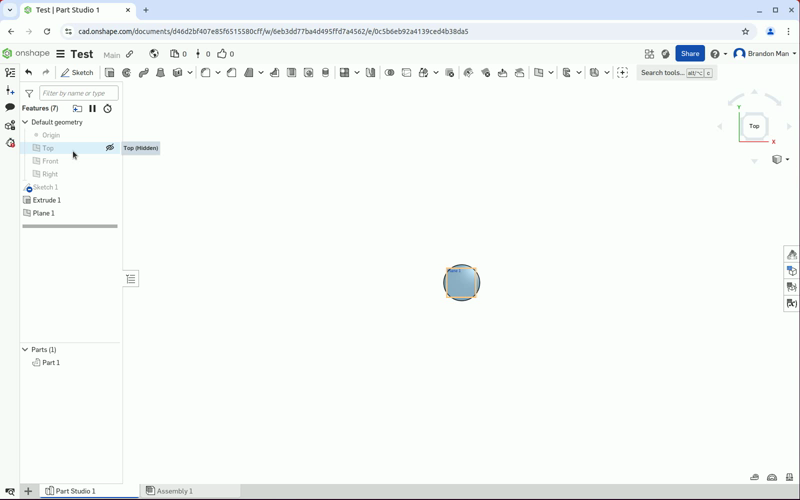
key(shift+s)
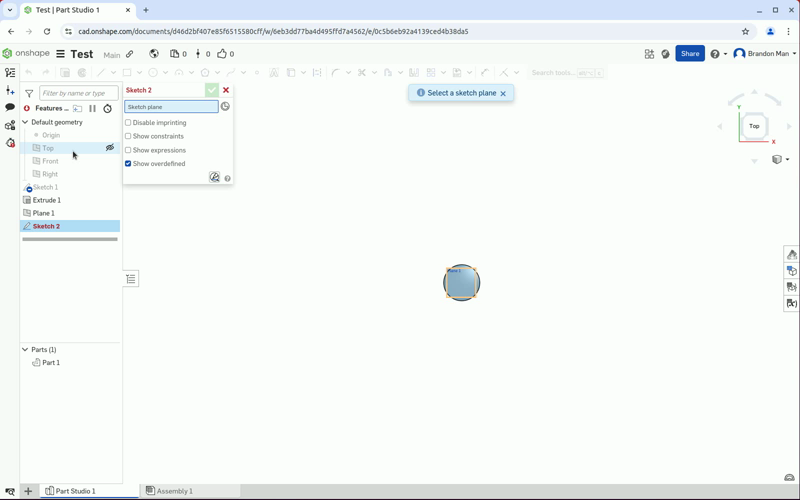
mouse_move(73, 215)
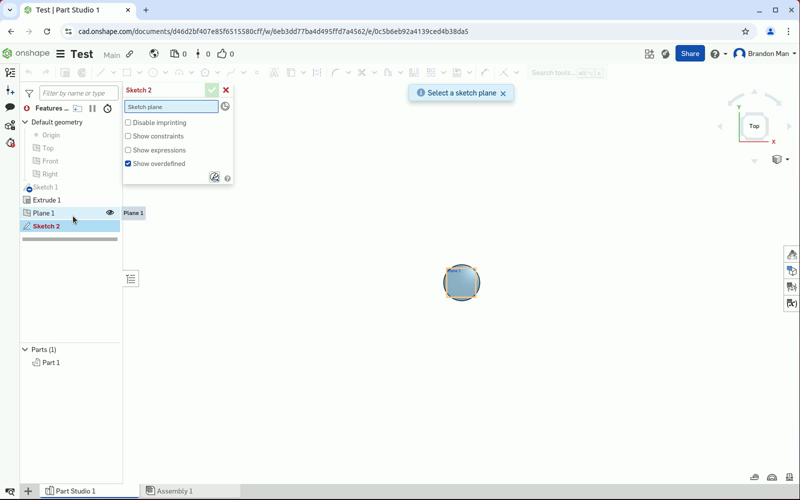
click(73, 215)
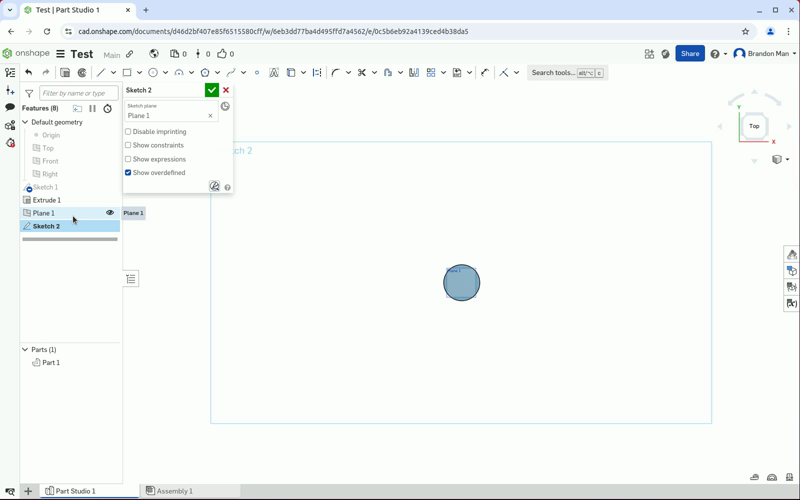
mouse_move(73, 352)
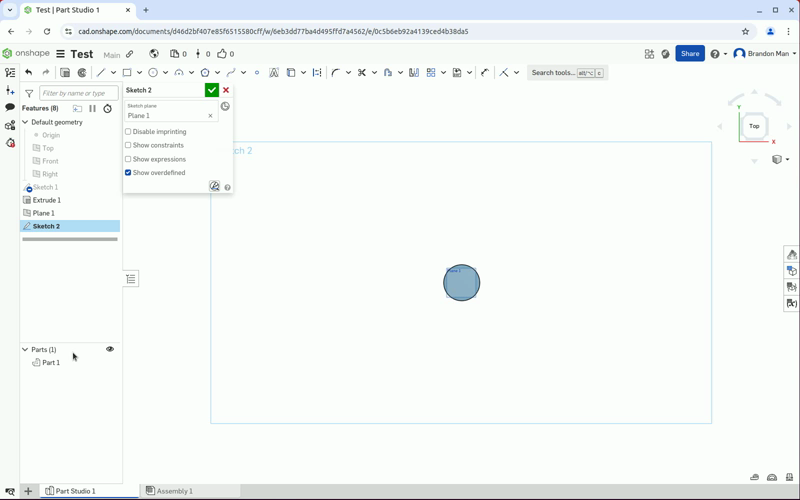
key(y)
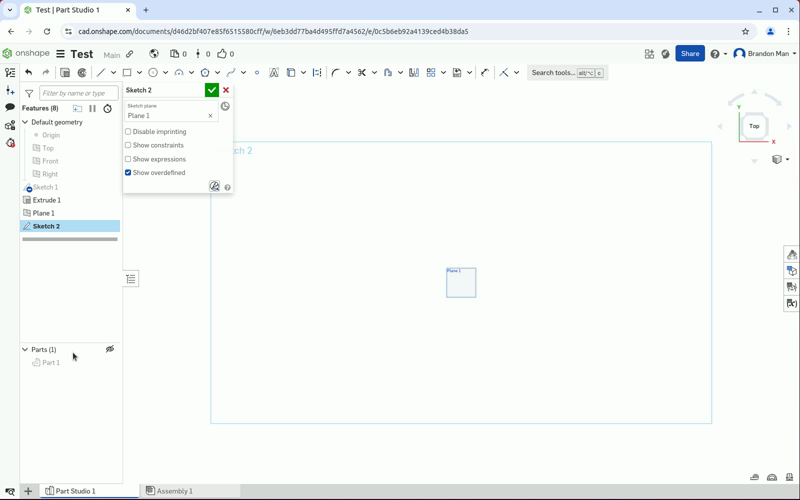
key(l)
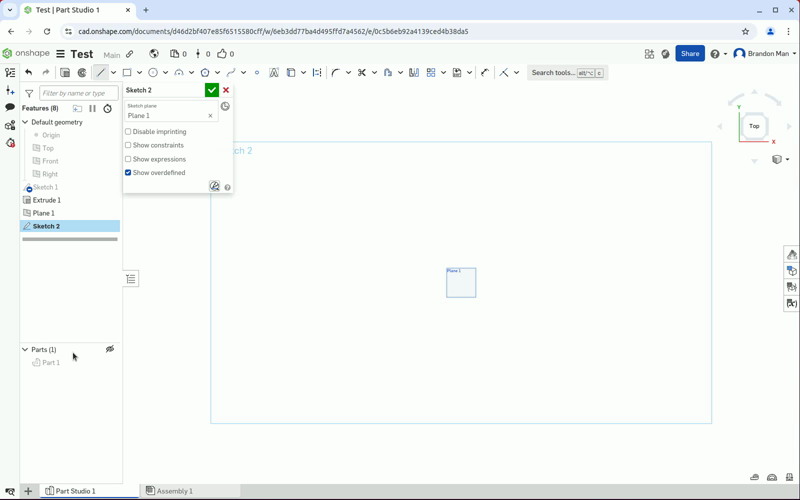
key_down(shift)
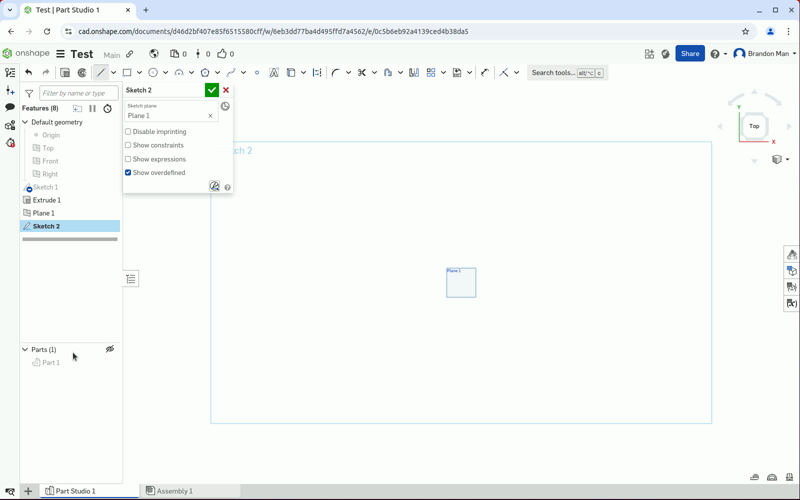
mouse_move(459, 281)
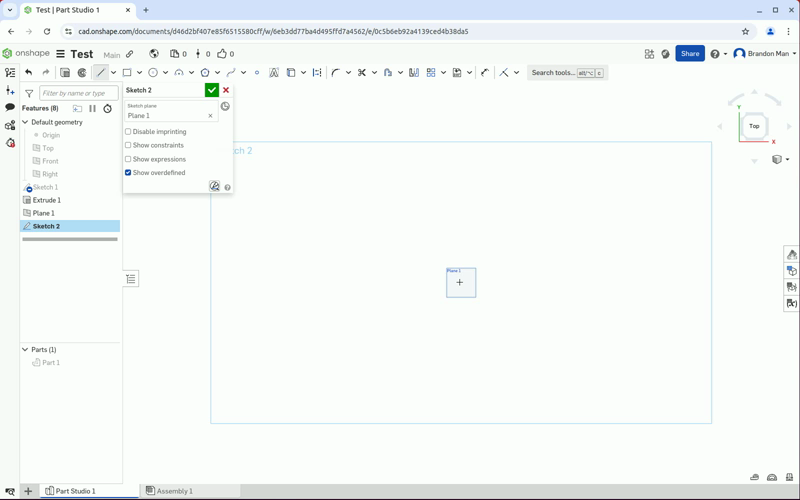
click(459, 281)
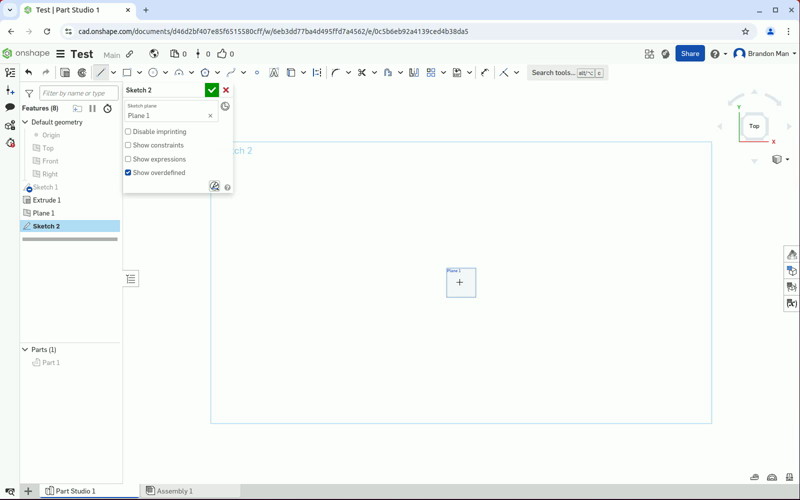
key_up(shift)
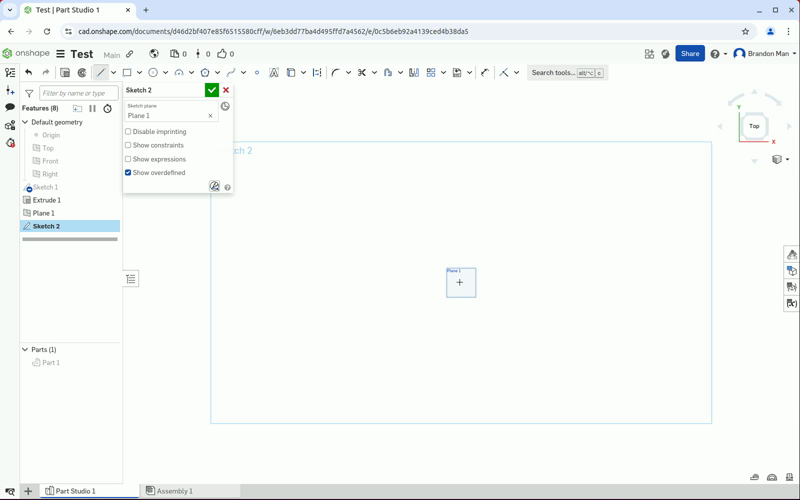
key_down(shift)
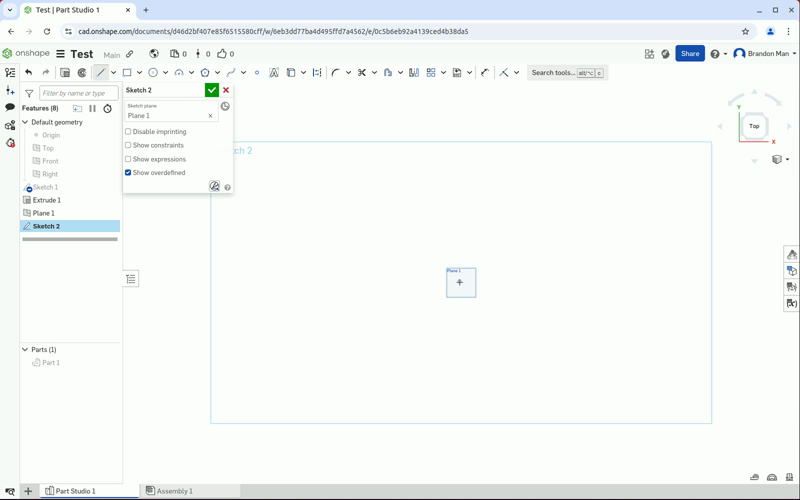
mouse_move(489, 281)
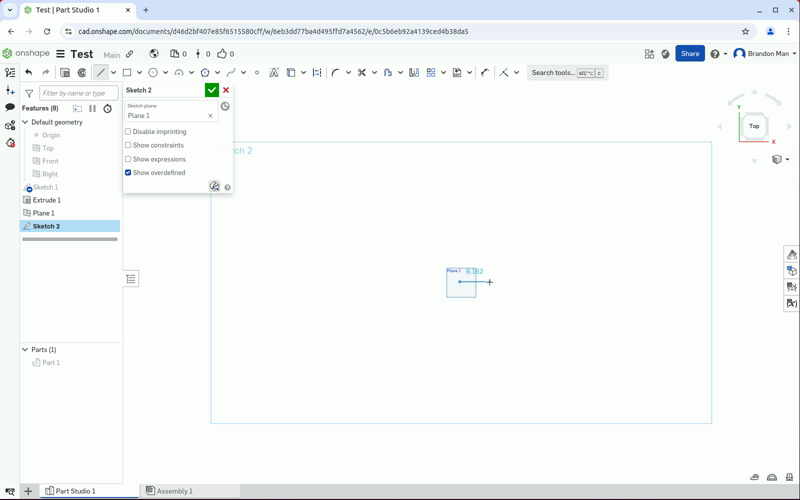
mouse_move(462, 281)
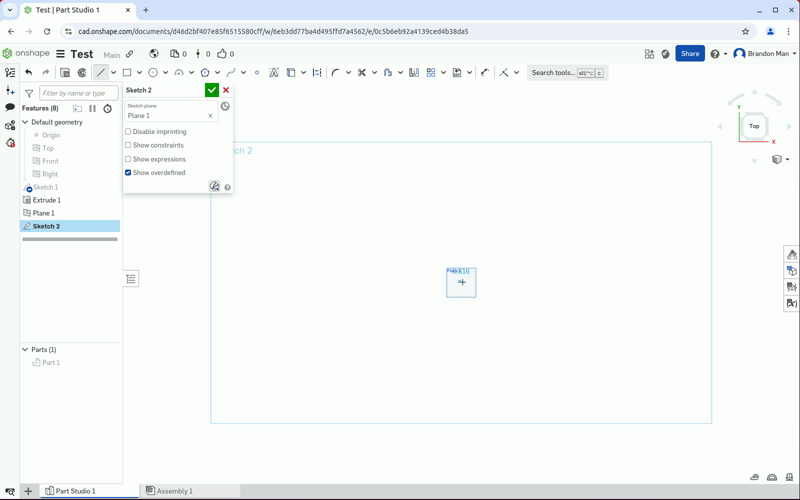
scroll(6)
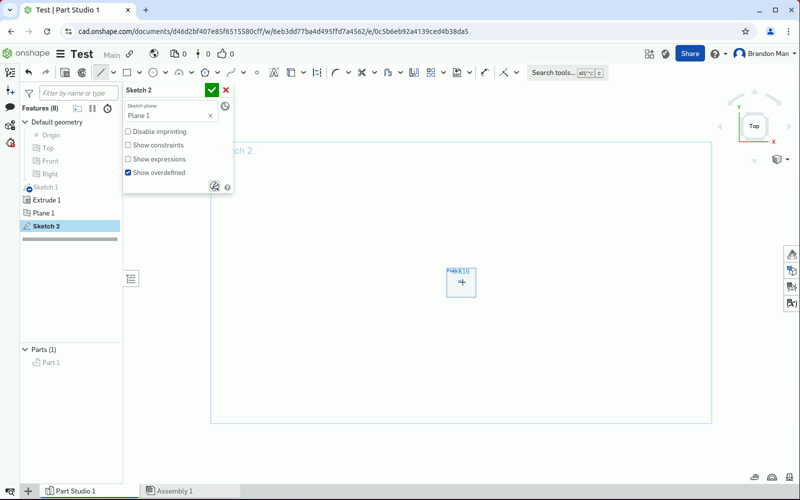
scroll(6)
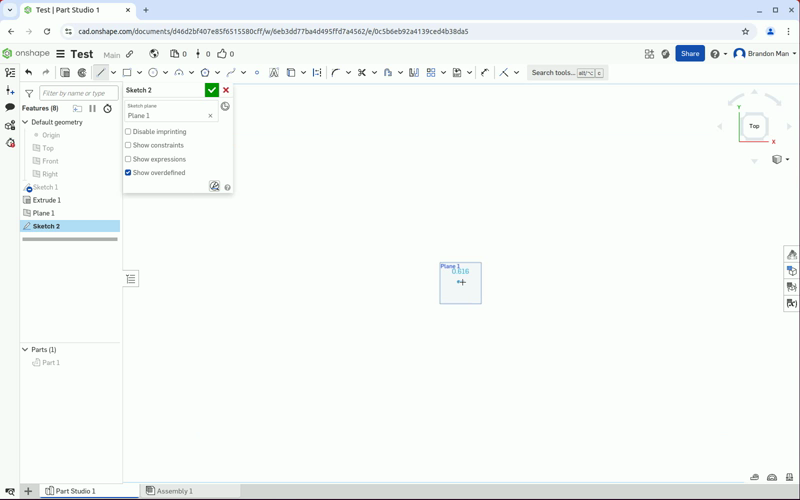
scroll(6)
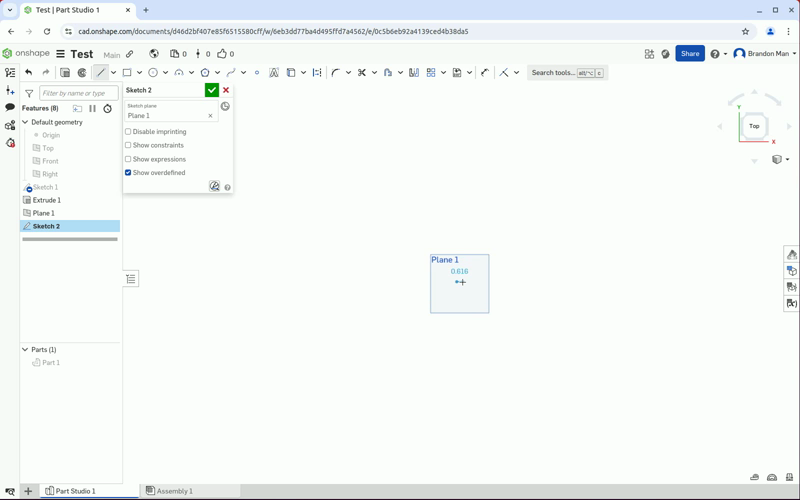
scroll(6)
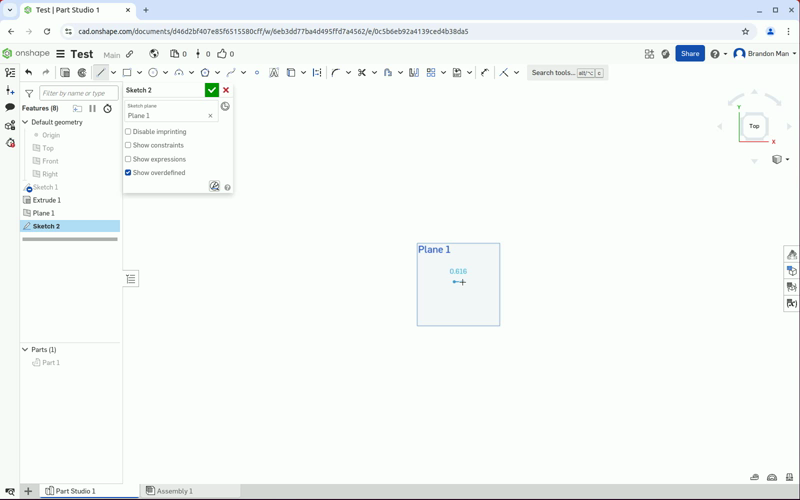
scroll(6)
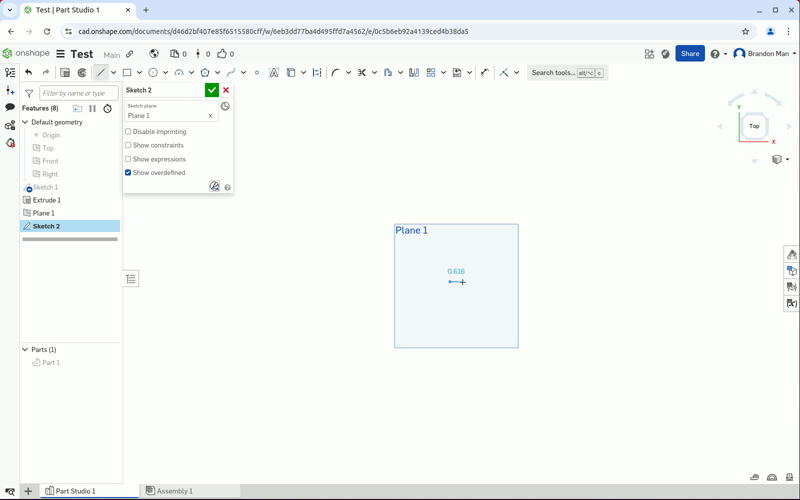
scroll(6)
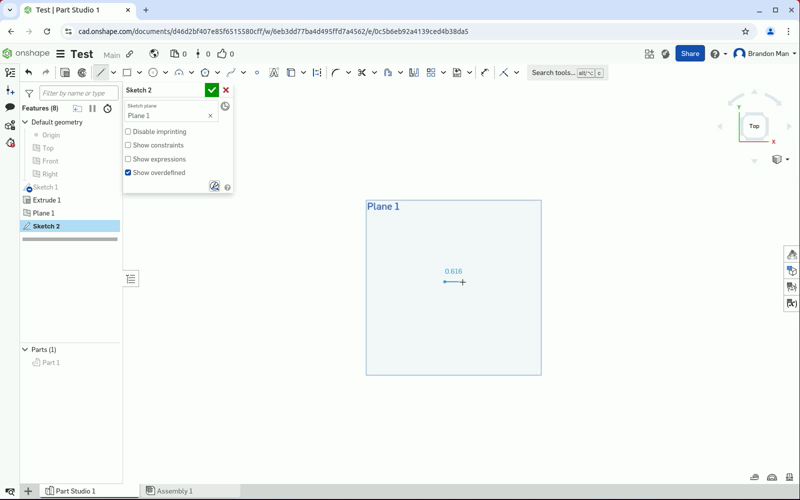
scroll(6)
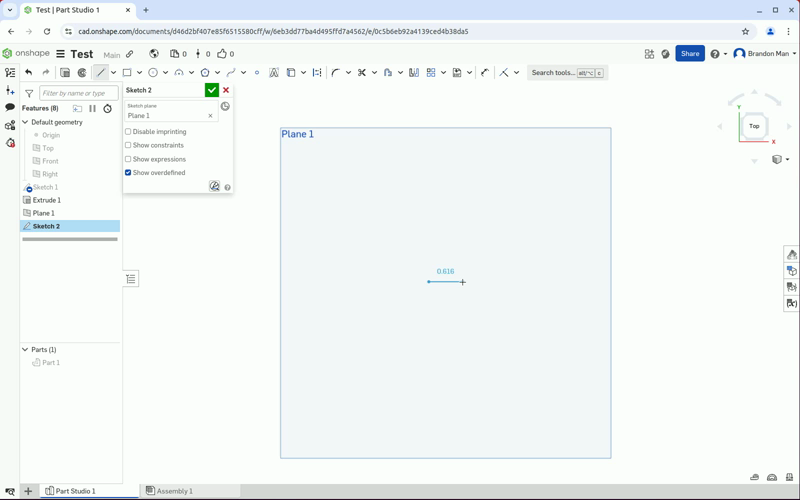
click(462, 281)
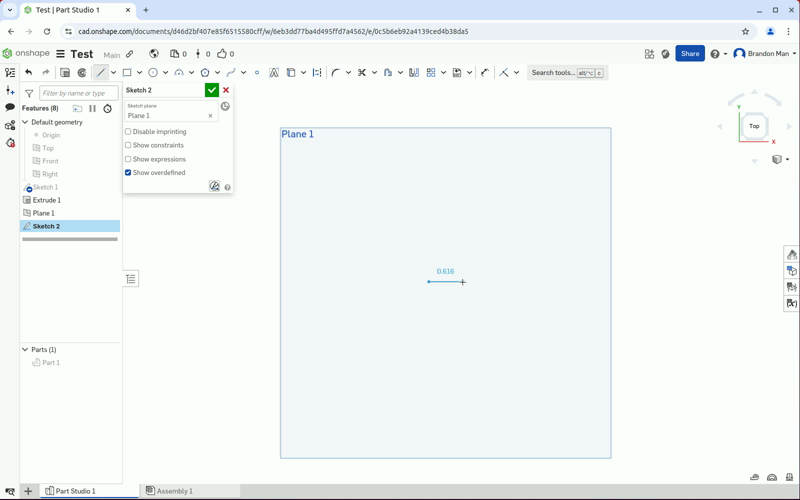
scroll(-6)
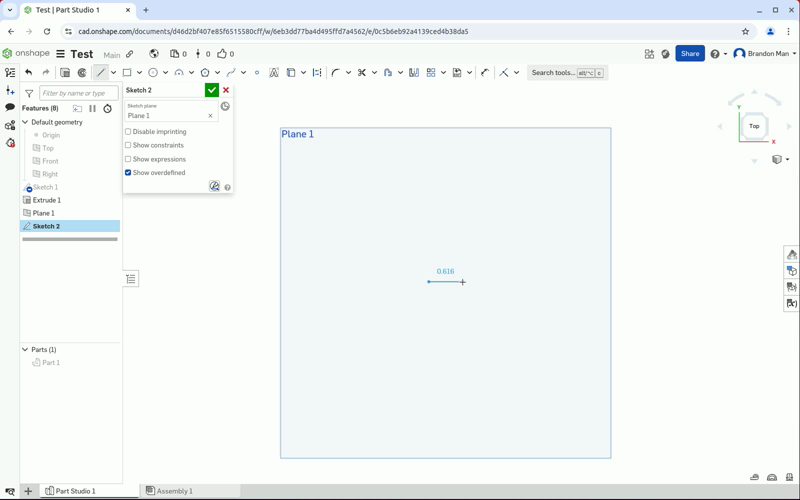
scroll(-6)
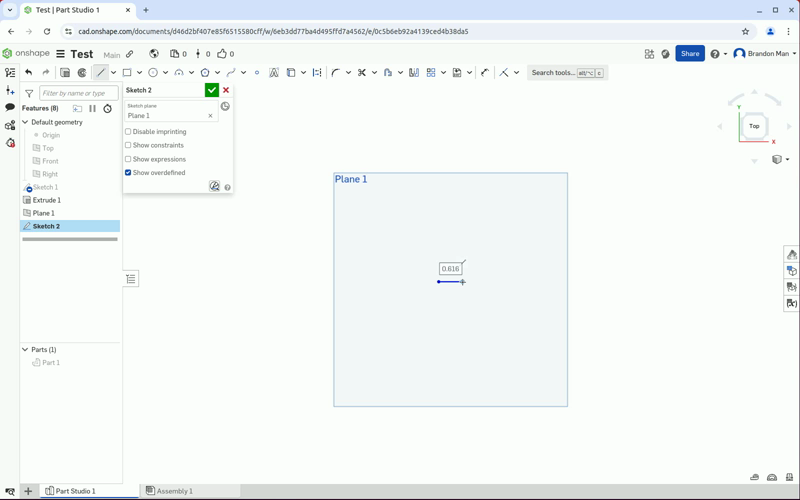
scroll(-6)
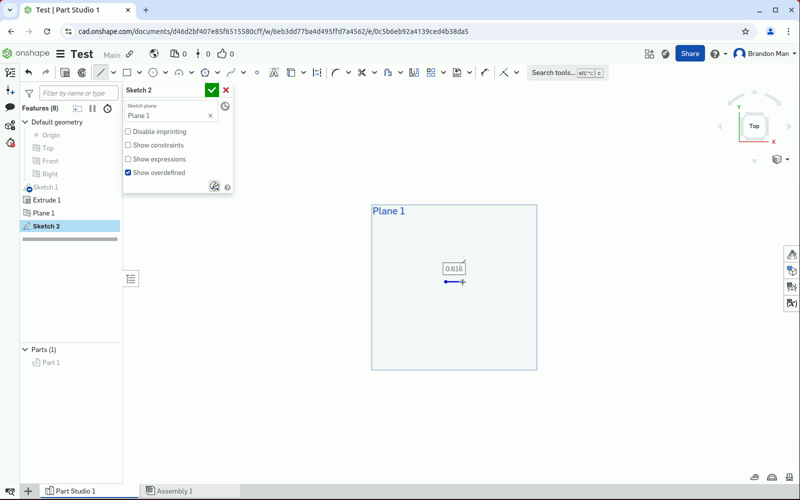
scroll(-6)
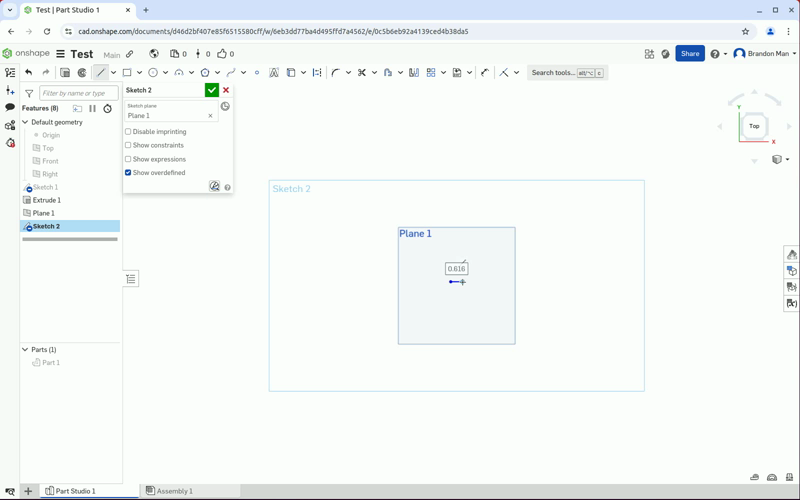
scroll(-6)
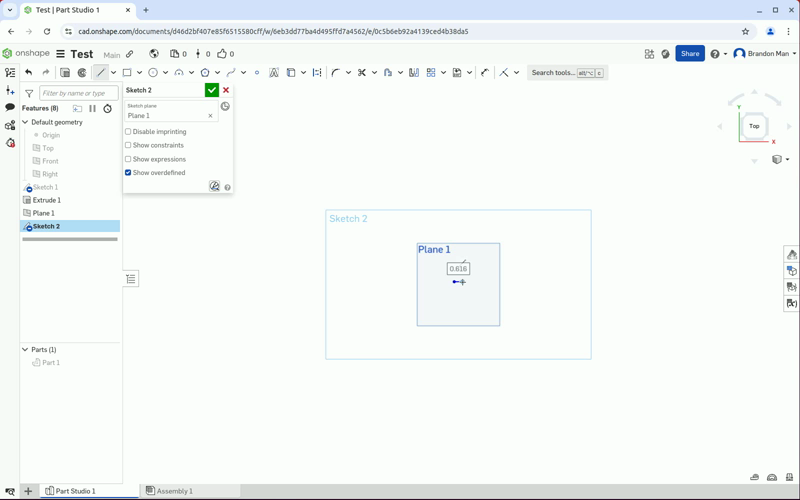
scroll(-6)
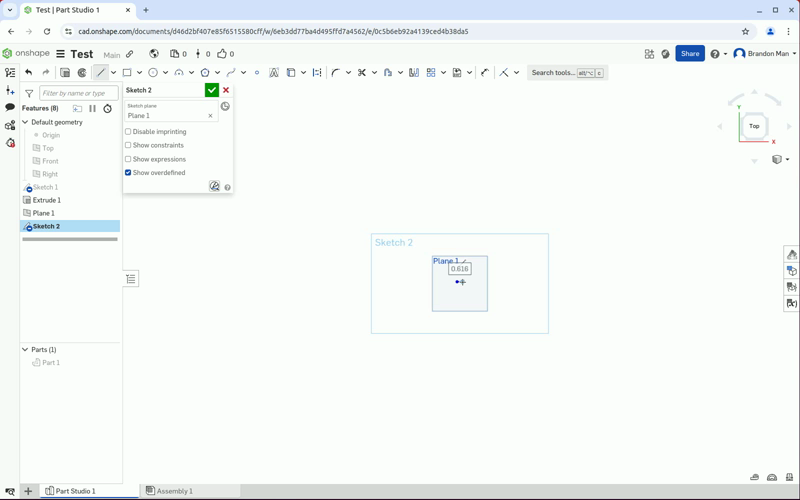
scroll(-6)
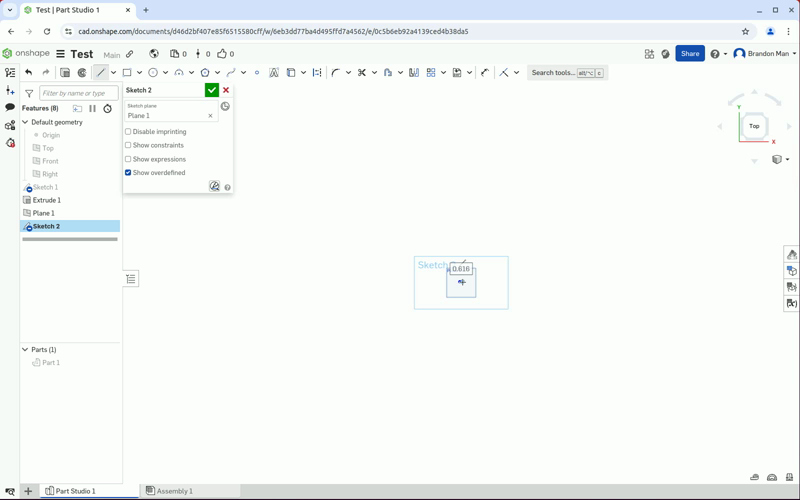
key_up(shift)
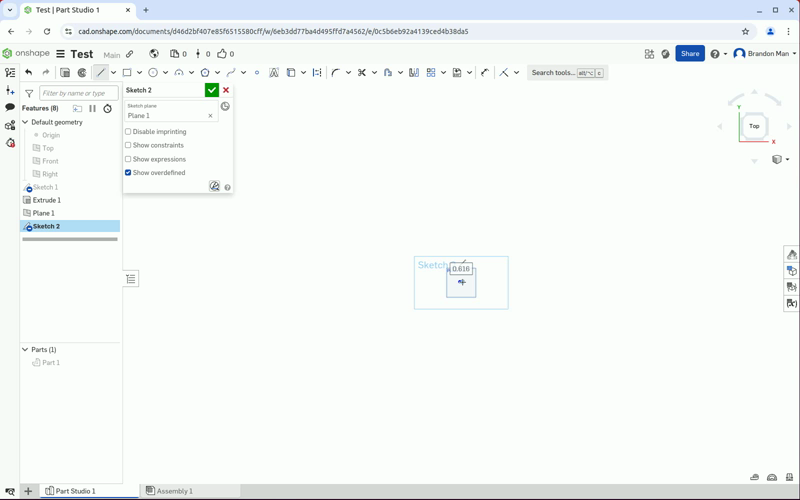
key_down(shift)
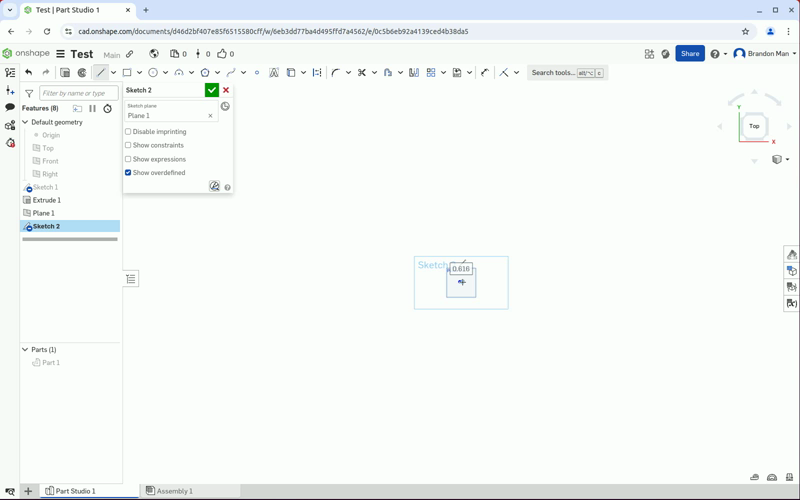
mouse_move(492, 281)
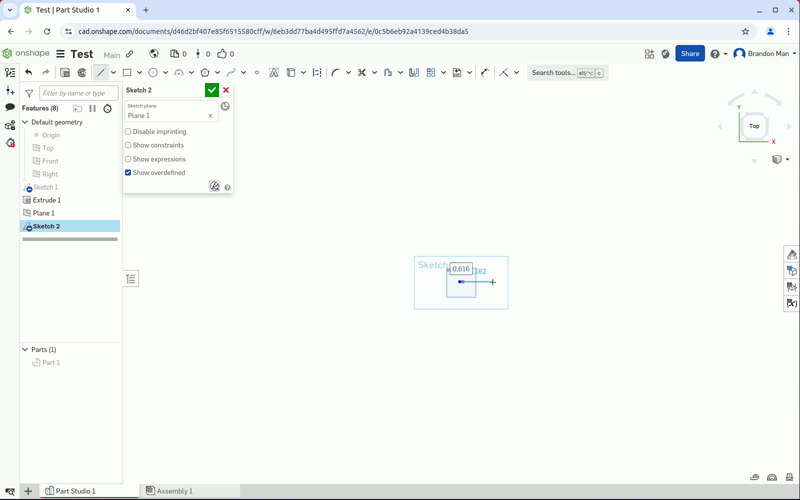
mouse_move(462, 265)
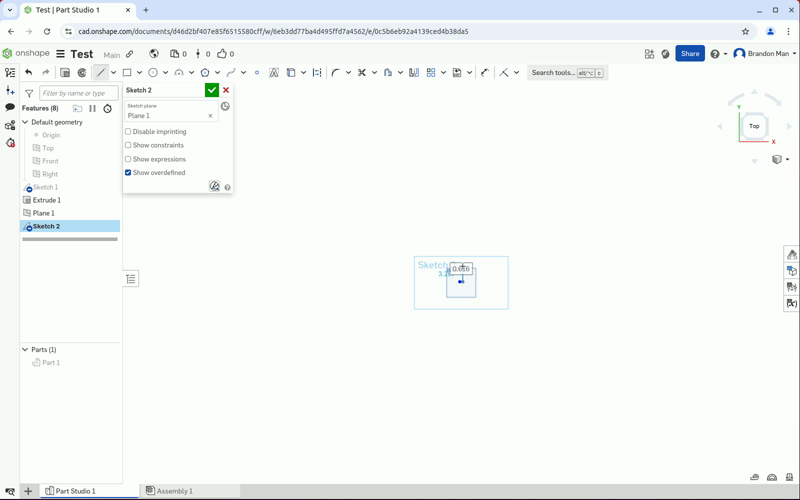
click(462, 265)
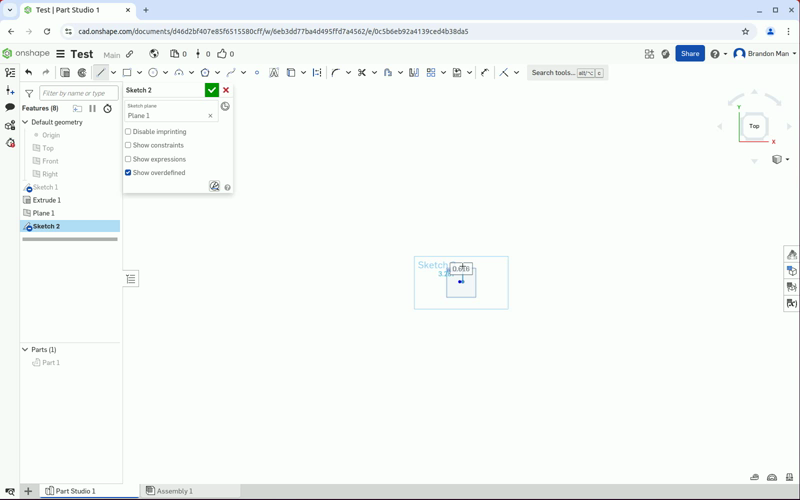
key_up(shift)
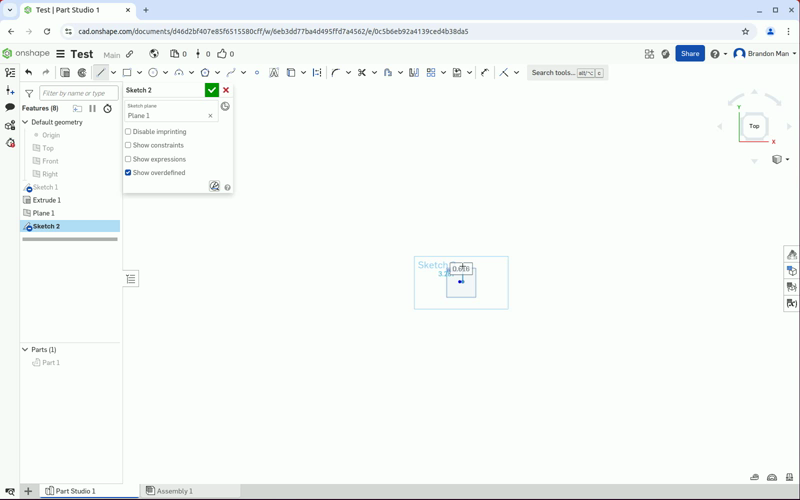
key_down(shift)
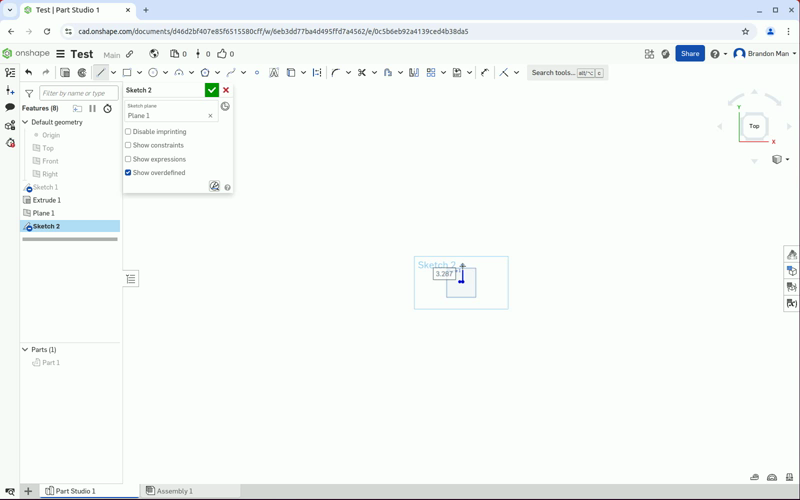
mouse_move(492, 265)
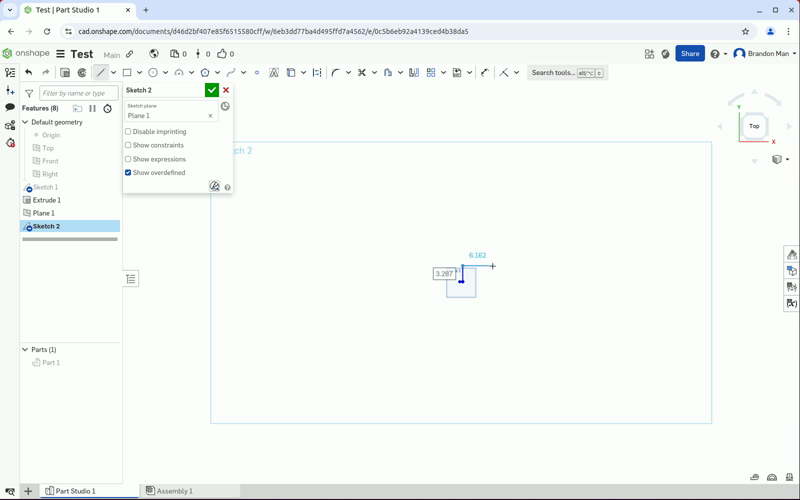
mouse_move(459, 265)
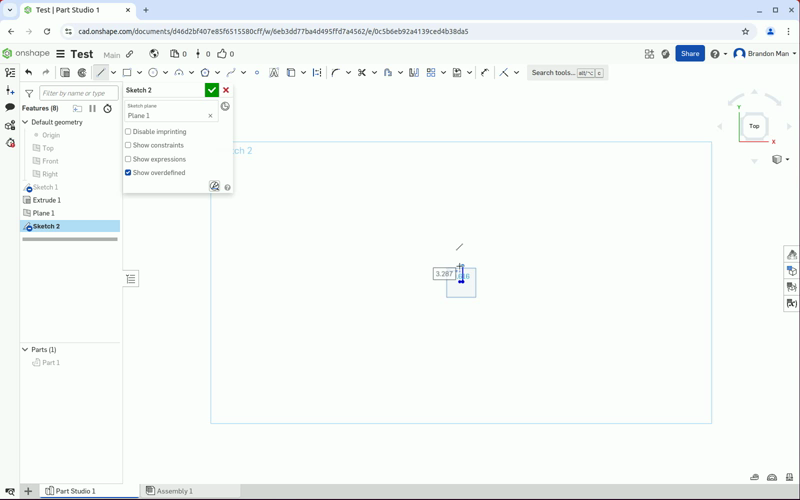
scroll(6)
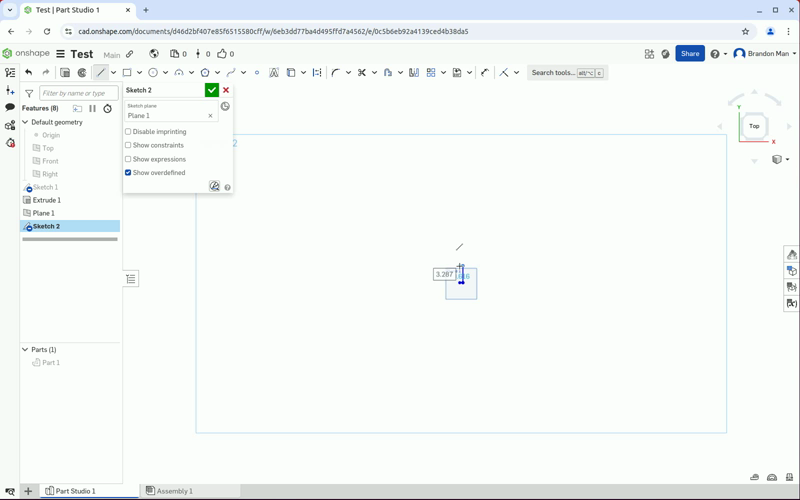
scroll(6)
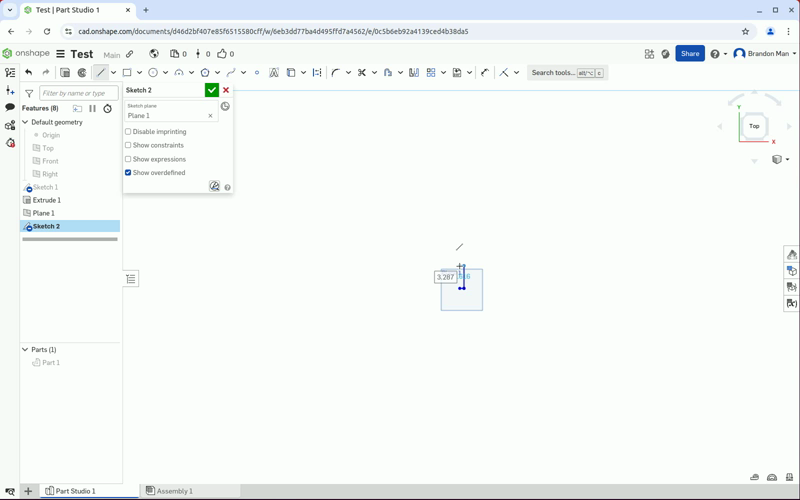
scroll(6)
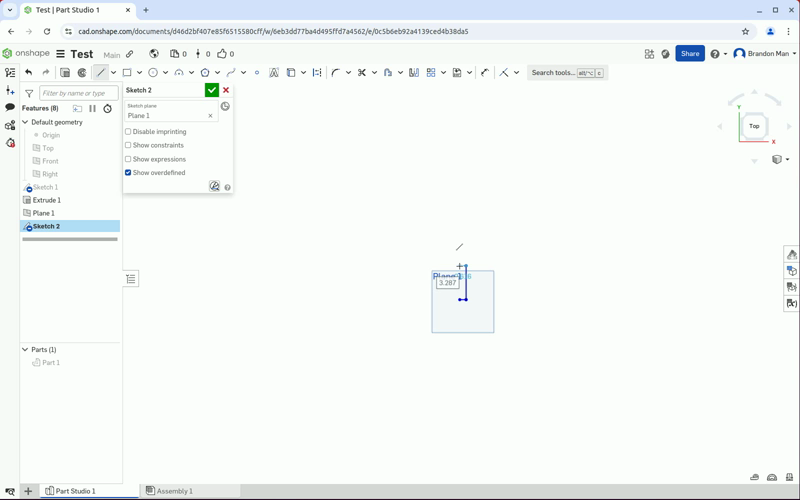
scroll(6)
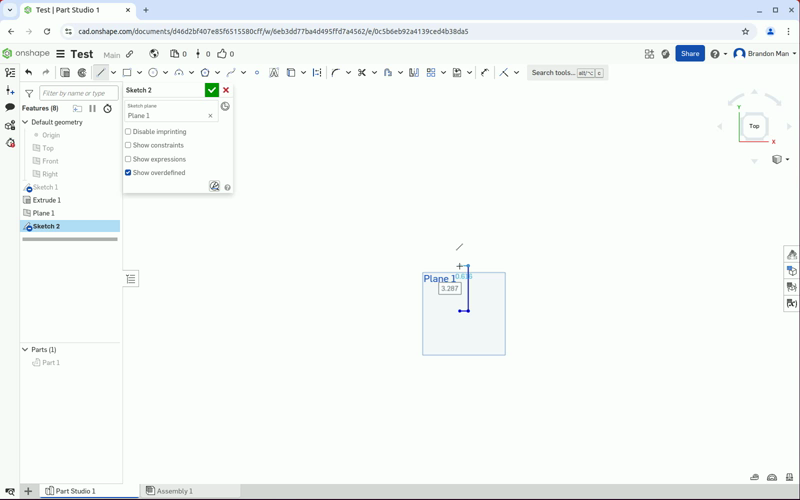
scroll(6)
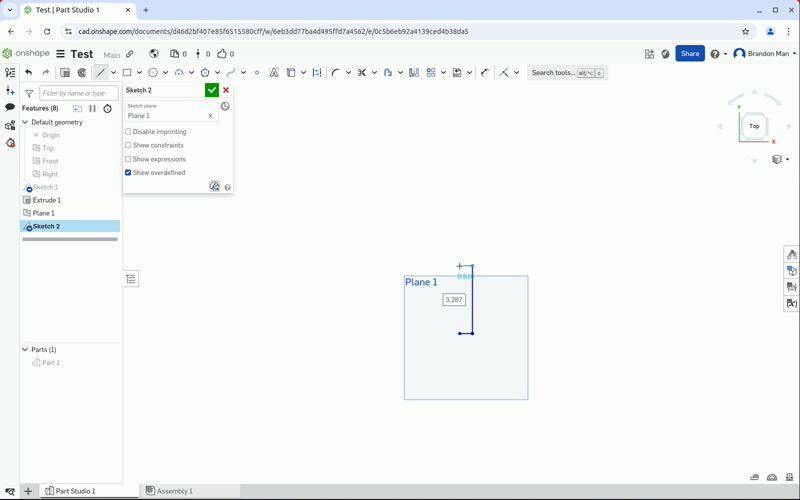
scroll(6)
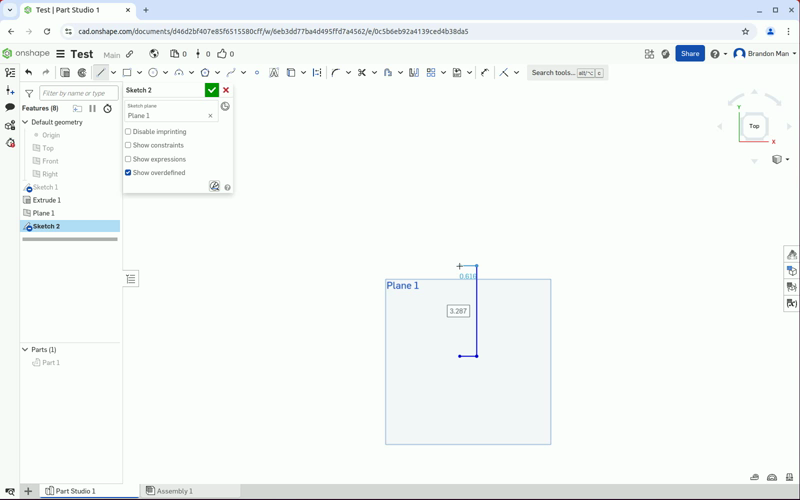
scroll(6)
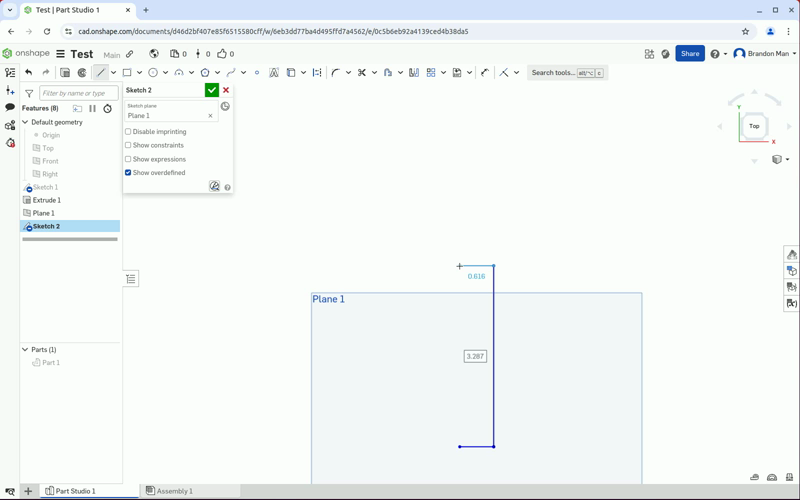
click(459, 265)
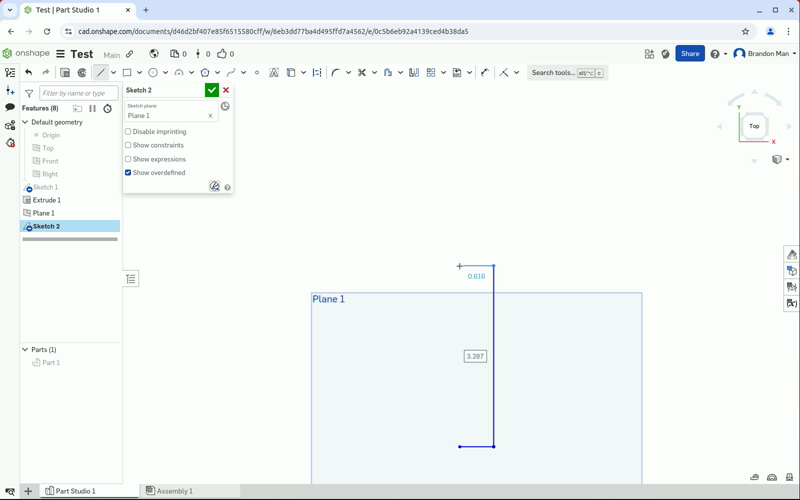
scroll(-6)
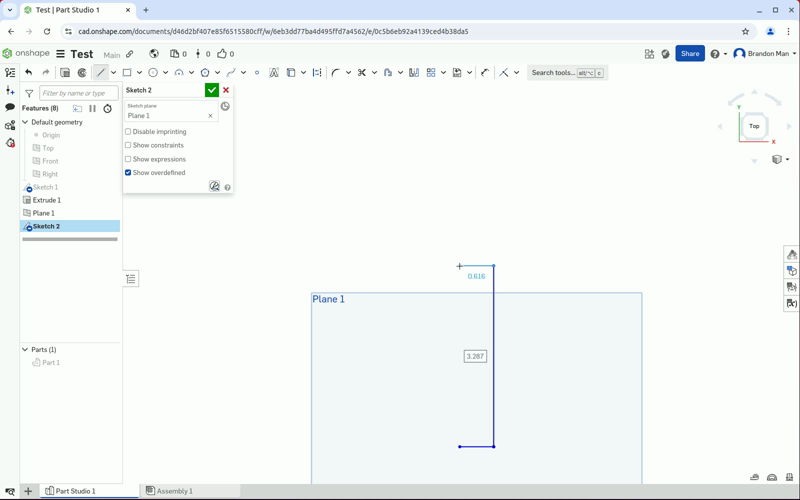
scroll(-6)
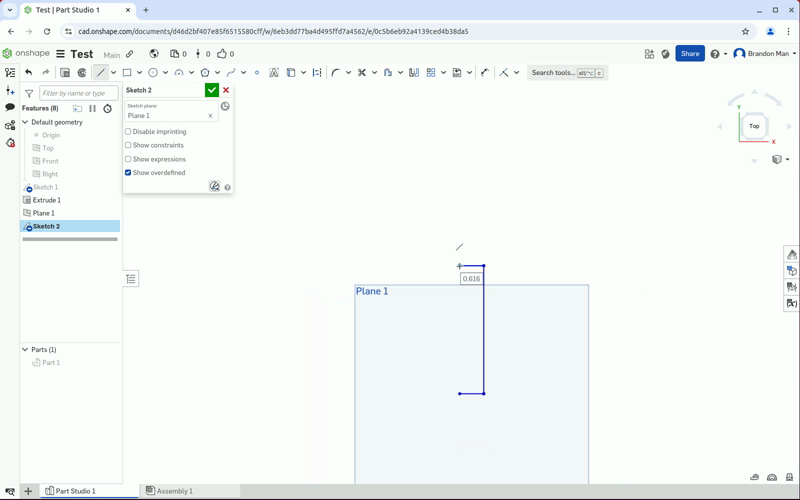
scroll(-6)
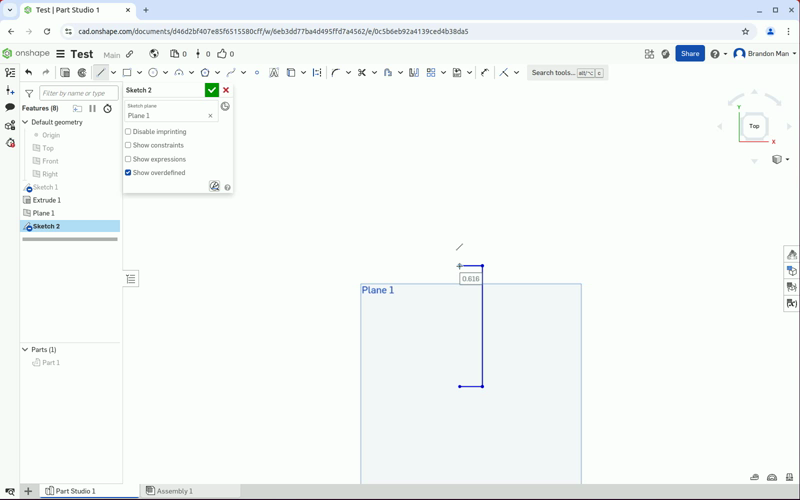
scroll(-6)
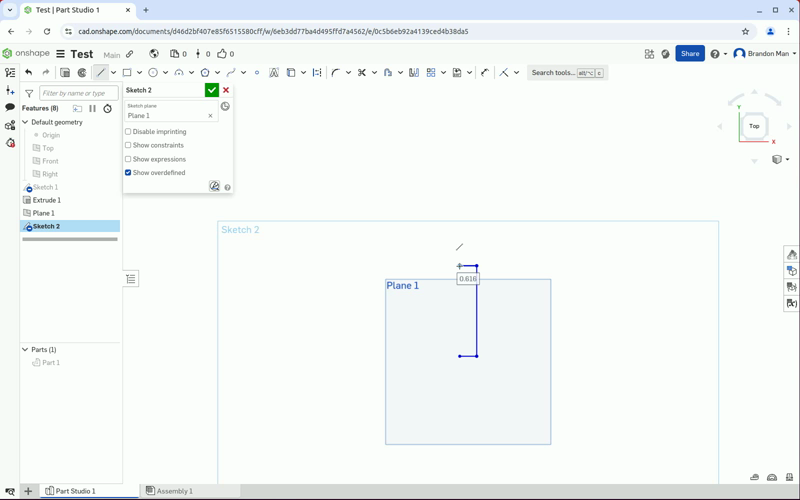
scroll(-6)
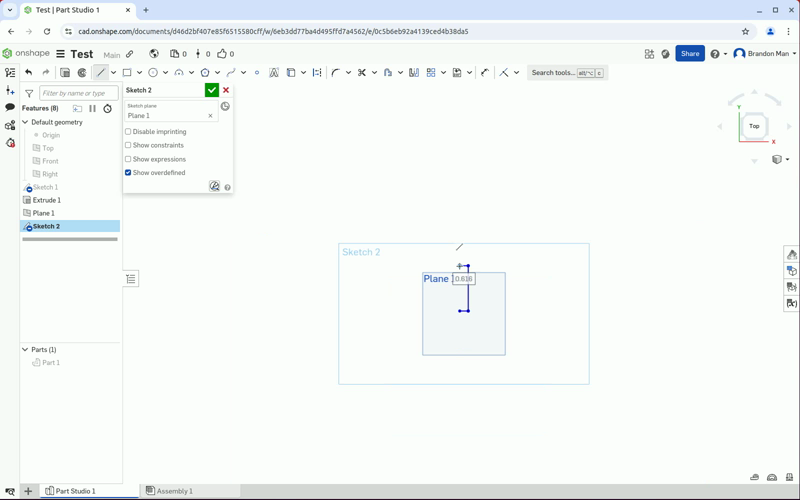
scroll(-6)
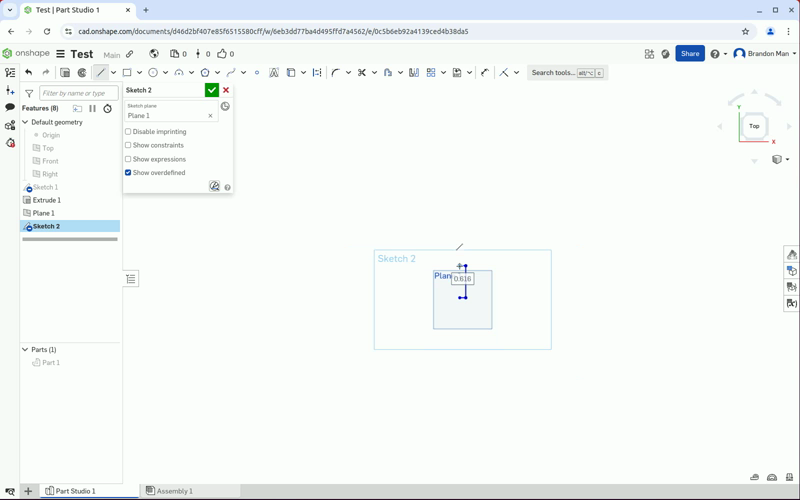
scroll(-6)
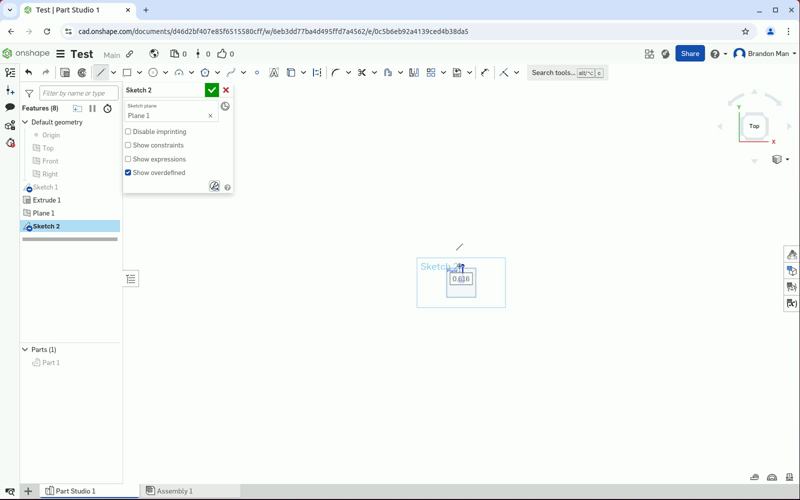
key_up(shift)
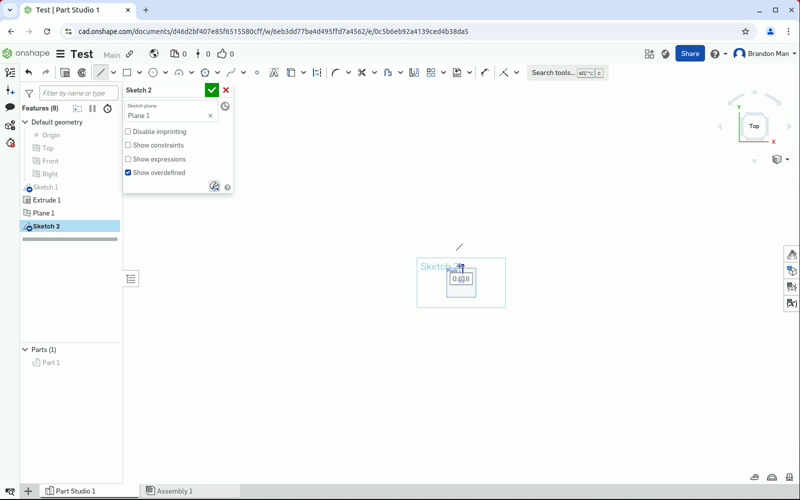
mouse_move(489, 265)
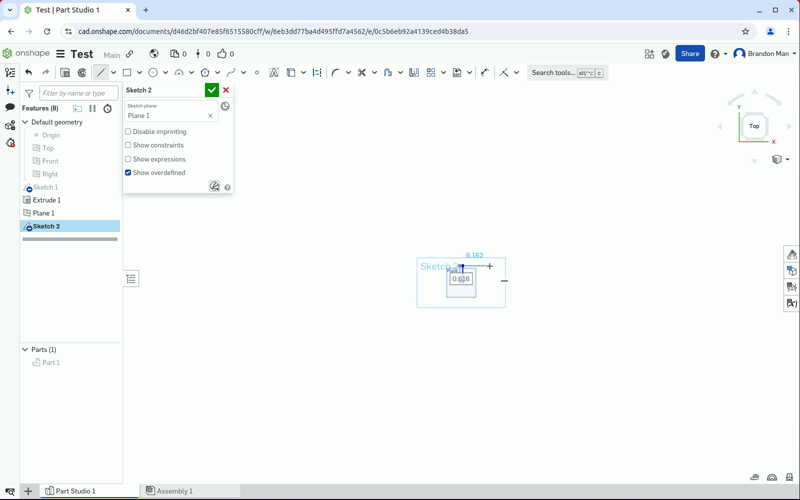
key_down(shift)
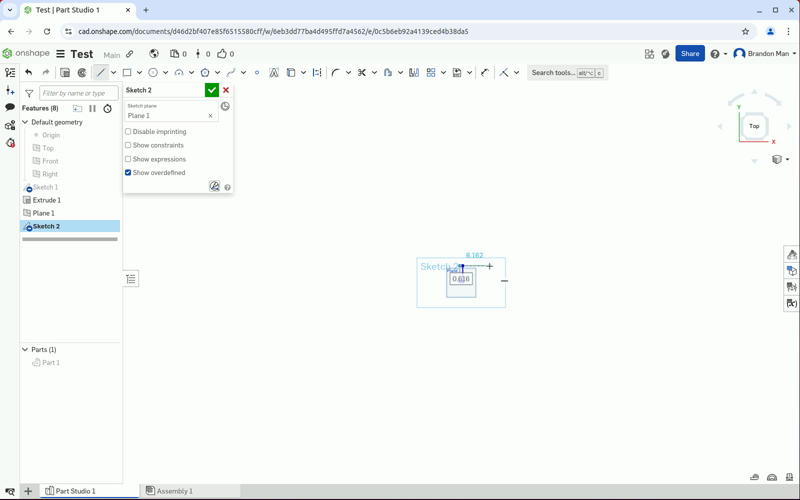
mouse_move(459, 281)
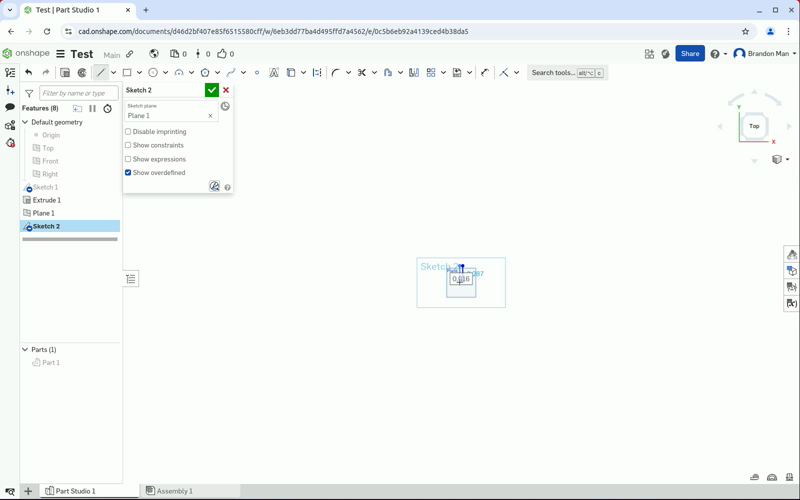
scroll(6)
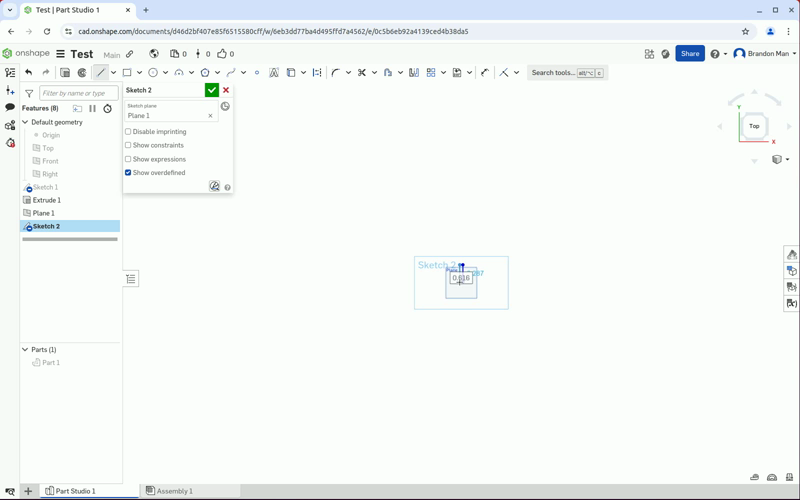
scroll(6)
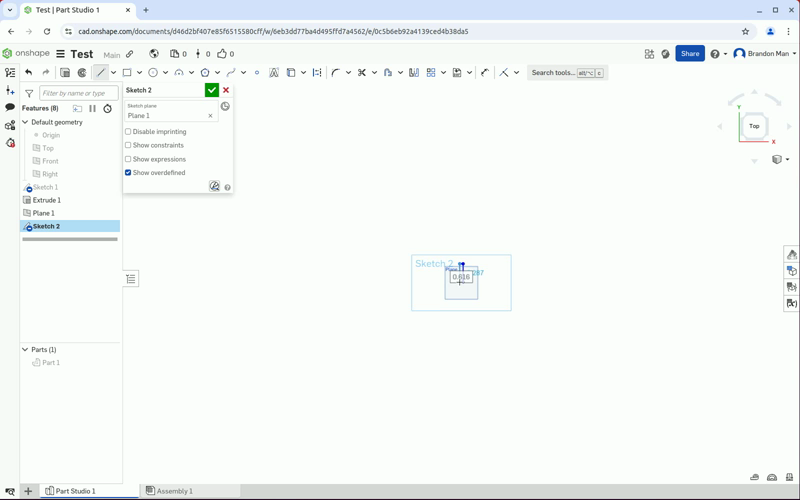
scroll(6)
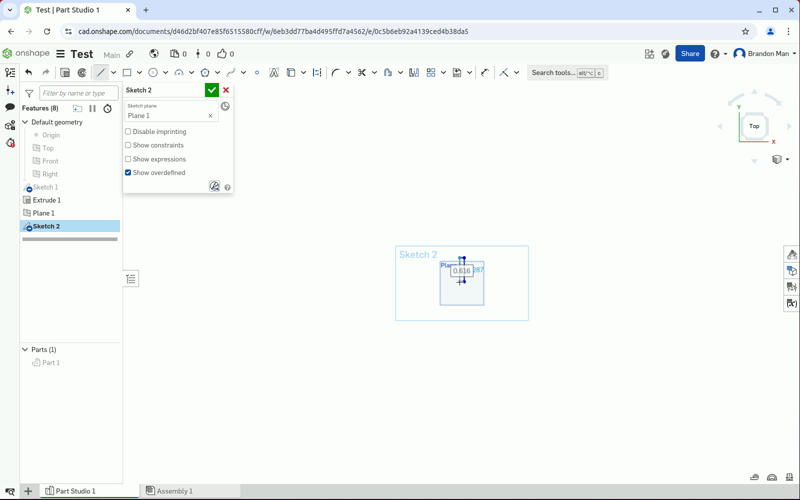
scroll(6)
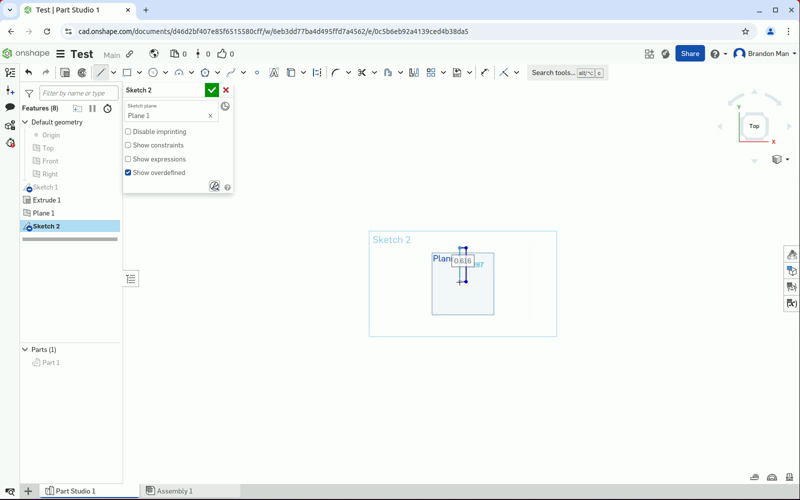
scroll(6)
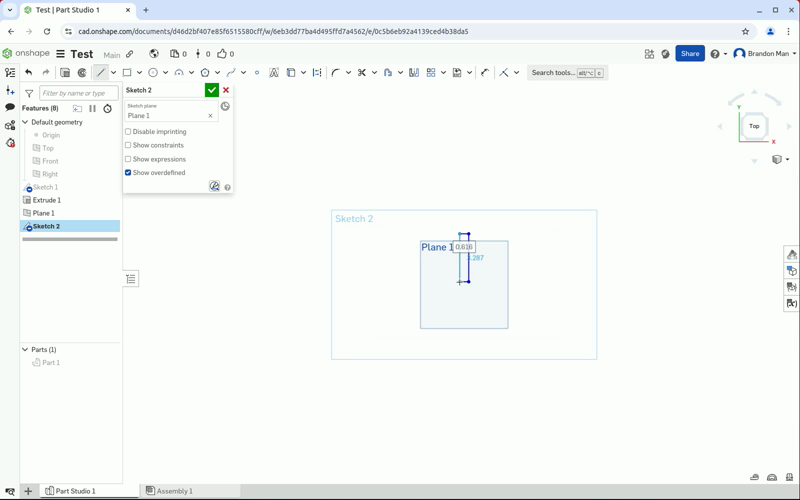
scroll(6)
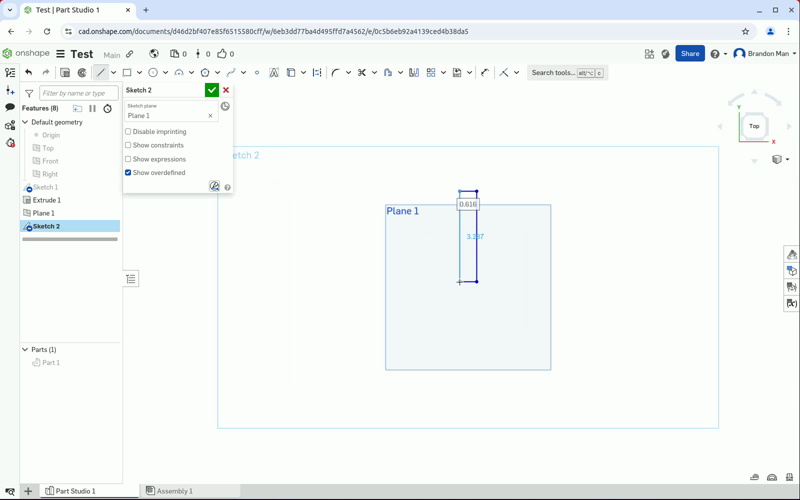
scroll(6)
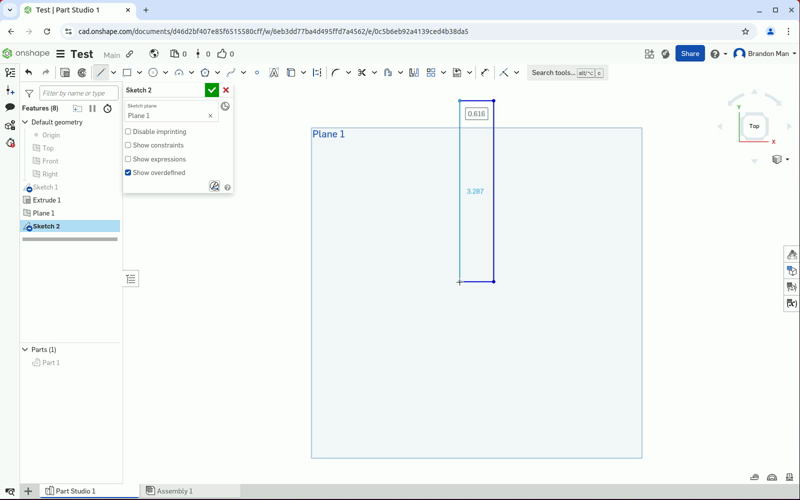
key_up(shift)
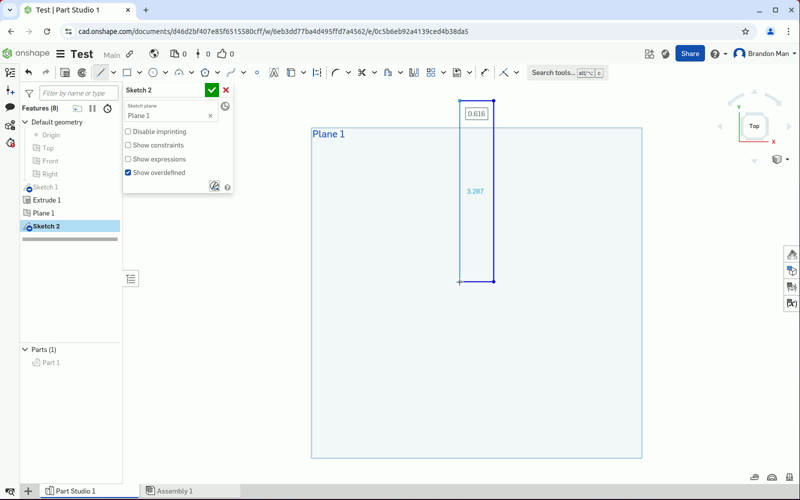
click(459, 281)
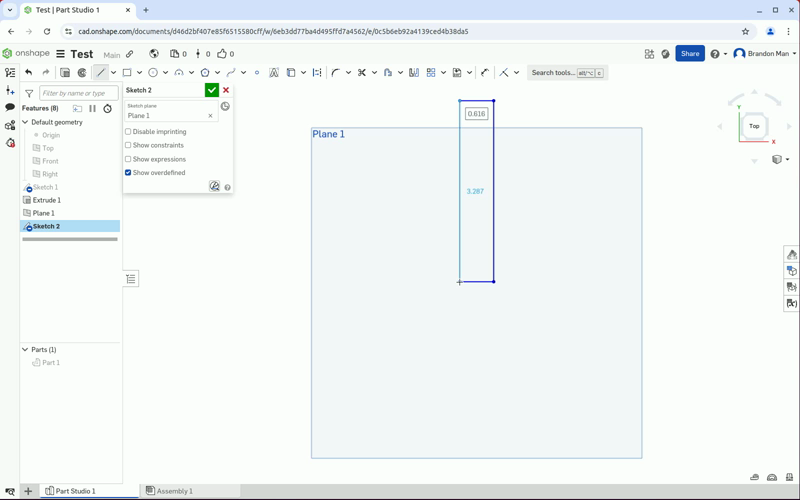
scroll(-6)
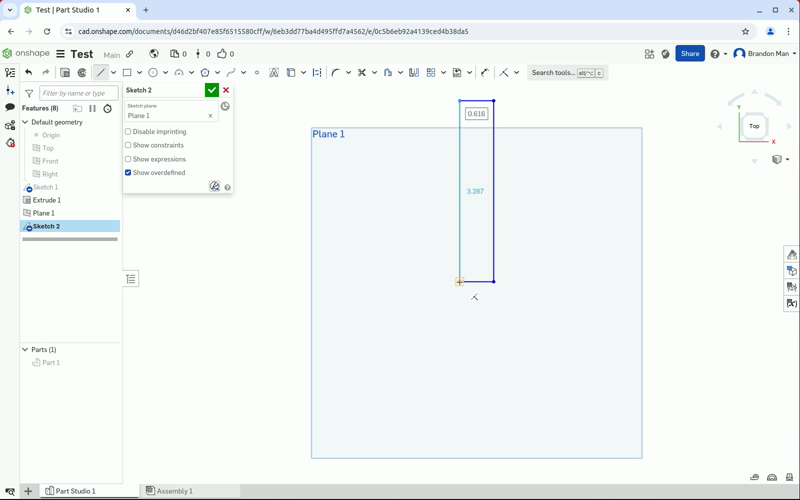
scroll(-6)
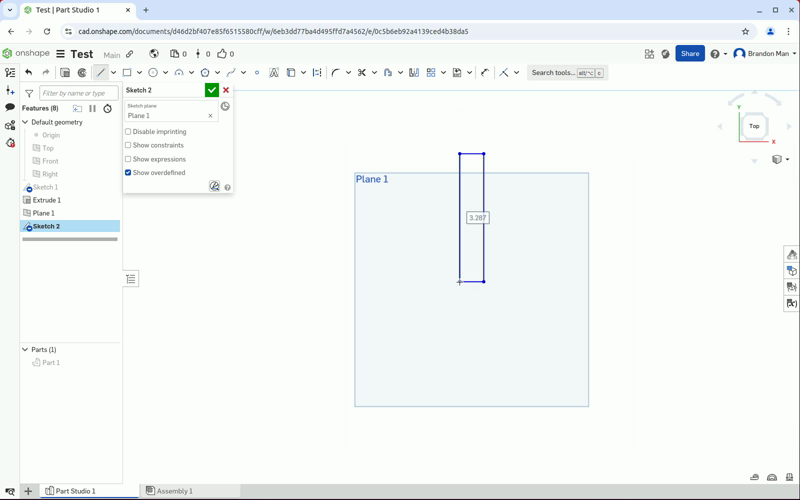
scroll(-6)
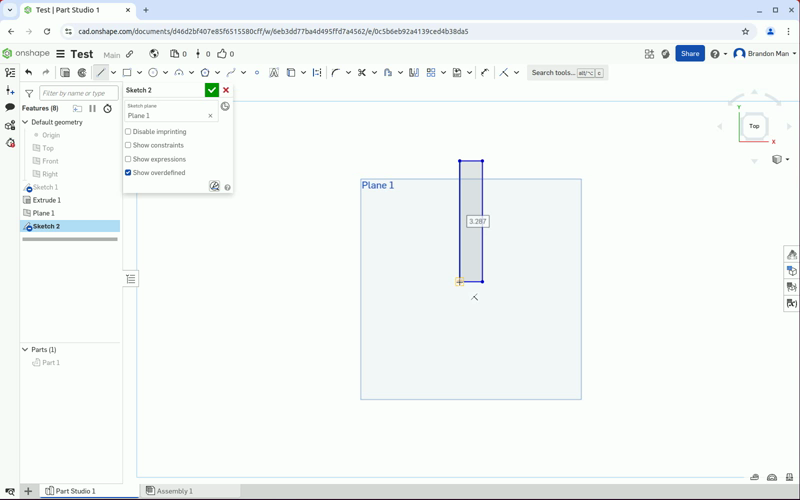
scroll(-6)
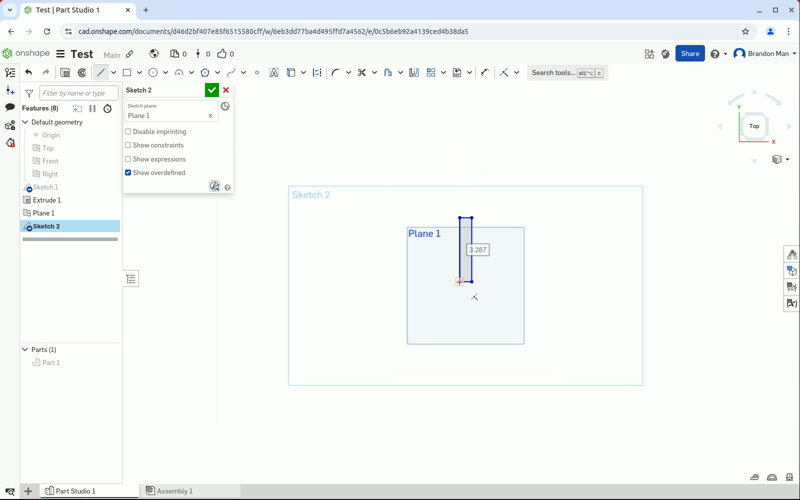
scroll(-6)
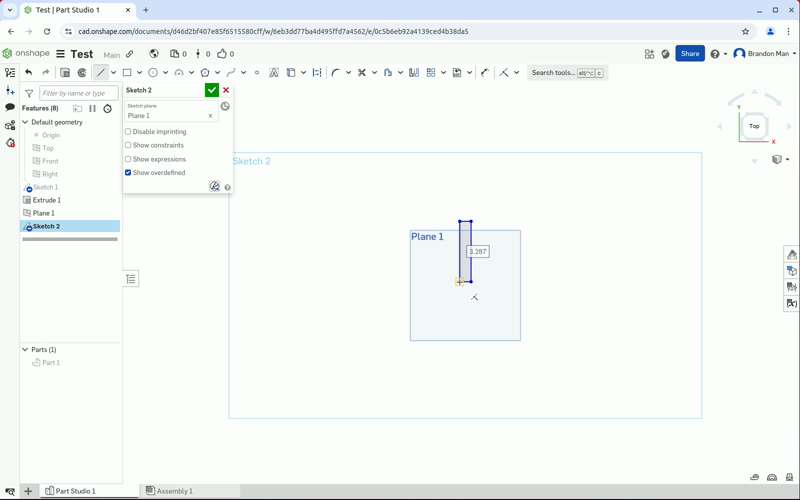
scroll(-6)
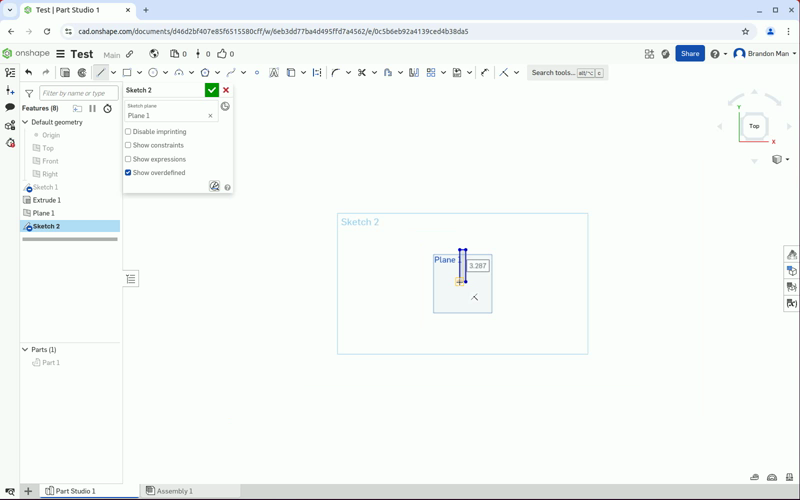
scroll(-6)
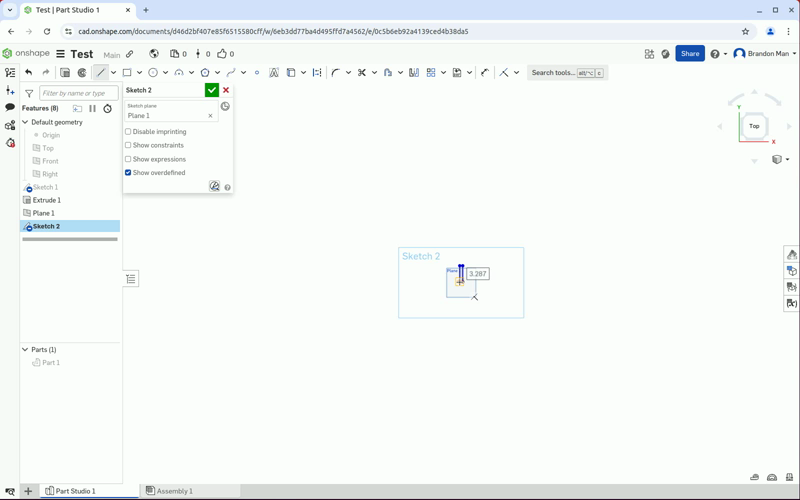
key(esc)
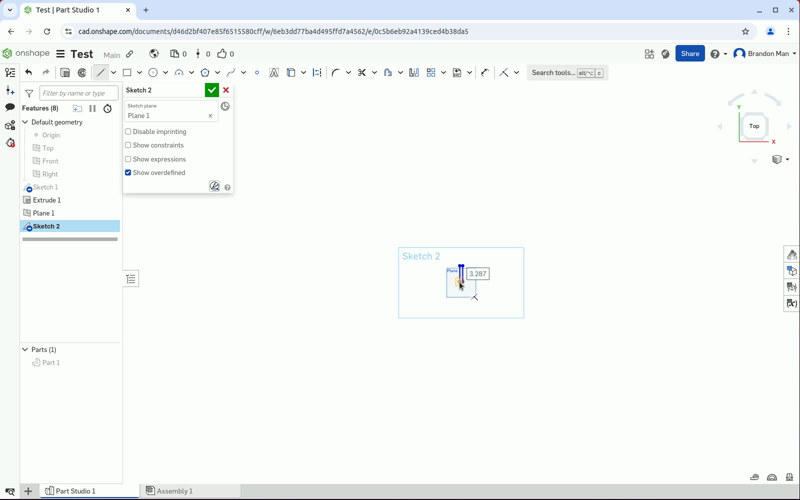
mouse_move(460, 271)
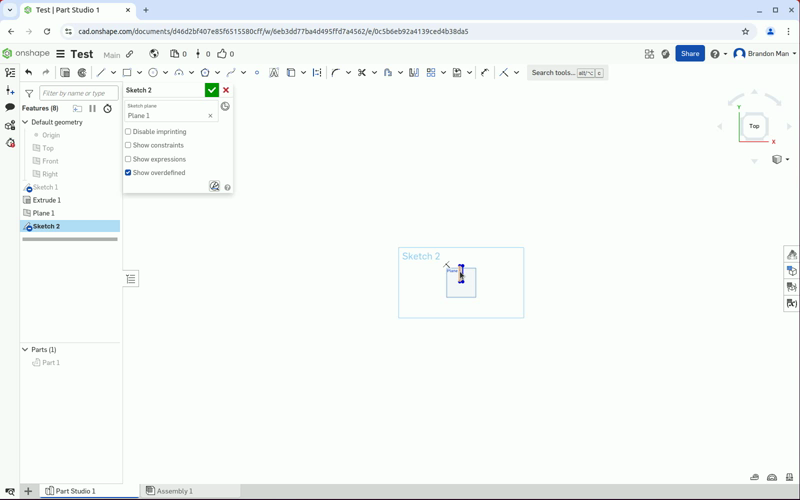
scroll(6)
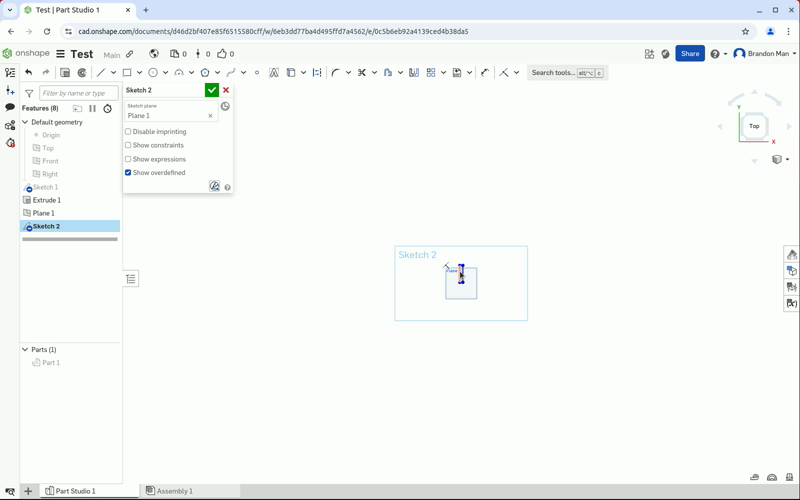
scroll(6)
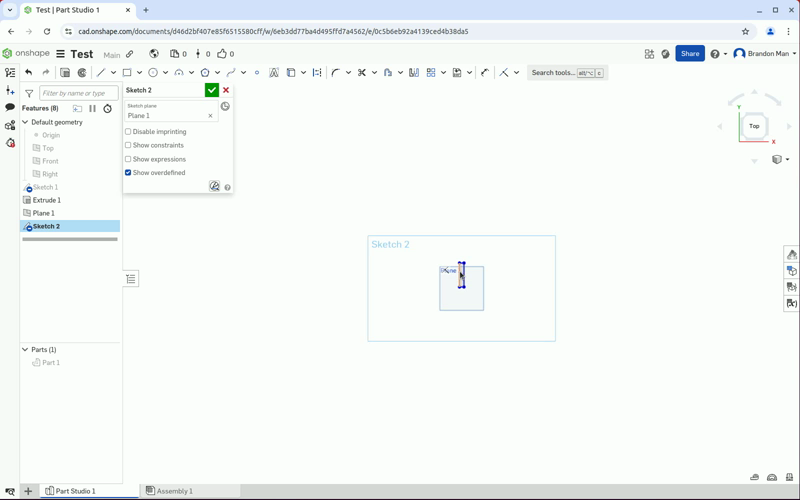
scroll(6)
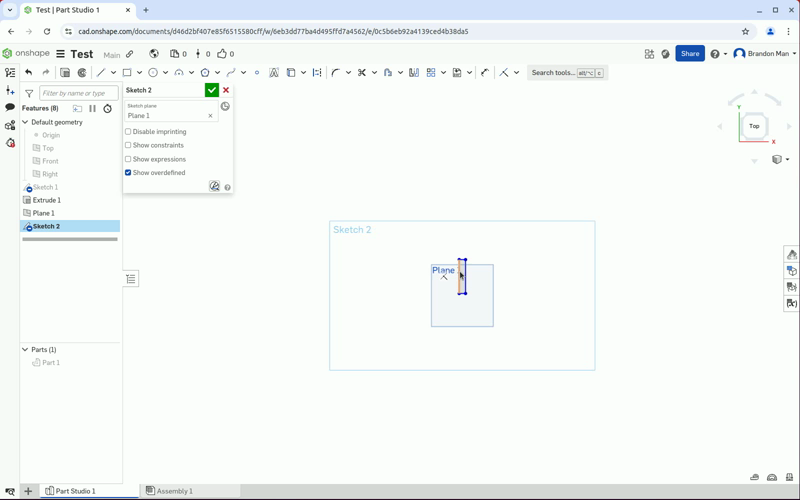
scroll(6)
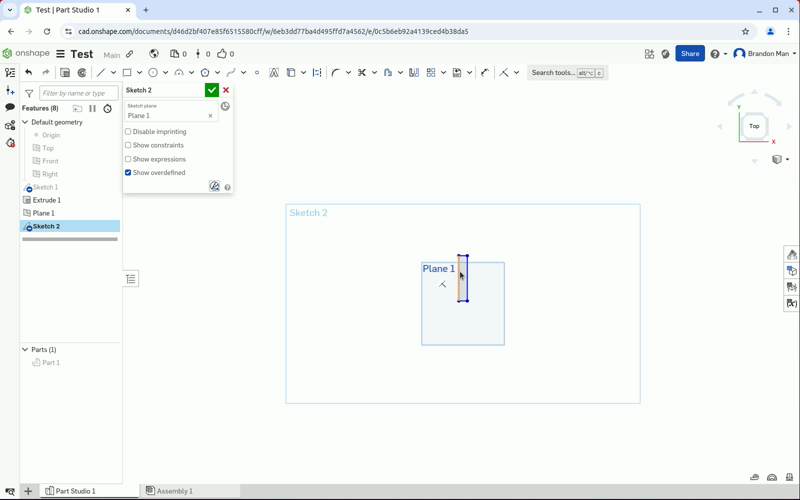
scroll(6)
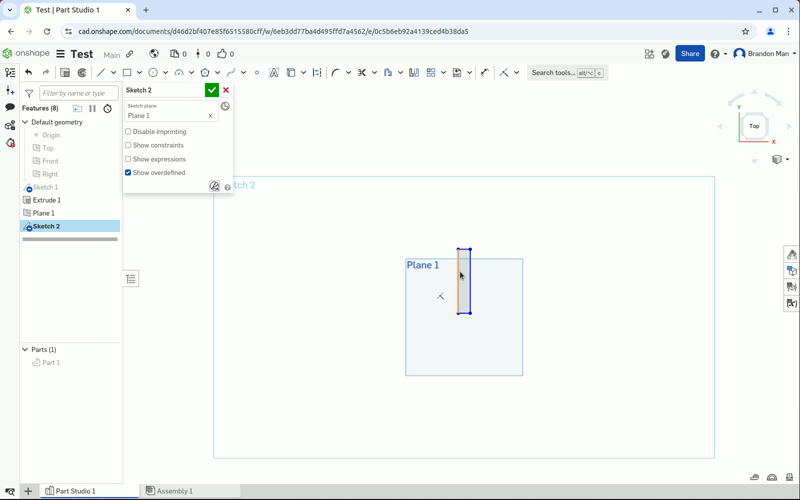
scroll(6)
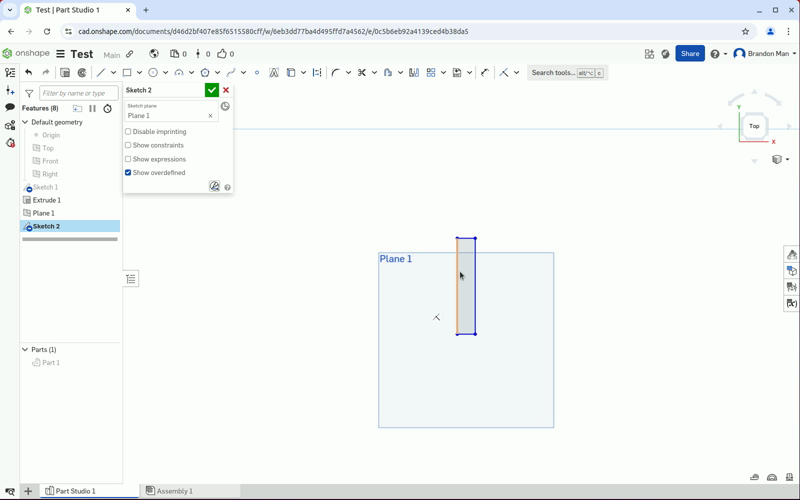
scroll(6)
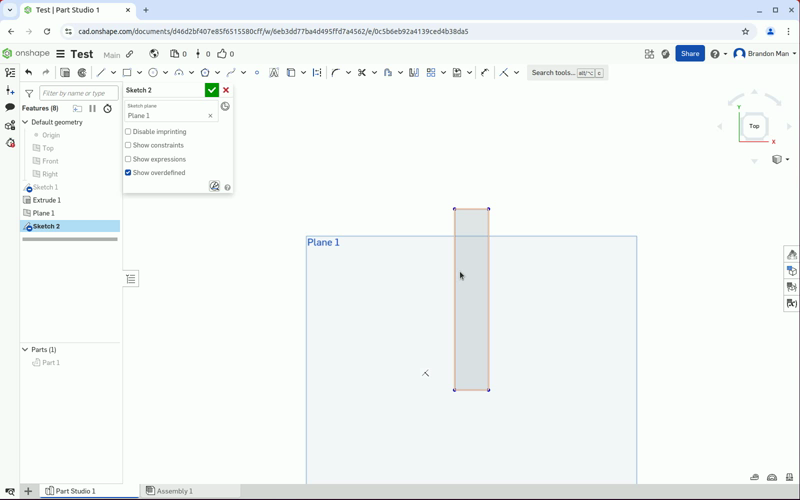
click(460, 271)
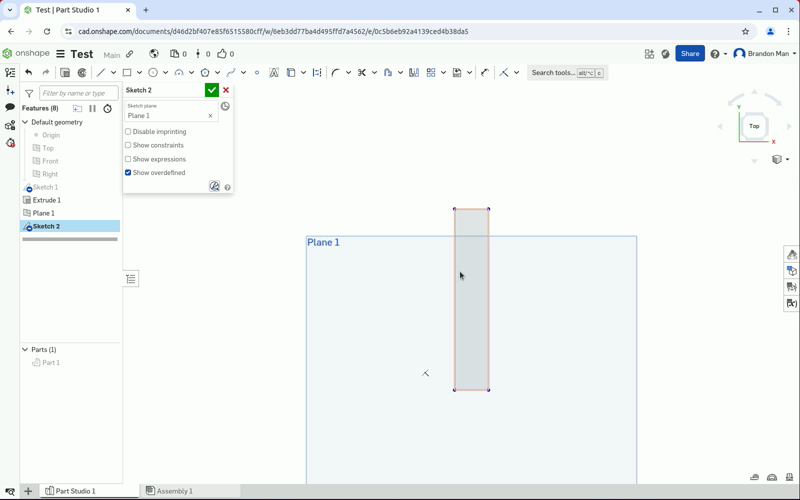
scroll(-6)
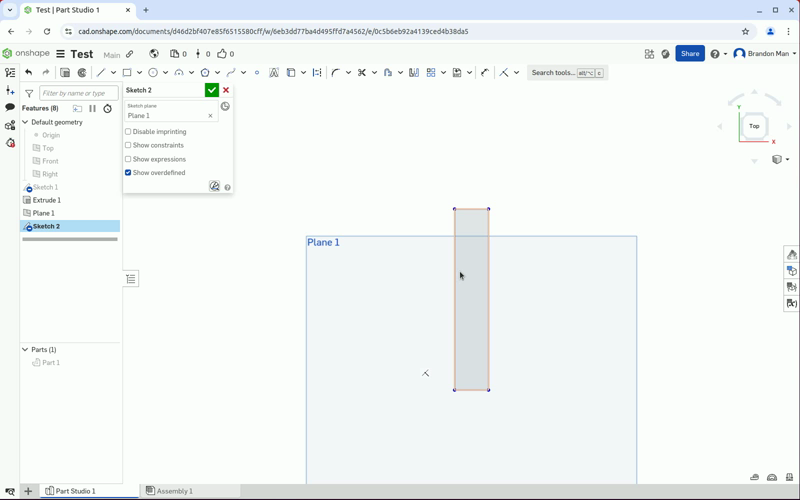
scroll(-6)
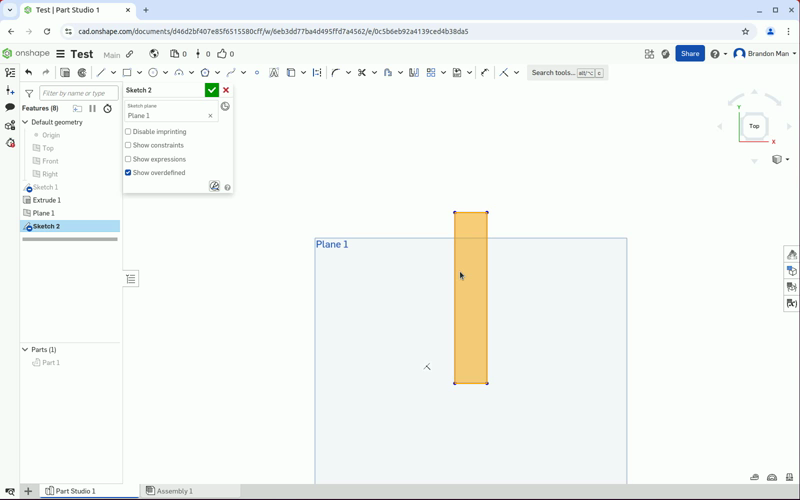
scroll(-6)
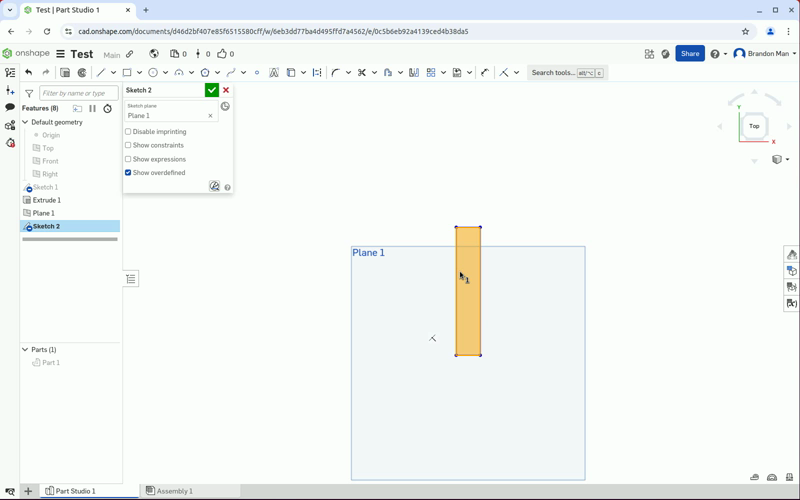
scroll(-6)
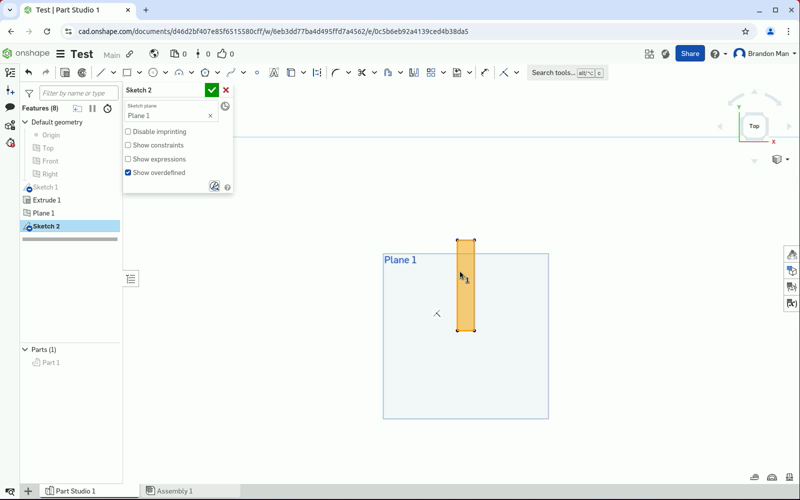
scroll(-6)
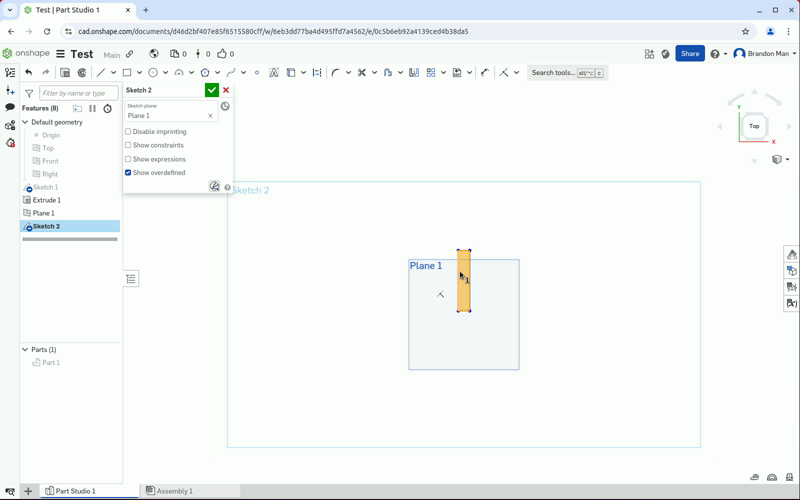
scroll(-6)
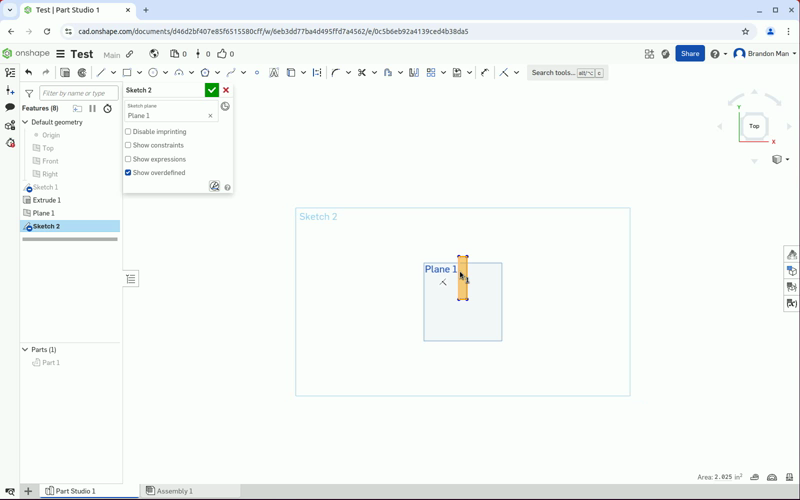
scroll(-6)
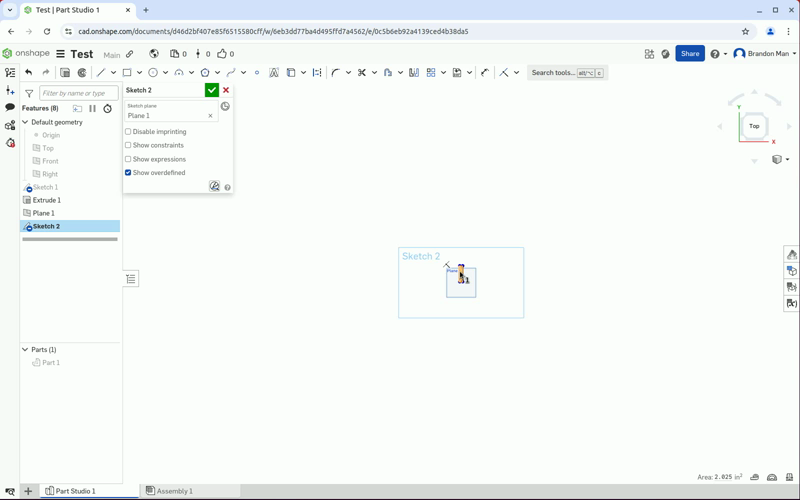
mouse_move(73, 352)
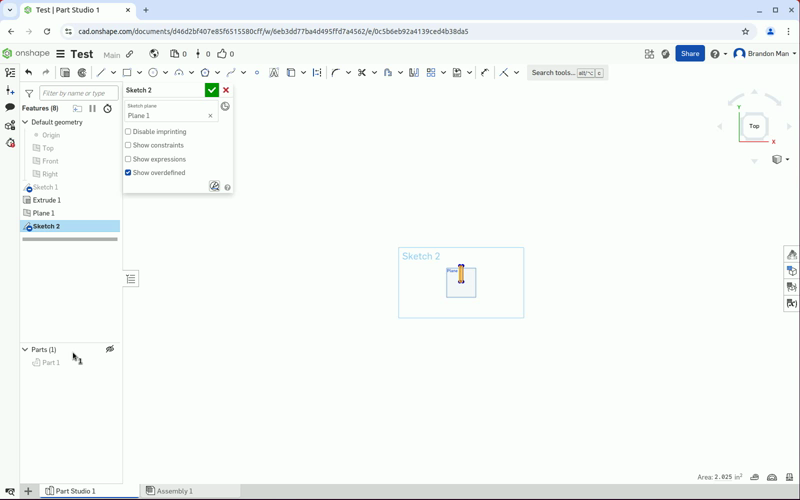
key(shift+y)
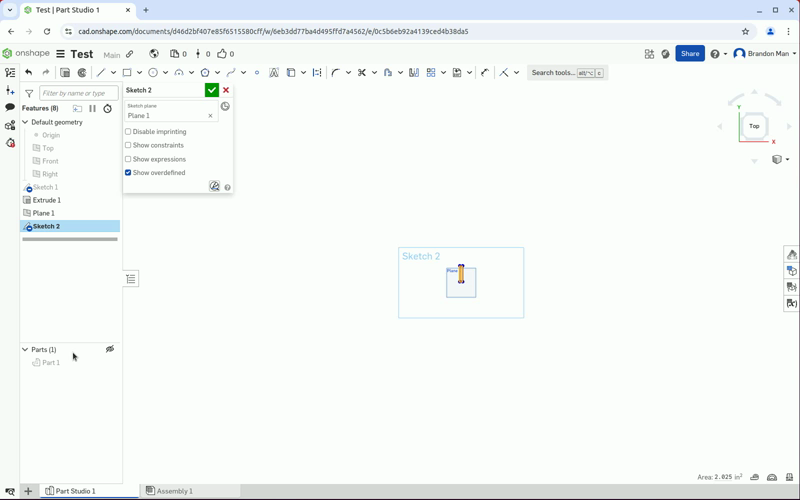
key(shift+e)
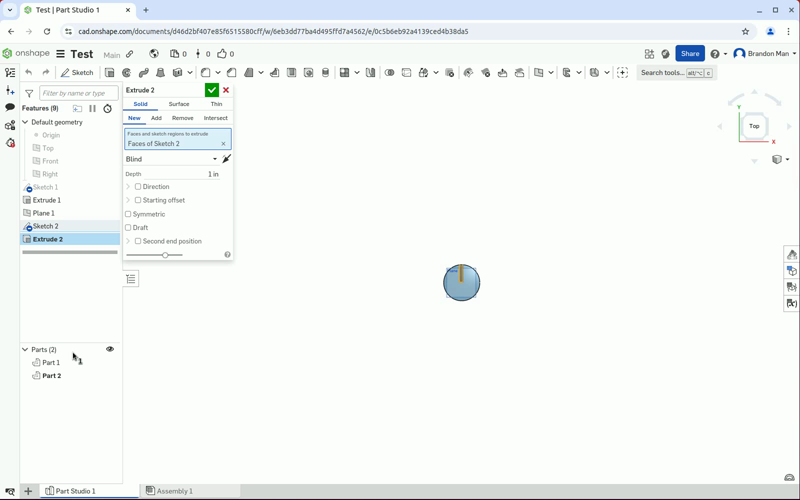
mouse_move(143, 106)
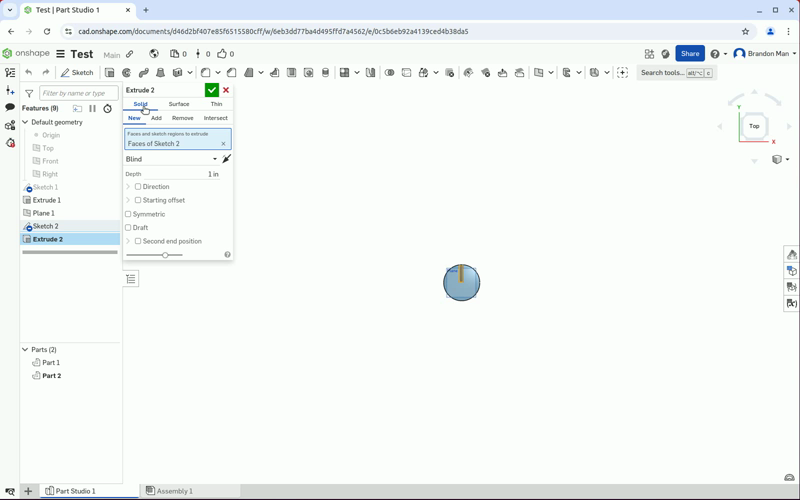
click(143, 106)
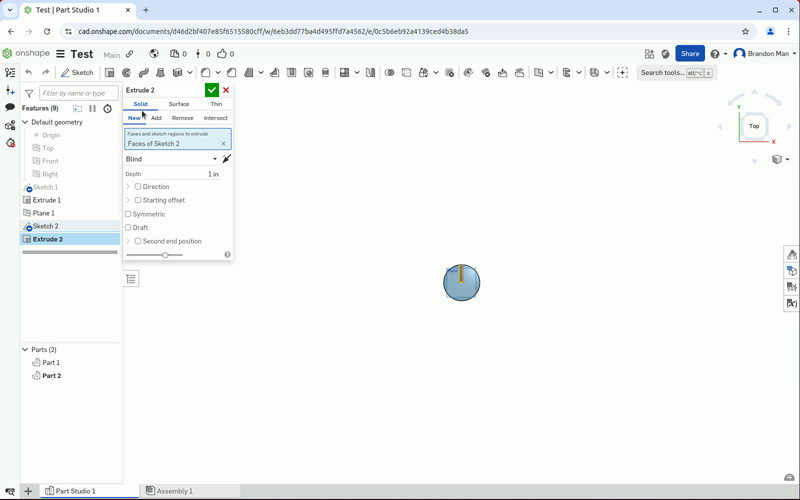
mouse_move(137, 120)
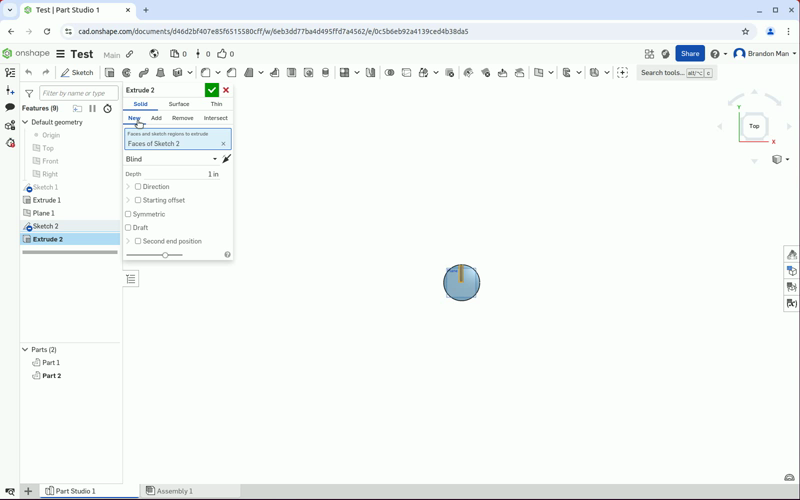
click(137, 120)
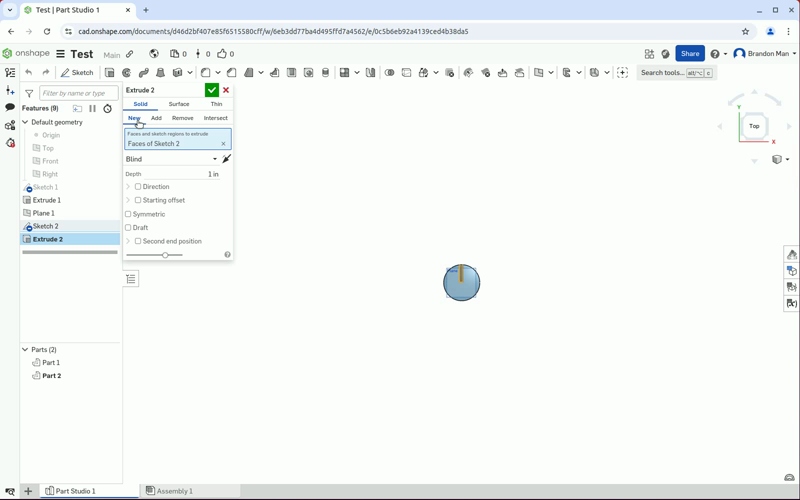
key(tab, 4)
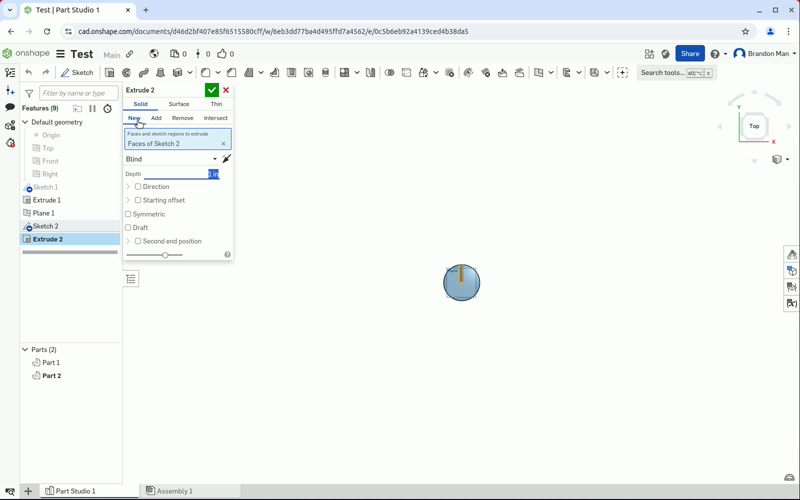
text(21.905)
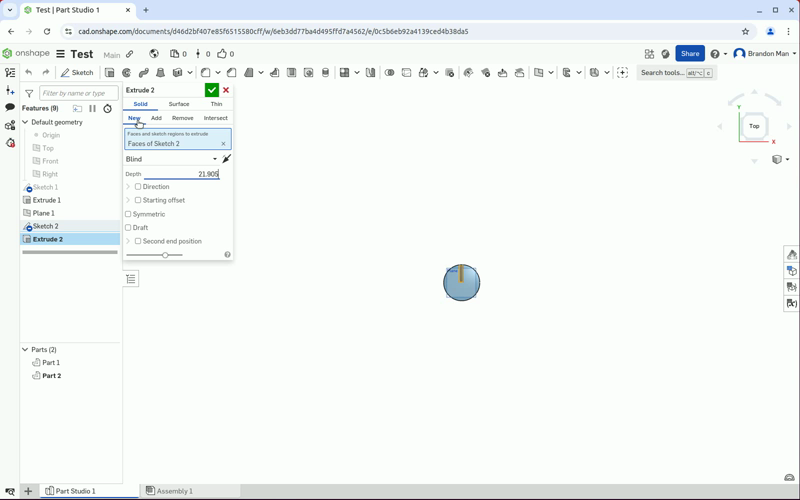
key(enter)
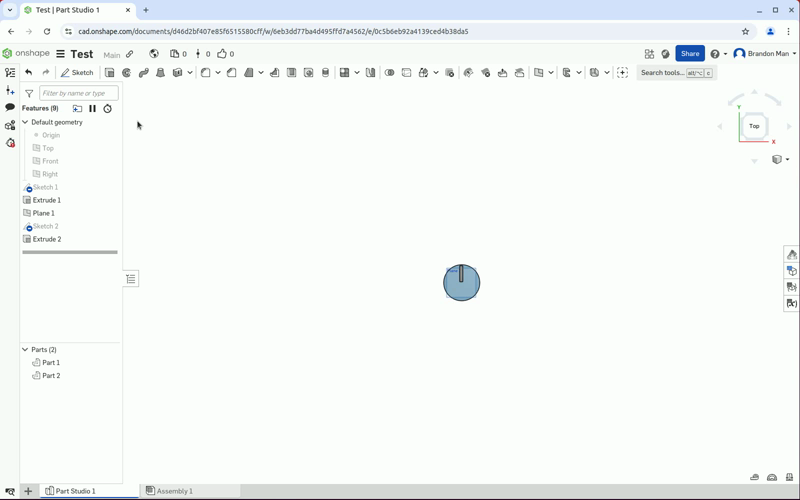
key(shift+h)
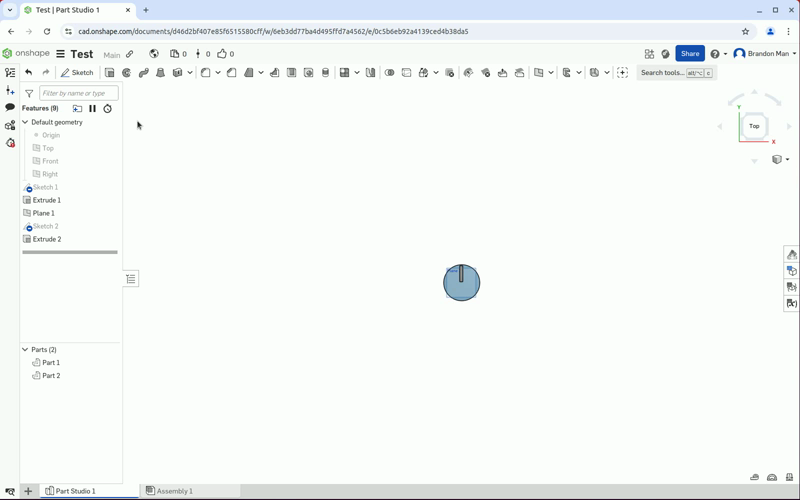
key(shift+h)
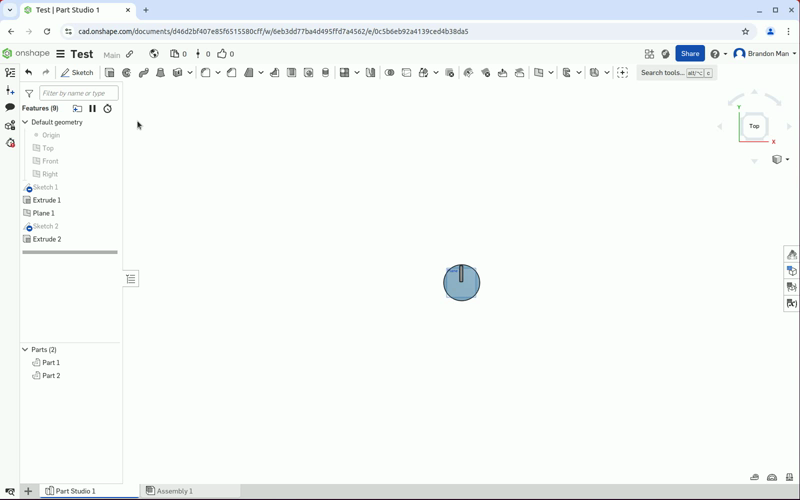
mouse_move(73, 189)
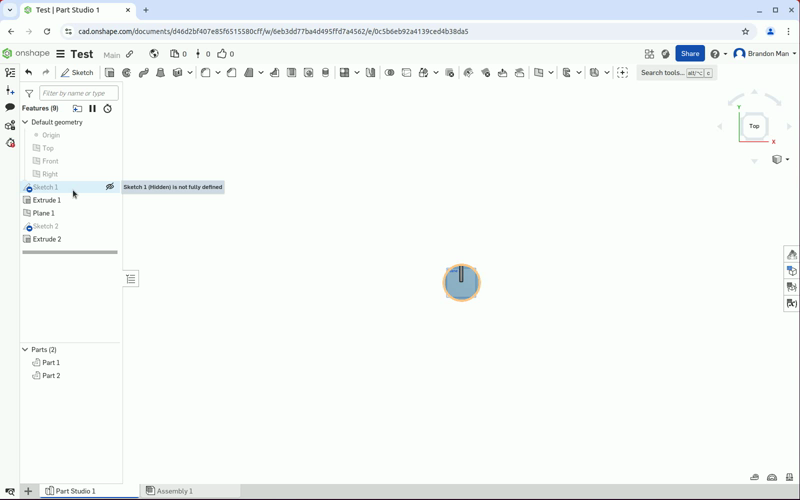
click(73, 189)
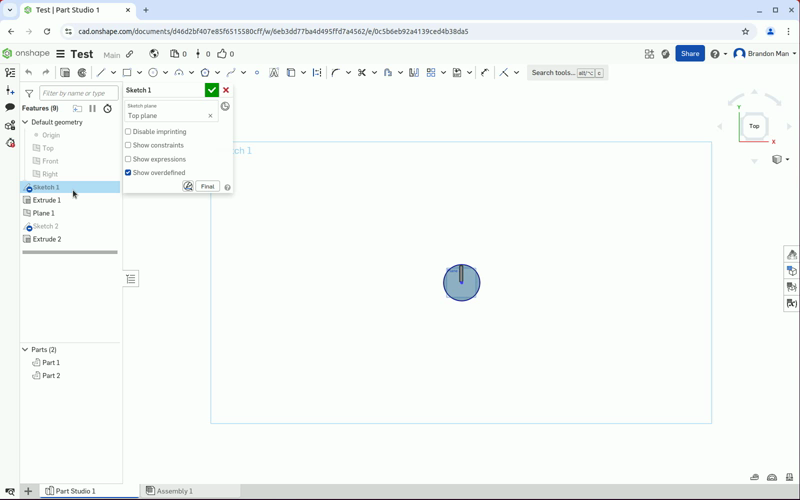
mouse_move(229, 92)
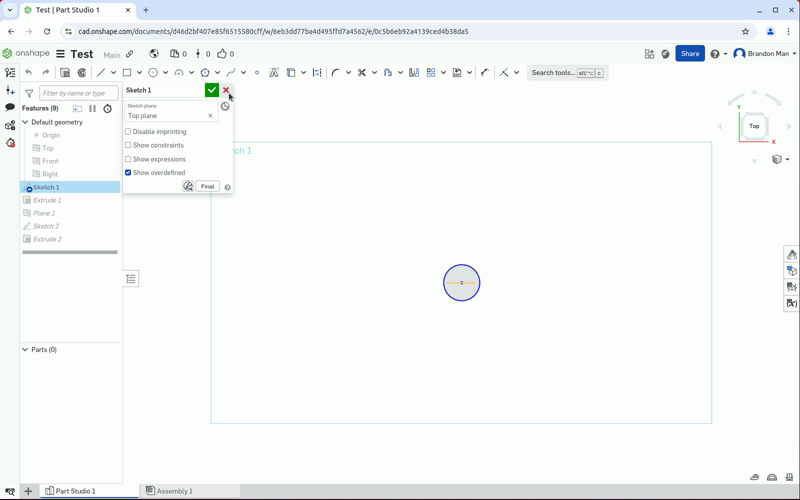
click(229, 92)
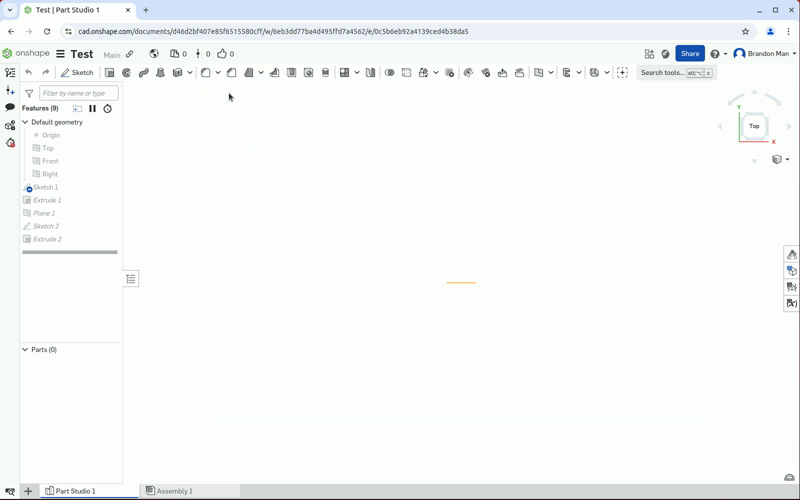
key(shift+s)
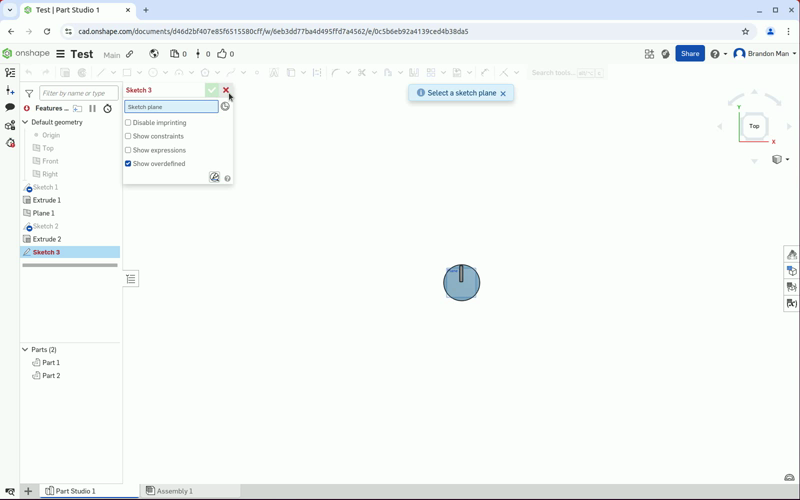
mouse_move(73, 215)
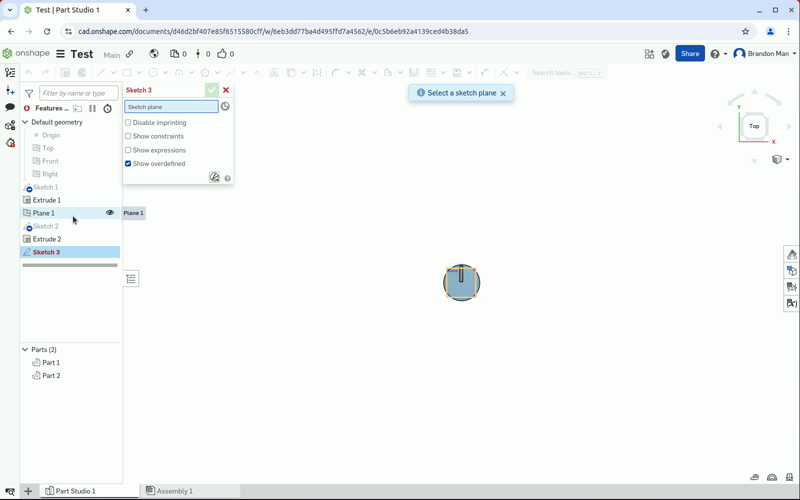
click(73, 215)
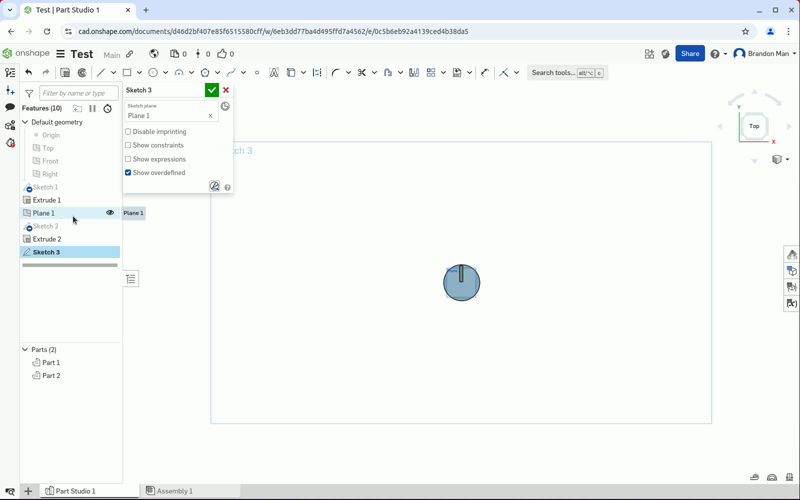
mouse_move(73, 352)
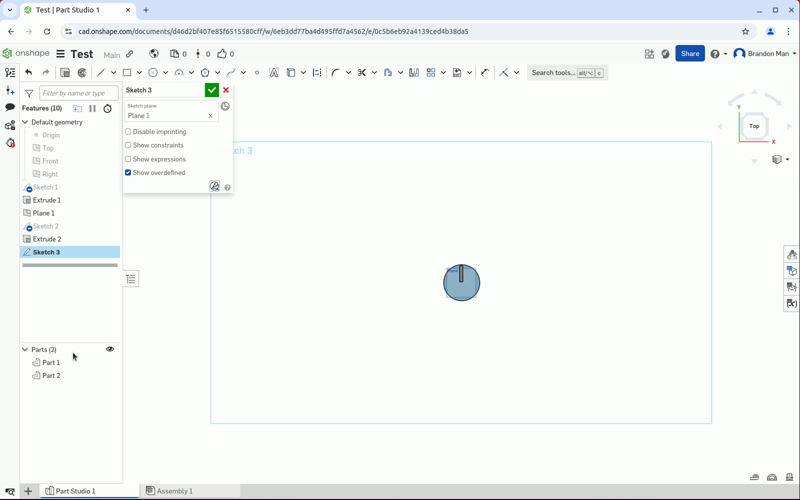
key(y)
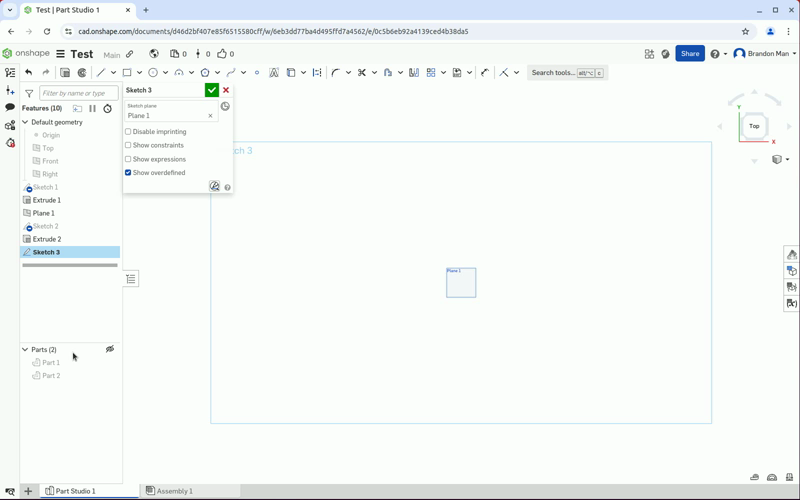
key(l)
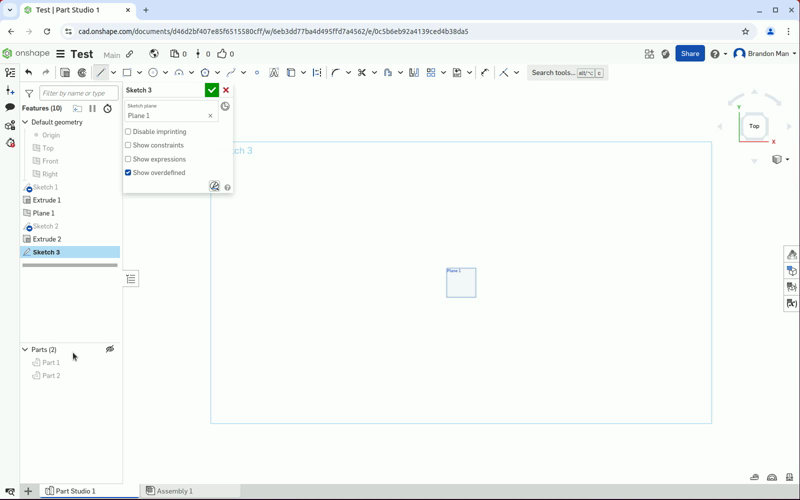
key_down(shift)
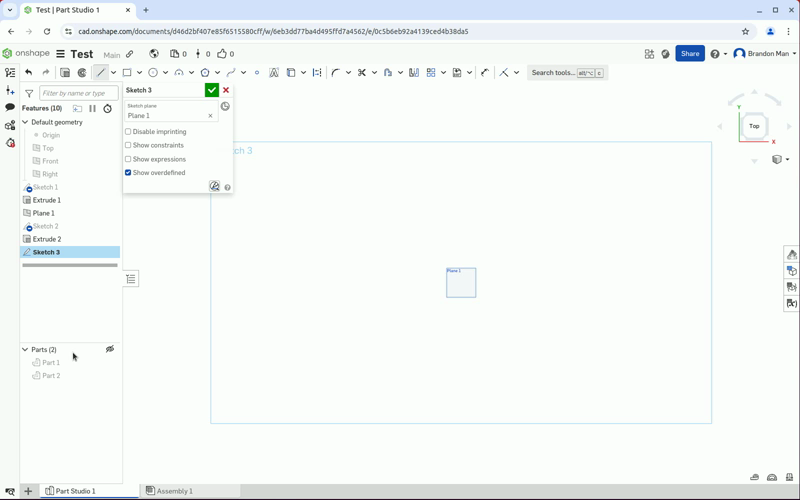
mouse_move(459, 299)
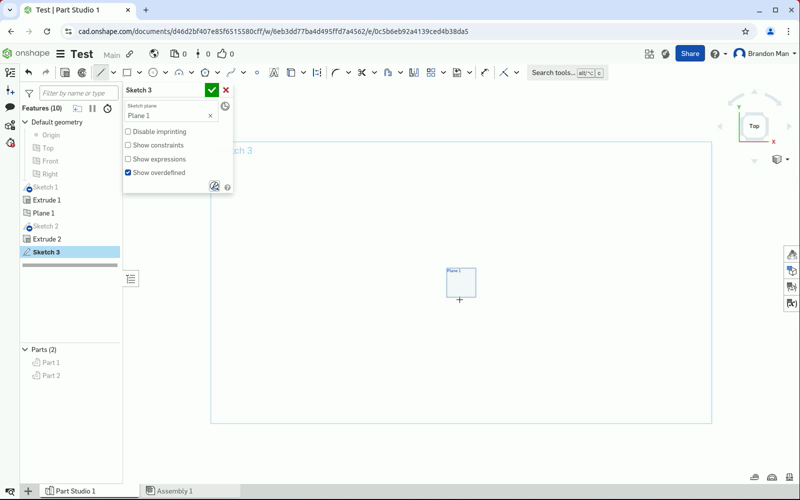
click(459, 299)
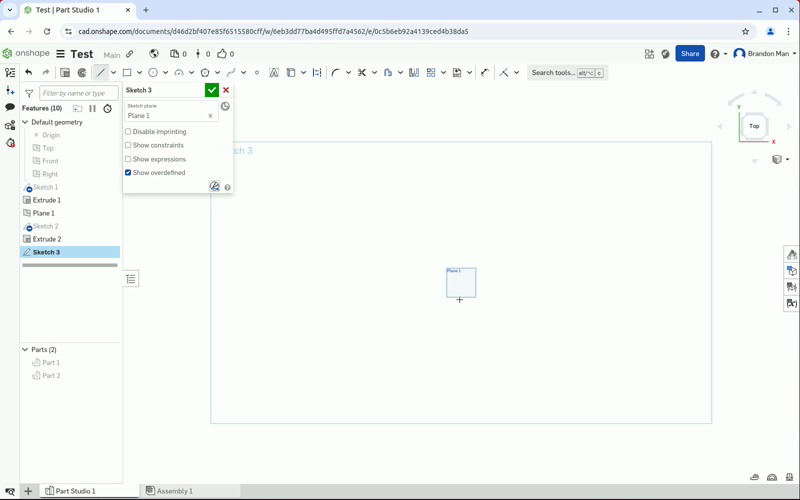
key_up(shift)
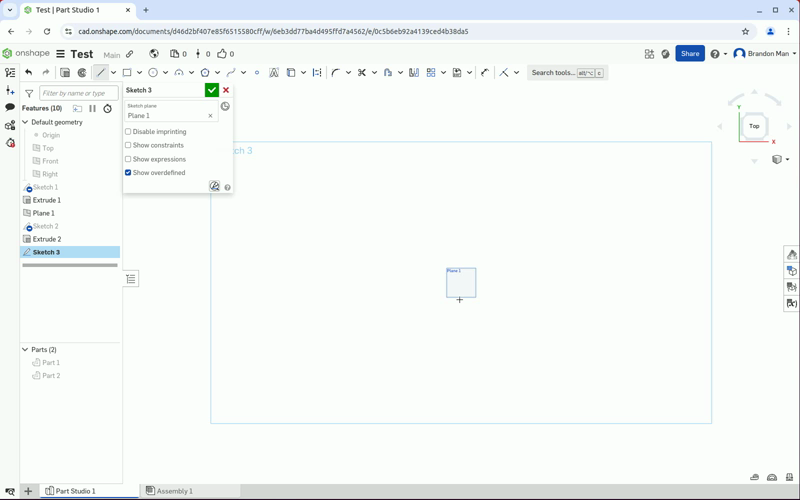
key_down(shift)
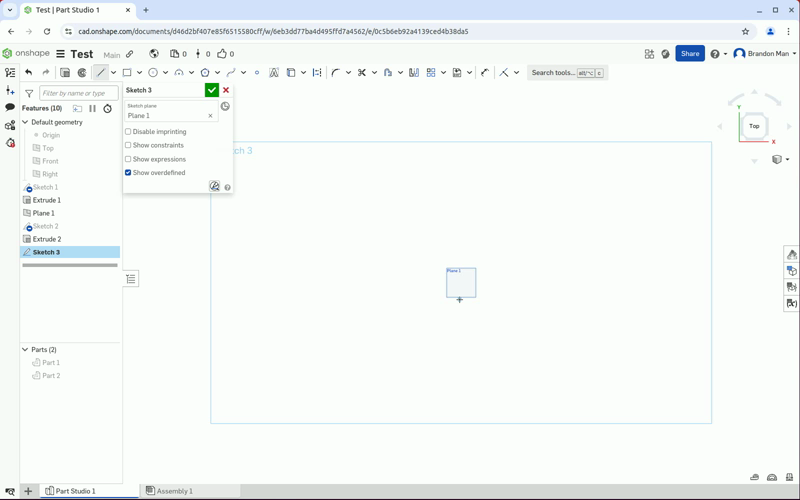
mouse_move(489, 299)
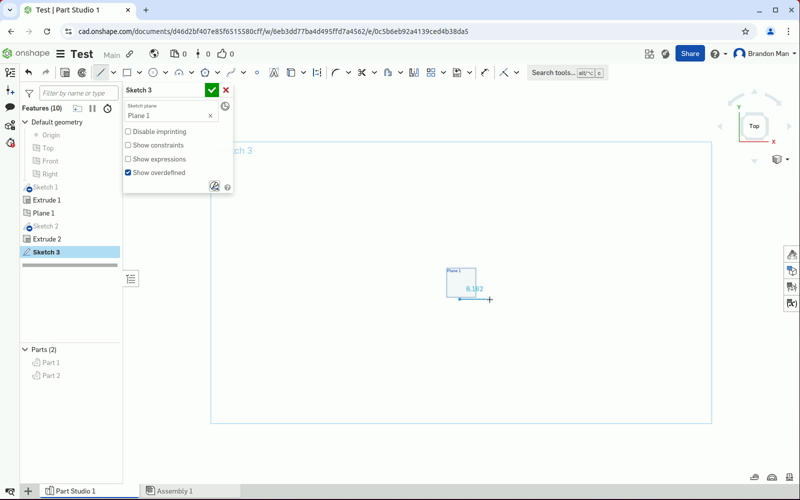
mouse_move(462, 299)
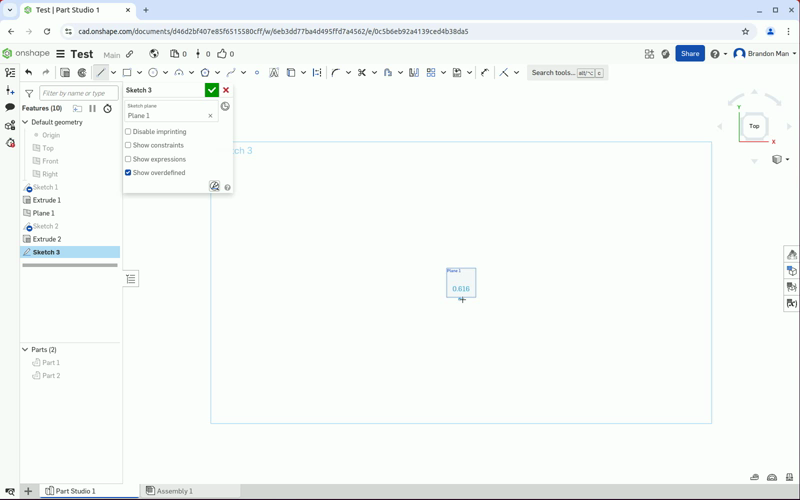
scroll(6)
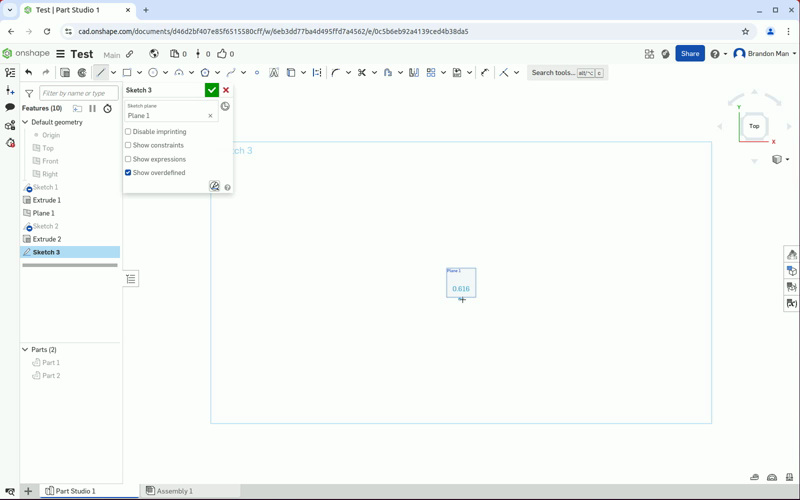
scroll(6)
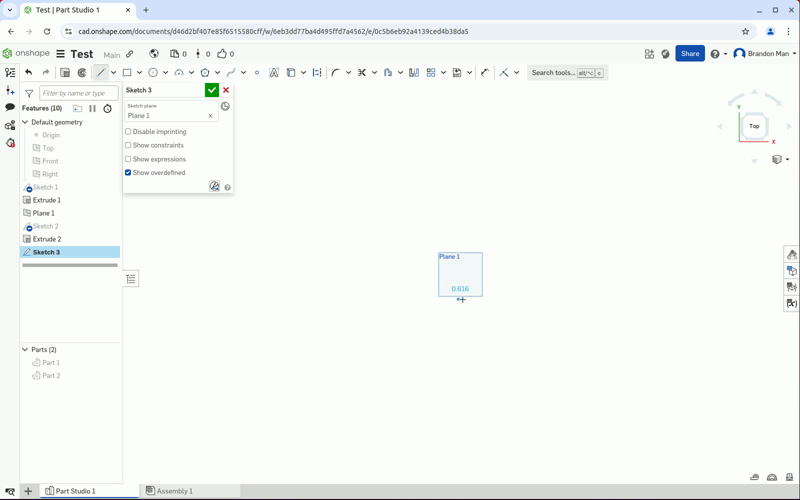
scroll(6)
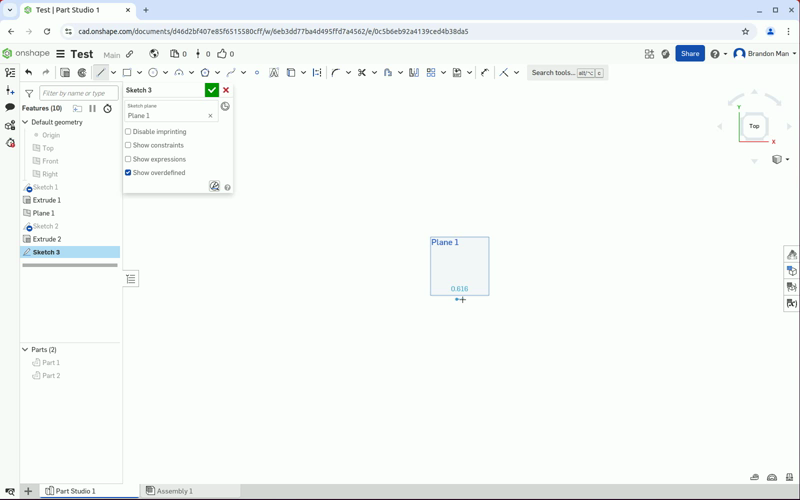
scroll(6)
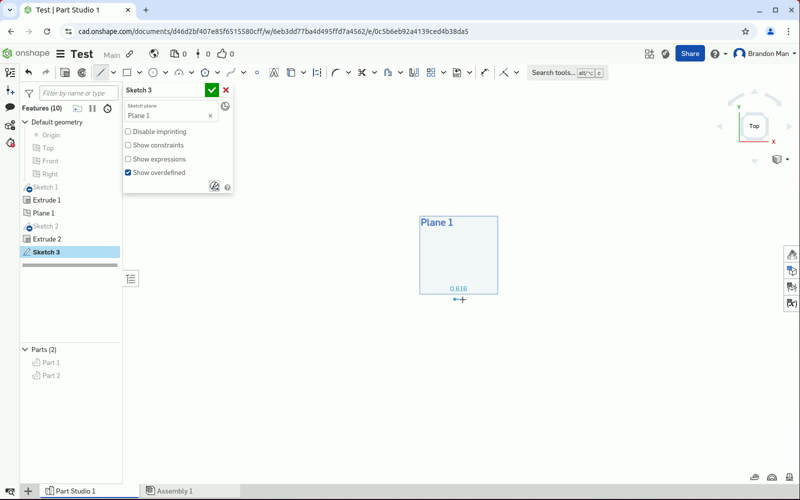
scroll(6)
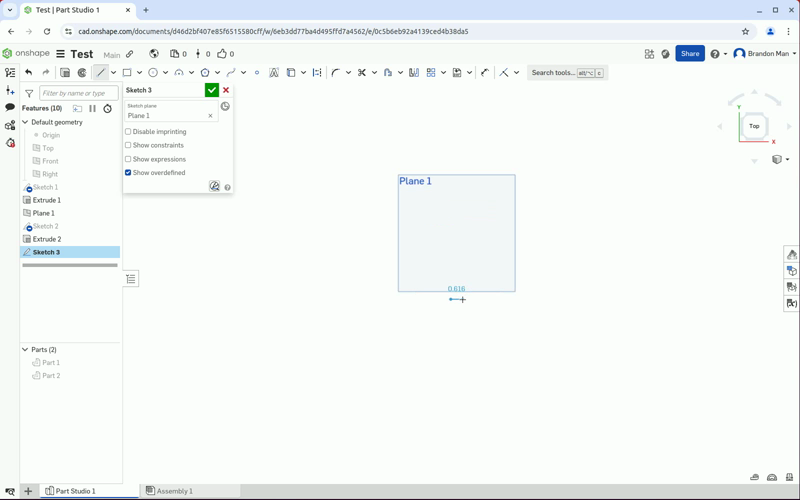
scroll(6)
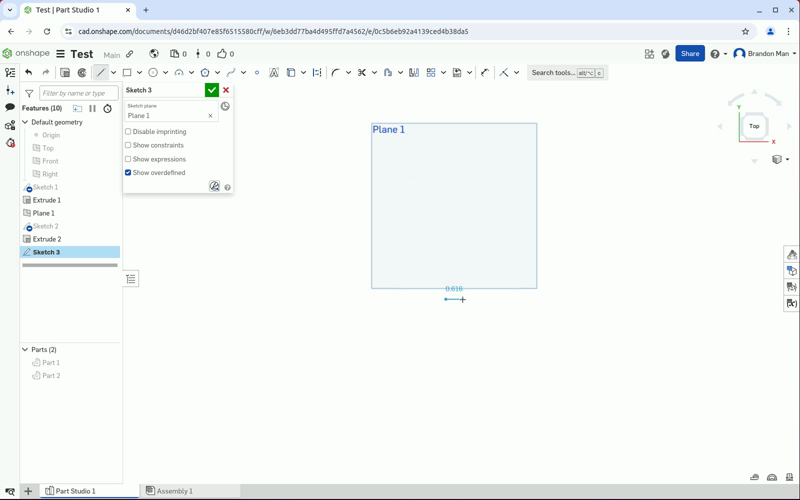
scroll(6)
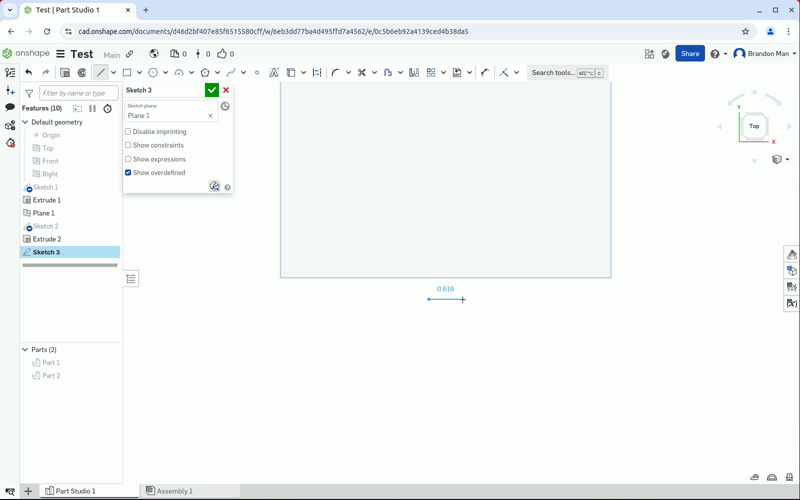
click(462, 299)
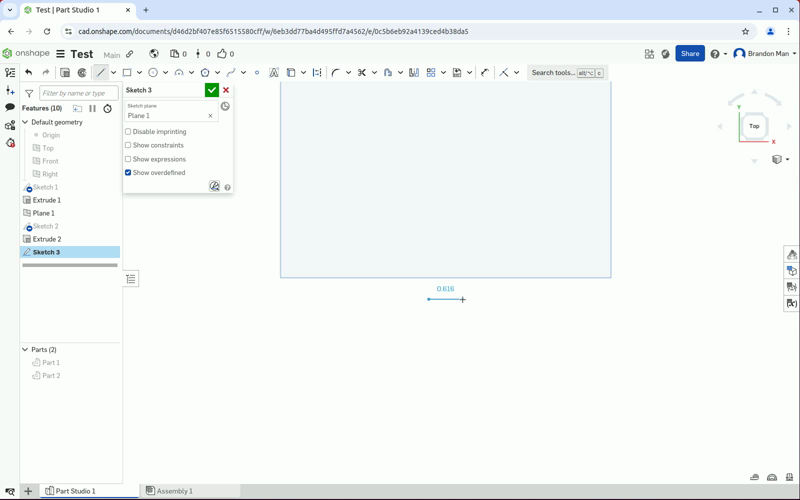
scroll(-6)
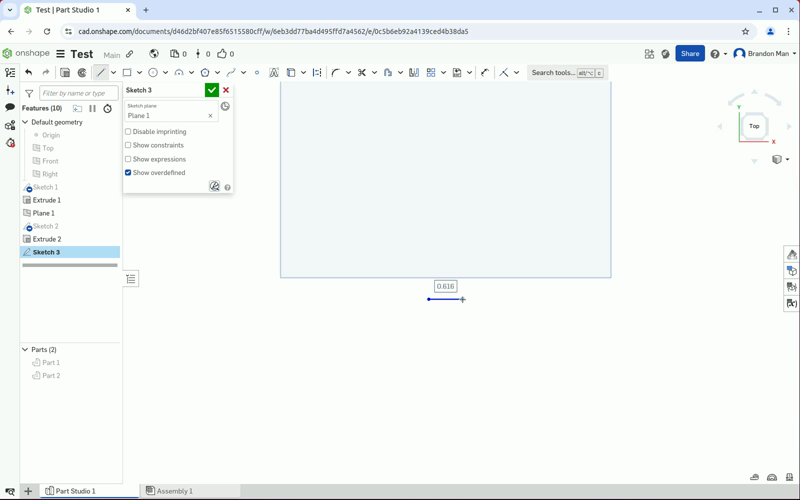
scroll(-6)
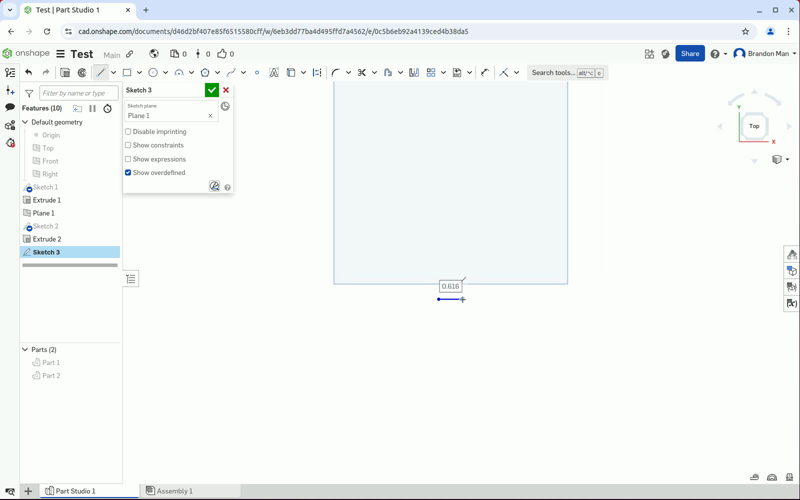
scroll(-6)
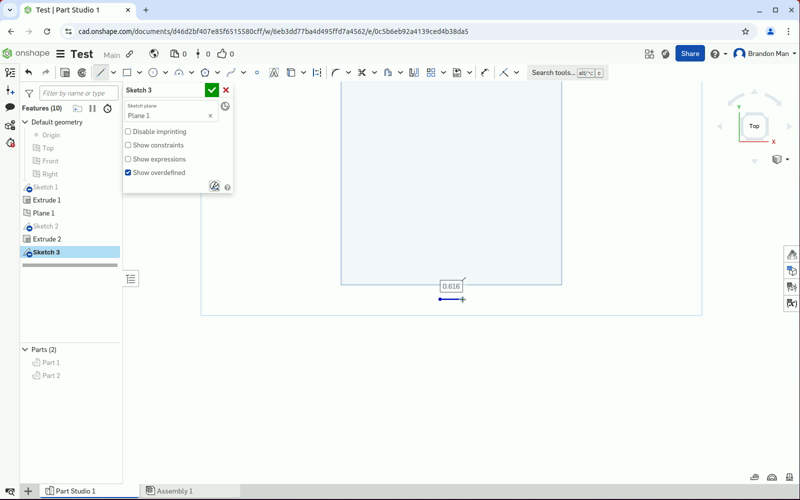
scroll(-6)
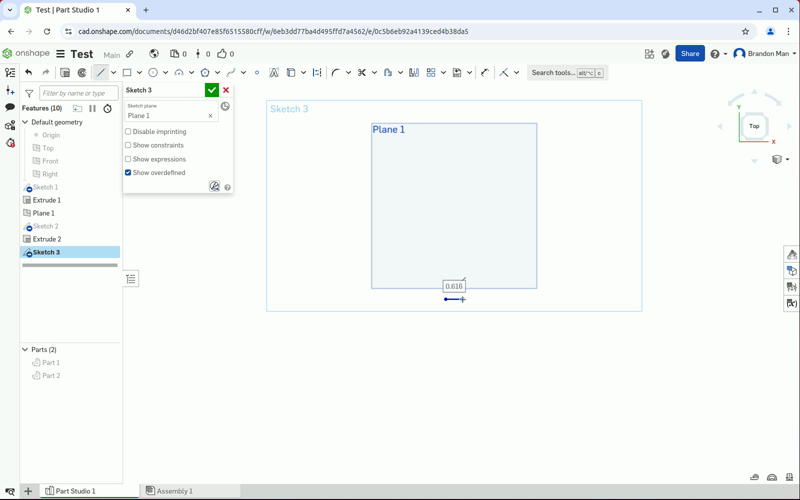
scroll(-6)
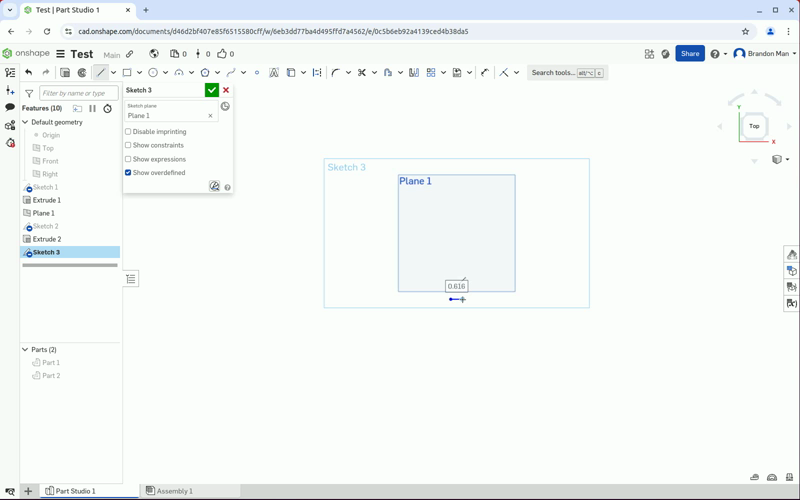
scroll(-6)
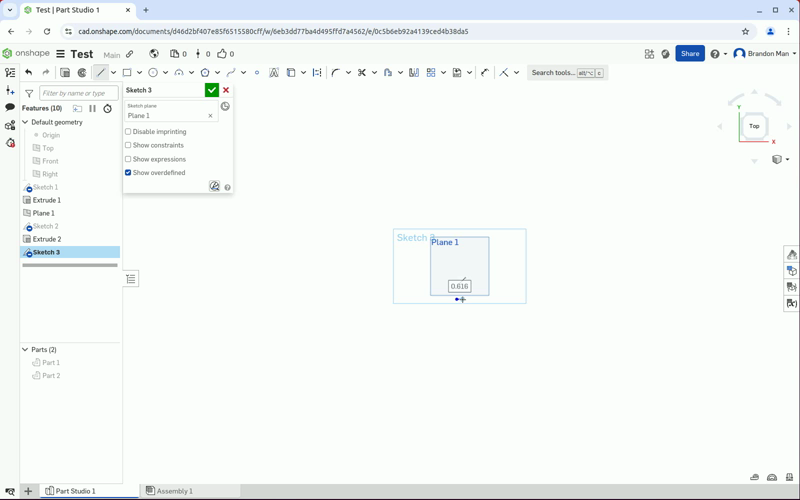
scroll(-6)
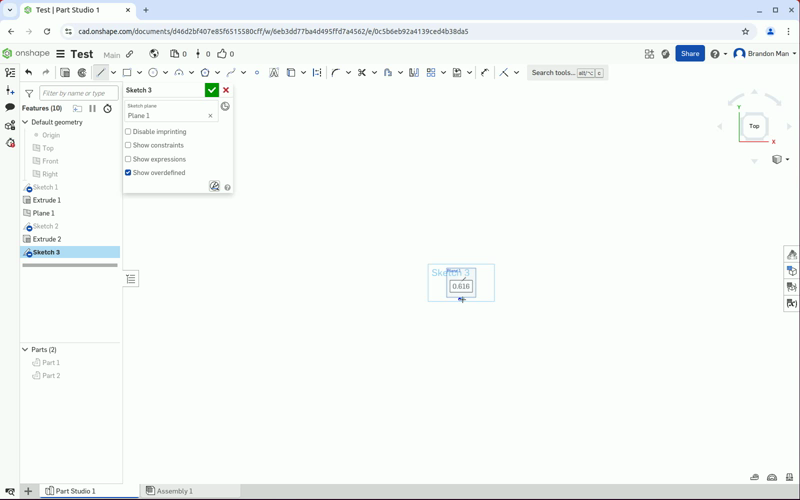
key_up(shift)
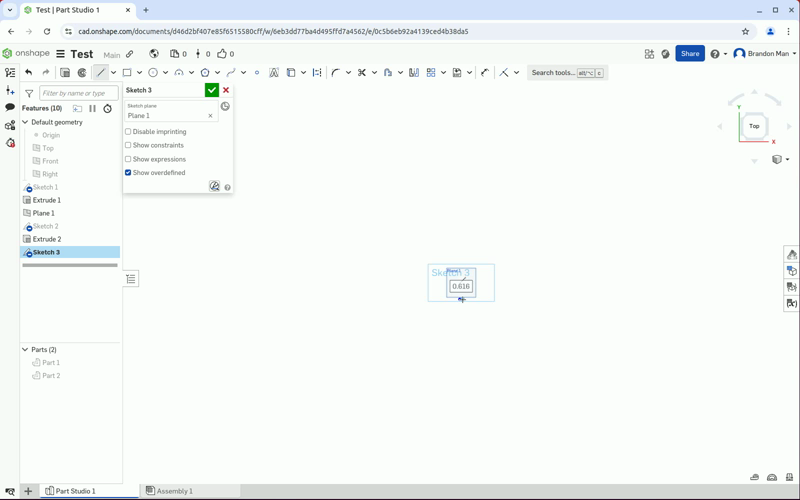
key_down(shift)
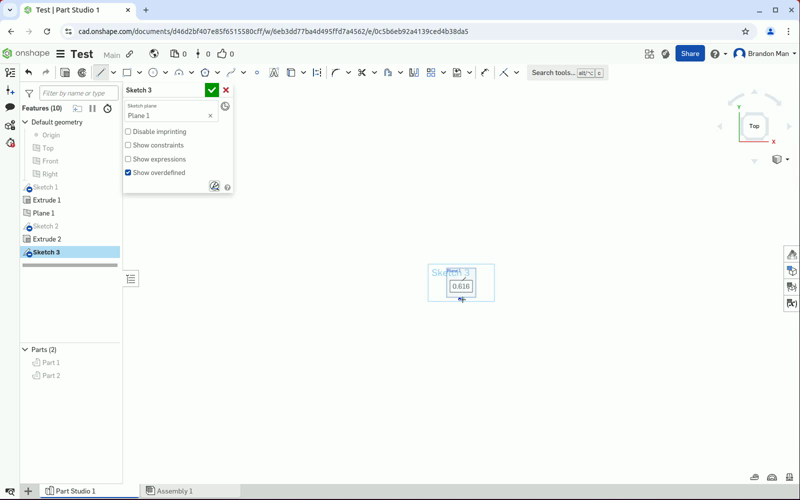
mouse_move(492, 299)
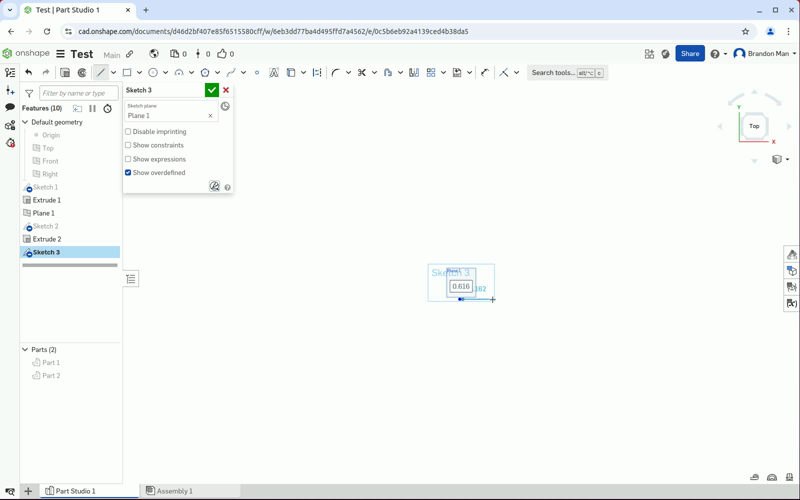
mouse_move(462, 282)
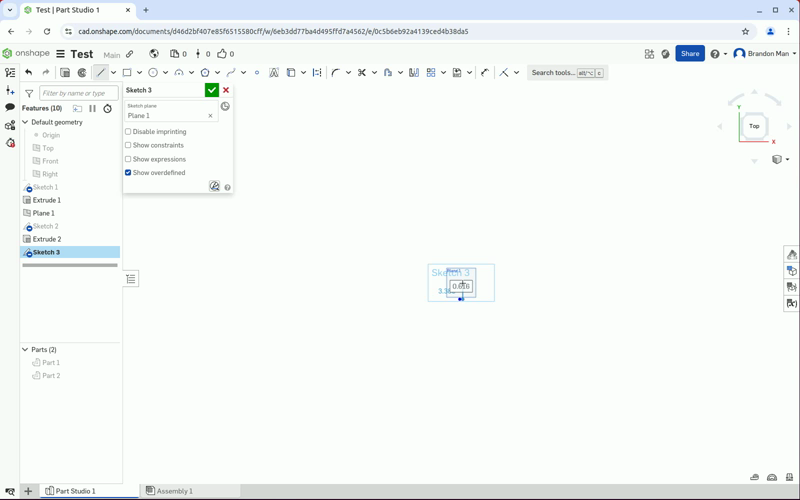
click(462, 282)
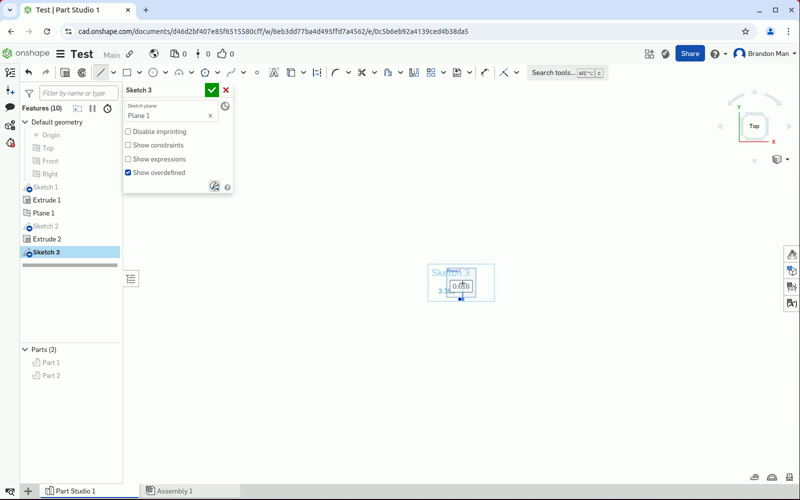
key_up(shift)
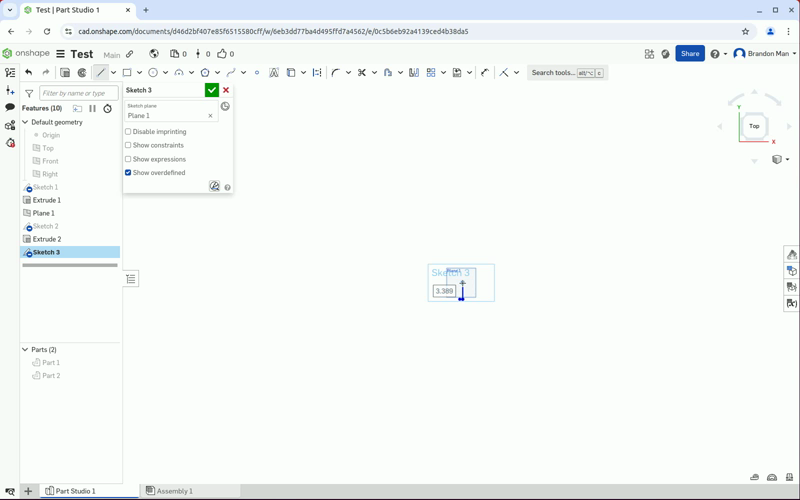
key_down(shift)
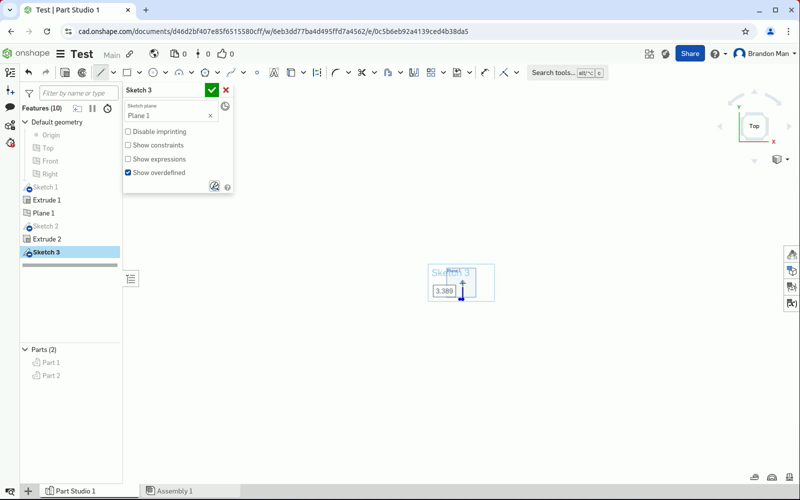
mouse_move(492, 282)
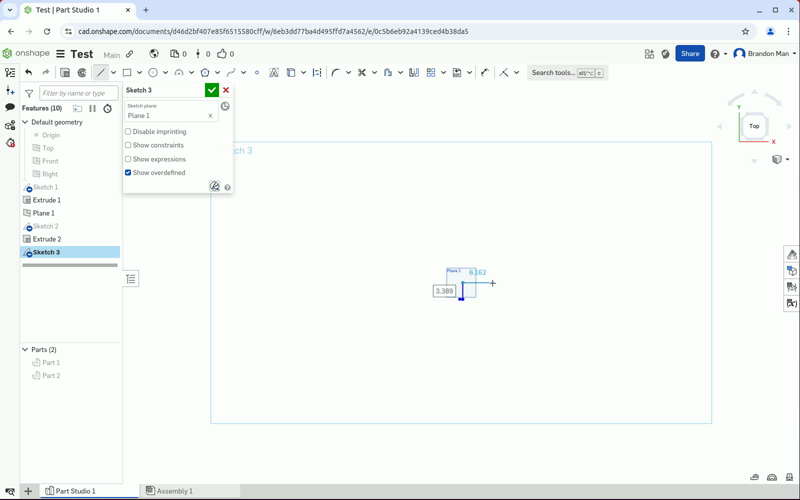
mouse_move(459, 282)
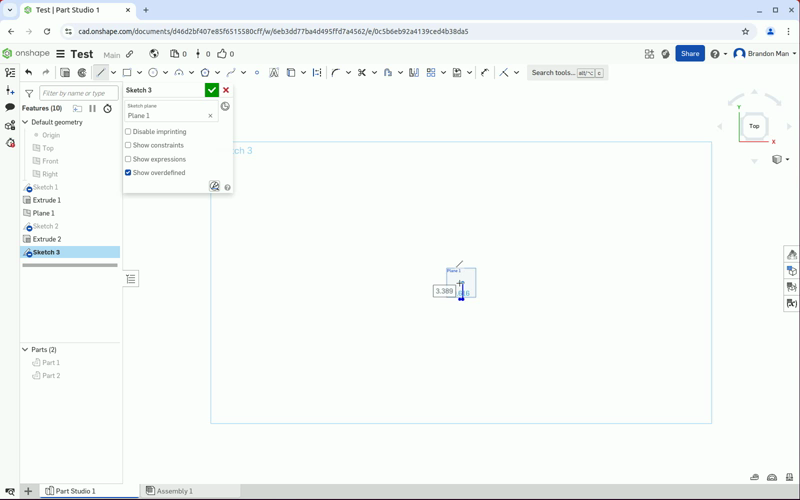
scroll(6)
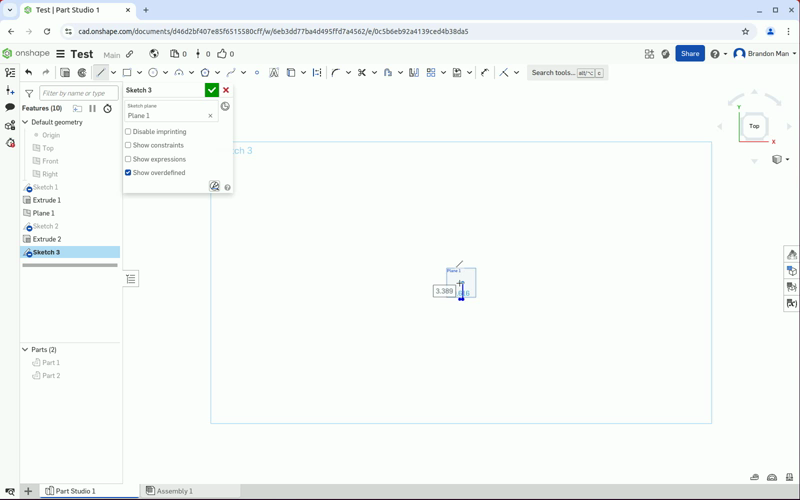
scroll(6)
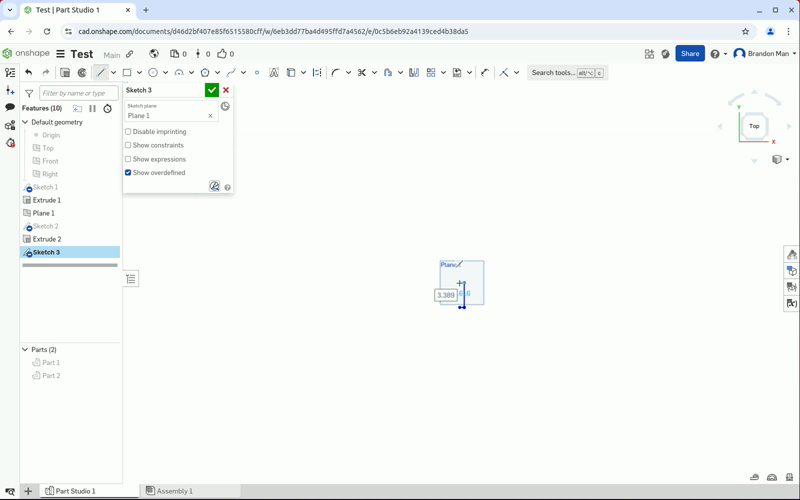
scroll(6)
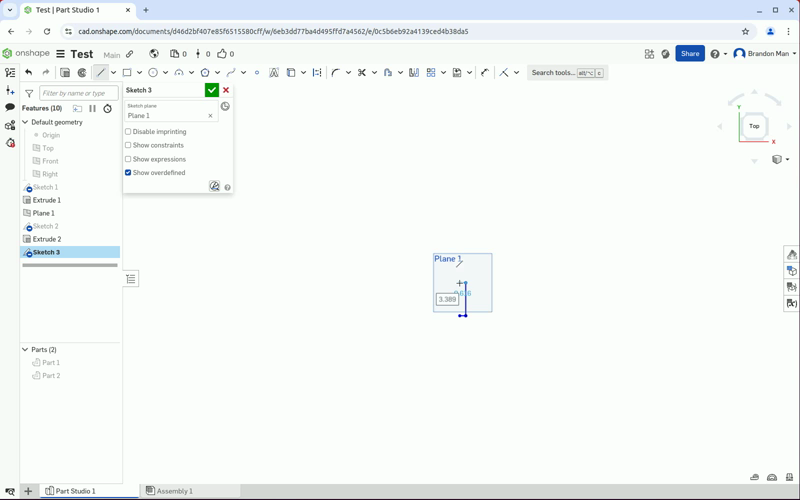
scroll(6)
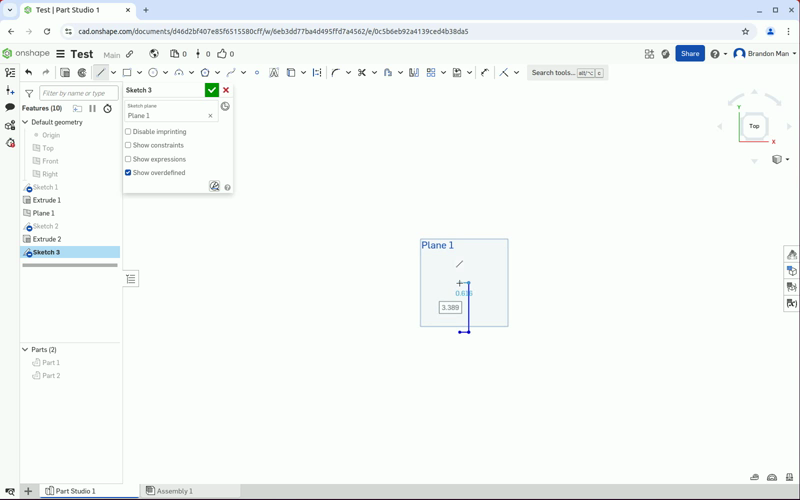
scroll(6)
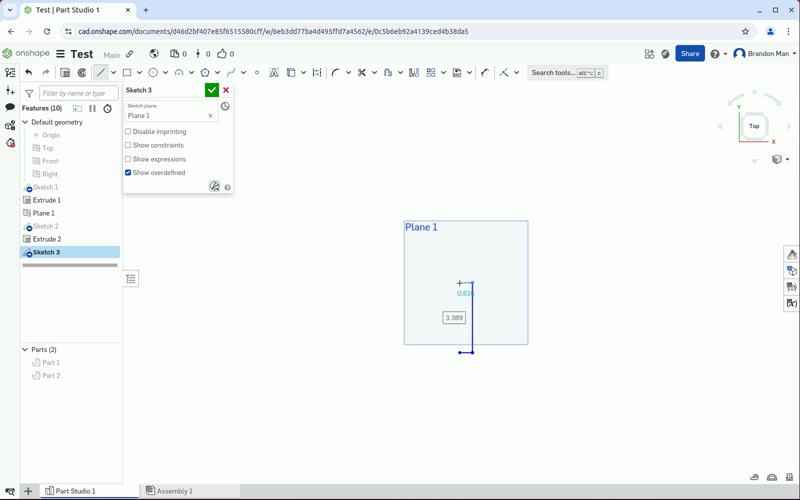
scroll(6)
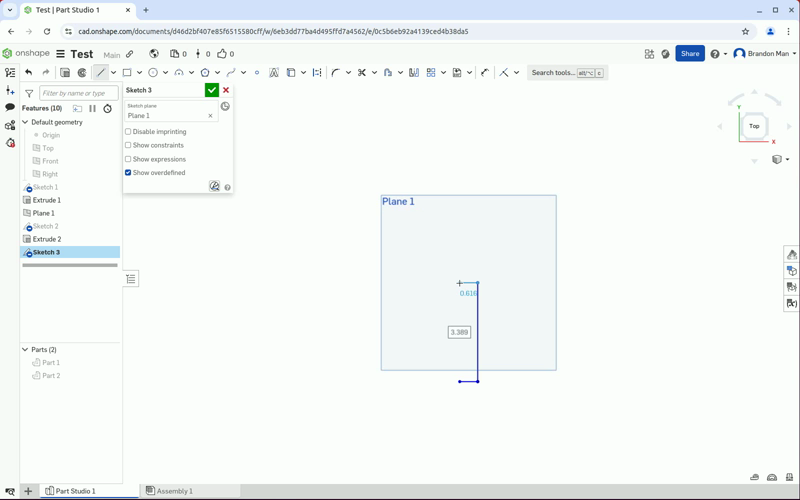
scroll(6)
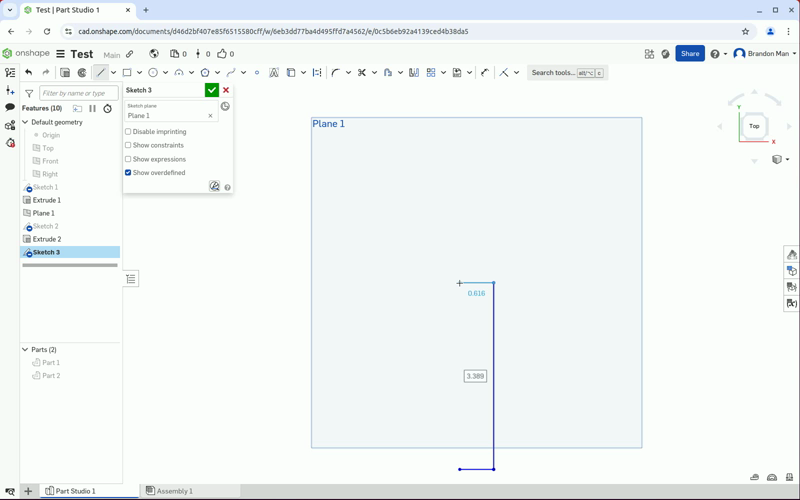
click(459, 282)
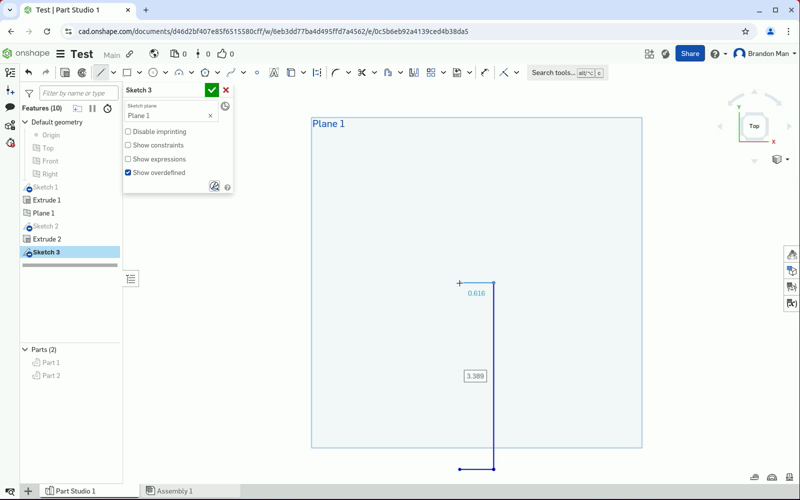
scroll(-6)
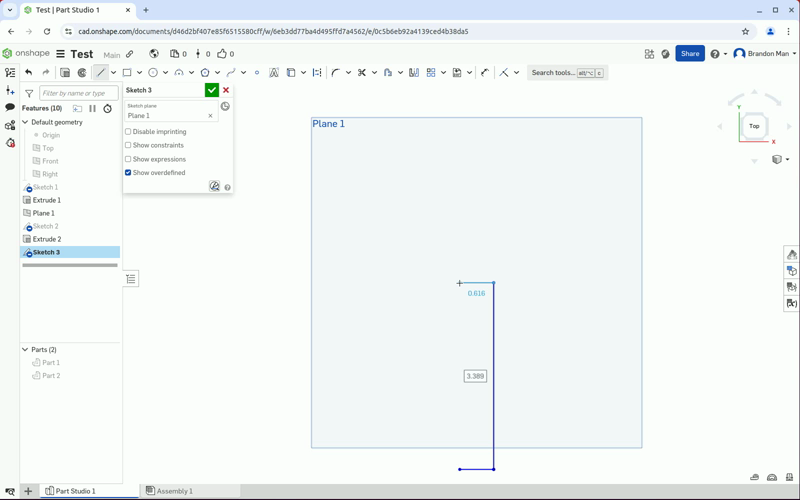
scroll(-6)
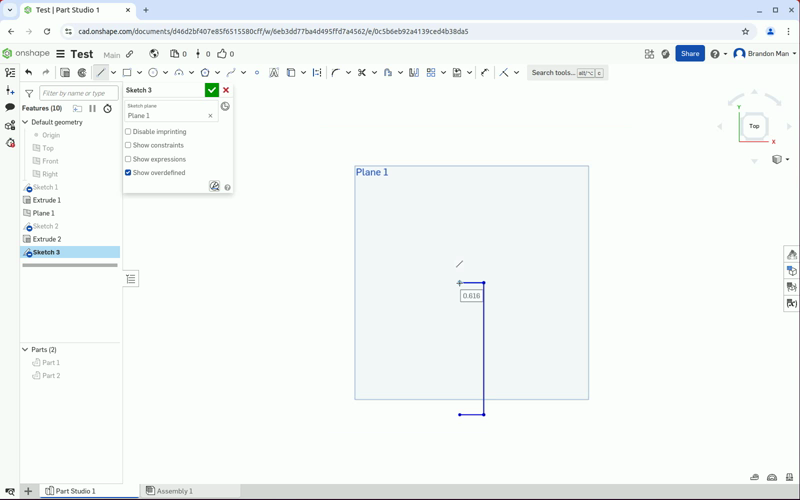
scroll(-6)
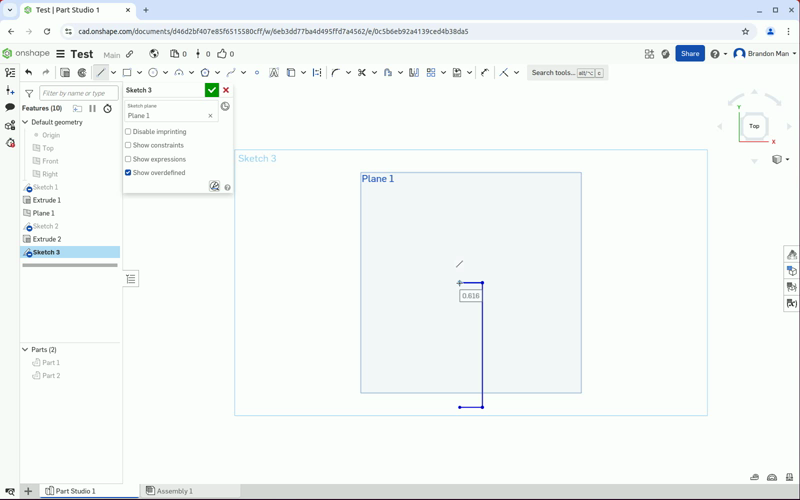
scroll(-6)
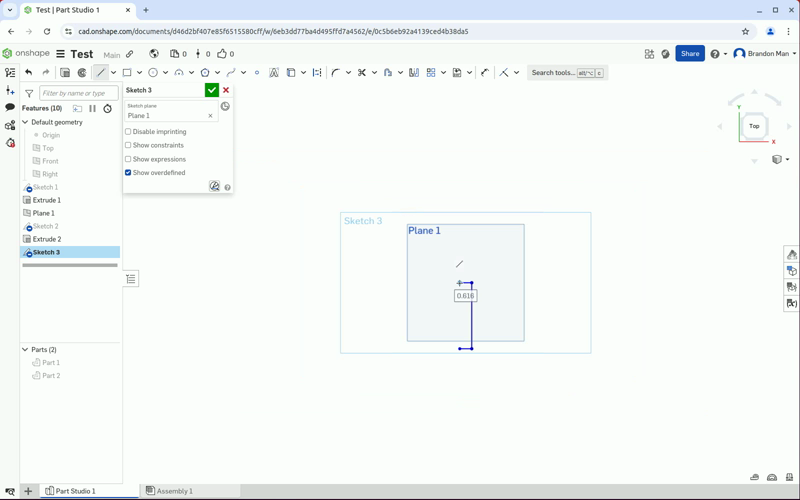
scroll(-6)
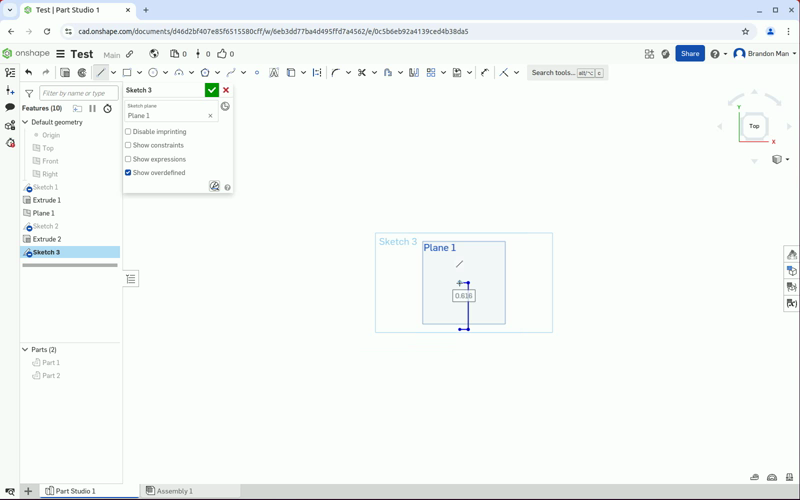
scroll(-6)
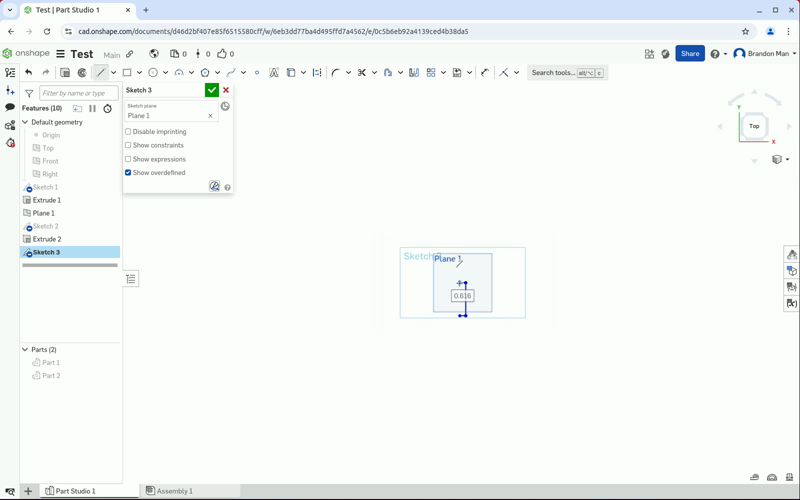
scroll(-6)
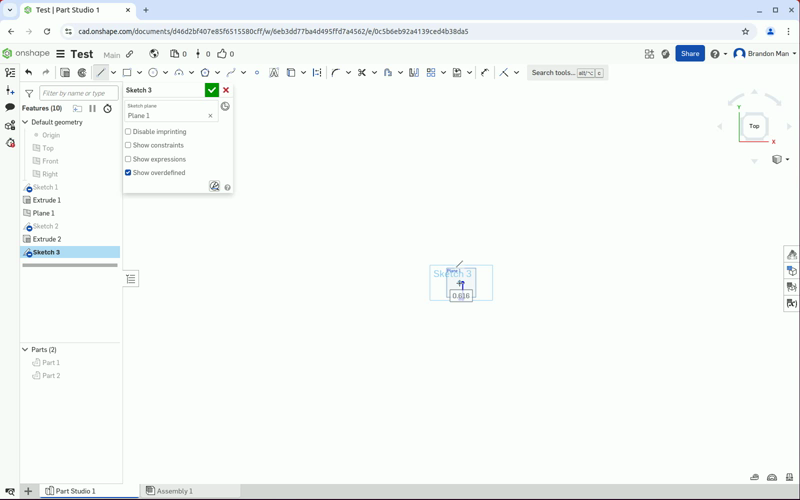
key_up(shift)
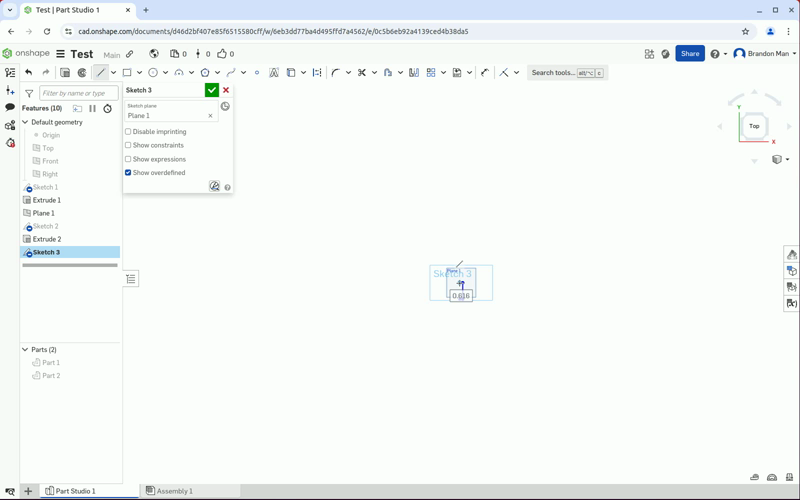
mouse_move(489, 282)
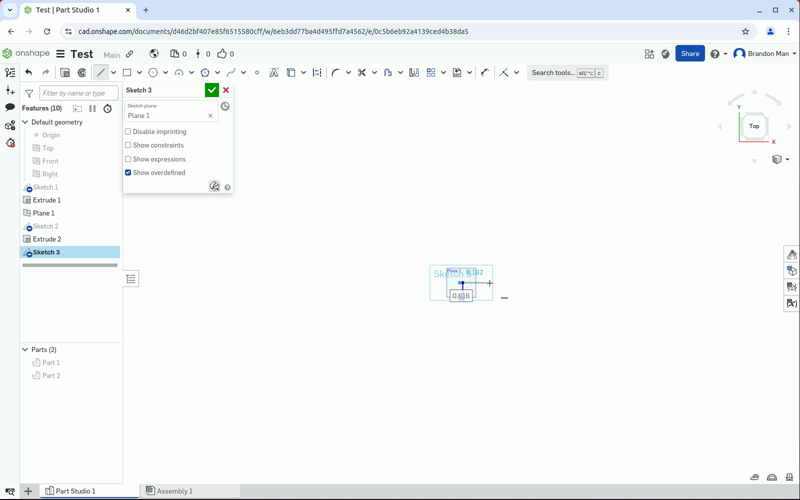
key_down(shift)
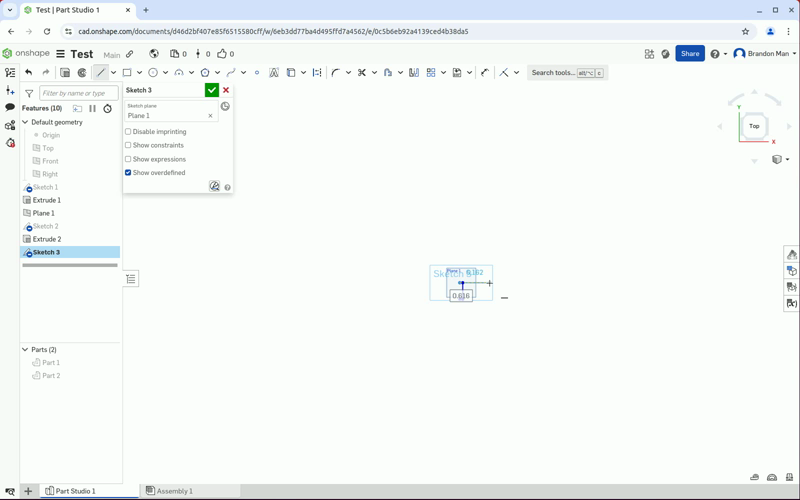
mouse_move(459, 299)
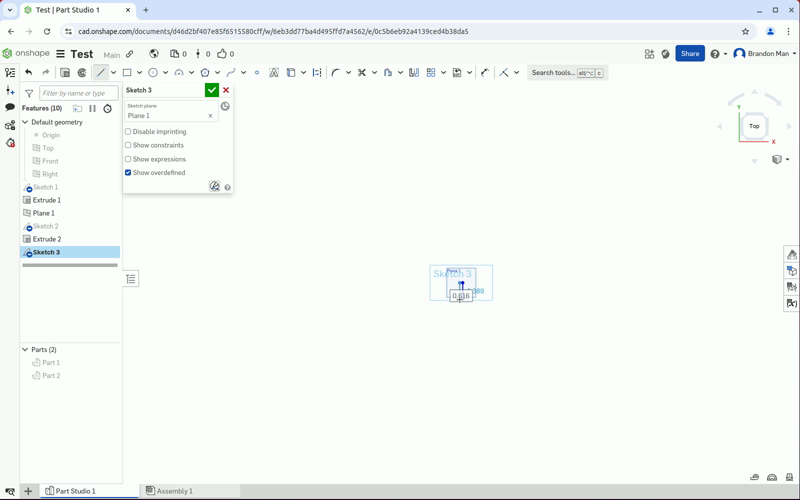
scroll(6)
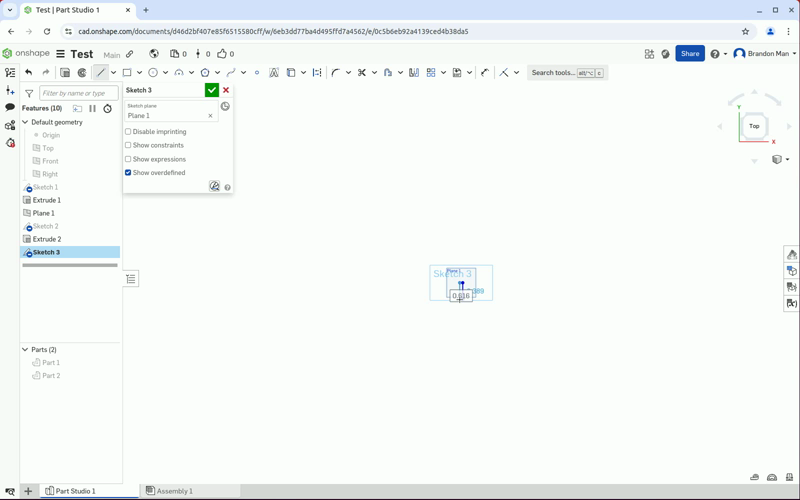
scroll(6)
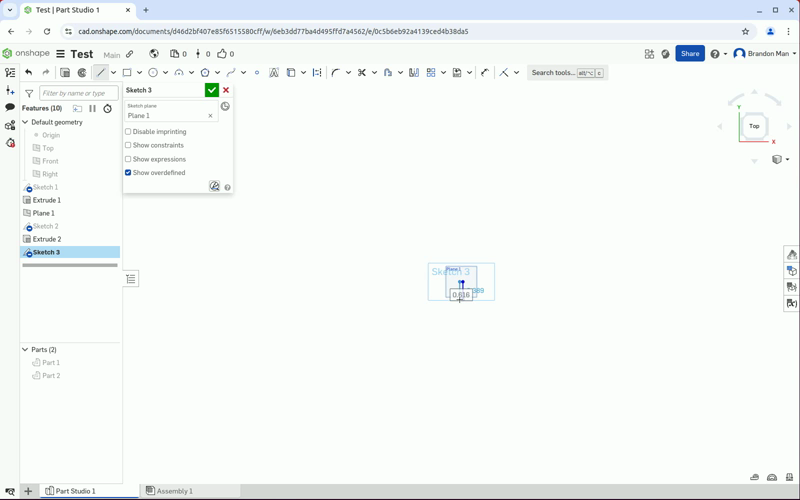
scroll(6)
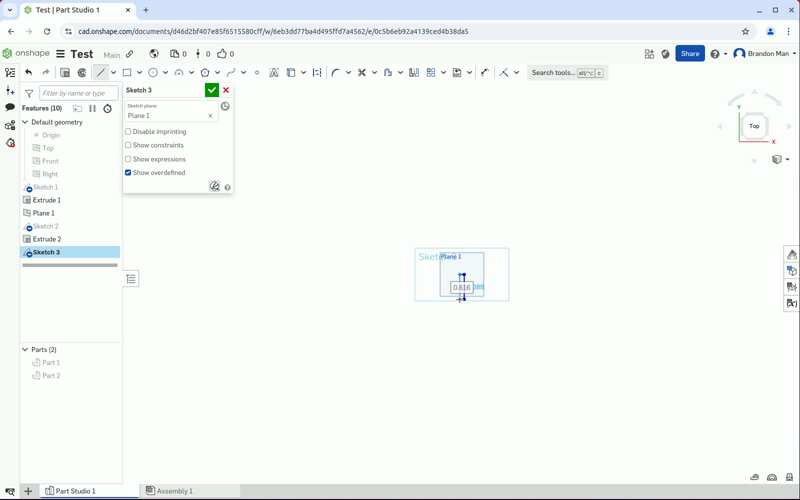
scroll(6)
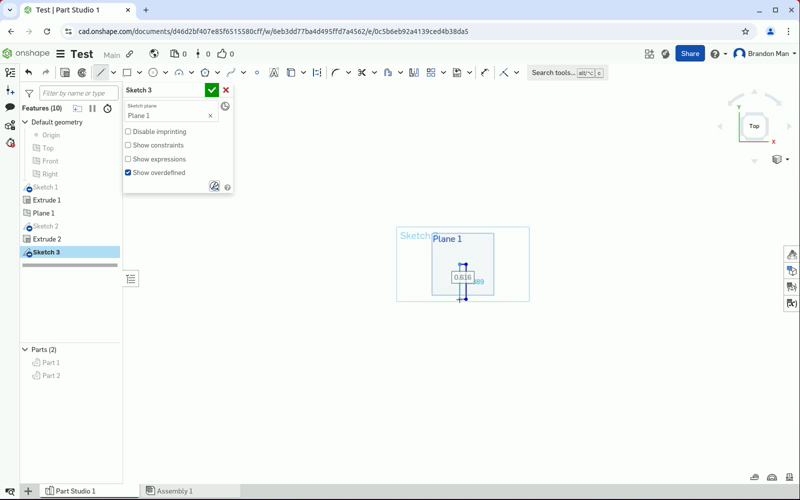
scroll(6)
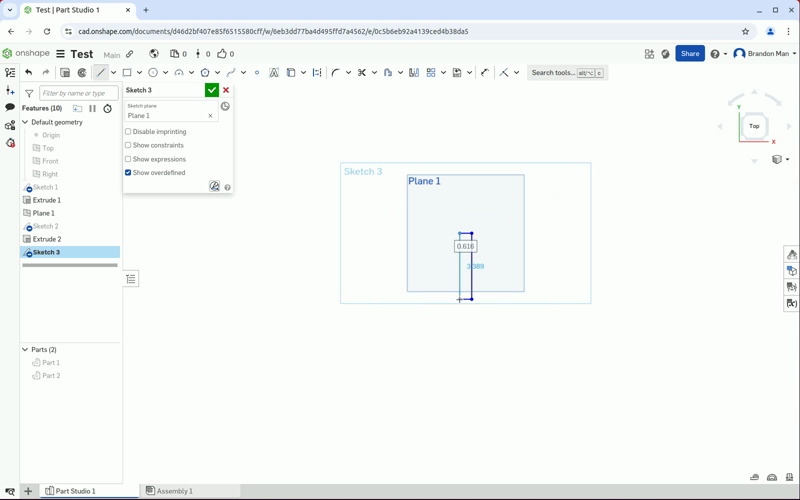
scroll(6)
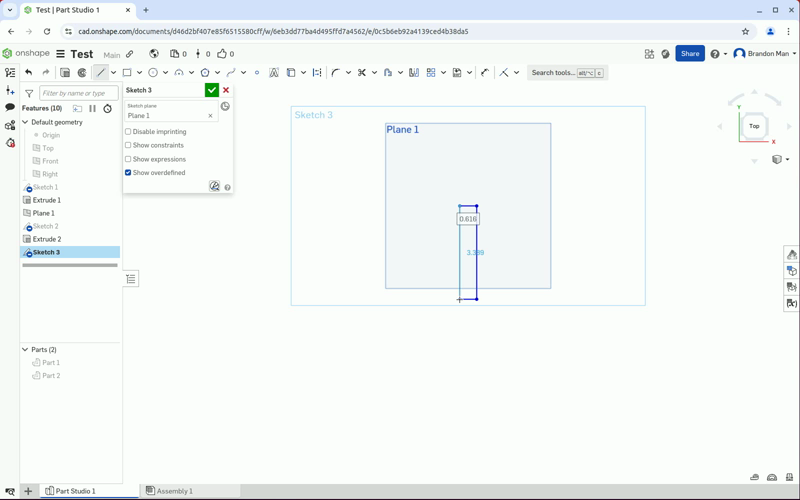
scroll(6)
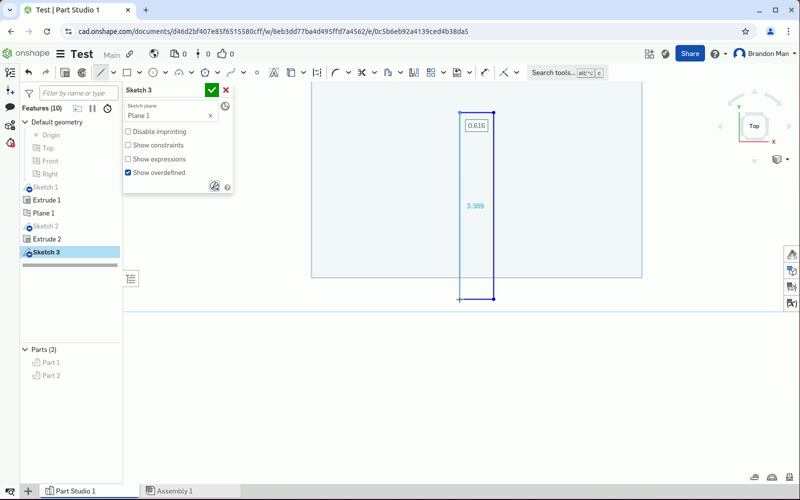
key_up(shift)
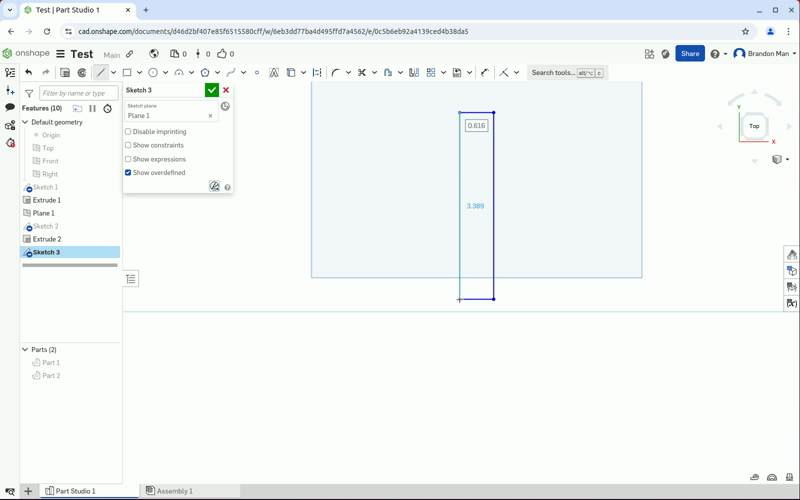
click(459, 299)
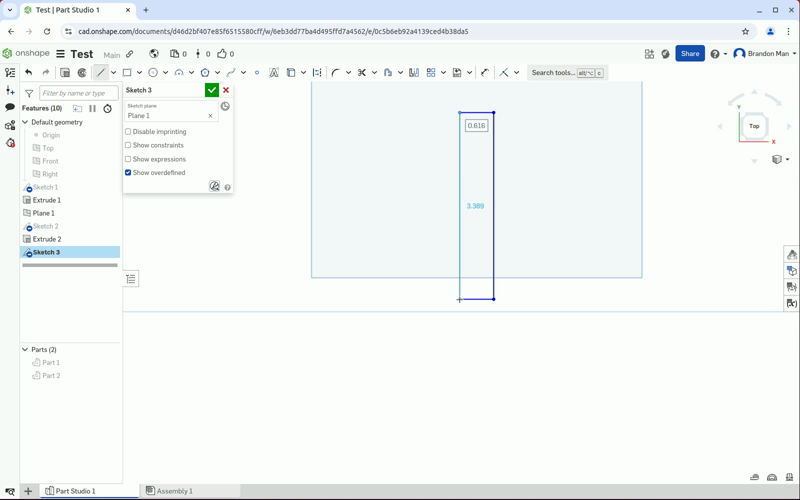
scroll(-6)
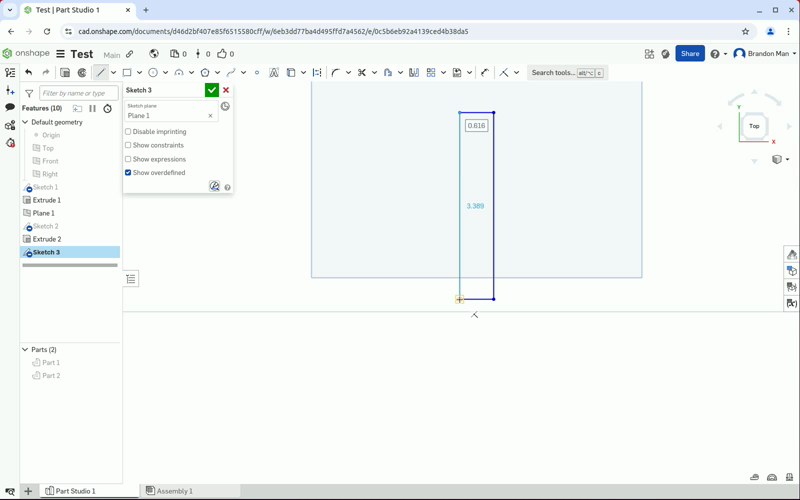
scroll(-6)
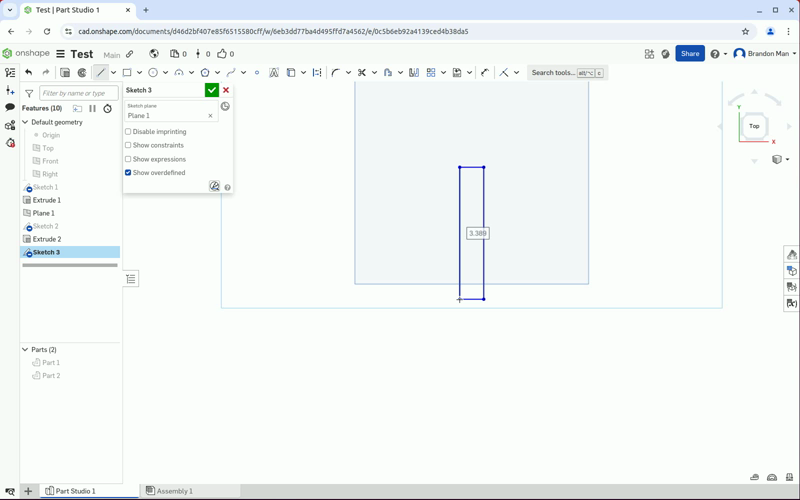
scroll(-6)
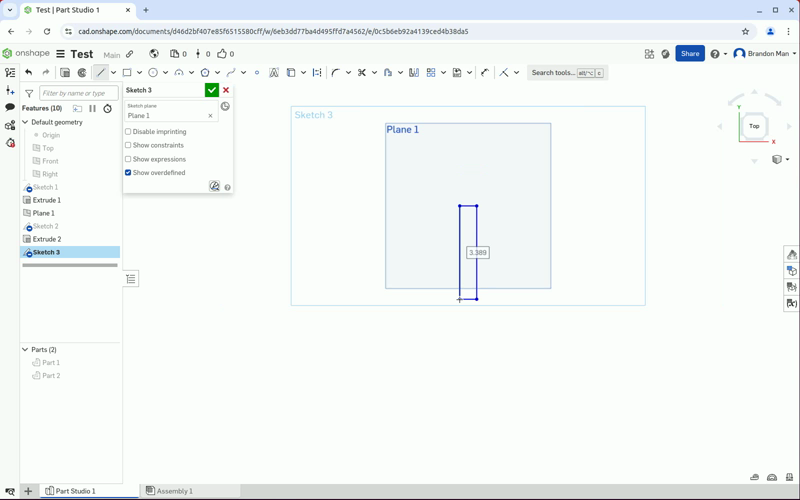
scroll(-6)
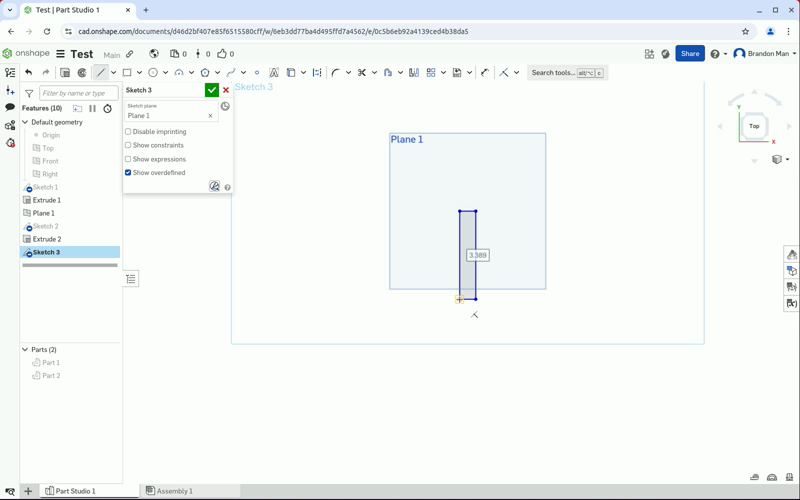
scroll(-6)
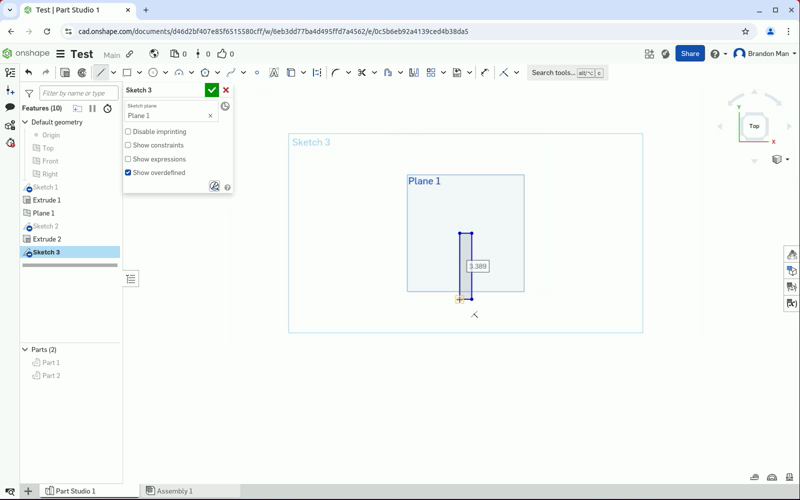
scroll(-6)
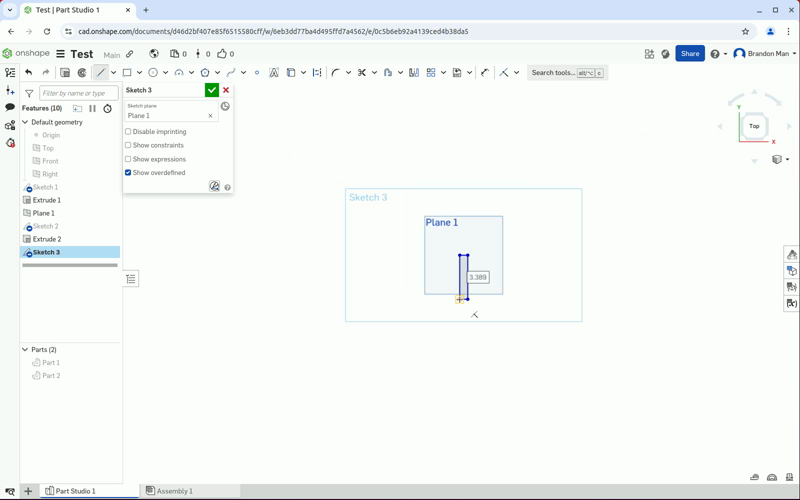
scroll(-6)
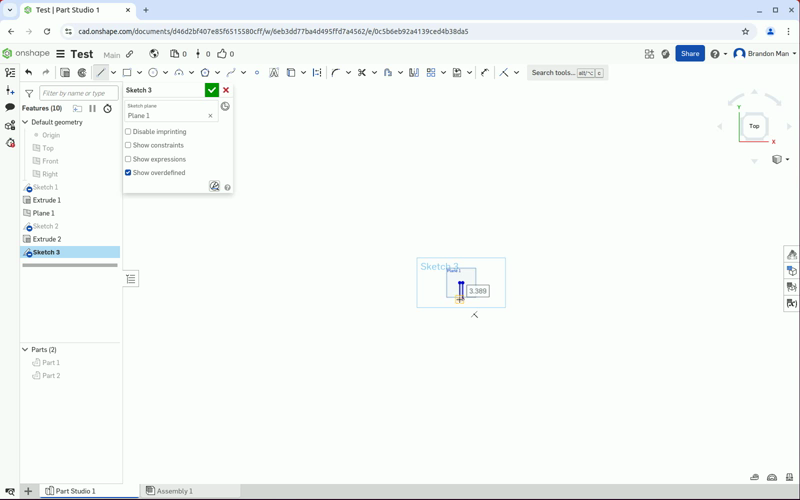
key(esc)
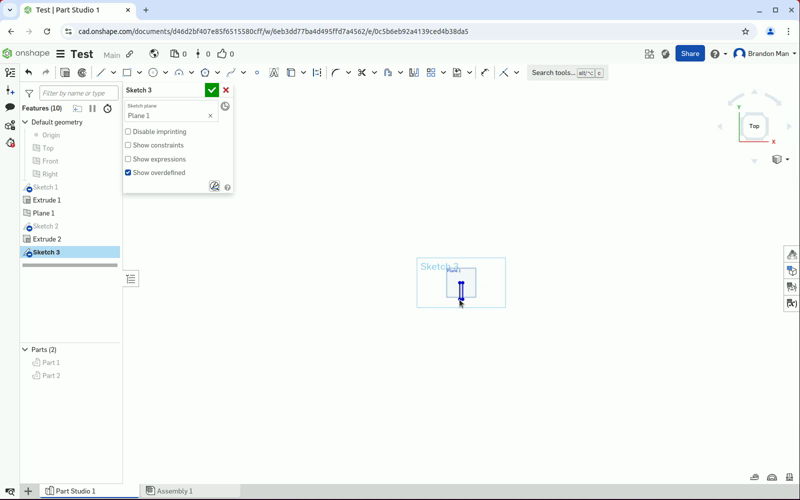
mouse_move(460, 286)
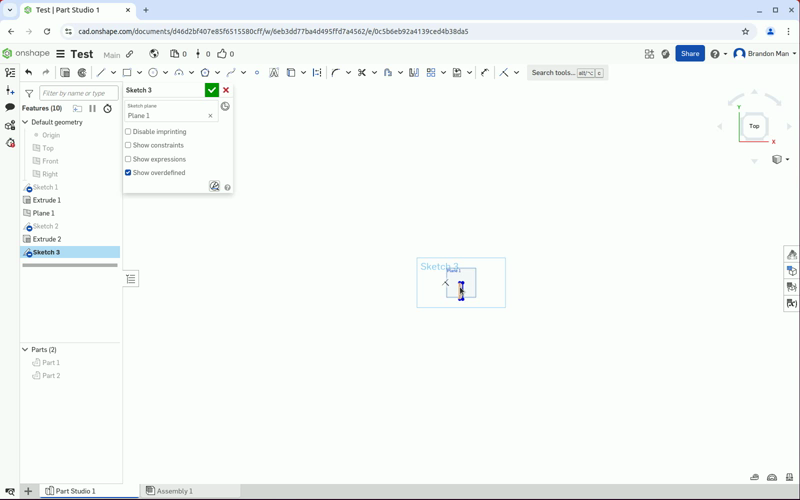
scroll(6)
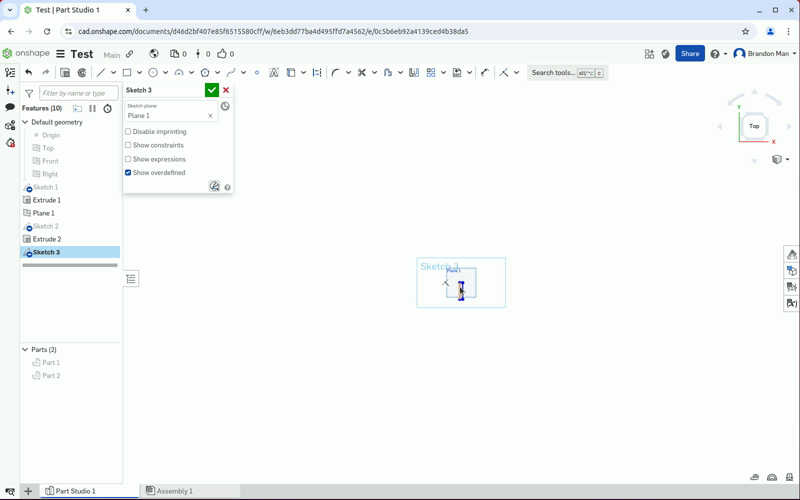
scroll(6)
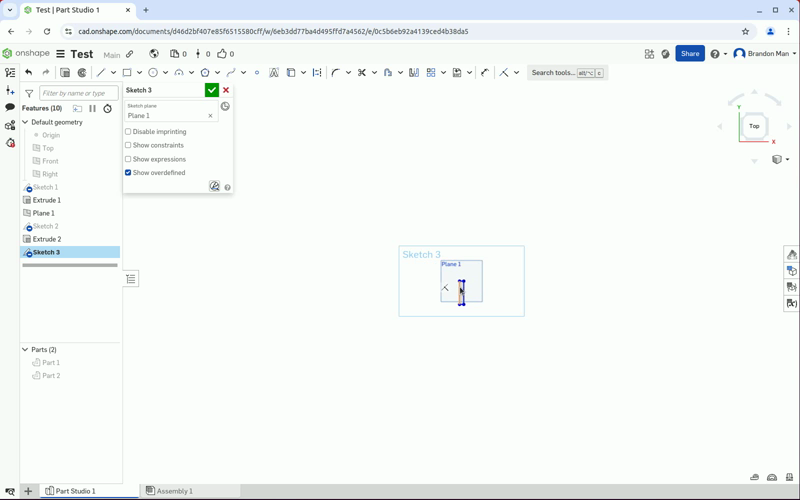
scroll(6)
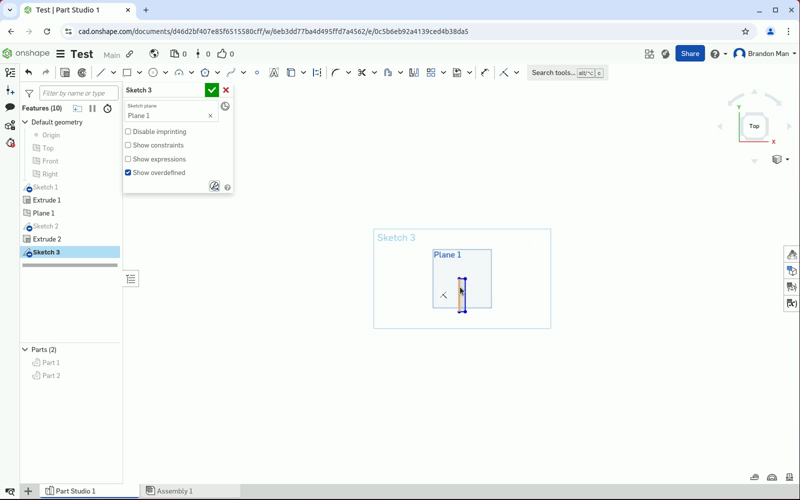
scroll(6)
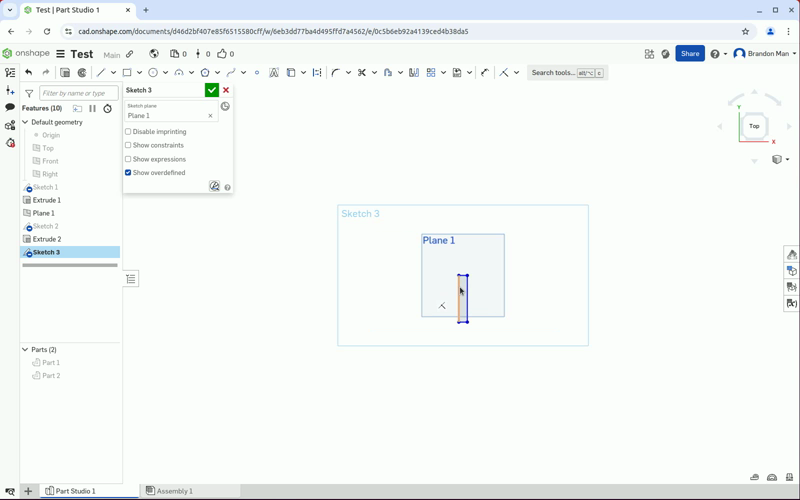
scroll(6)
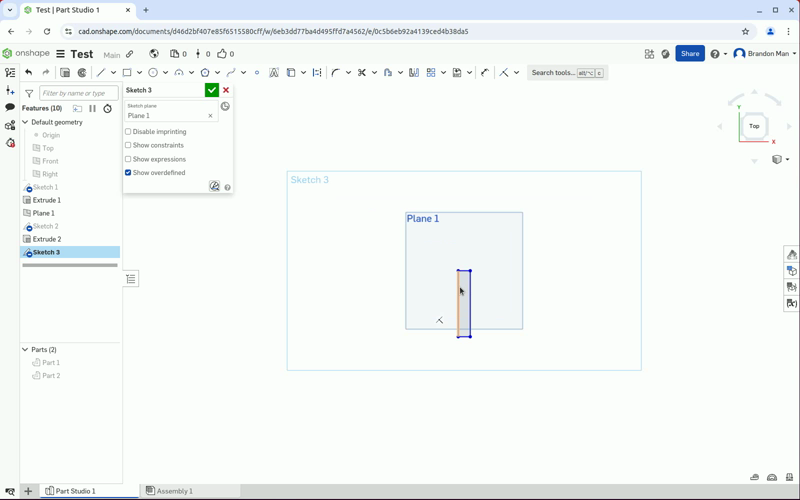
scroll(6)
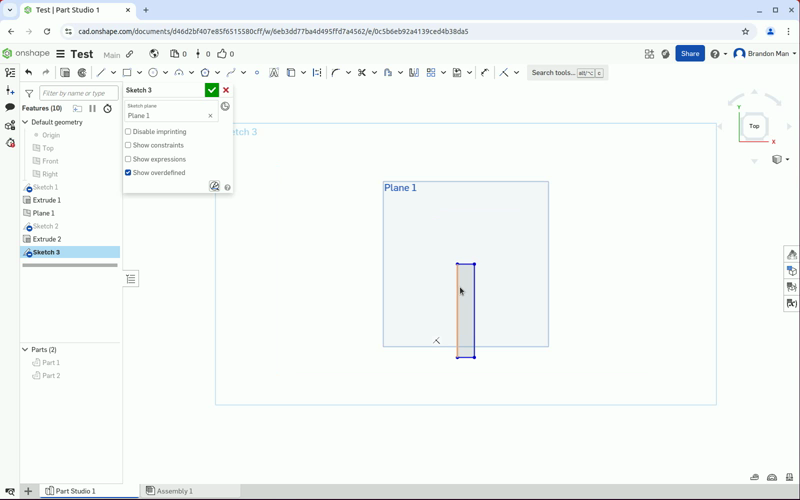
scroll(6)
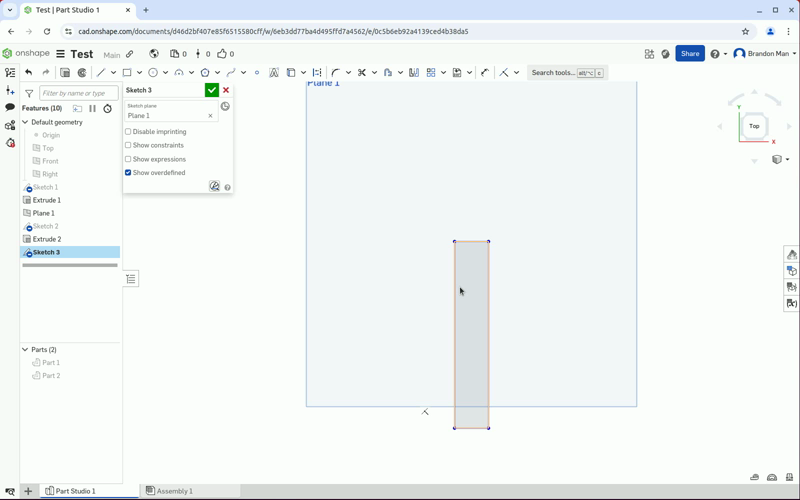
click(460, 286)
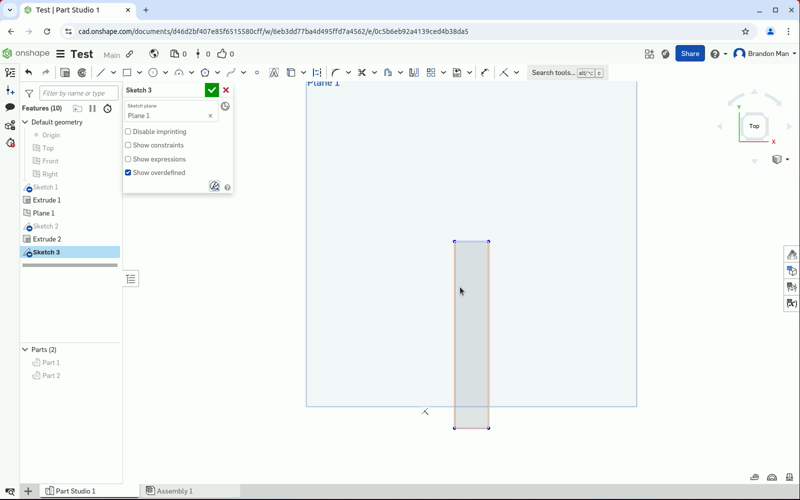
scroll(-6)
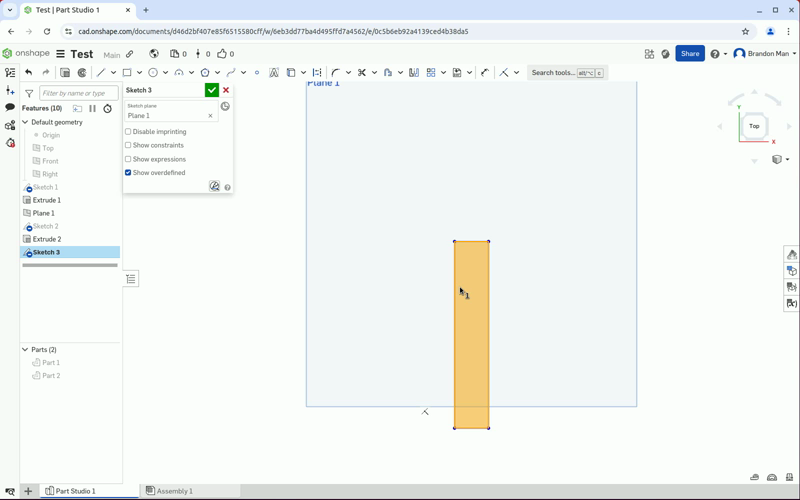
scroll(-6)
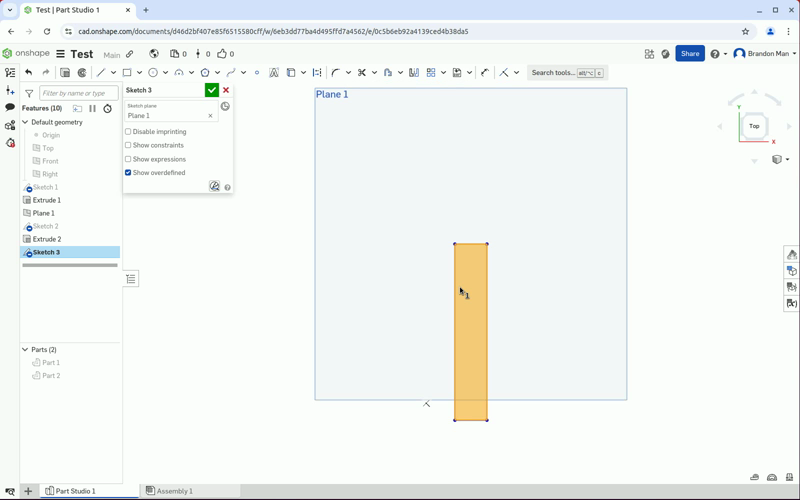
scroll(-6)
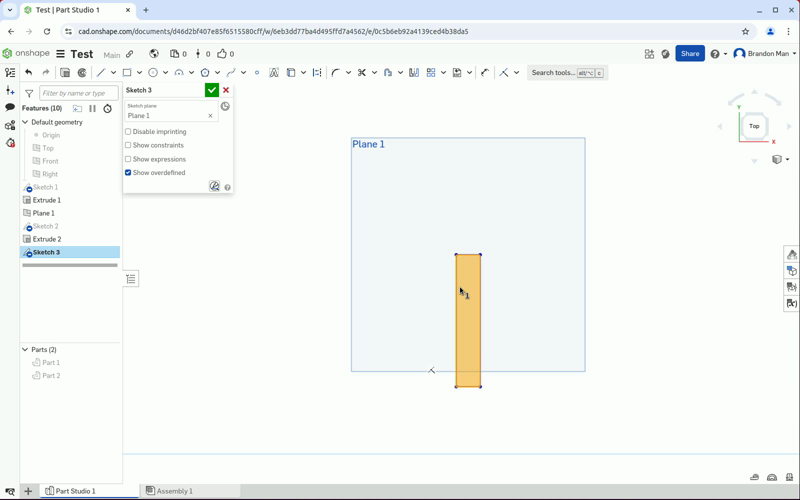
scroll(-6)
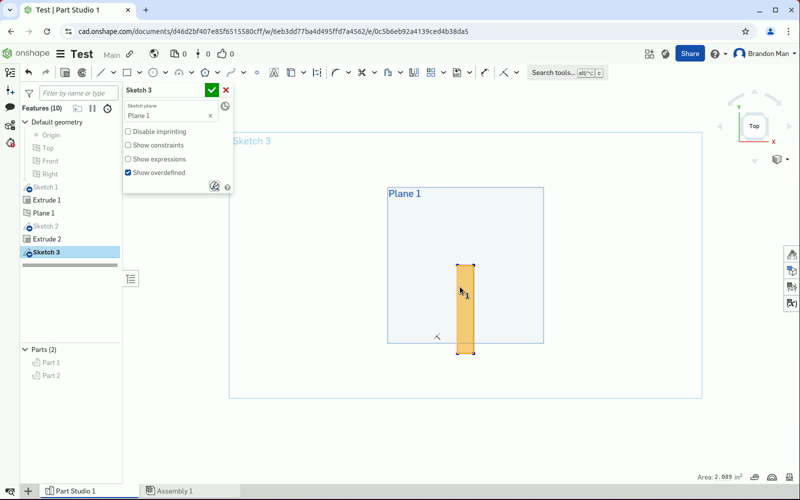
scroll(-6)
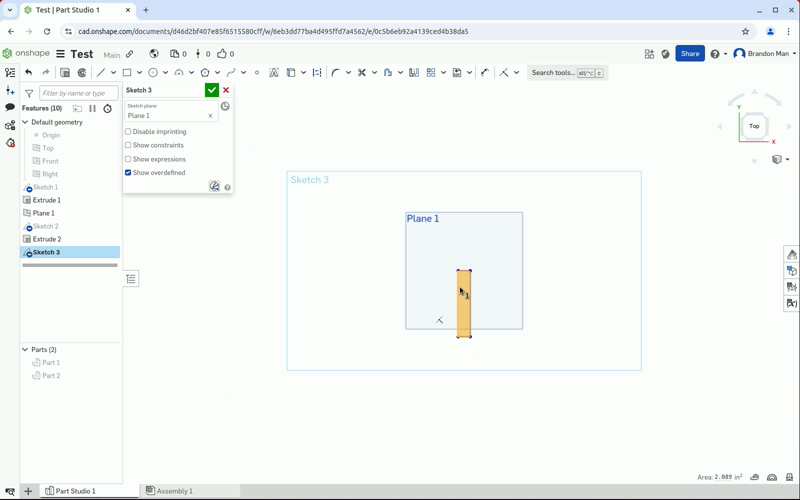
scroll(-6)
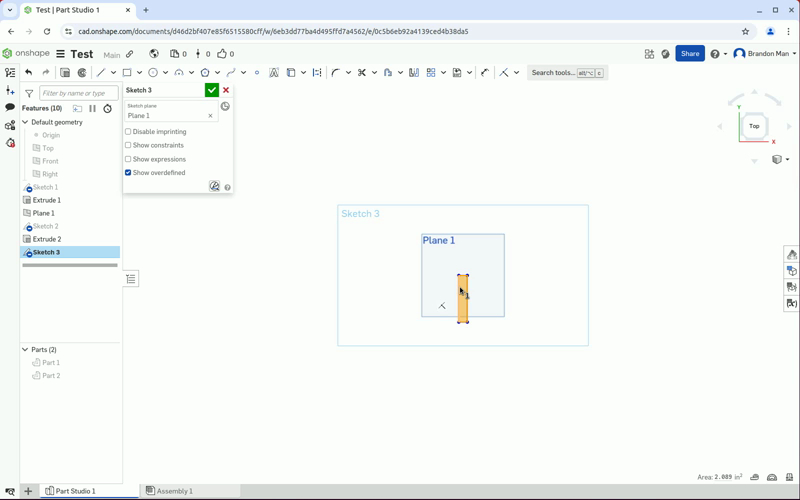
scroll(-6)
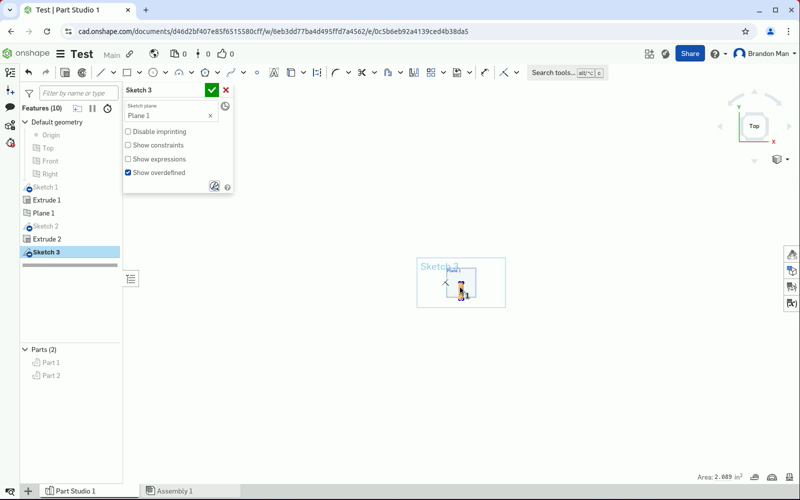
mouse_move(73, 352)
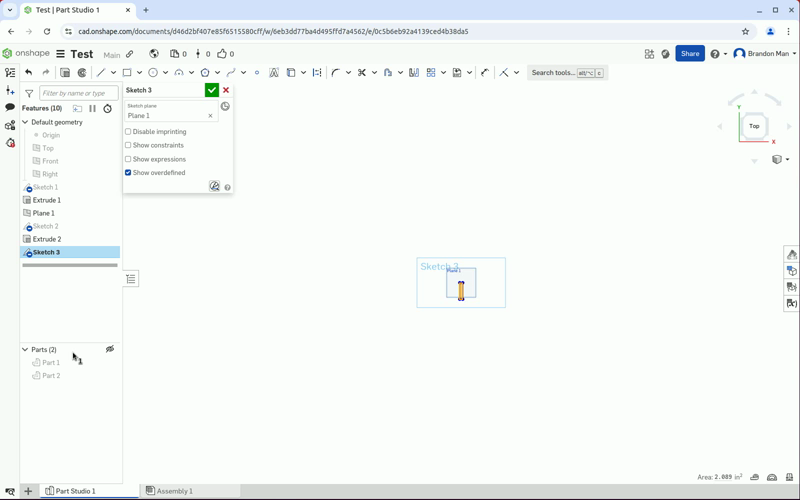
key(shift+y)
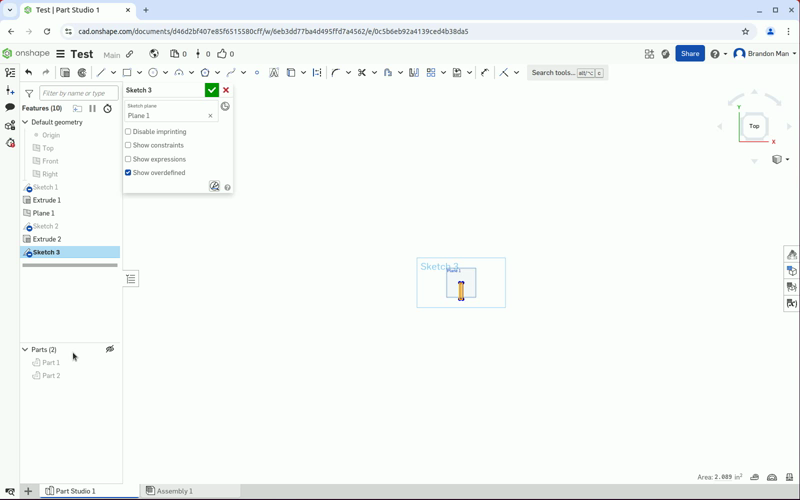
key(shift+e)
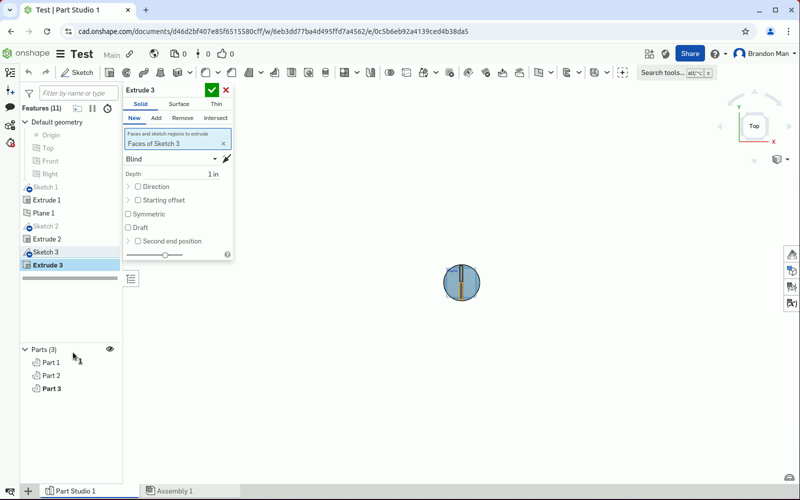
mouse_move(143, 106)
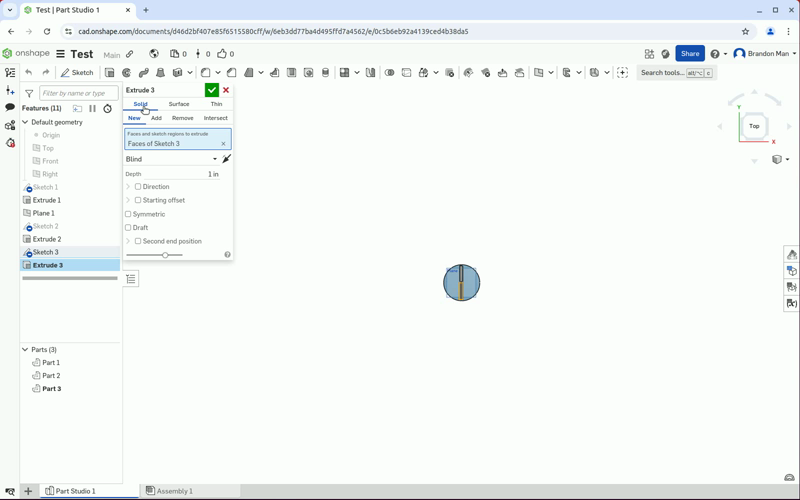
click(143, 106)
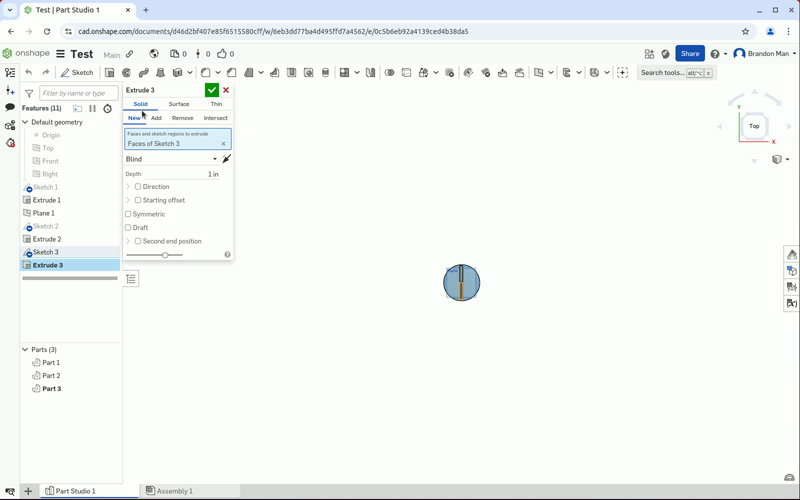
mouse_move(137, 120)
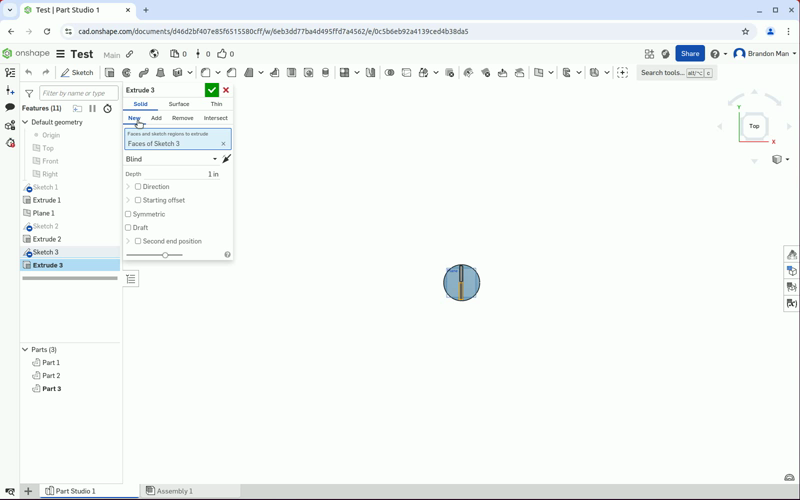
click(137, 120)
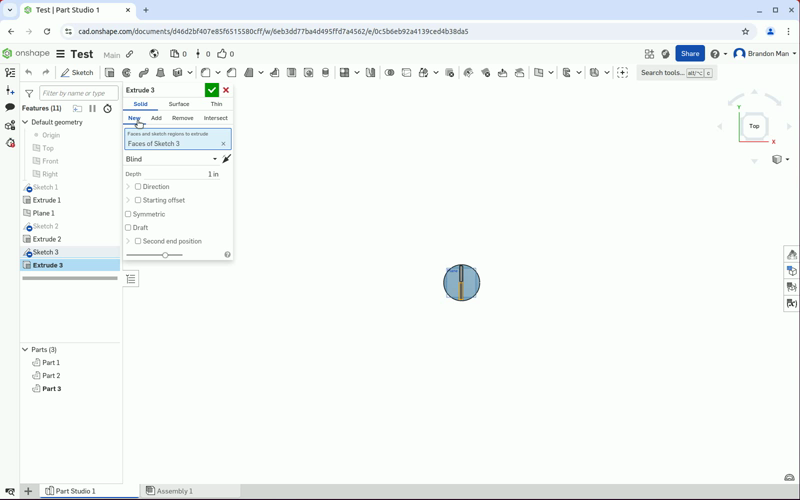
key(tab, 4)
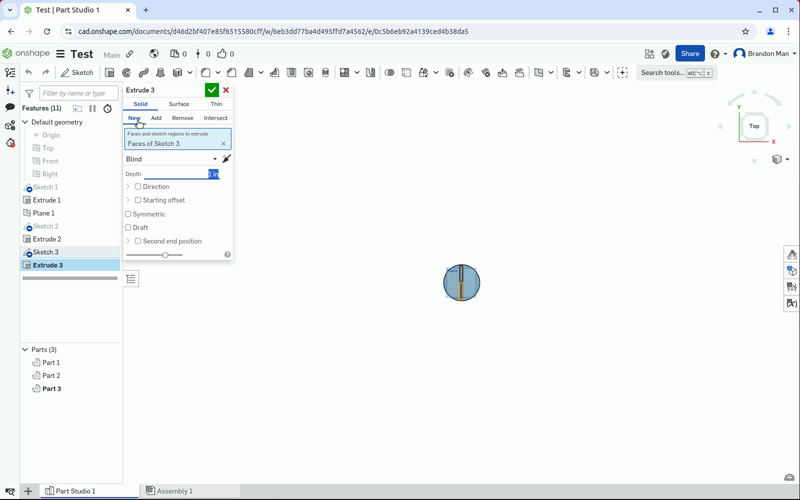
text(21.905)
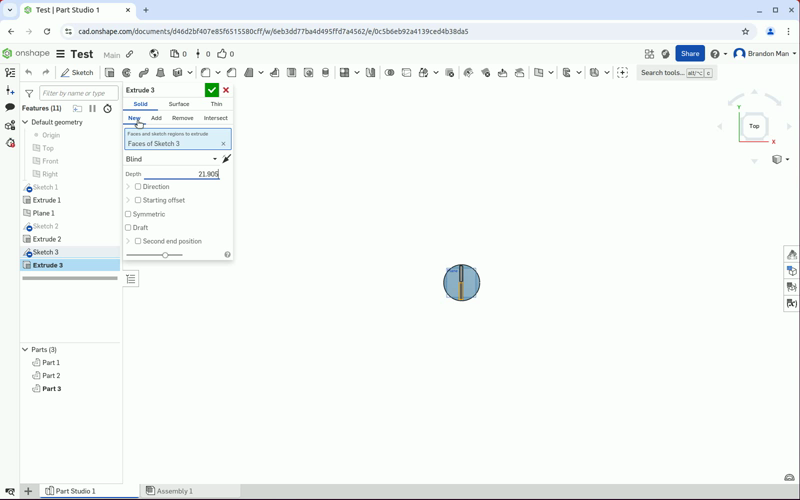
key(enter)
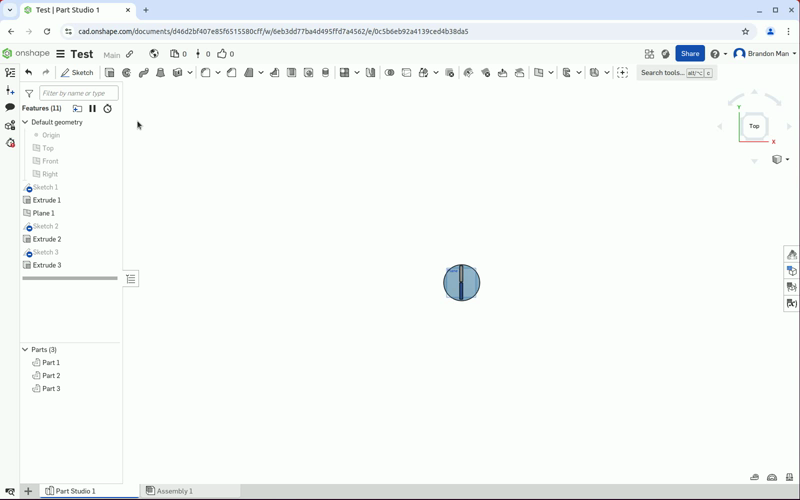
key(shift+h)
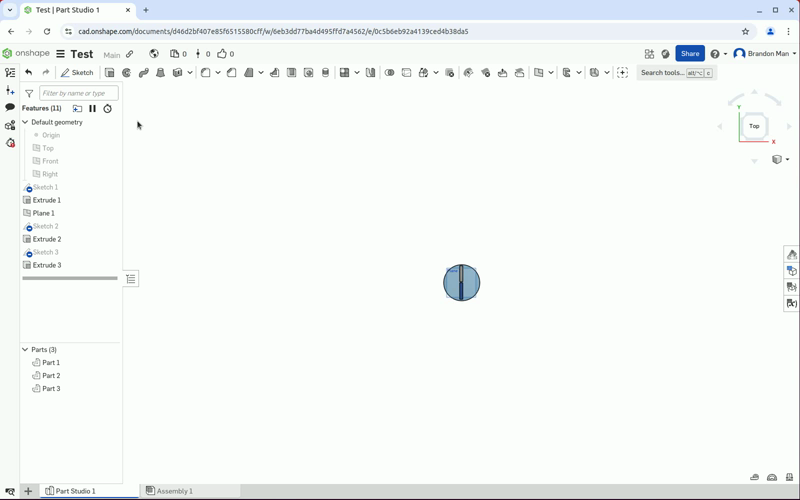
key(shift+h)
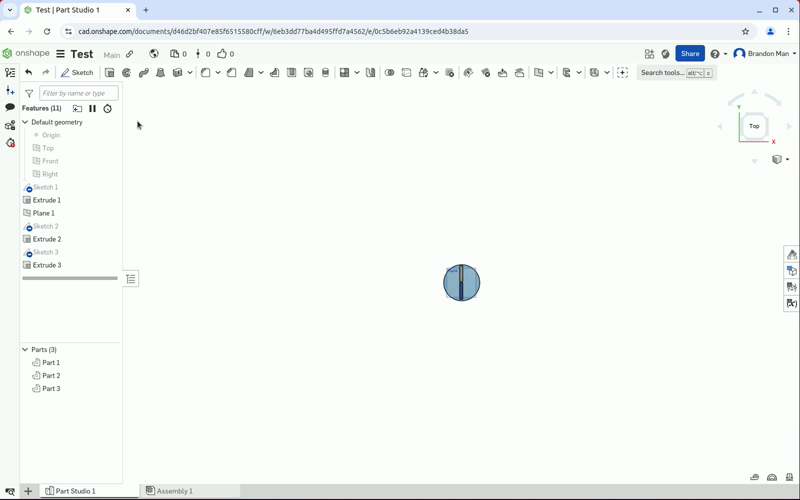
mouse_move(73, 189)
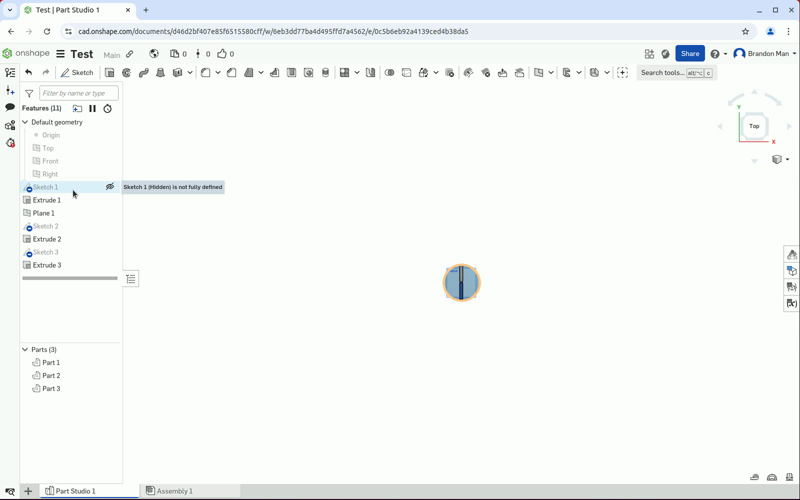
click(73, 189)
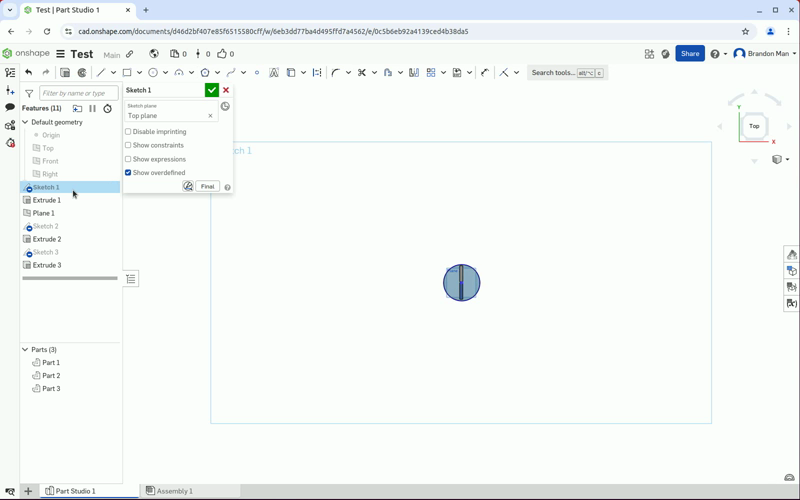
mouse_move(229, 92)
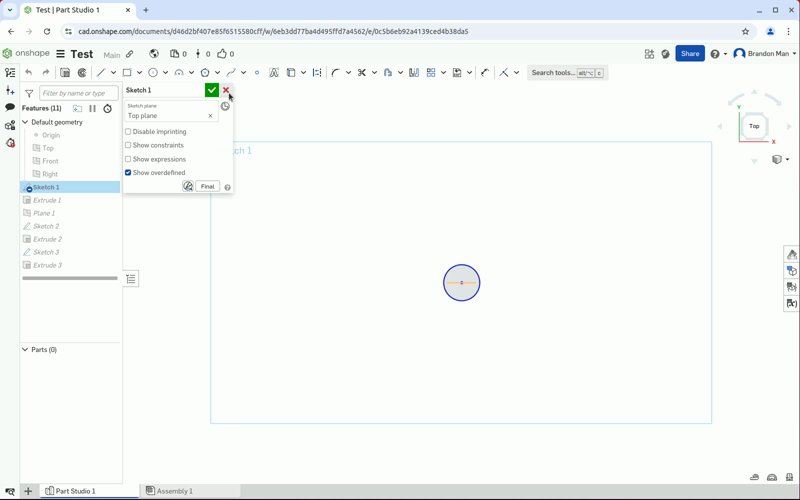
click(229, 92)
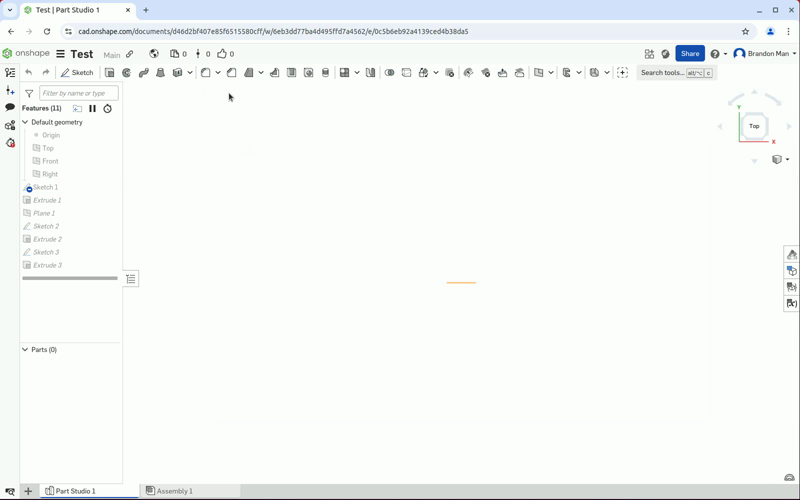
key(shift+s)
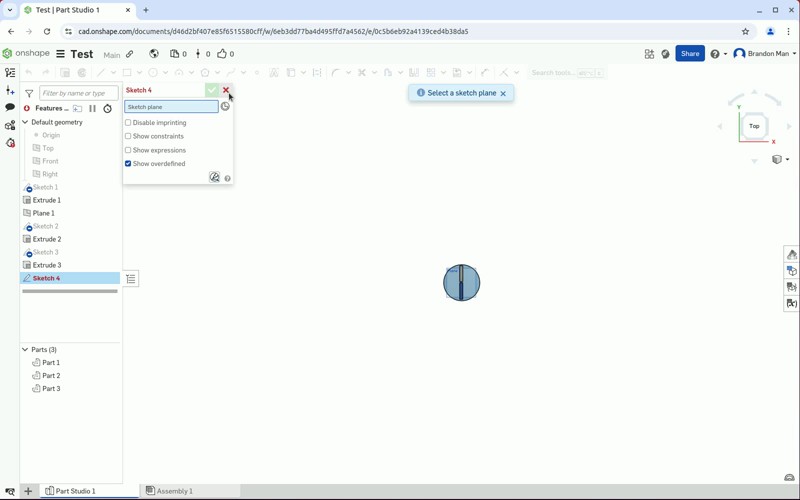
mouse_move(73, 215)
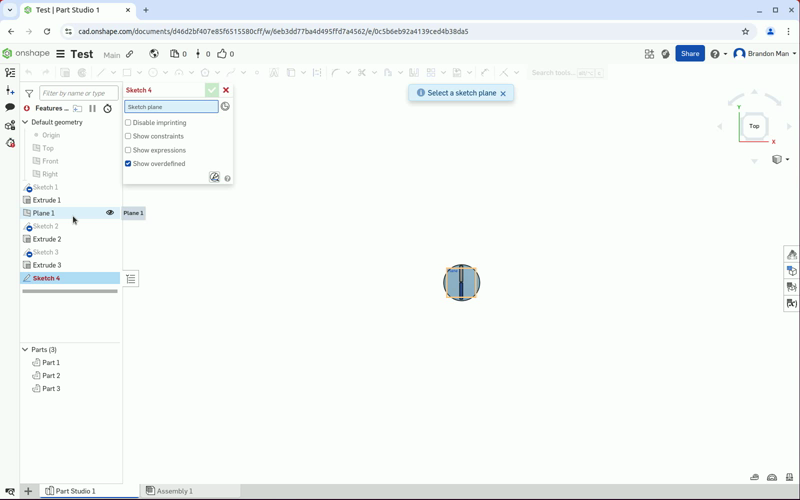
click(73, 215)
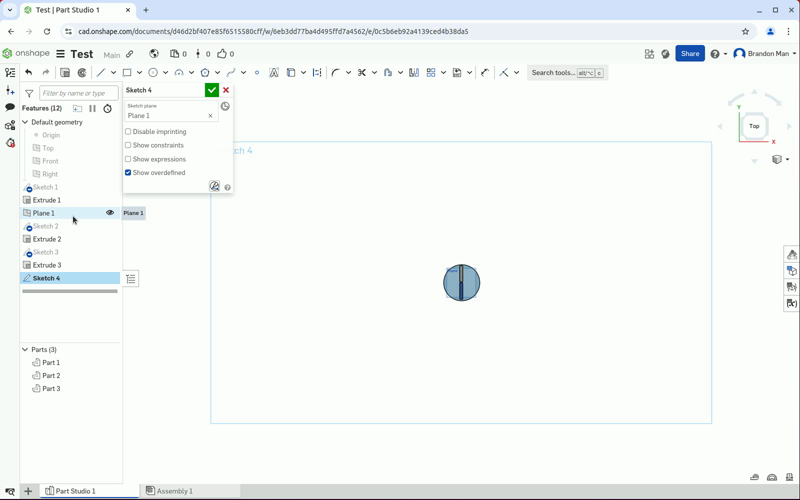
mouse_move(73, 352)
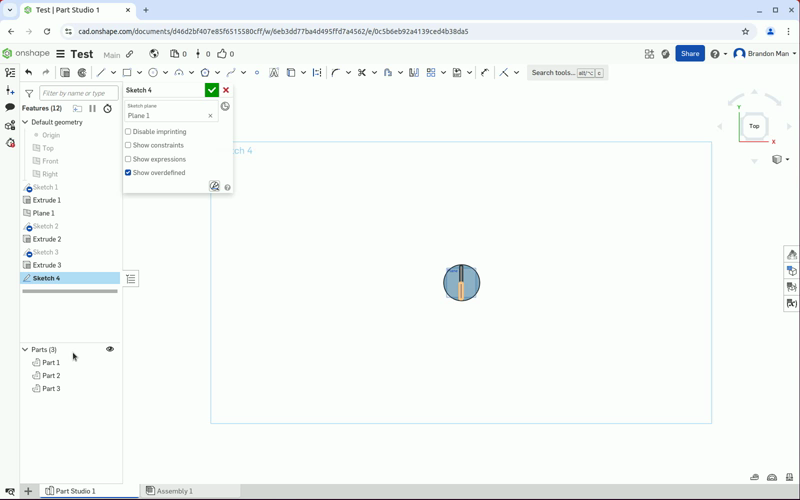
key(y)
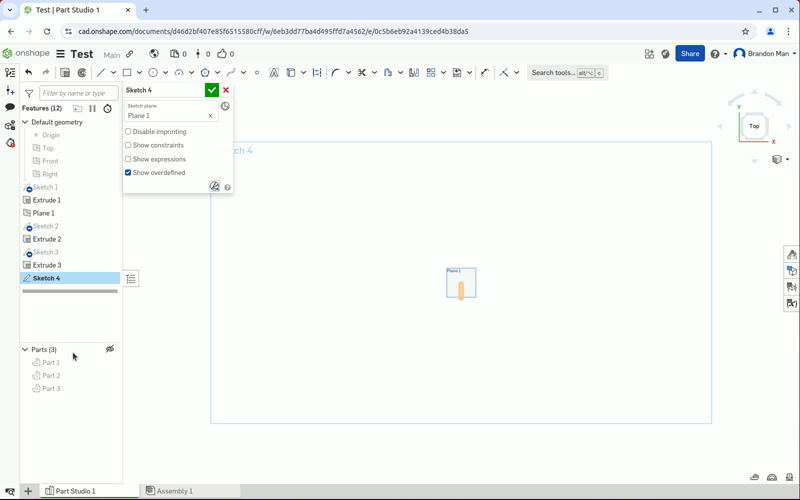
key(l)
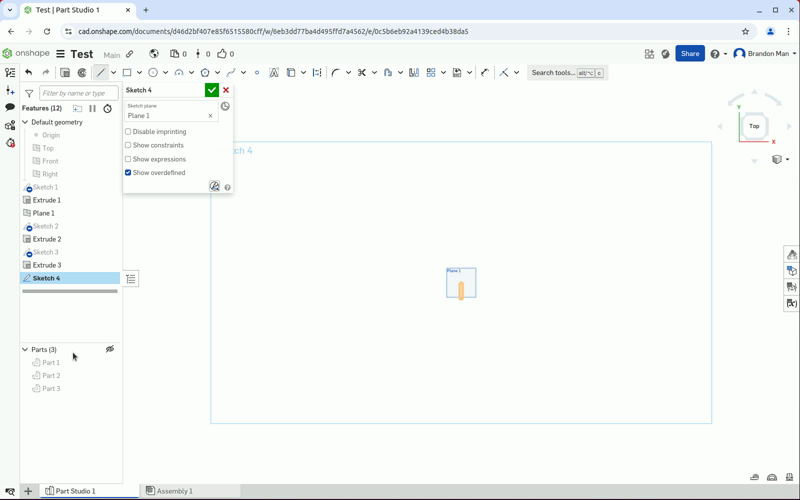
key_down(shift)
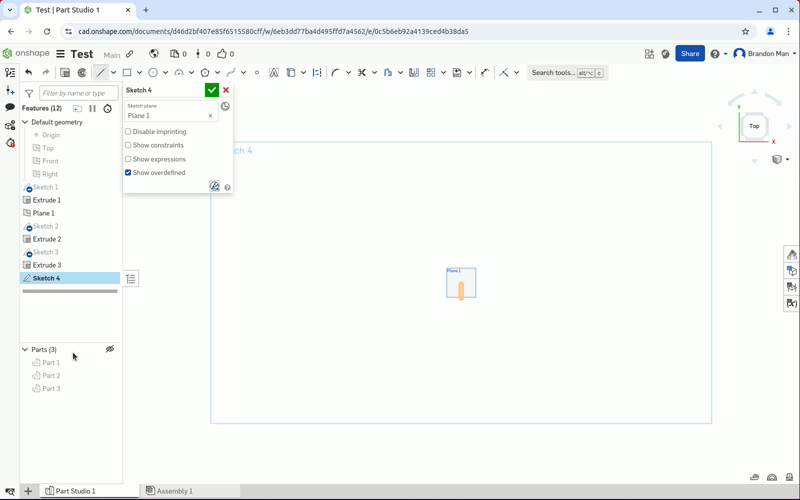
mouse_move(459, 284)
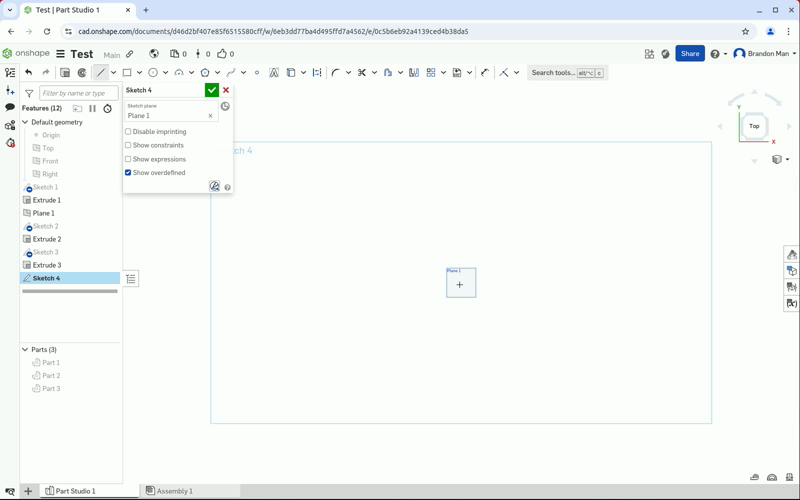
click(459, 284)
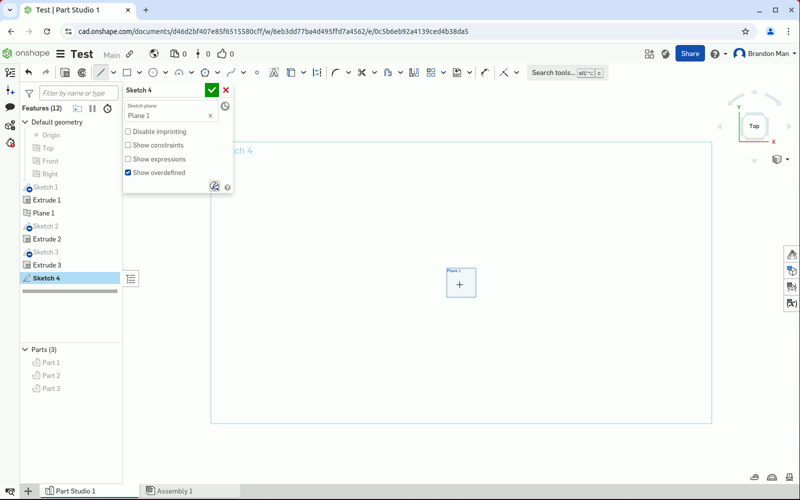
key_up(shift)
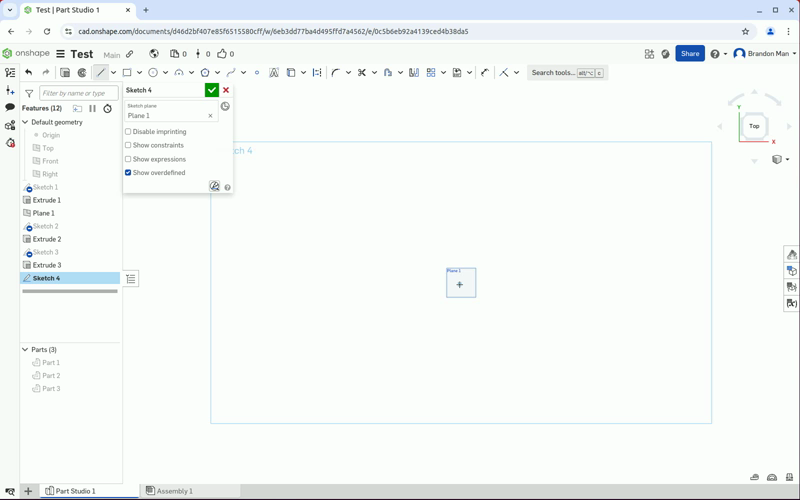
key_down(shift)
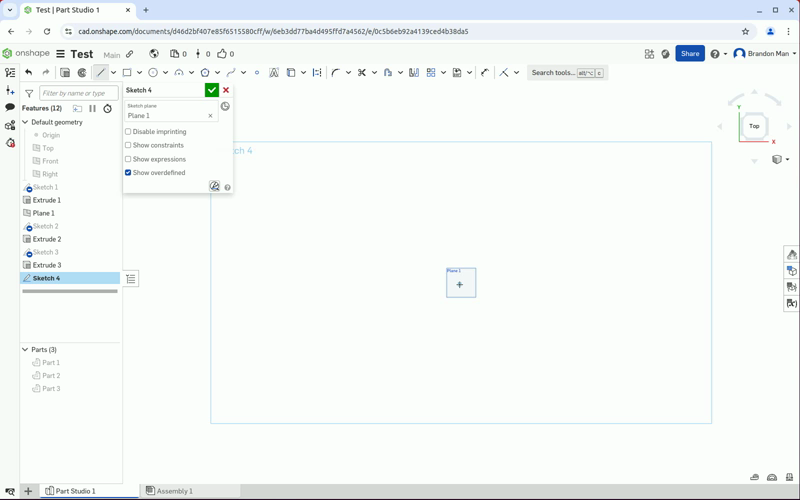
mouse_move(489, 284)
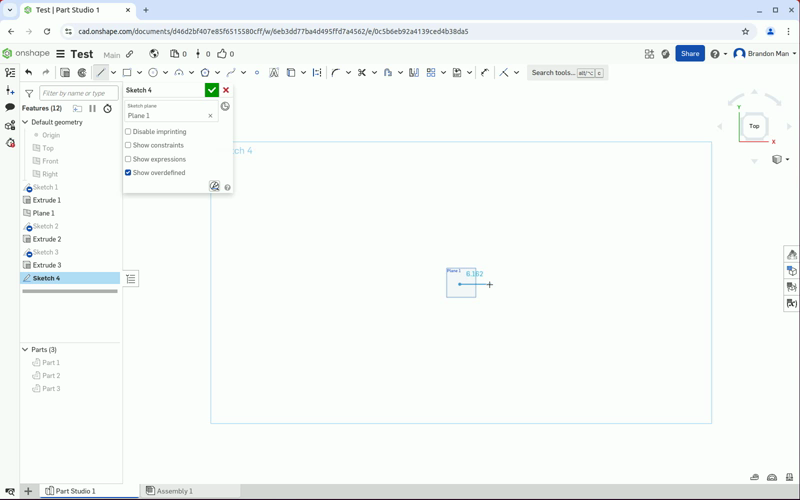
mouse_move(463, 284)
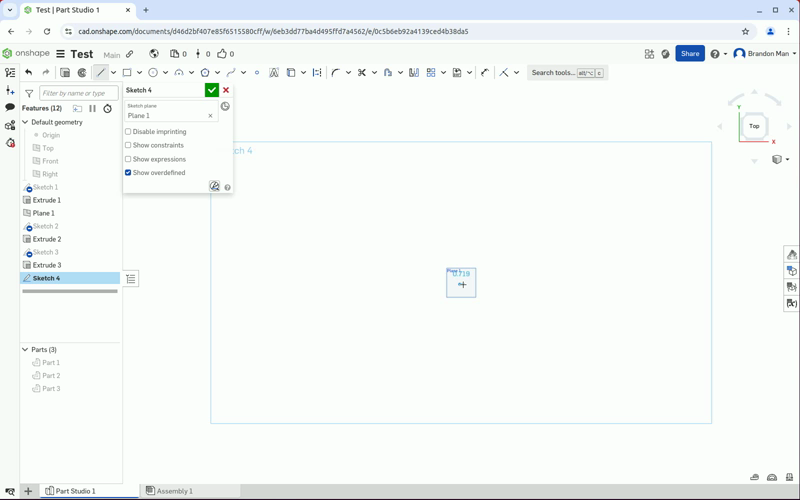
scroll(6)
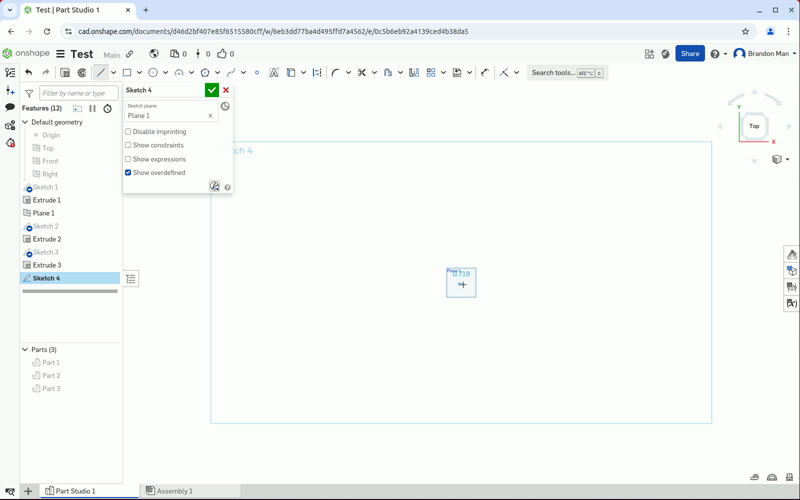
scroll(6)
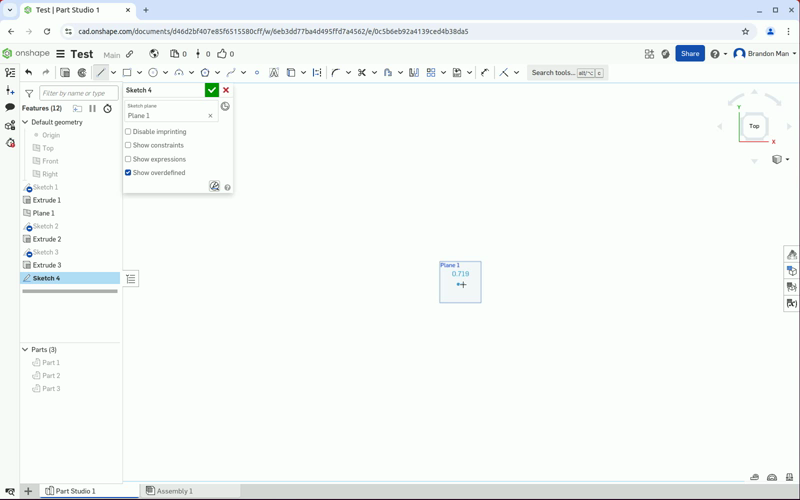
scroll(6)
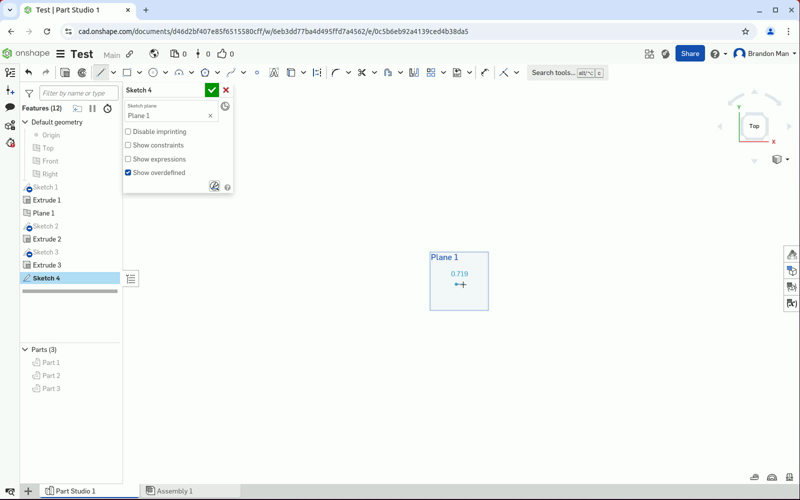
scroll(6)
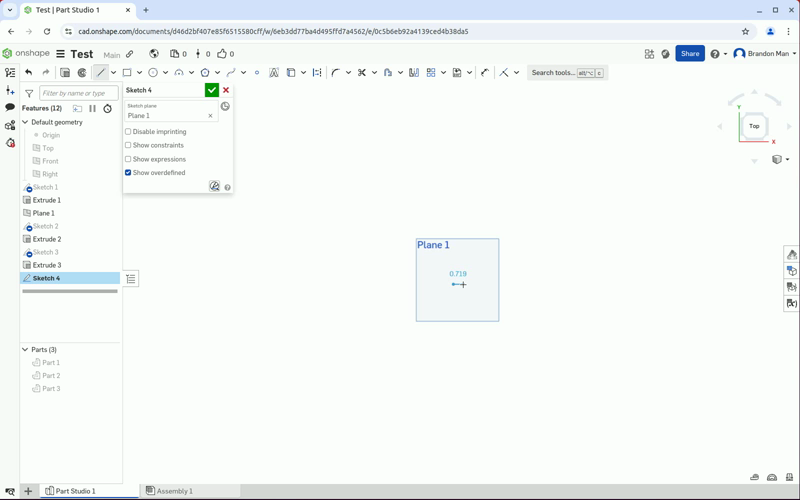
scroll(6)
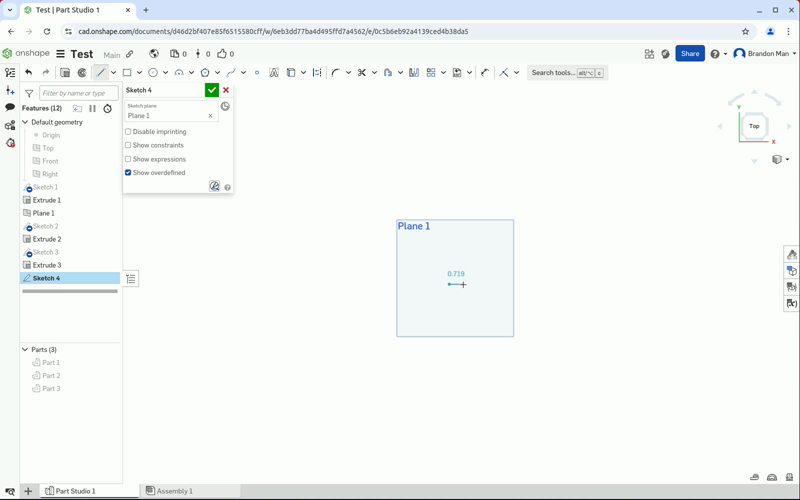
scroll(6)
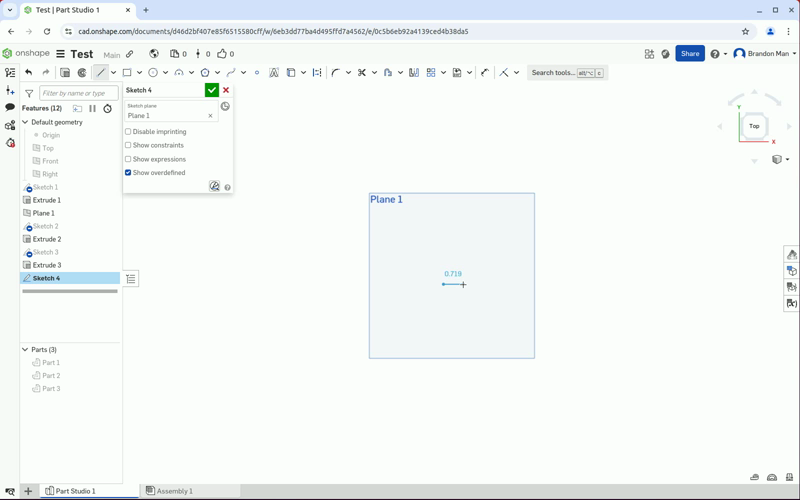
scroll(6)
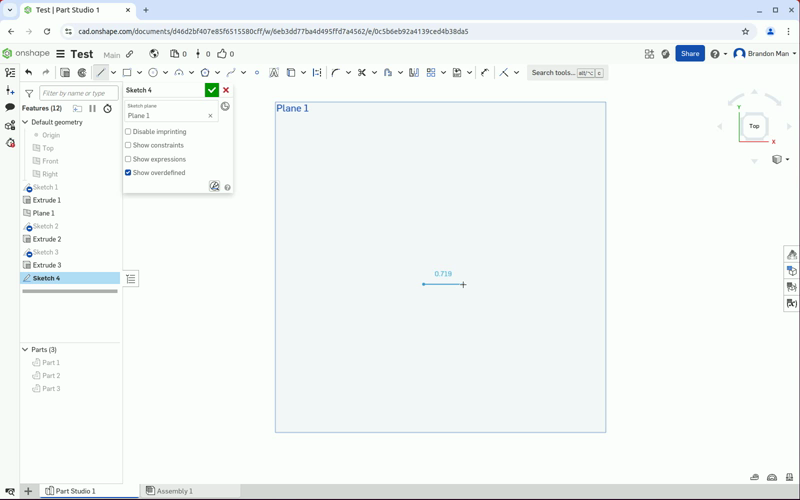
click(463, 284)
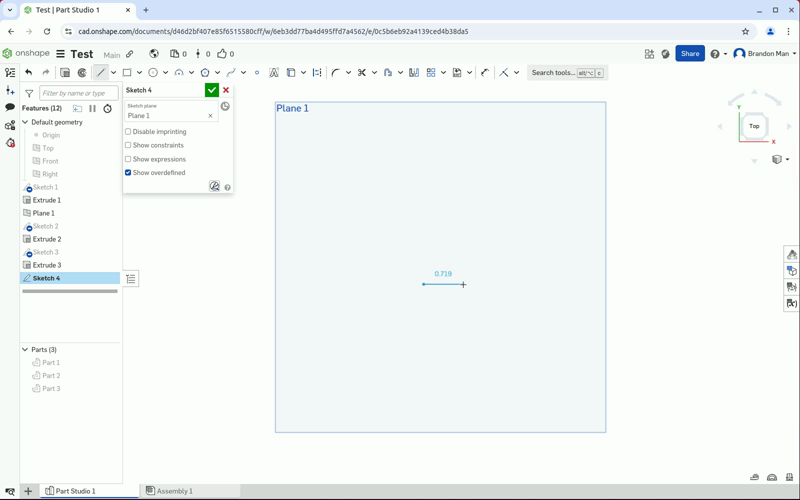
scroll(-6)
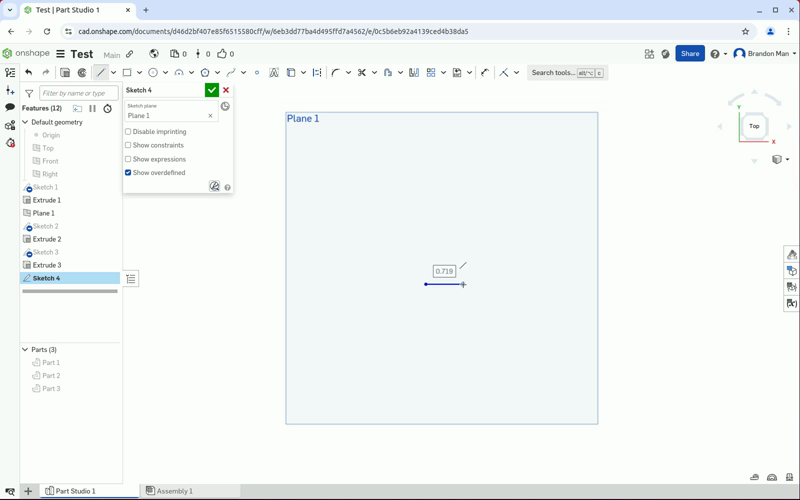
scroll(-6)
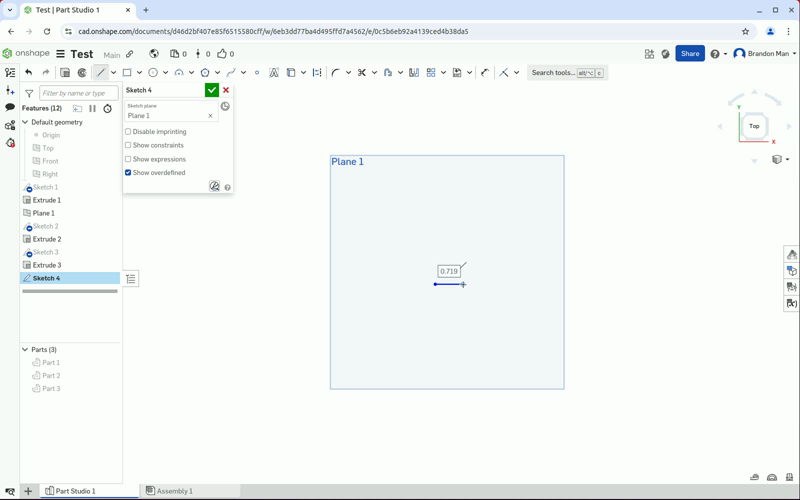
scroll(-6)
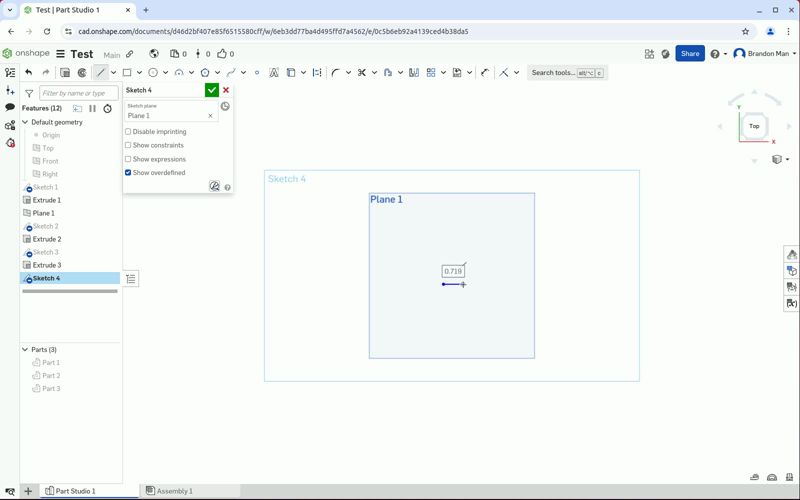
scroll(-6)
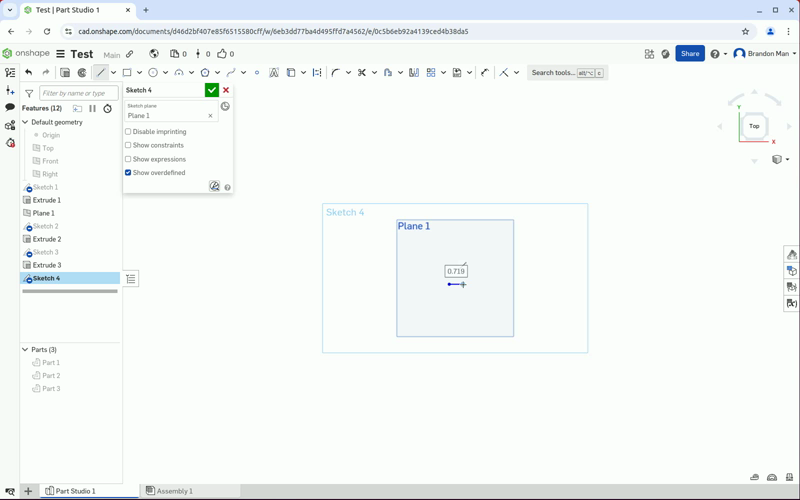
scroll(-6)
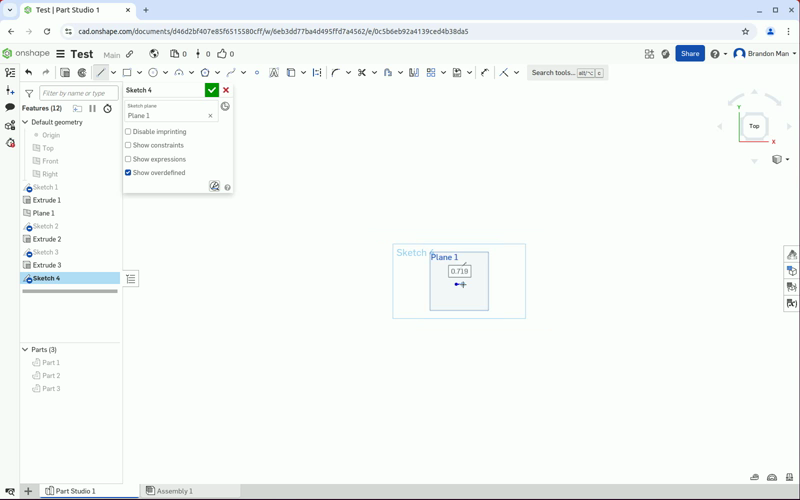
scroll(-6)
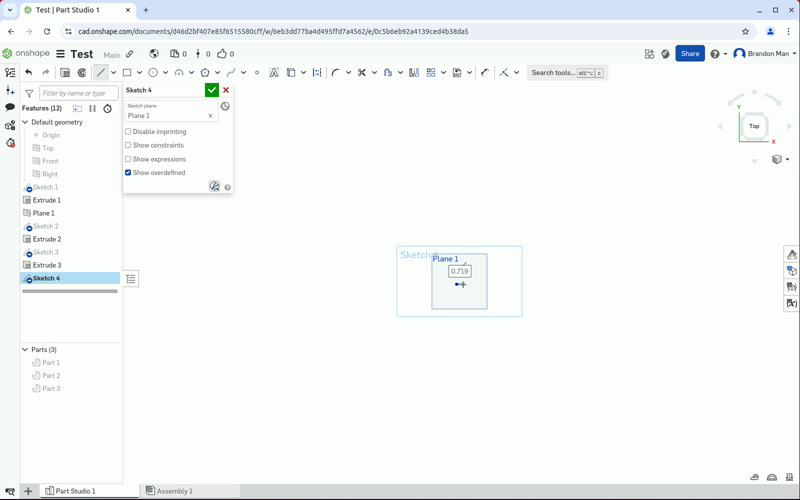
scroll(-6)
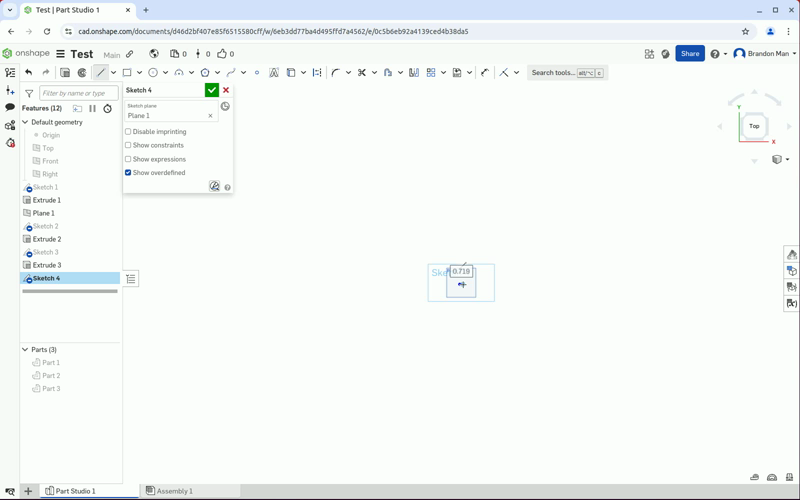
key_up(shift)
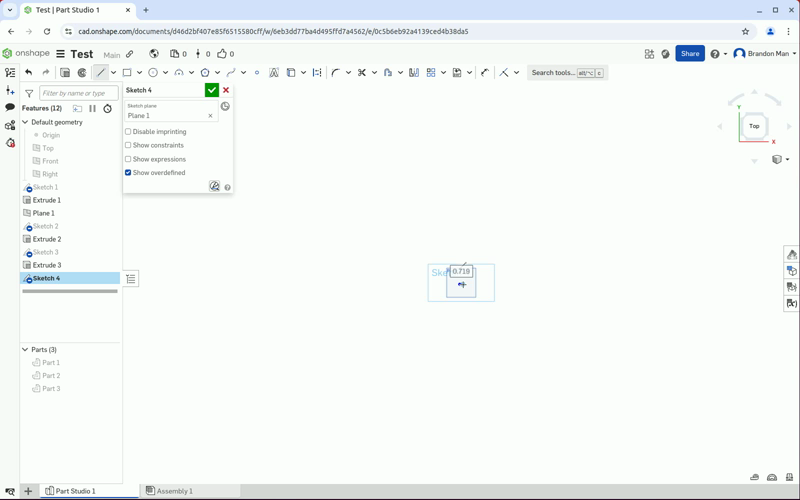
key_down(shift)
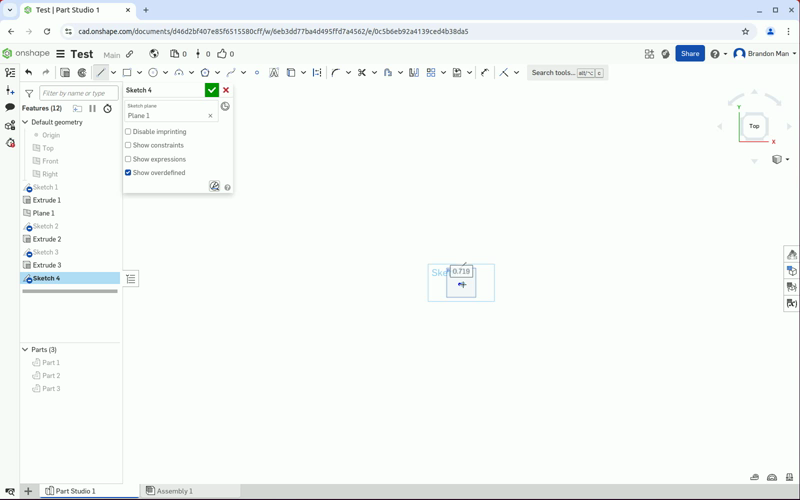
mouse_move(493, 284)
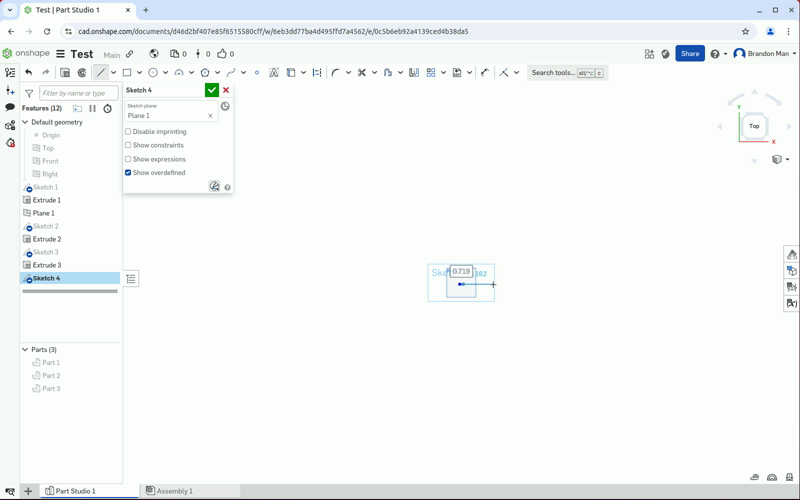
mouse_move(463, 280)
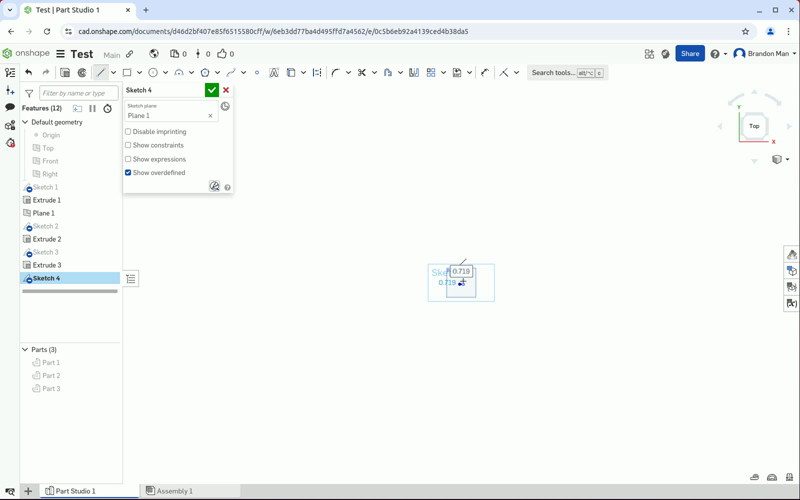
scroll(6)
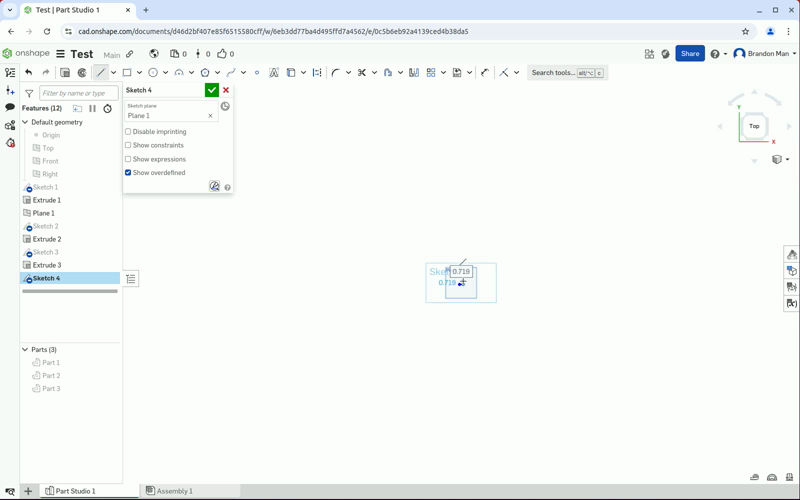
scroll(6)
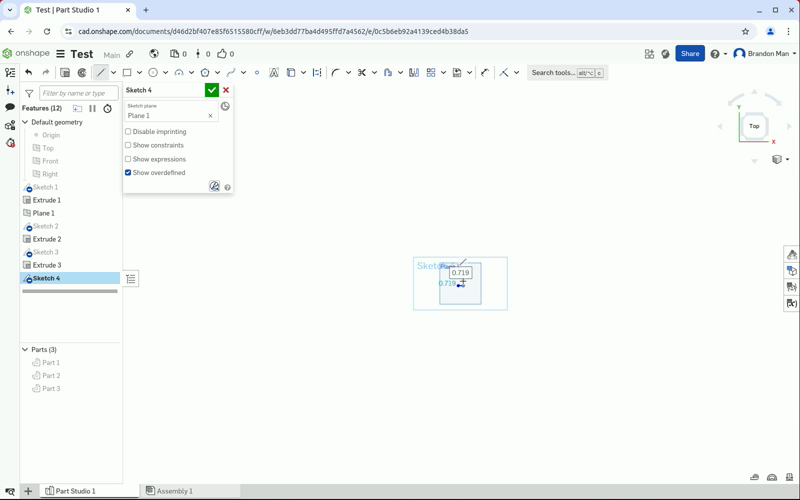
scroll(6)
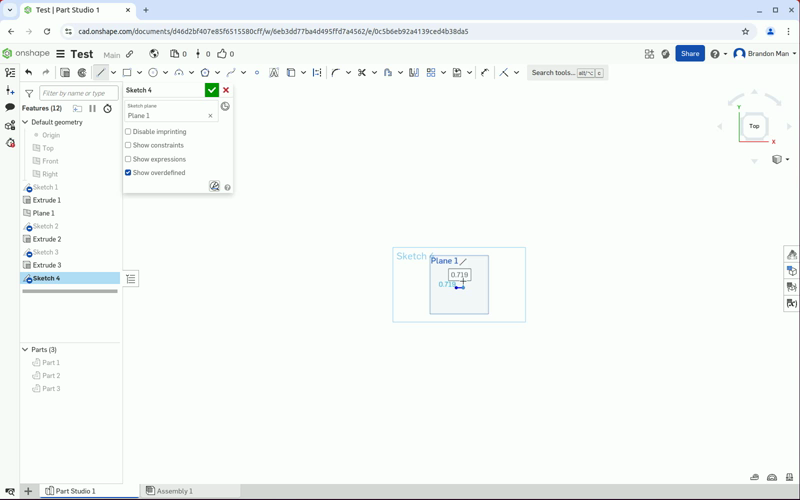
scroll(6)
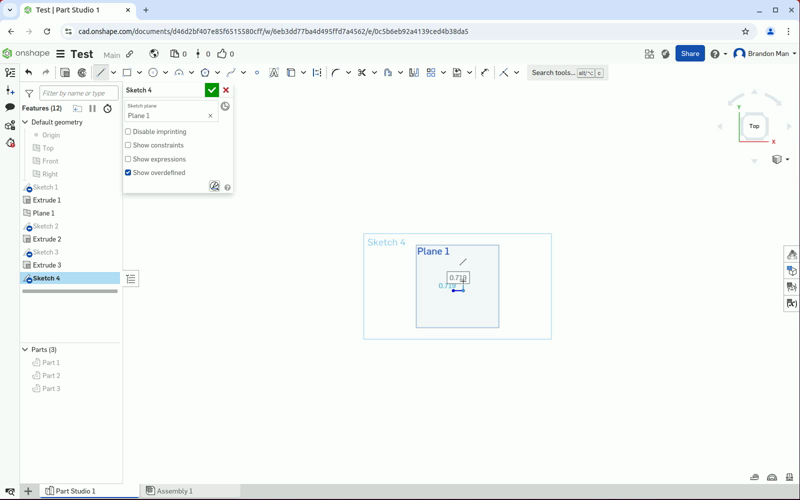
scroll(6)
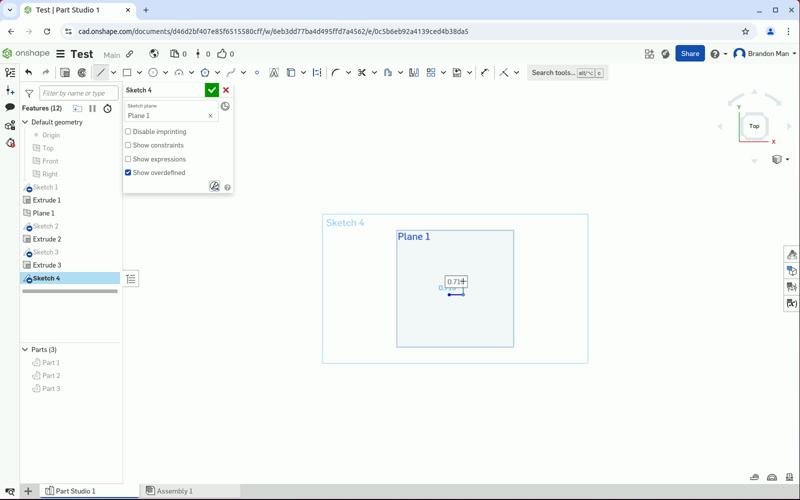
scroll(6)
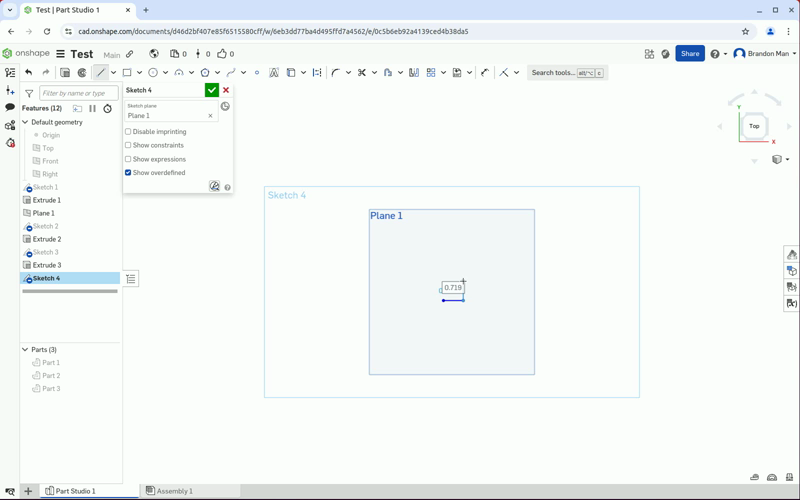
scroll(6)
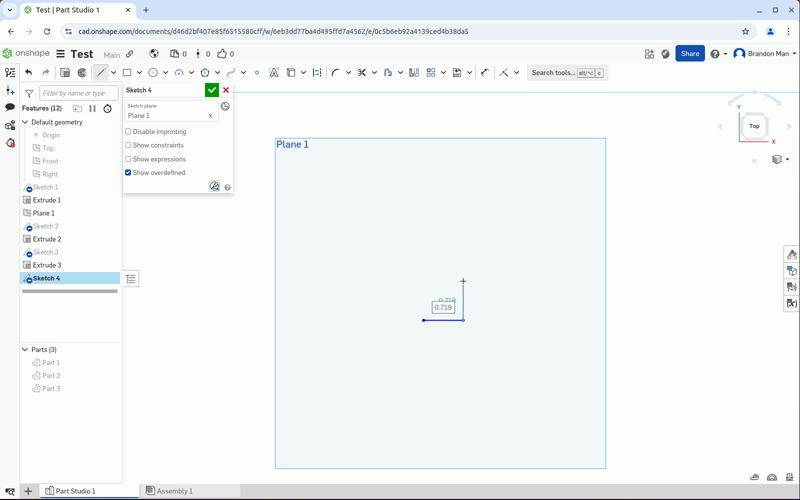
click(463, 280)
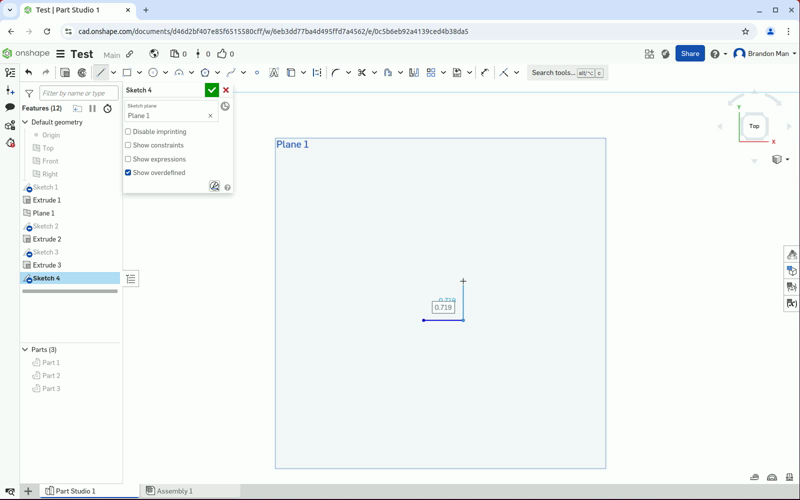
scroll(-6)
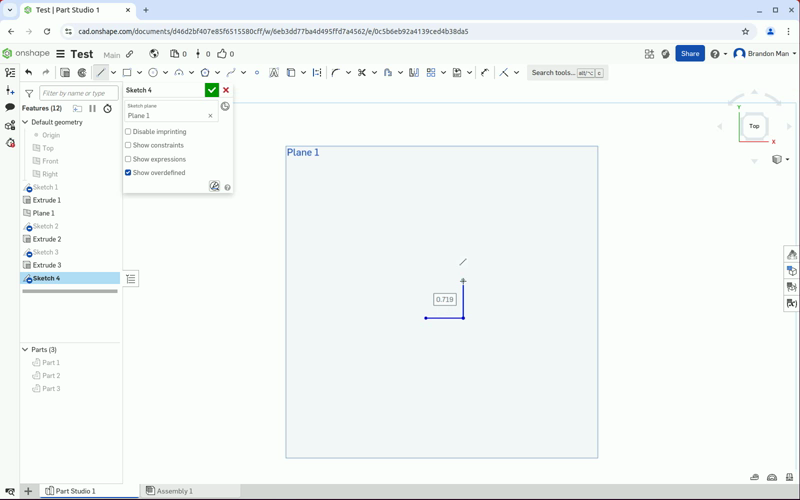
scroll(-6)
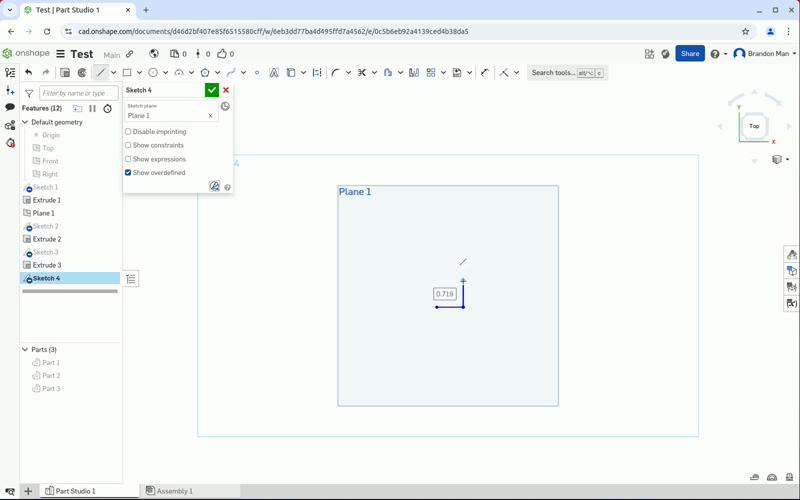
scroll(-6)
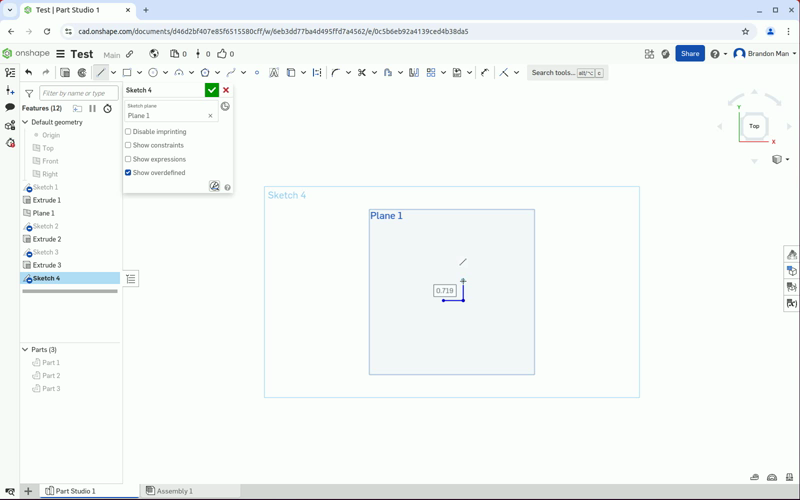
scroll(-6)
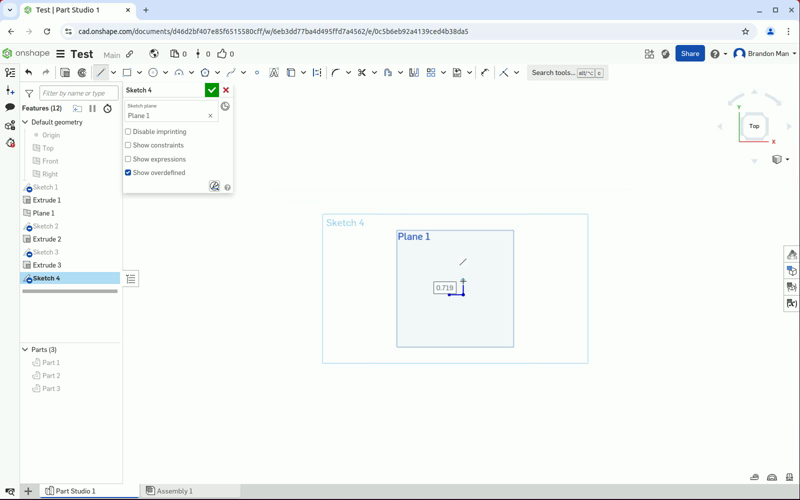
scroll(-6)
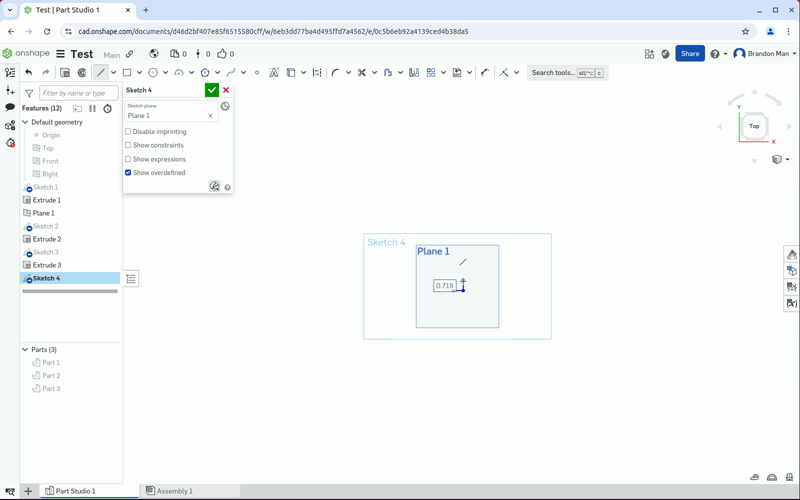
scroll(-6)
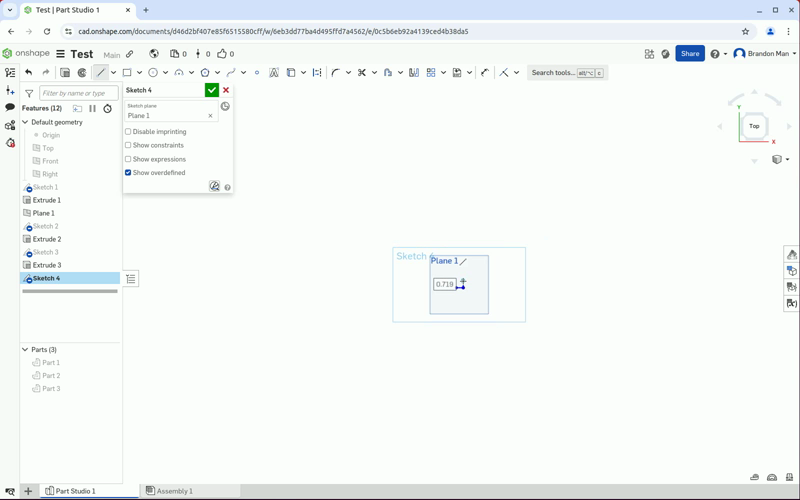
scroll(-6)
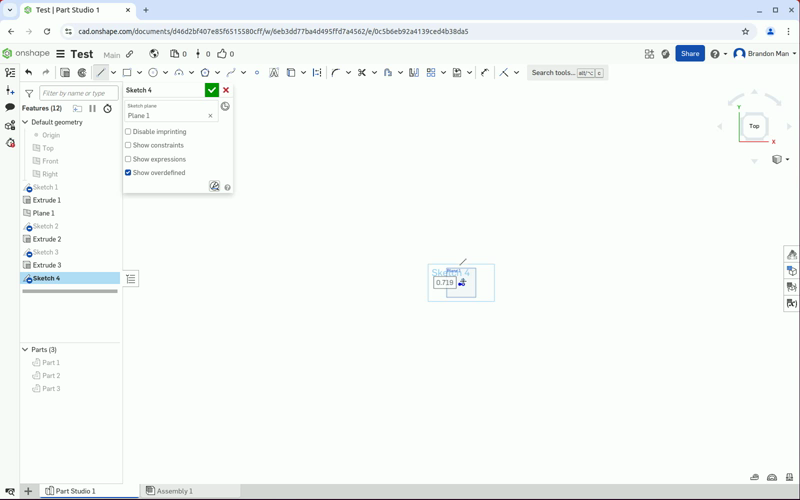
key_up(shift)
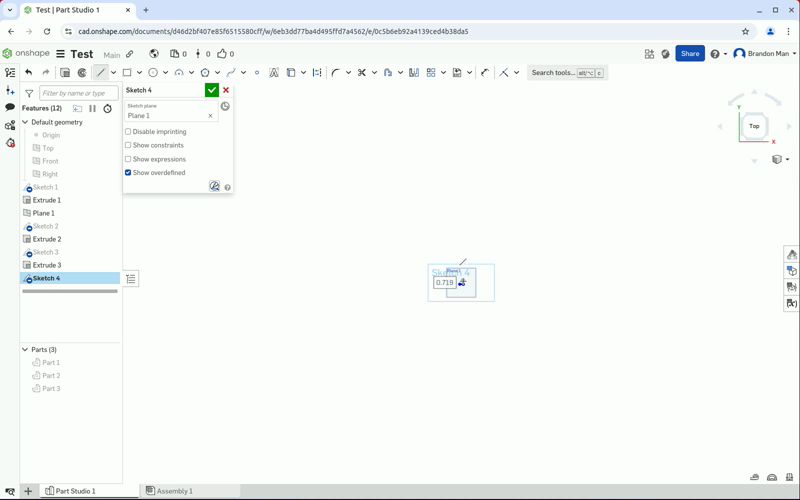
key_down(shift)
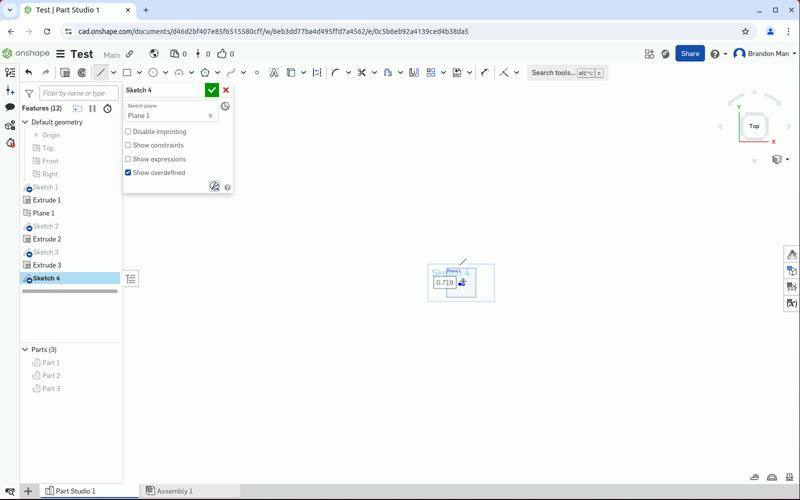
mouse_move(493, 280)
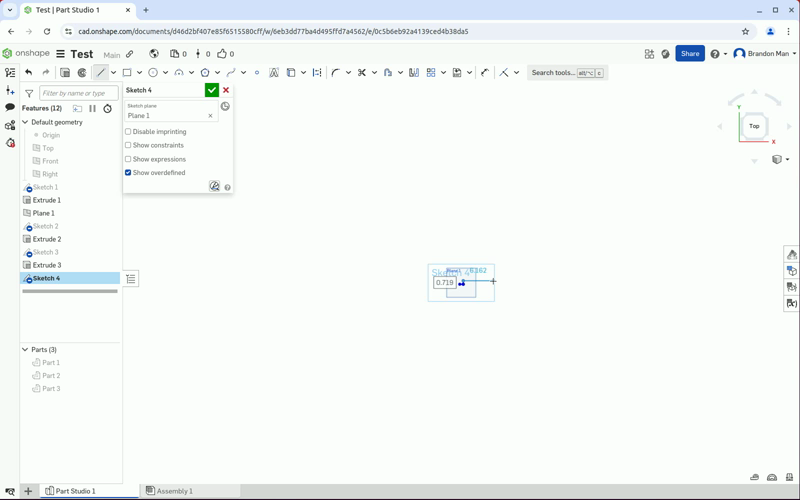
mouse_move(459, 280)
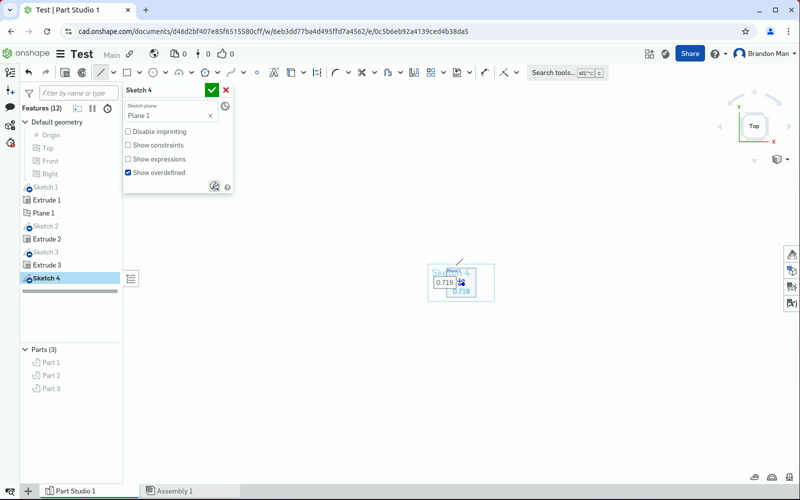
scroll(6)
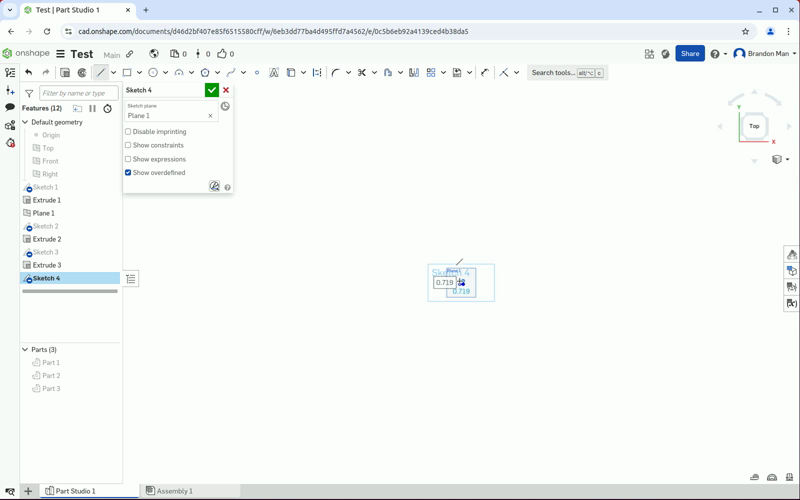
scroll(6)
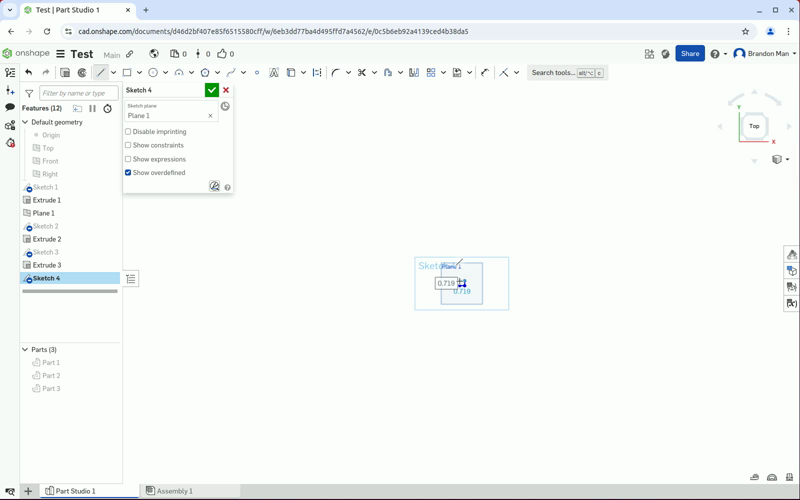
scroll(6)
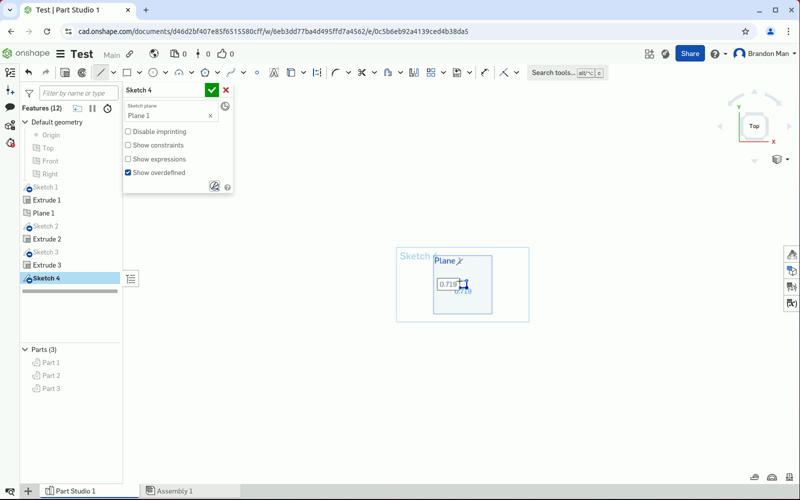
scroll(6)
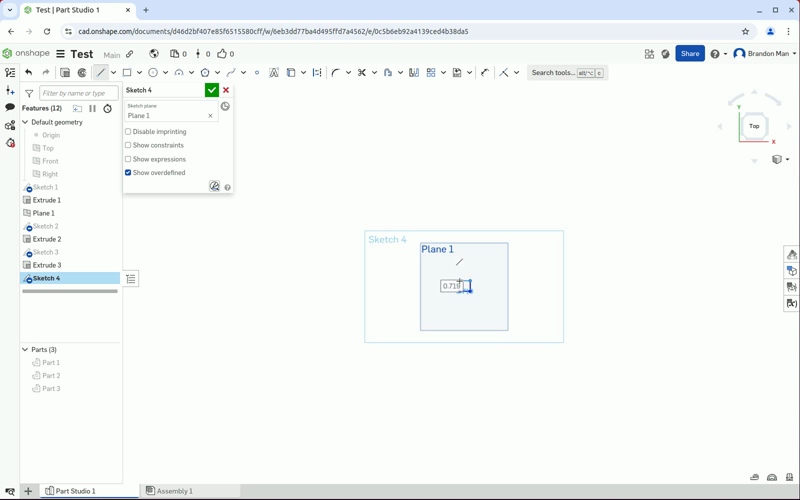
scroll(6)
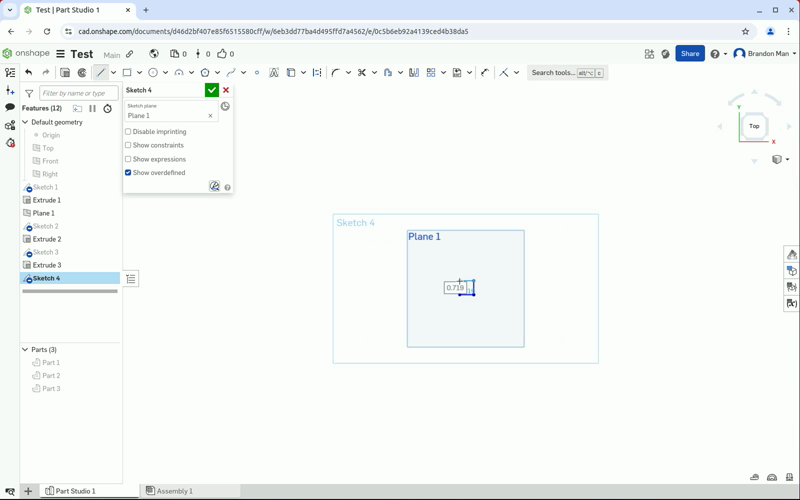
scroll(6)
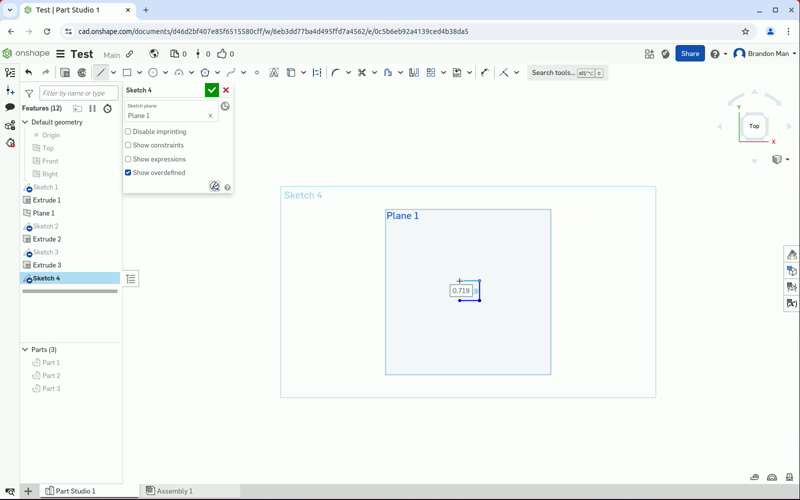
scroll(6)
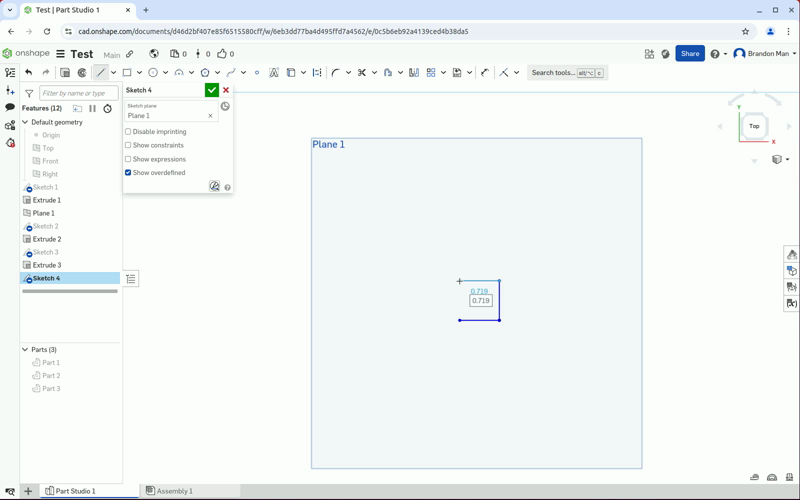
click(459, 280)
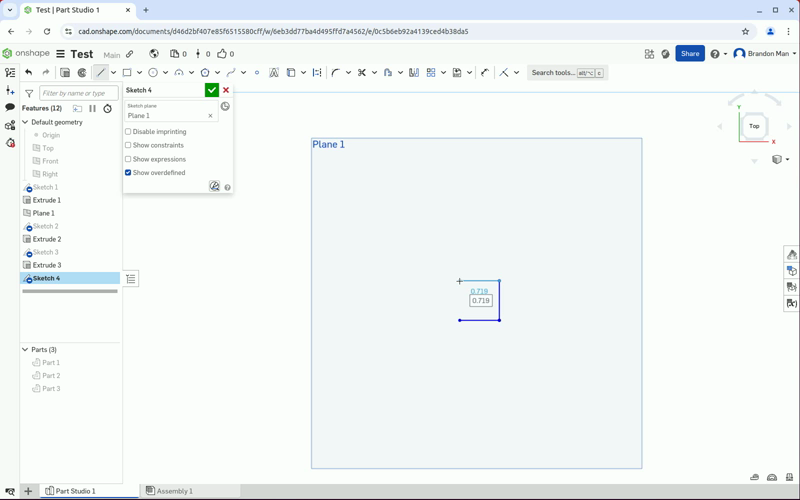
scroll(-6)
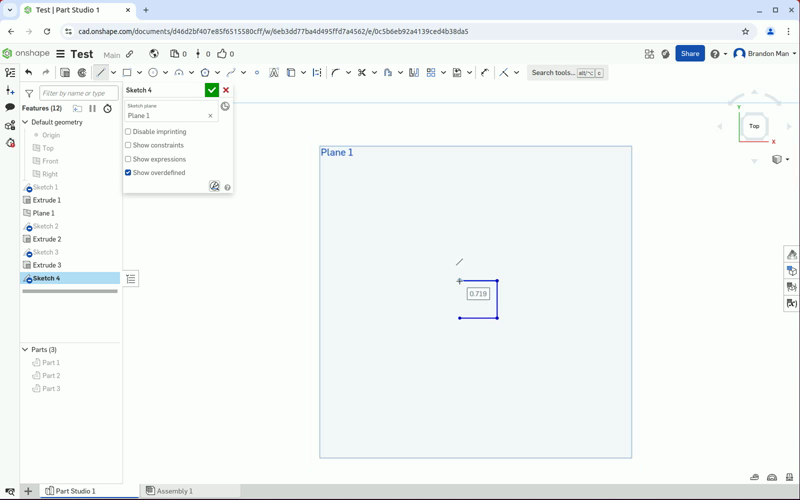
scroll(-6)
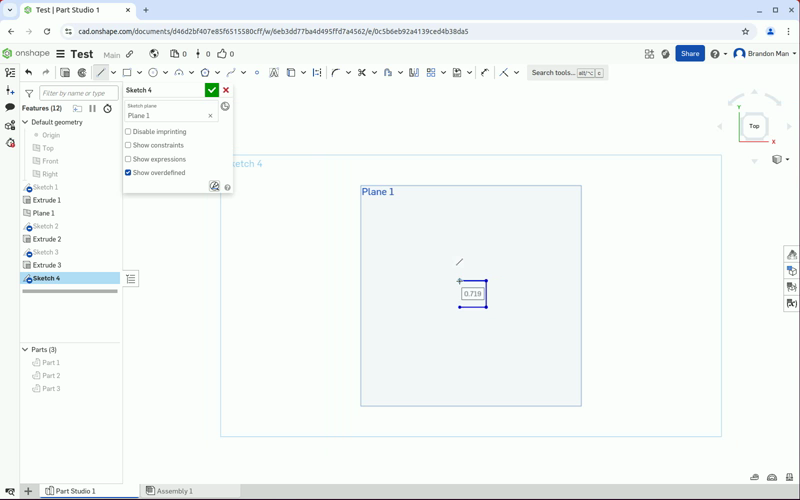
scroll(-6)
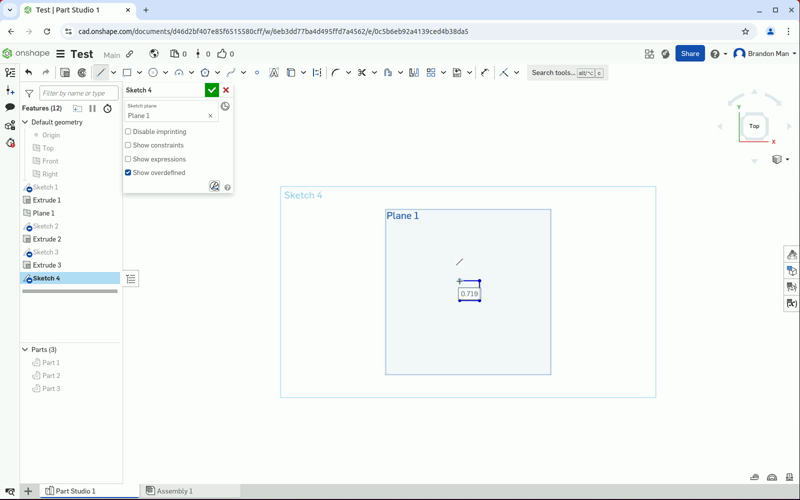
scroll(-6)
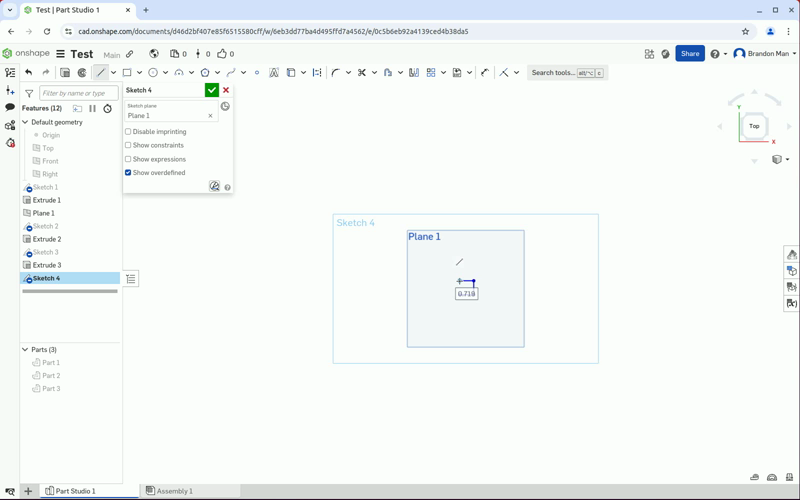
scroll(-6)
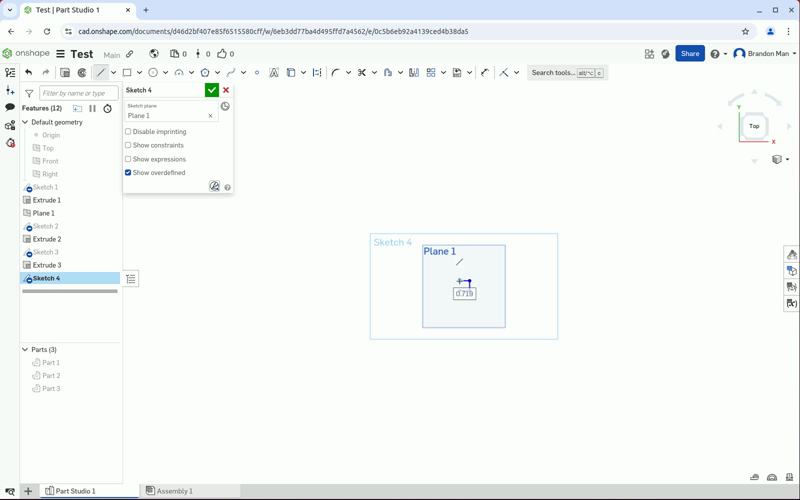
scroll(-6)
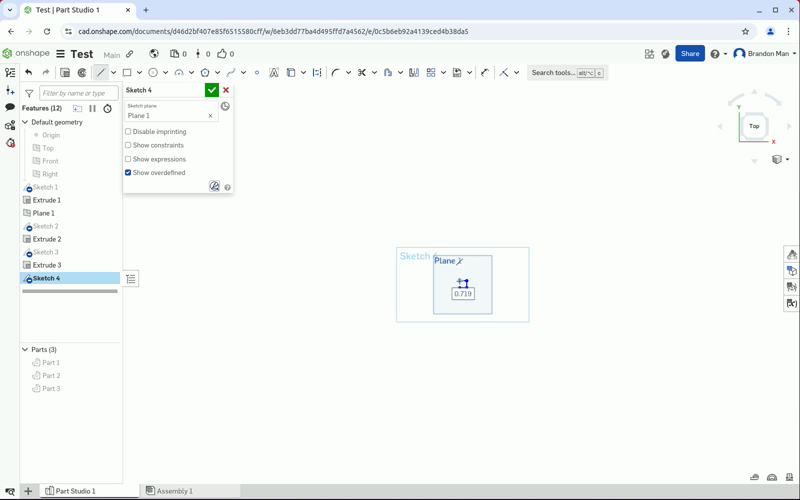
scroll(-6)
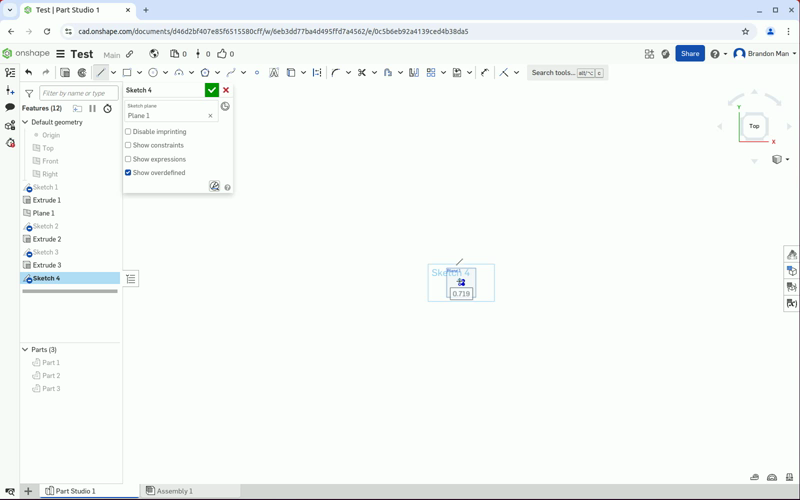
key_up(shift)
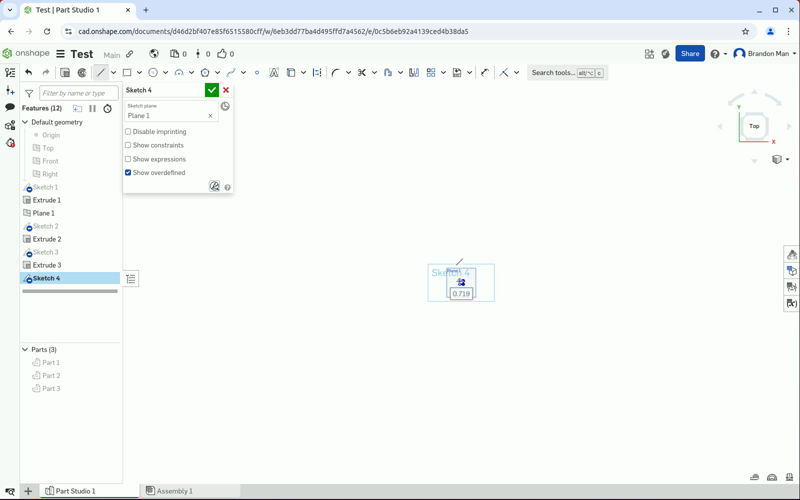
mouse_move(489, 280)
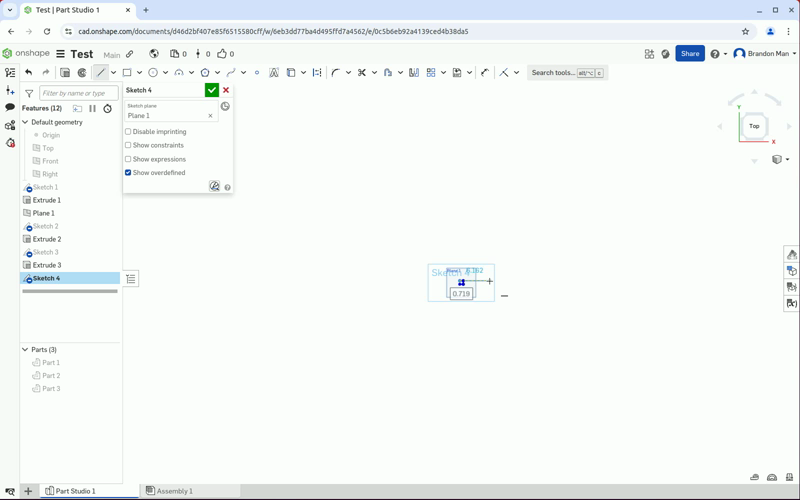
key_down(shift)
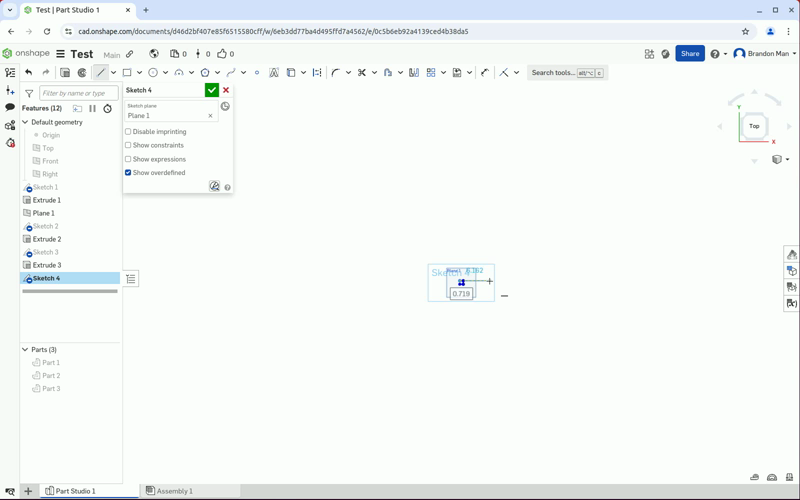
mouse_move(459, 284)
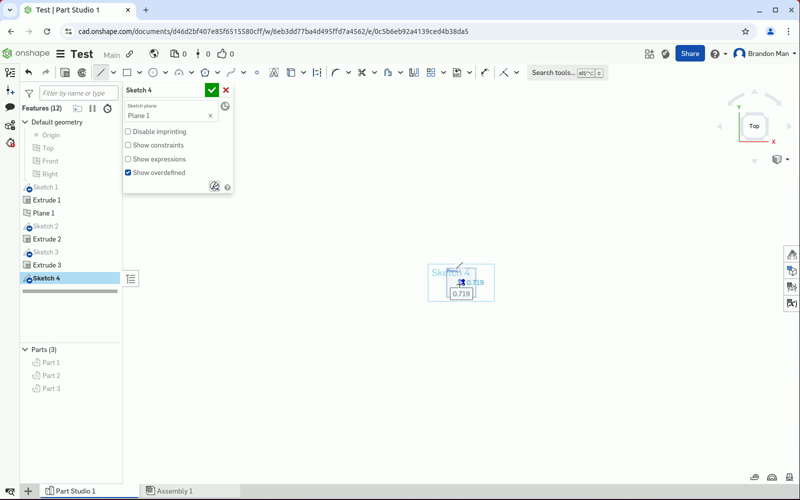
scroll(6)
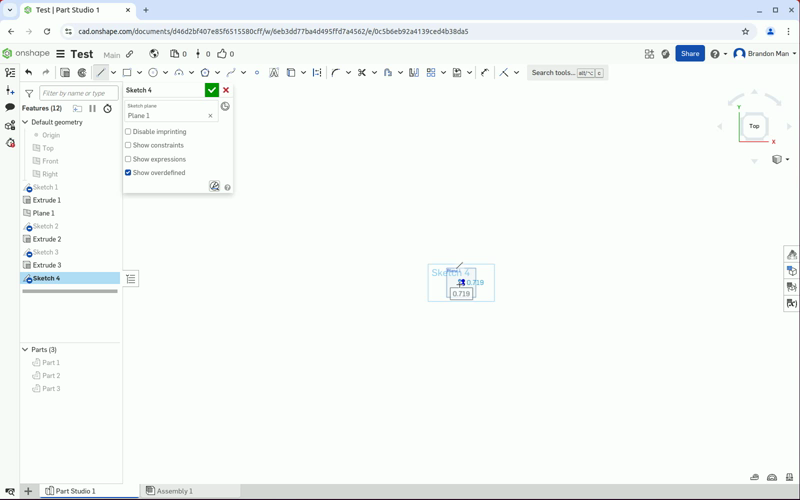
scroll(6)
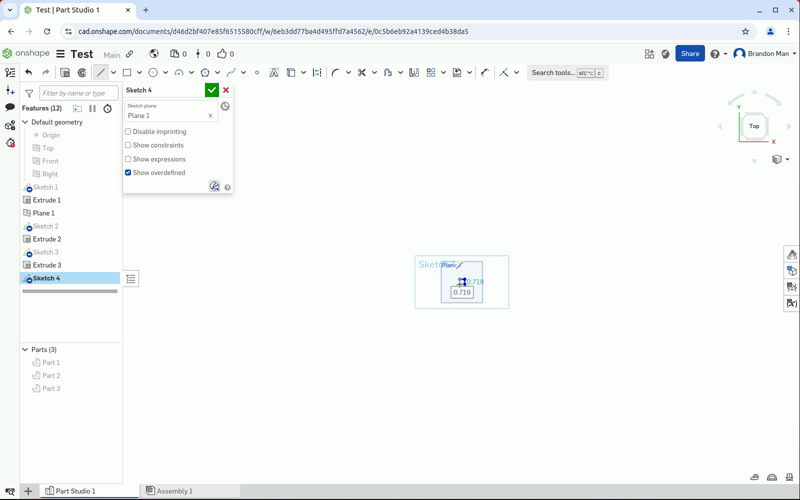
scroll(6)
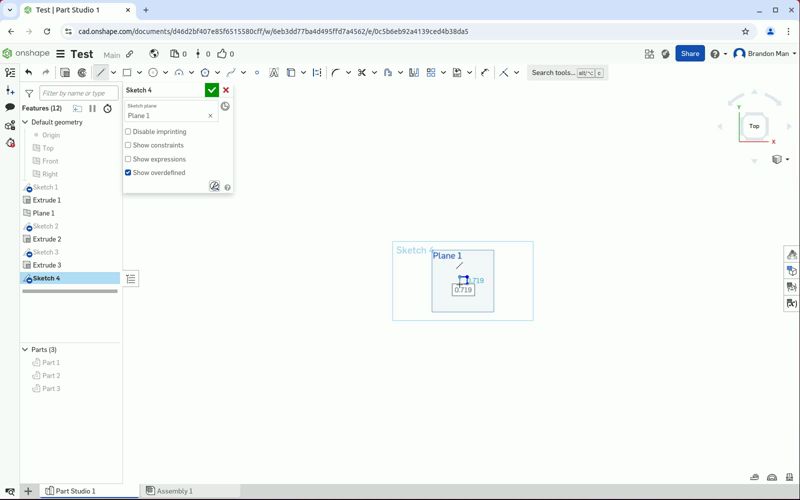
scroll(6)
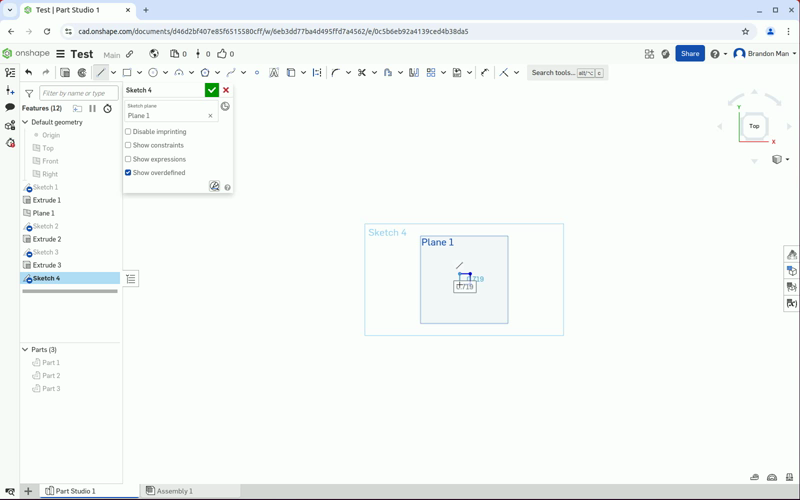
scroll(6)
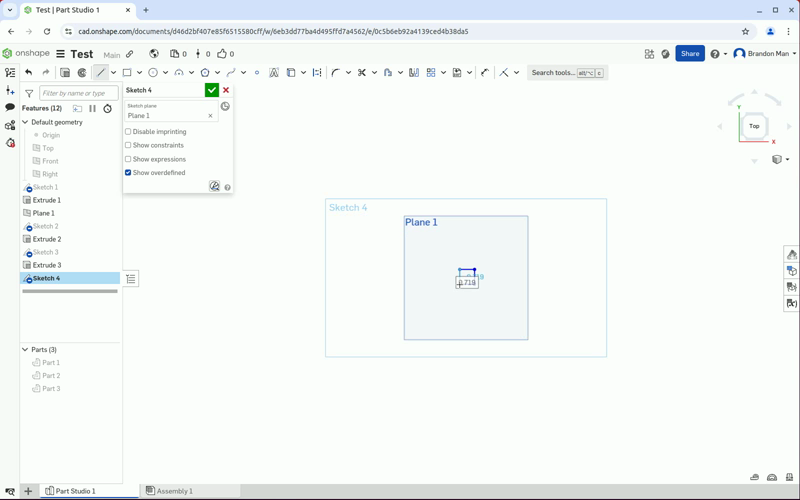
scroll(6)
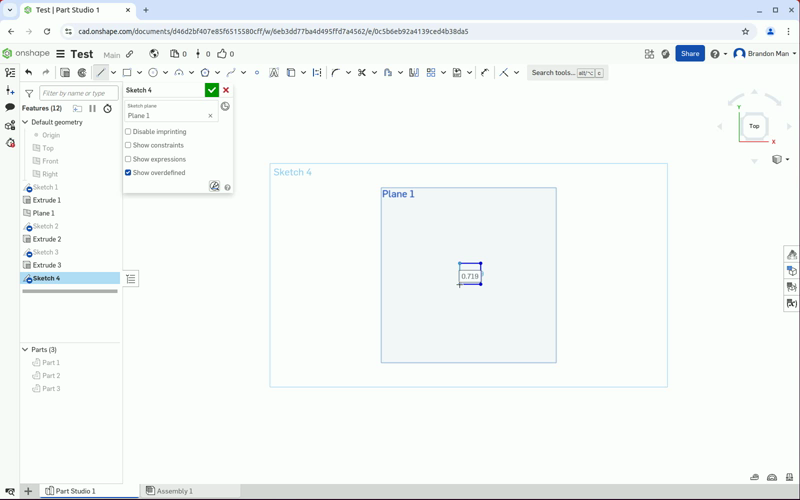
scroll(6)
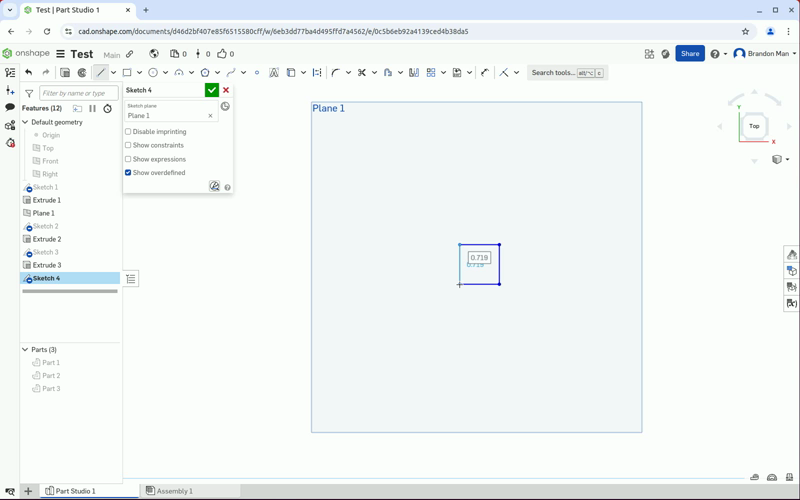
key_up(shift)
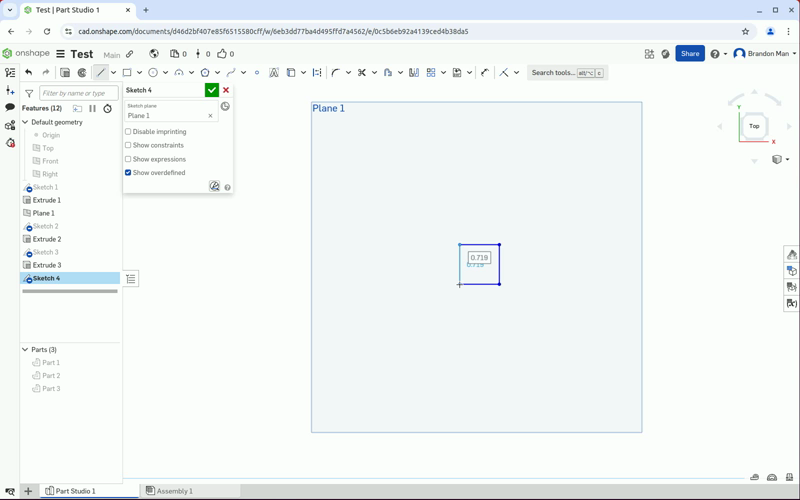
click(459, 284)
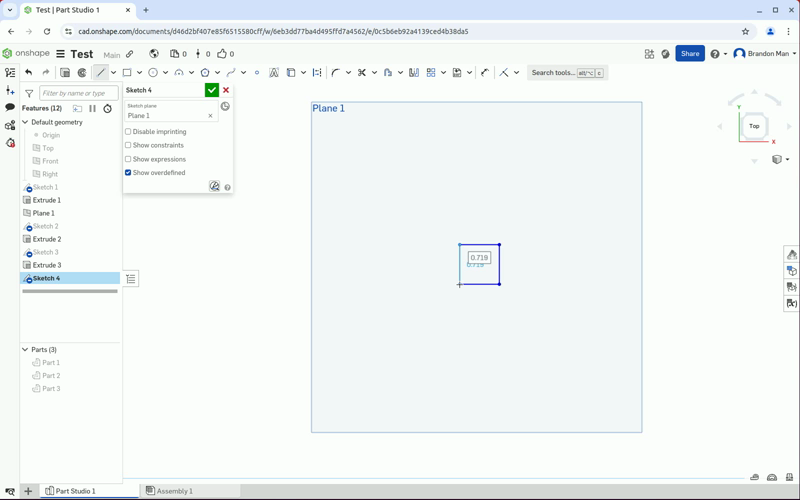
scroll(-6)
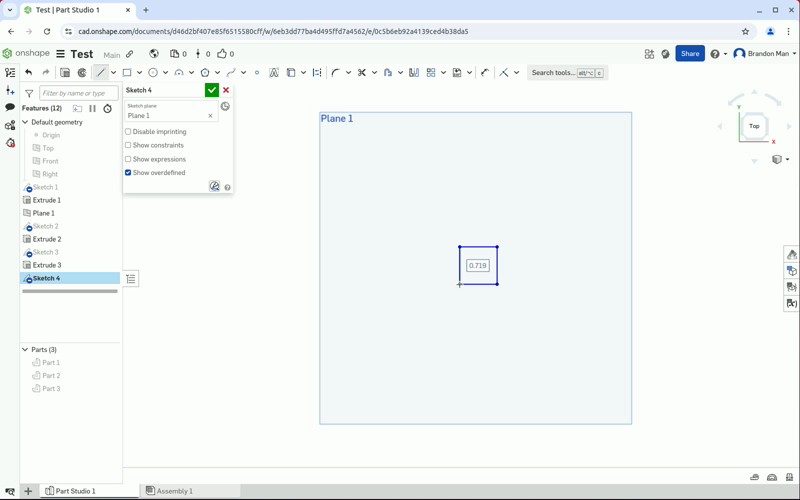
scroll(-6)
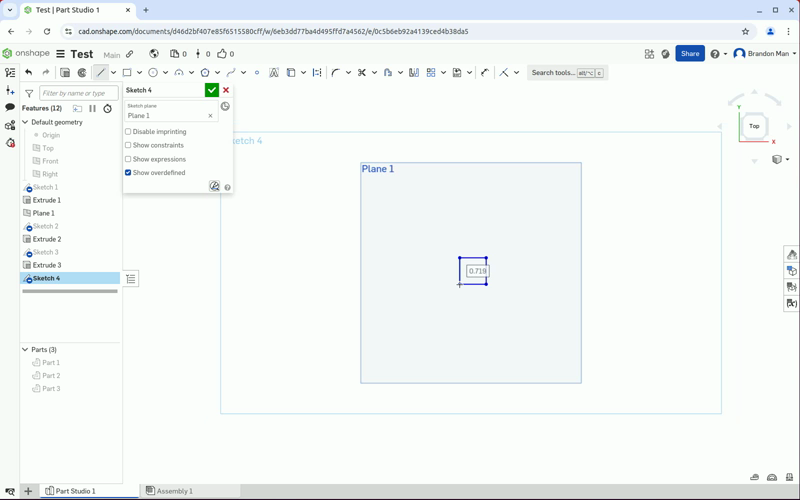
scroll(-6)
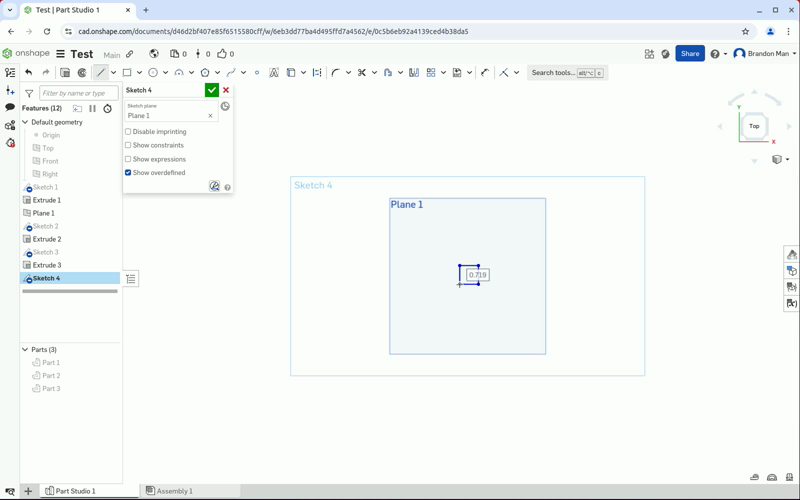
scroll(-6)
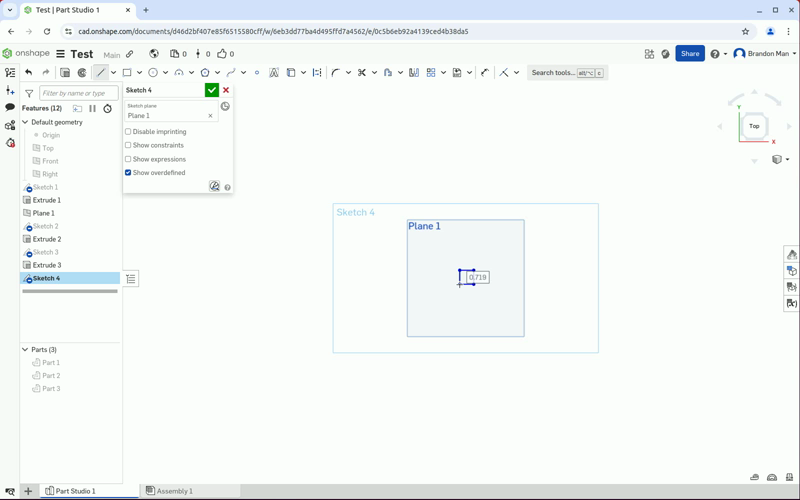
scroll(-6)
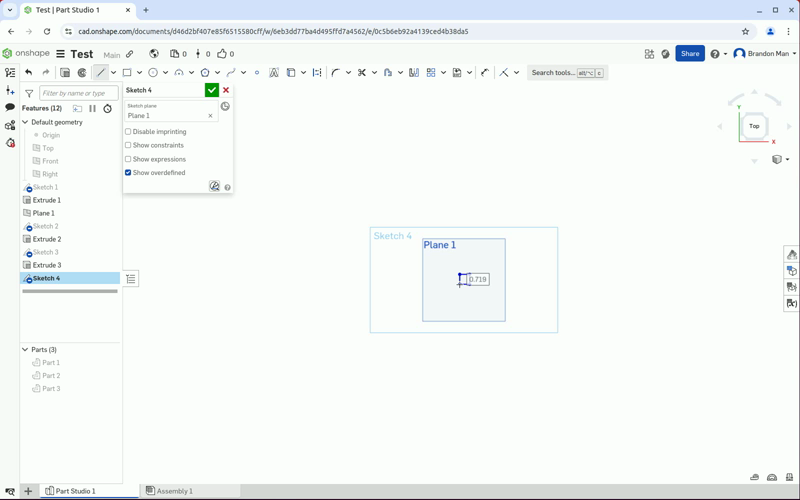
scroll(-6)
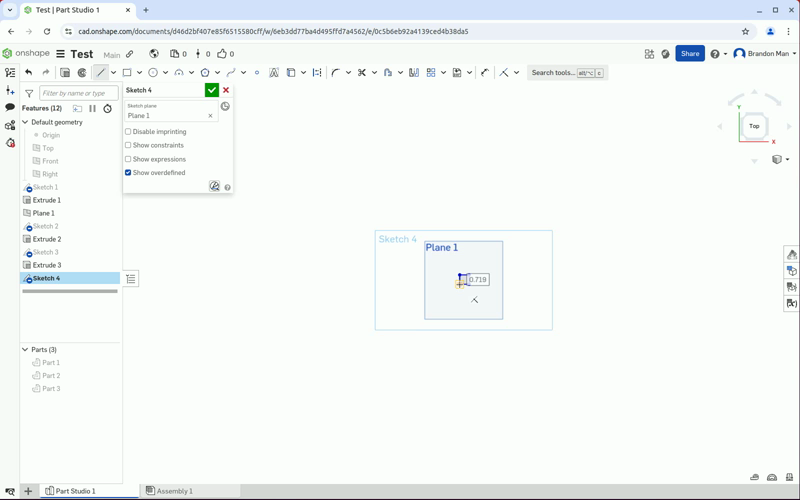
scroll(-6)
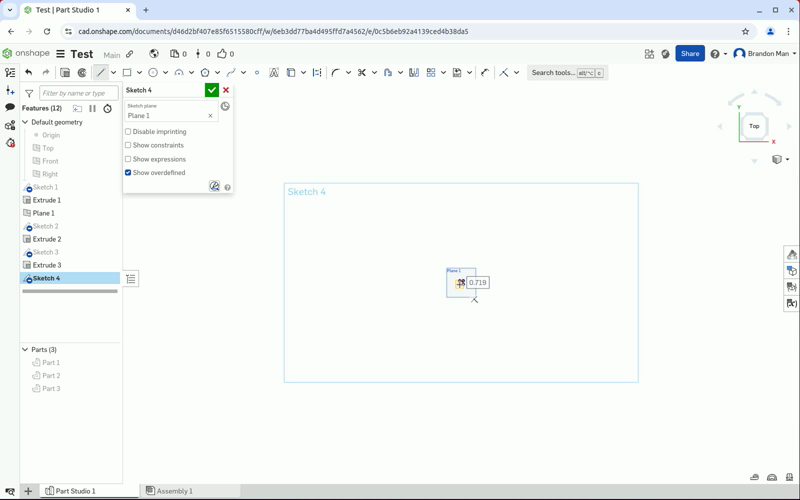
key(esc)
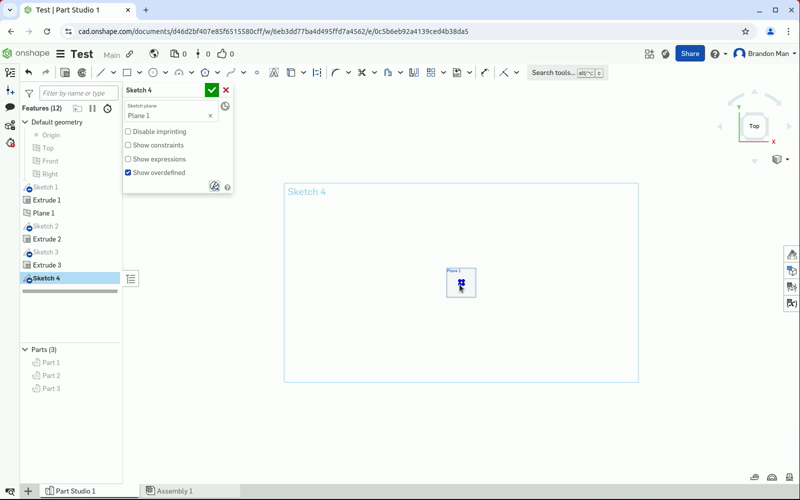
mouse_move(462, 282)
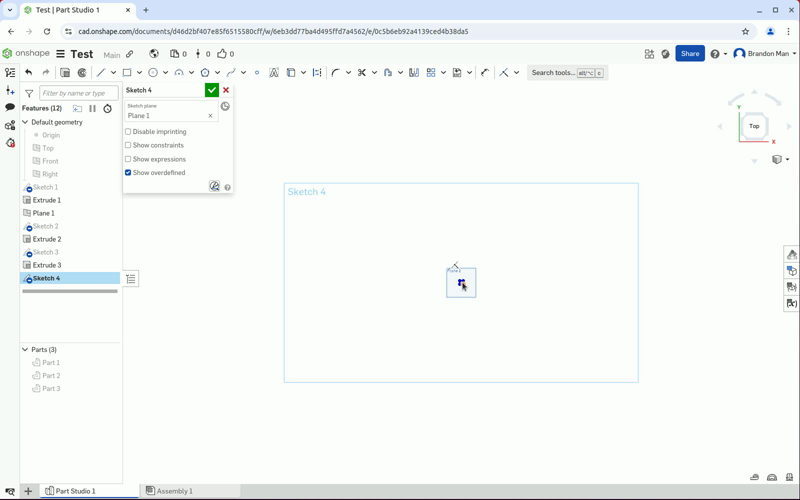
scroll(6)
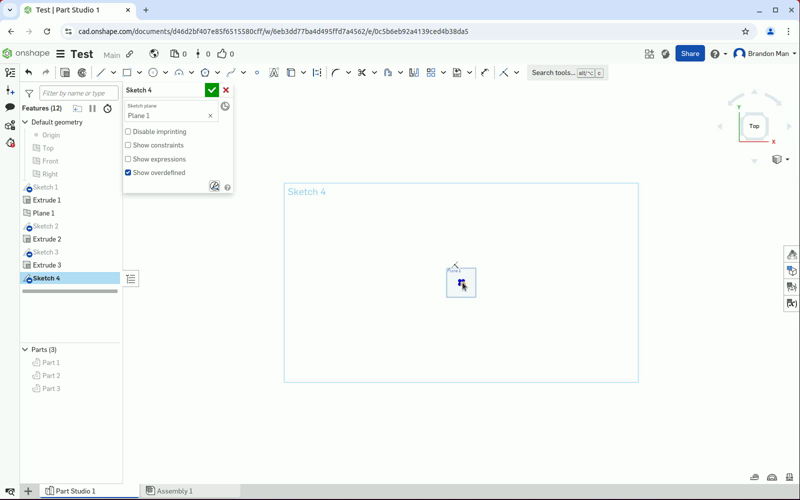
scroll(6)
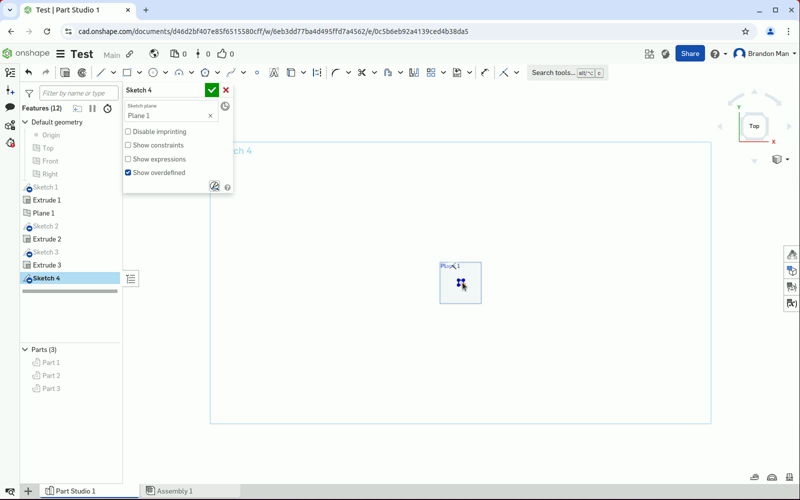
scroll(6)
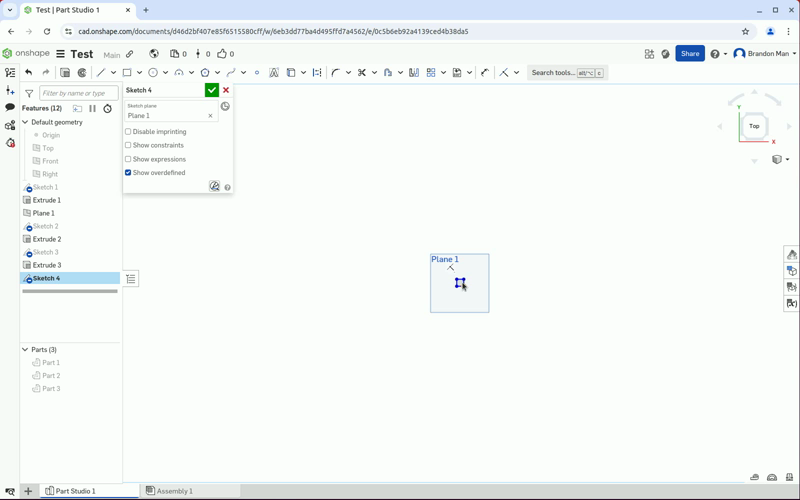
scroll(6)
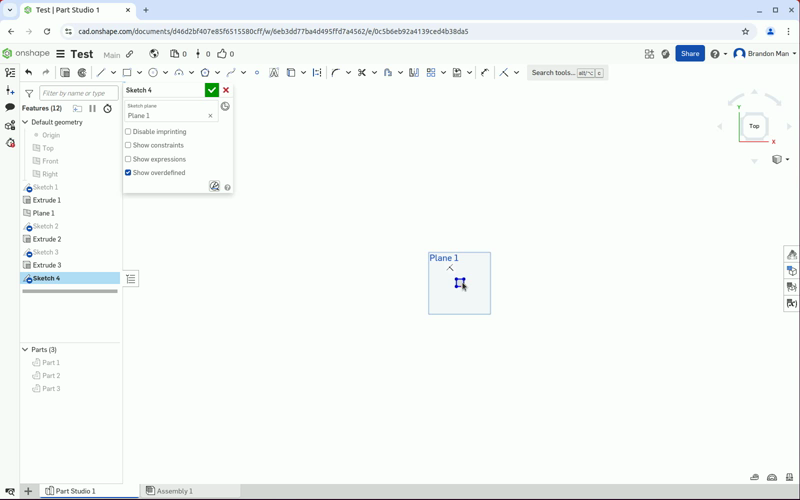
scroll(6)
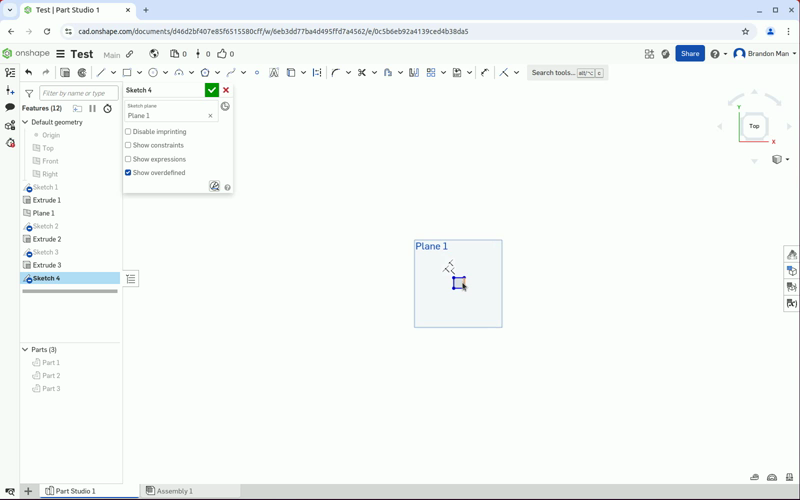
scroll(6)
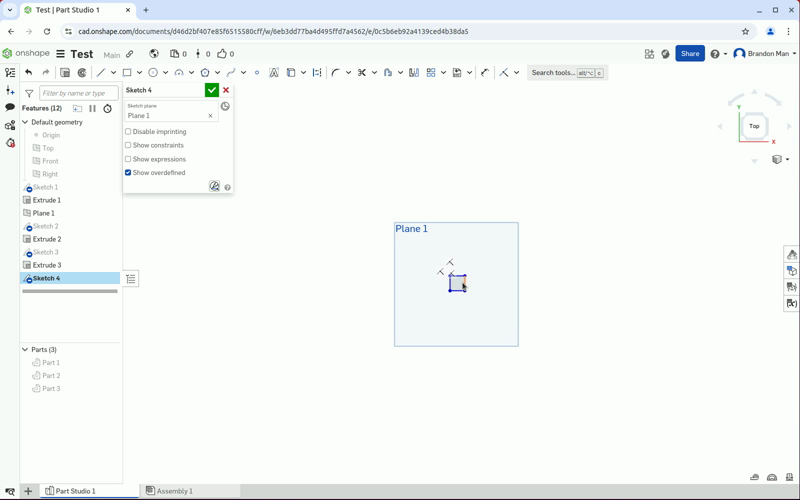
scroll(6)
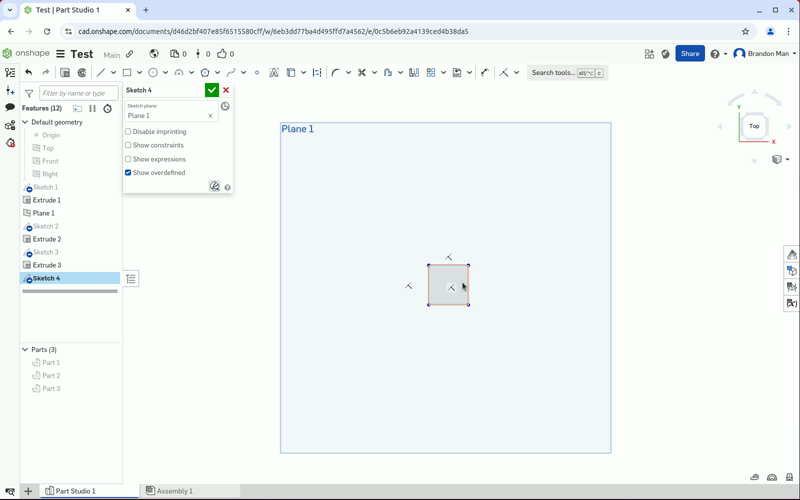
click(462, 282)
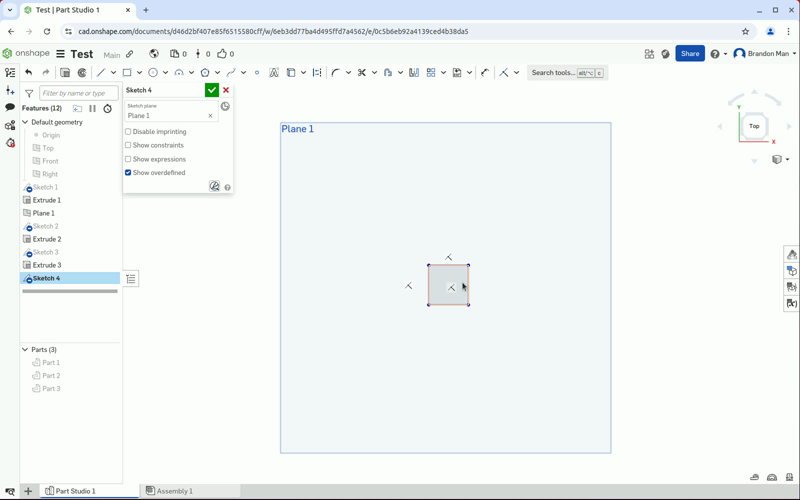
scroll(-6)
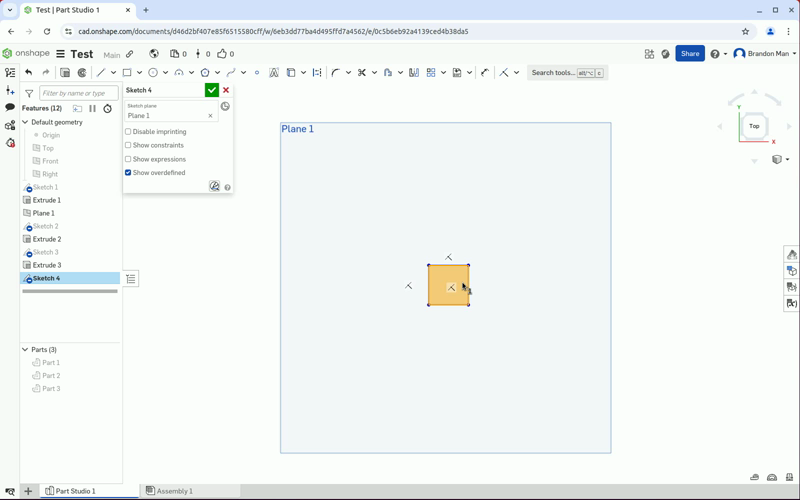
scroll(-6)
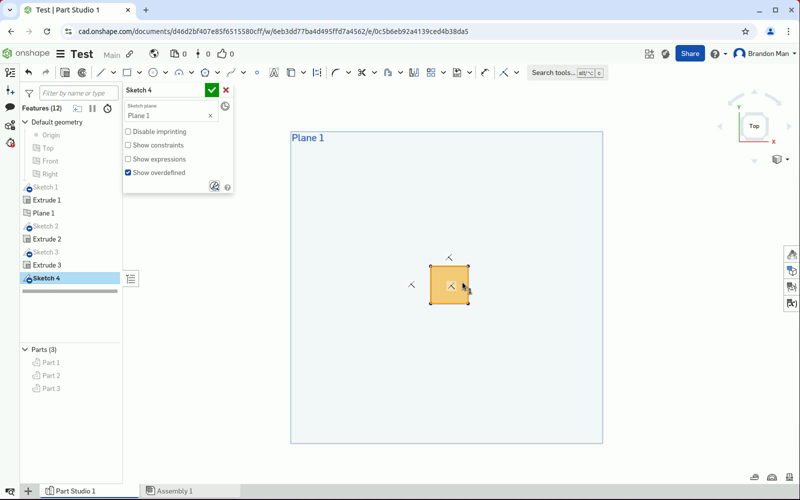
scroll(-6)
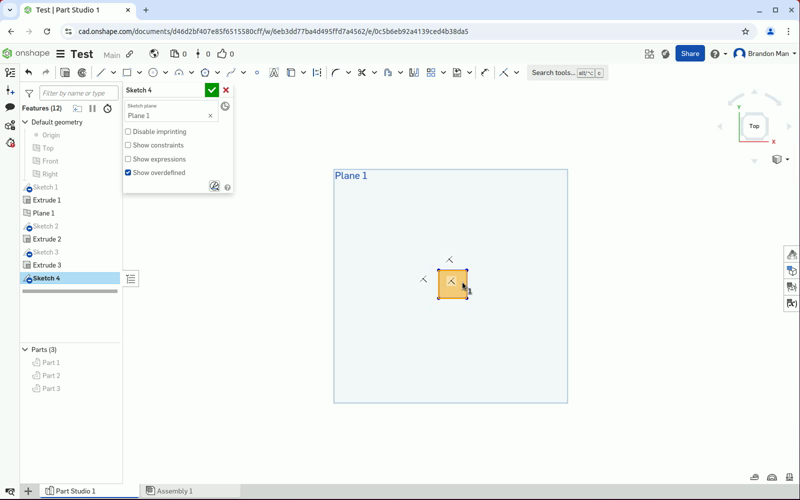
scroll(-6)
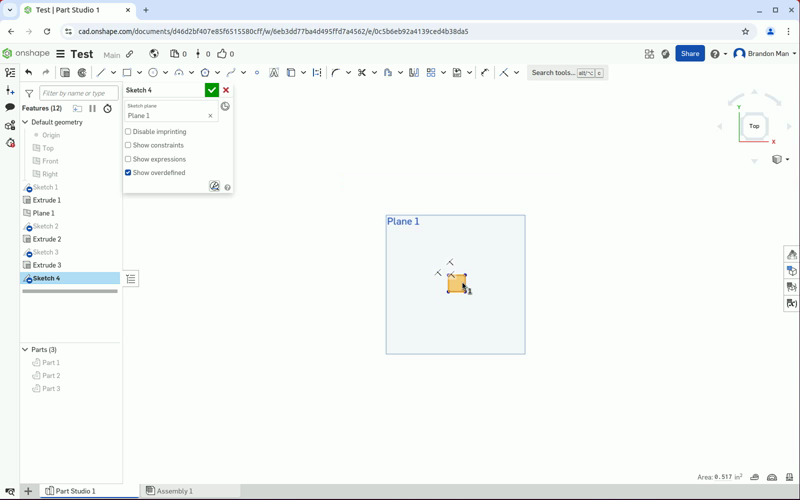
scroll(-6)
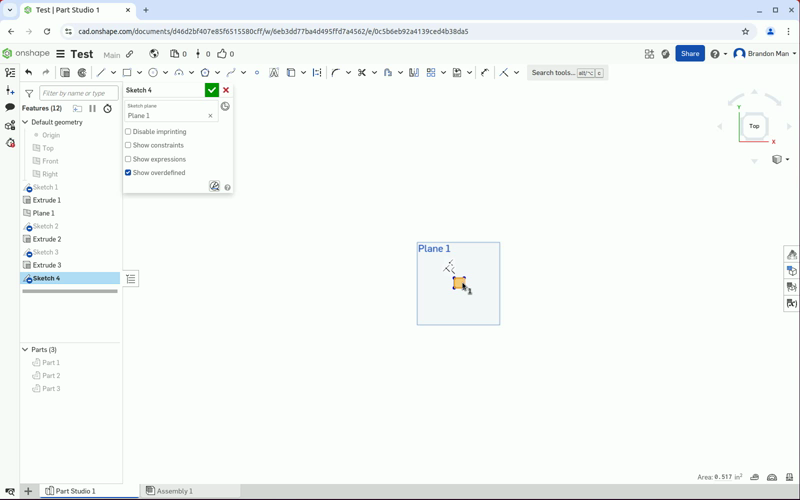
scroll(-6)
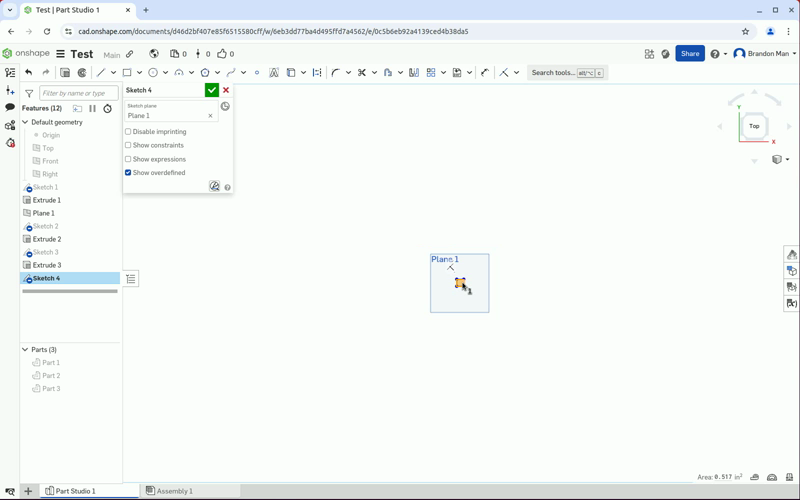
scroll(-6)
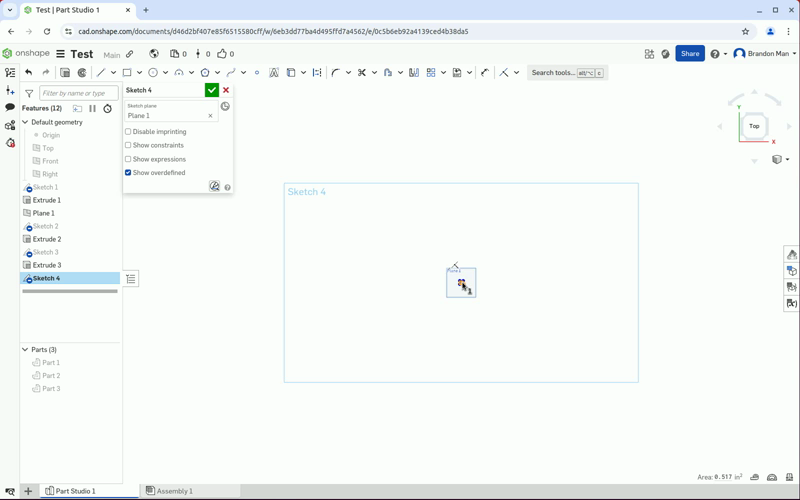
mouse_move(73, 352)
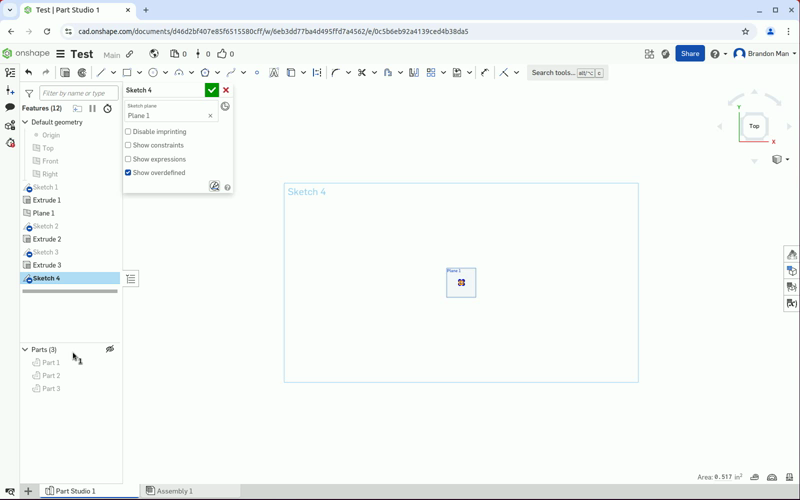
key(shift+y)
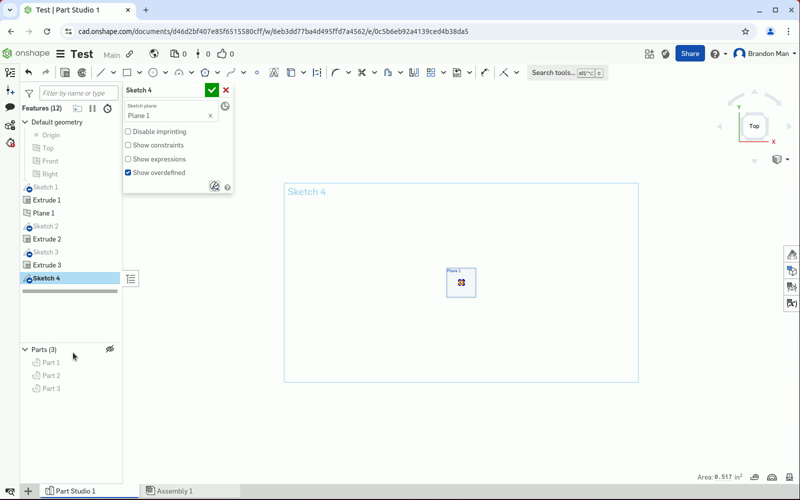
key(shift+e)
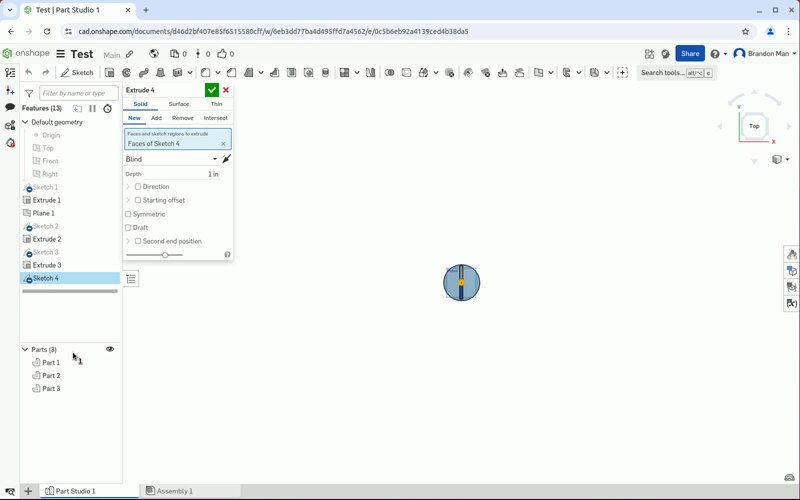
mouse_move(143, 106)
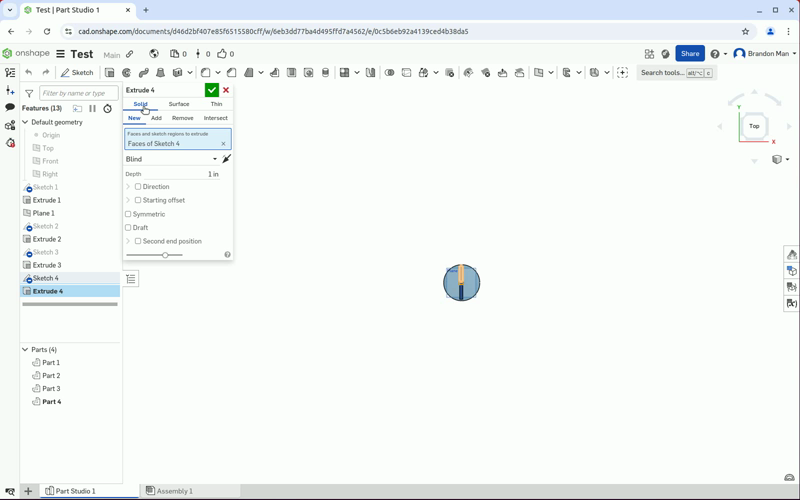
click(143, 106)
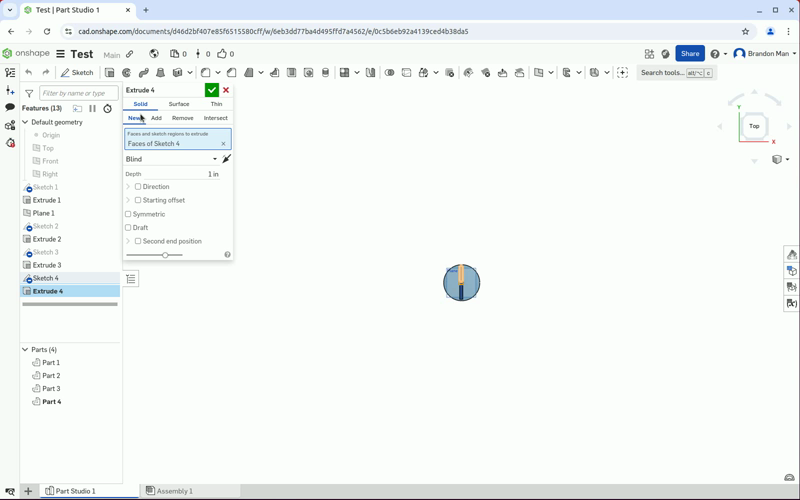
mouse_move(137, 120)
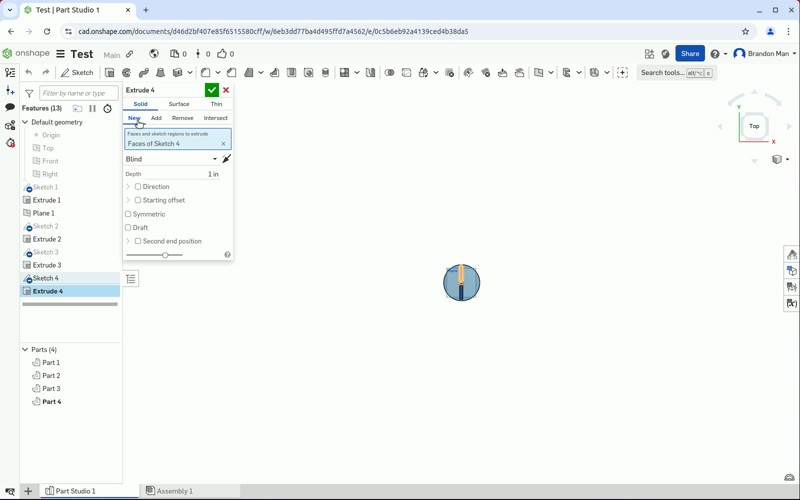
click(137, 120)
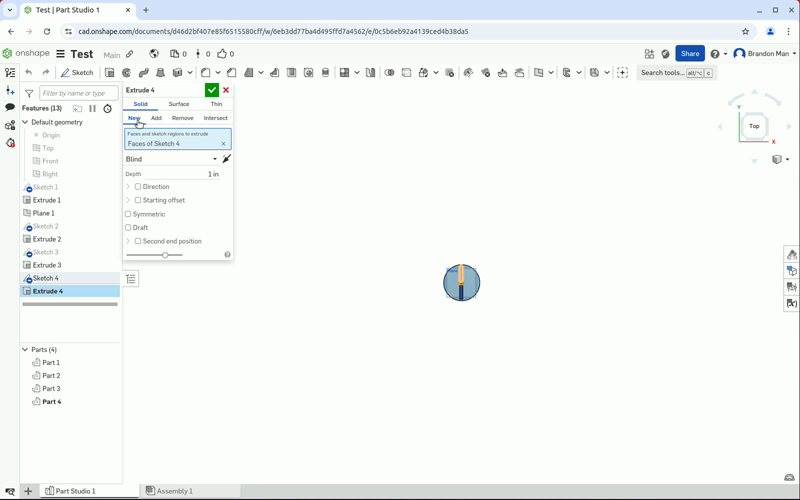
key(tab, 4)
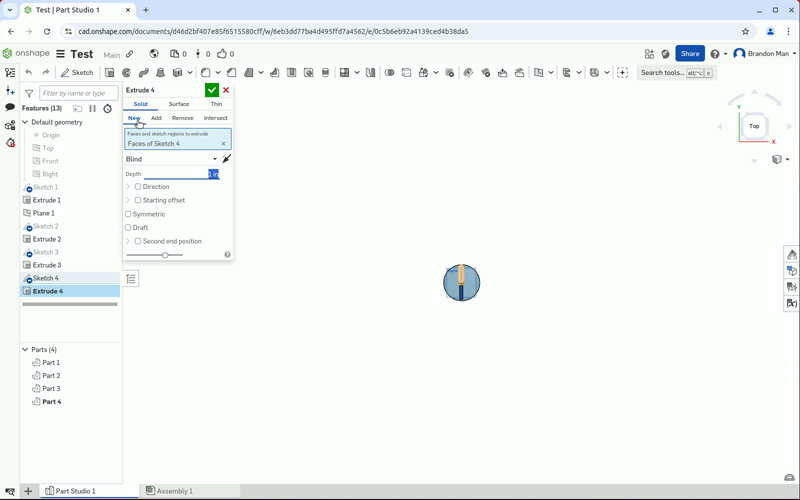
text(21.905)
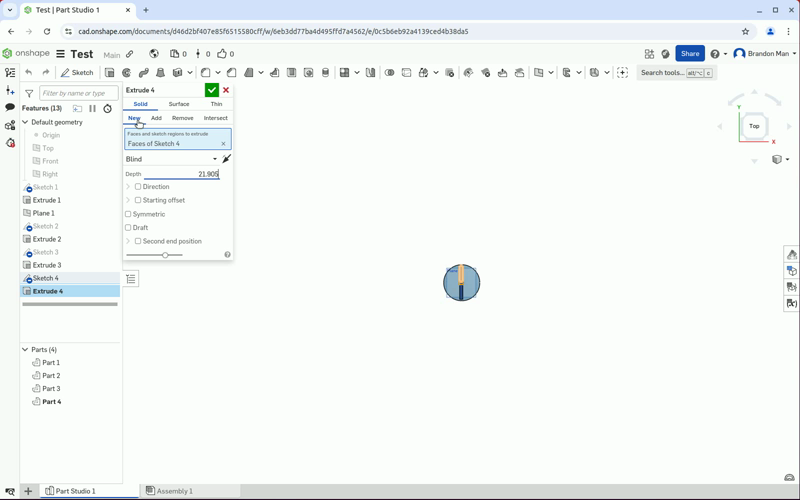
key(enter)
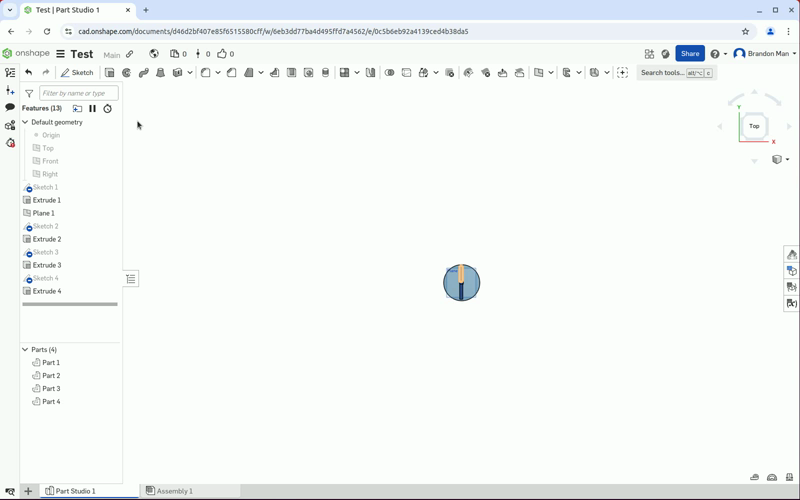
key(shift+h)
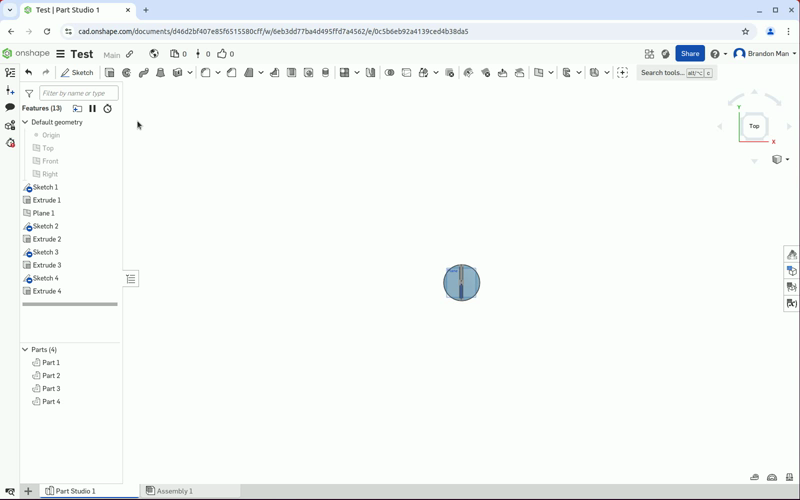
key(shift+h)
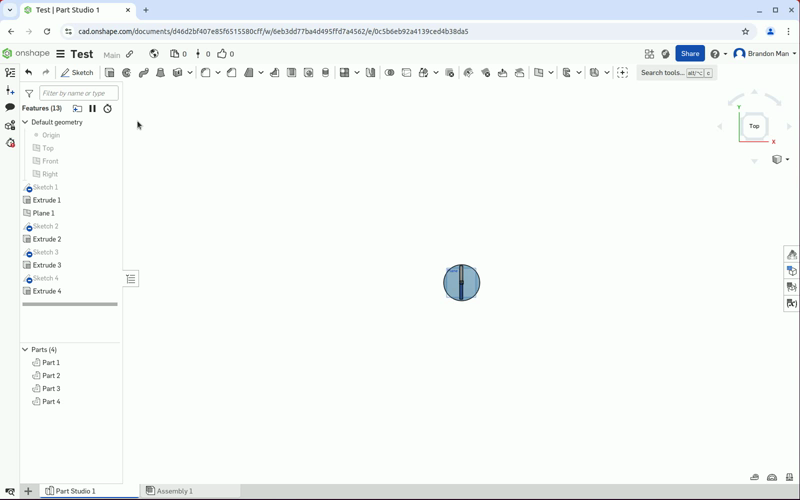
mouse_move(73, 189)
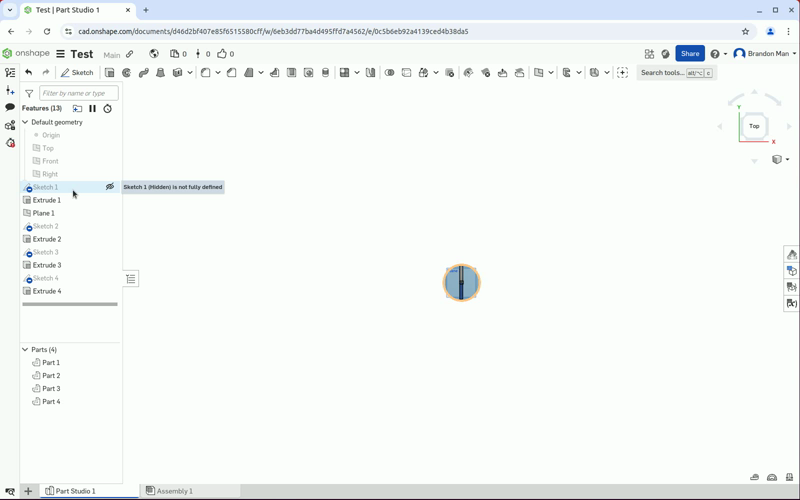
click(73, 189)
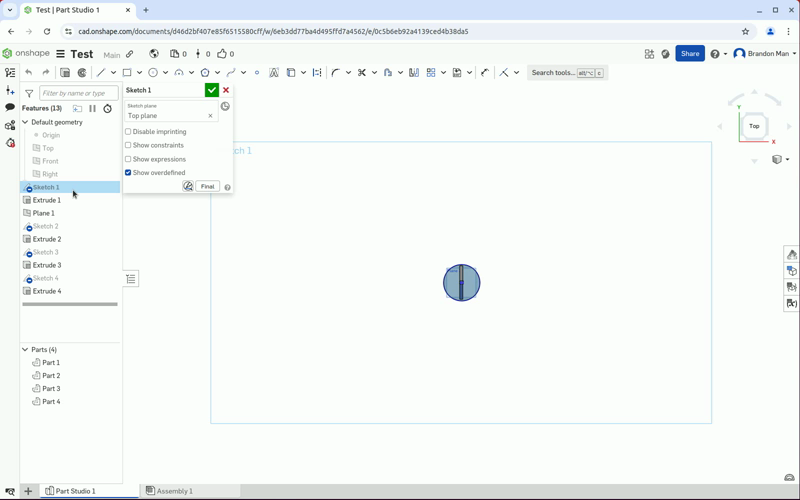
mouse_move(229, 92)
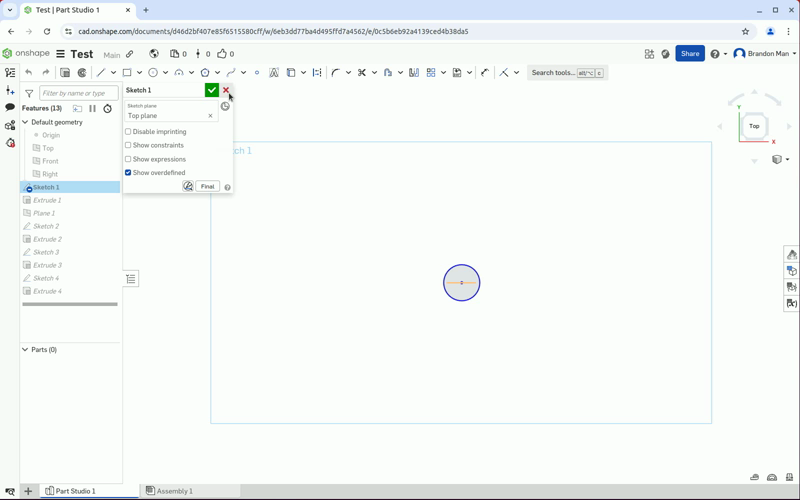
click(229, 92)
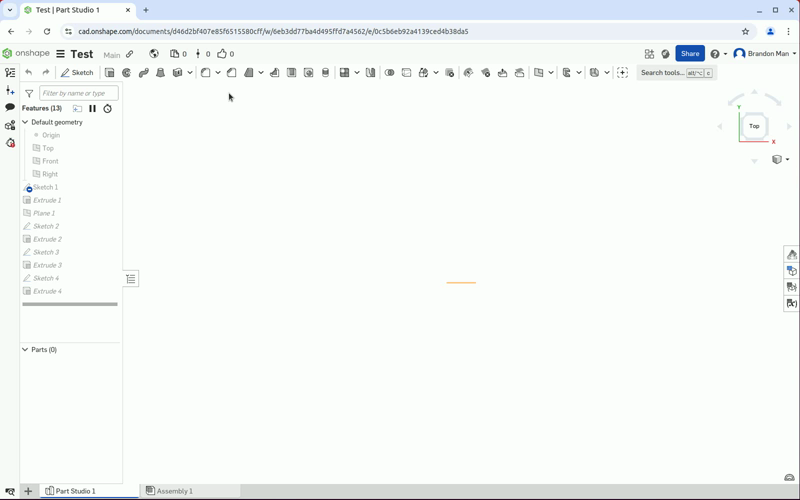
key(shift+s)
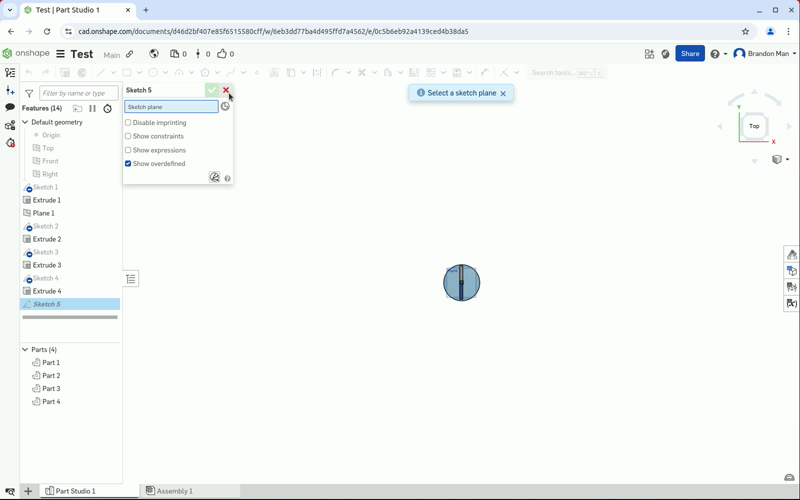
mouse_move(73, 215)
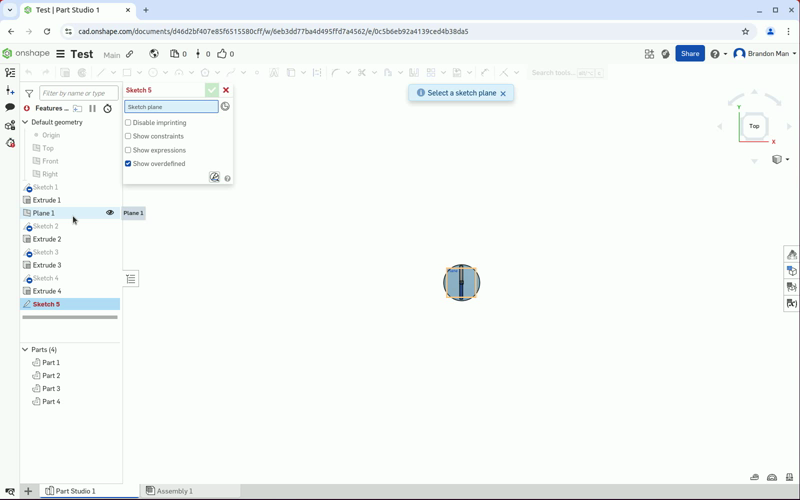
click(73, 215)
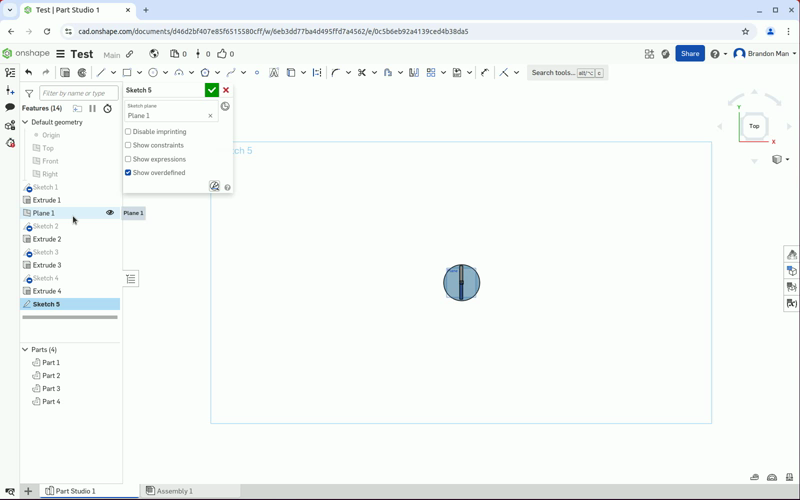
mouse_move(73, 352)
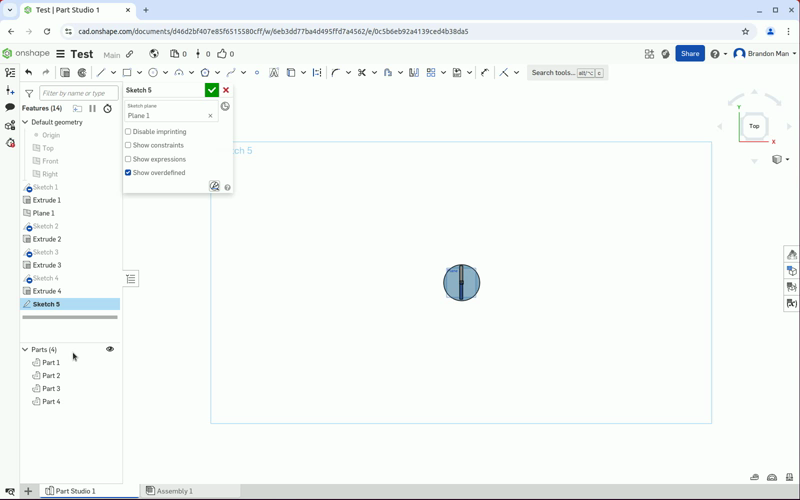
key(y)
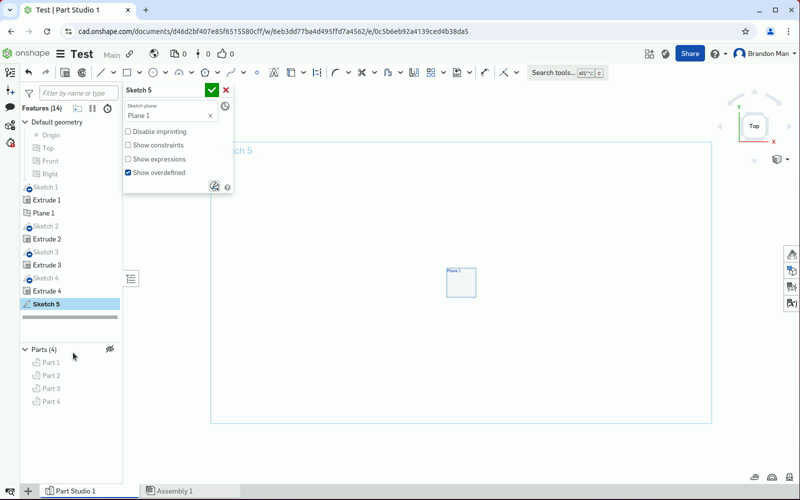
key(l)
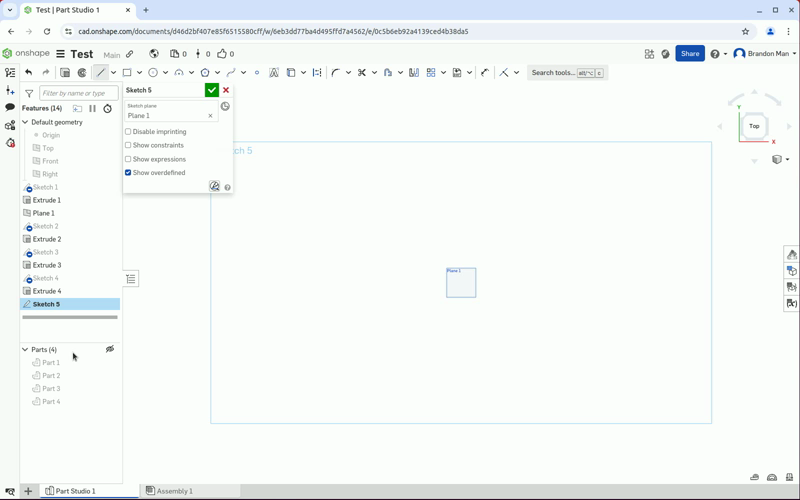
key_down(shift)
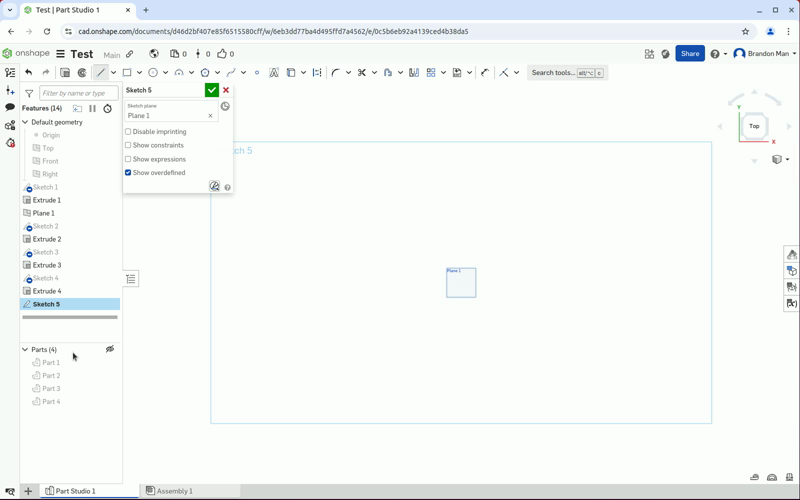
mouse_move(444, 284)
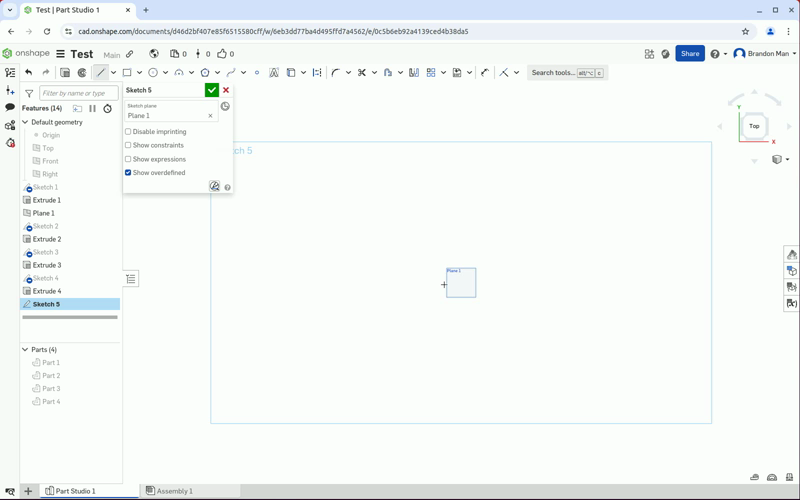
click(444, 284)
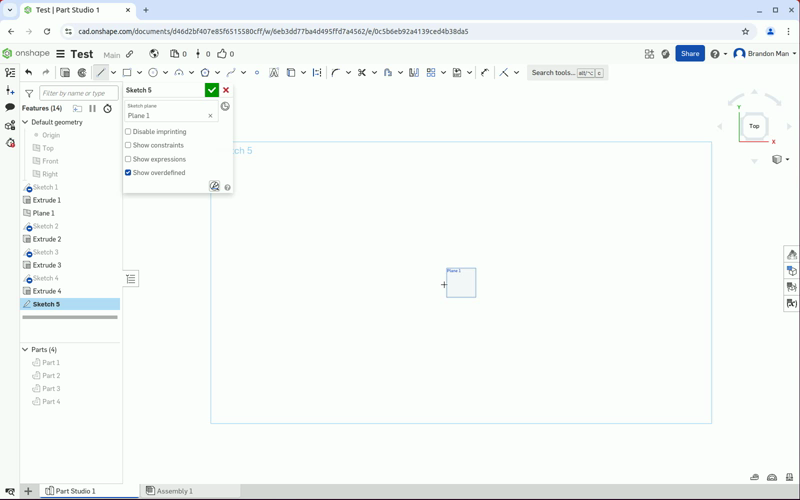
key_up(shift)
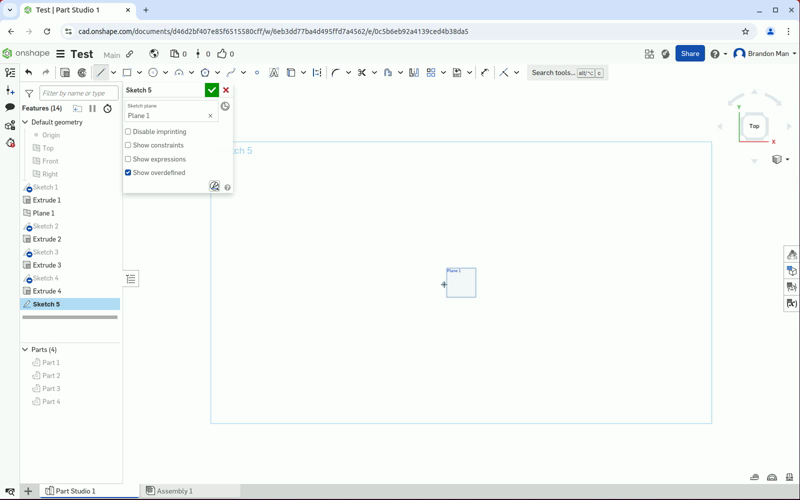
key_down(shift)
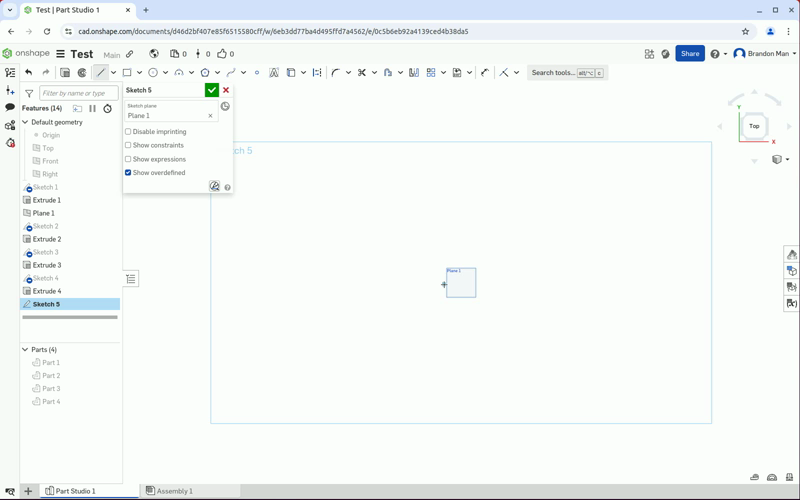
mouse_move(474, 284)
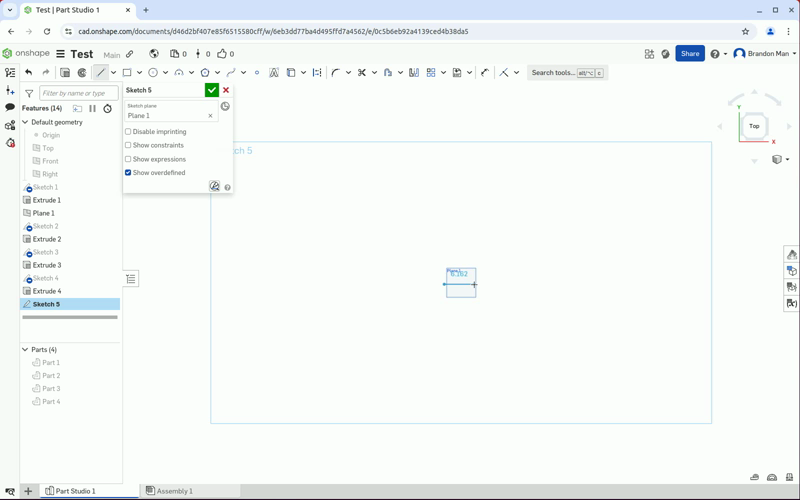
mouse_move(460, 284)
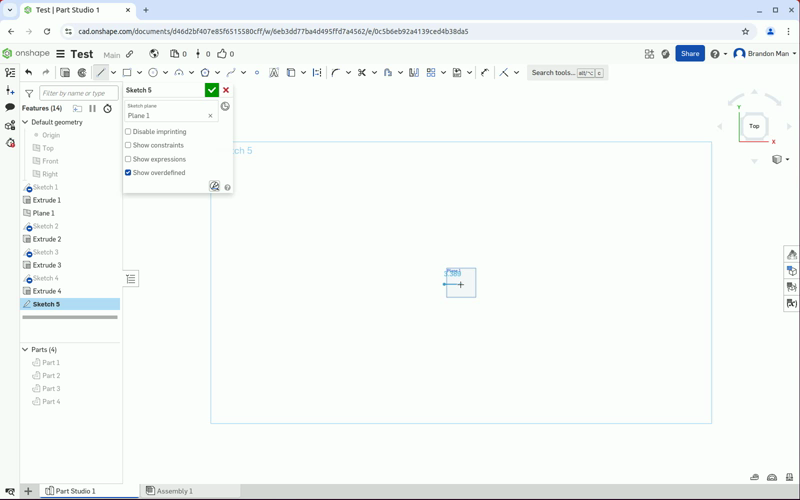
click(460, 284)
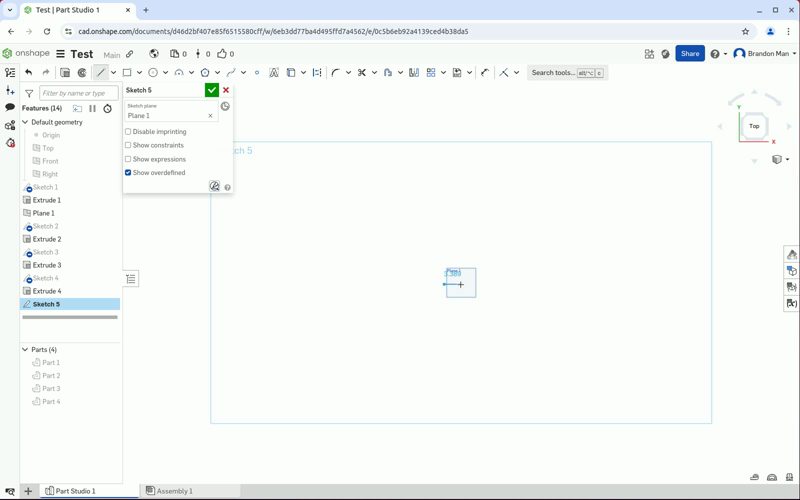
key_up(shift)
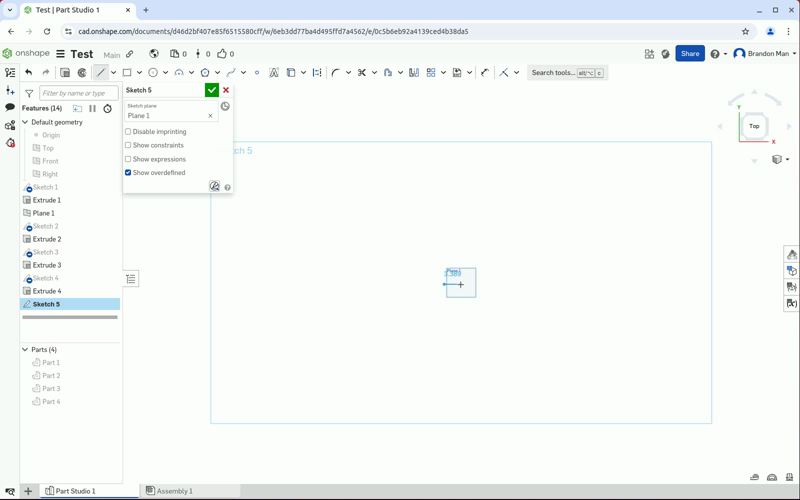
key_down(shift)
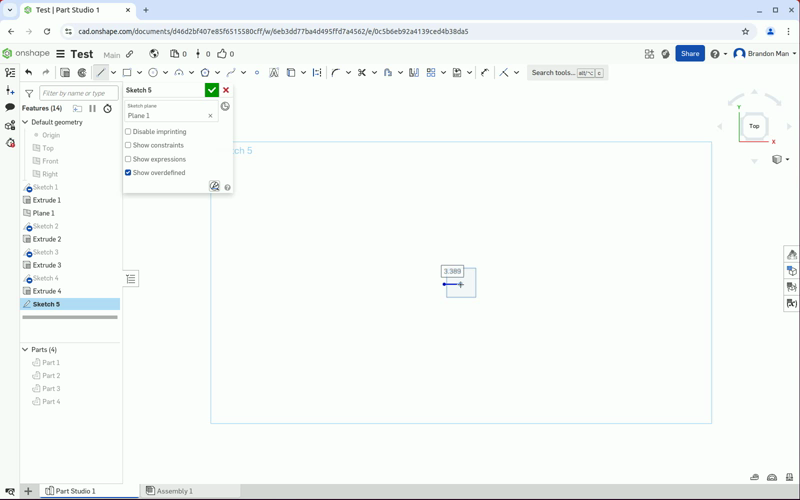
mouse_move(490, 284)
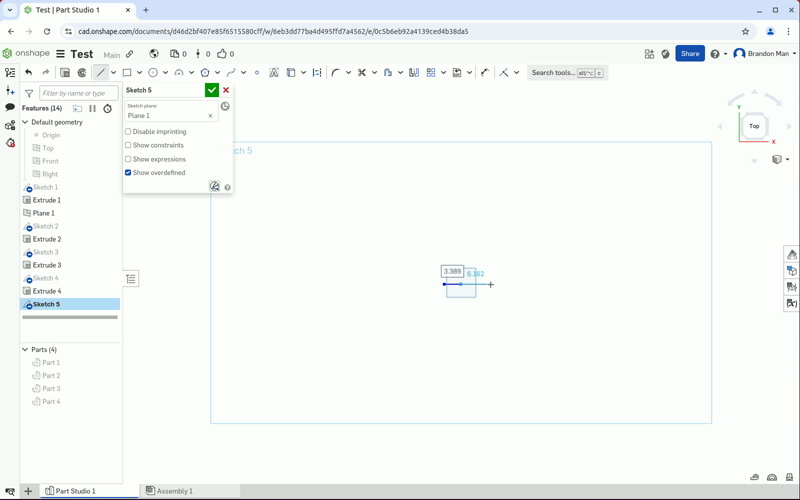
mouse_move(460, 281)
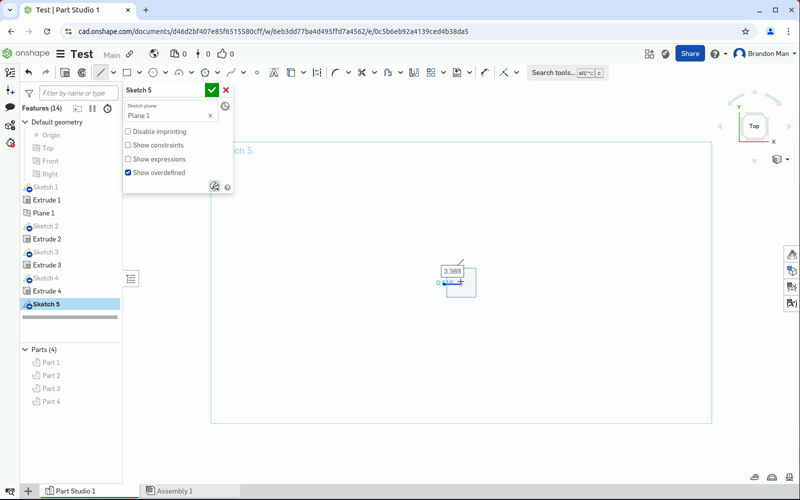
scroll(6)
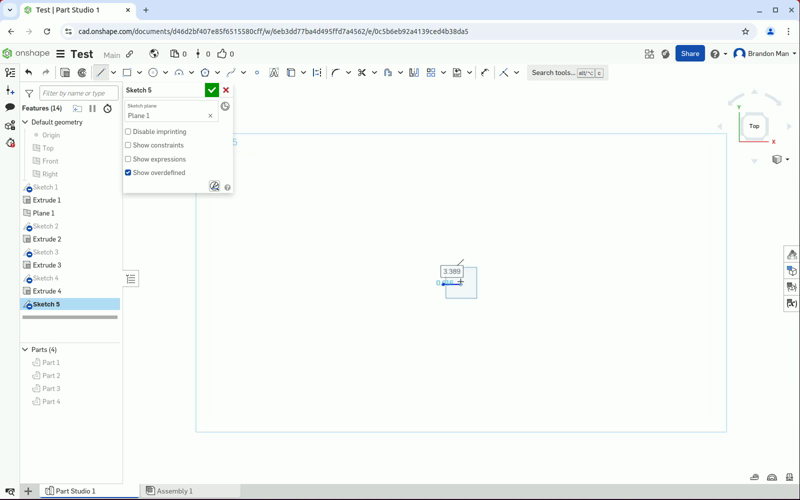
scroll(6)
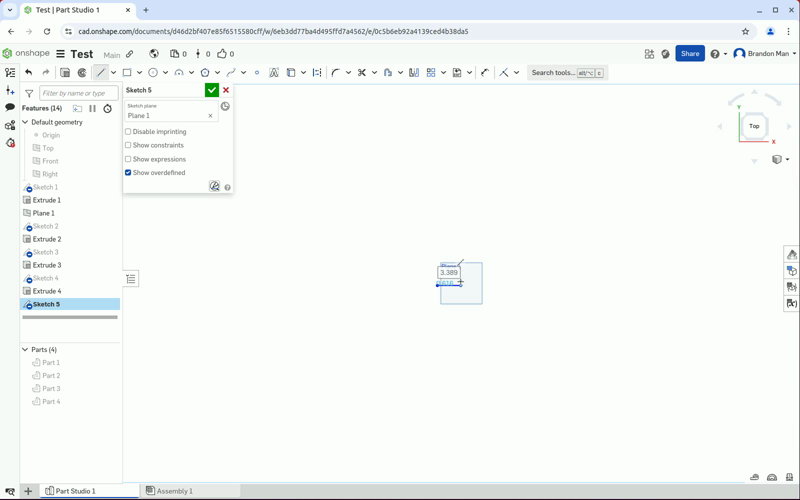
scroll(6)
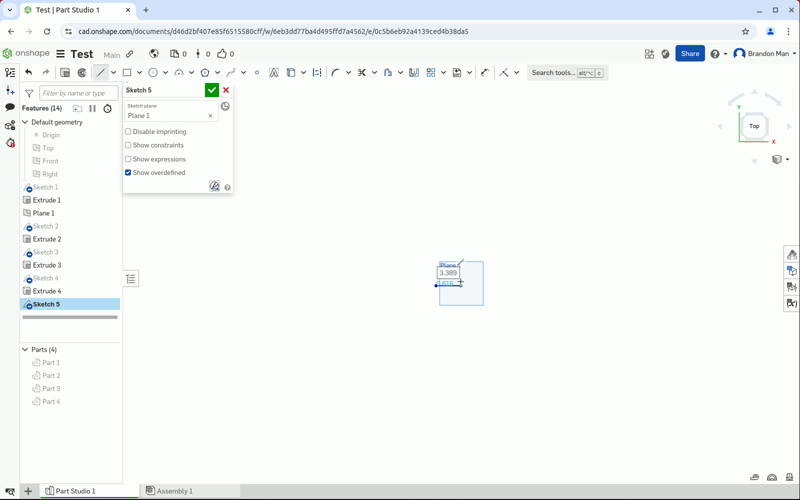
scroll(6)
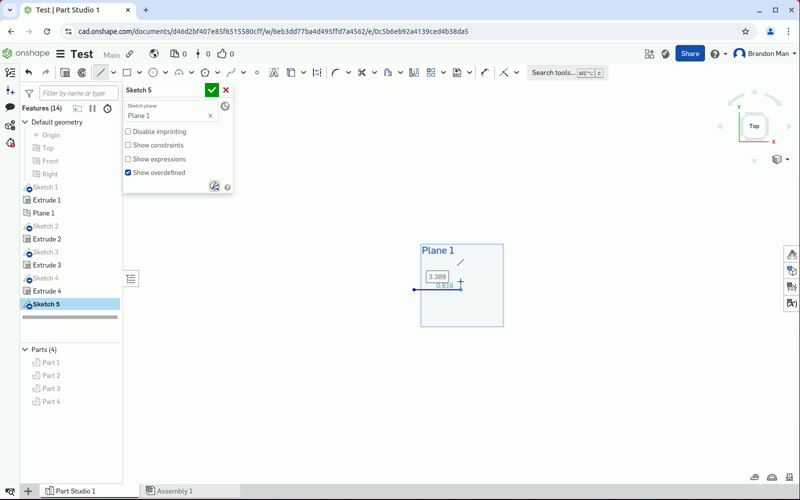
scroll(6)
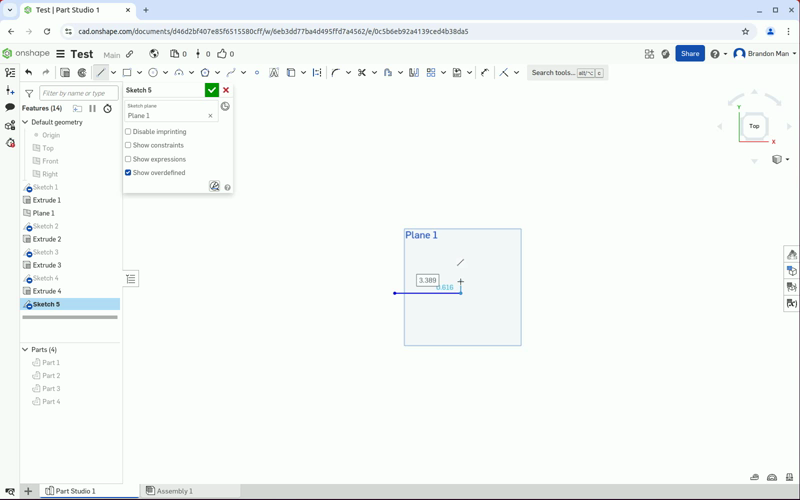
scroll(6)
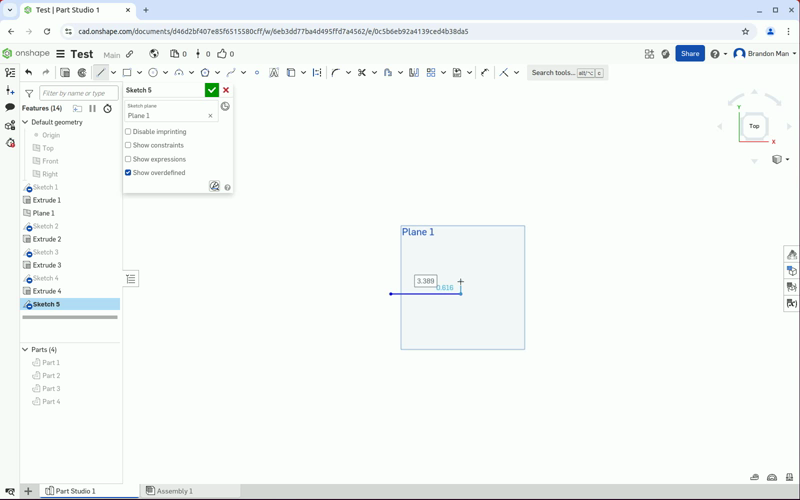
scroll(6)
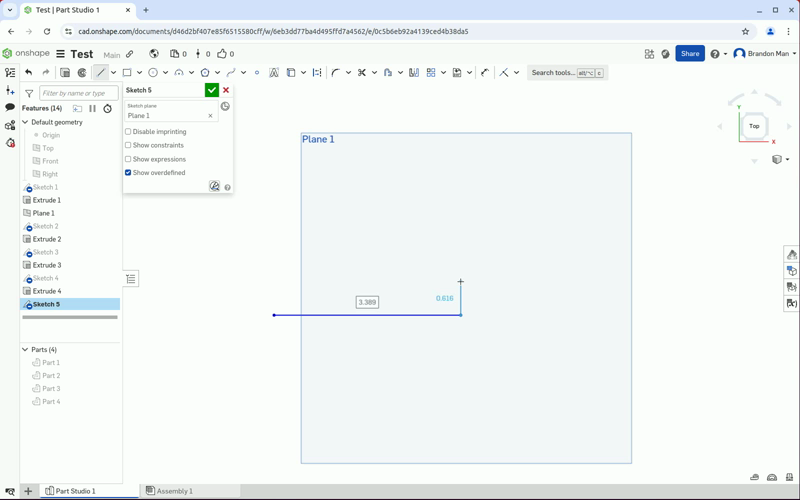
click(460, 281)
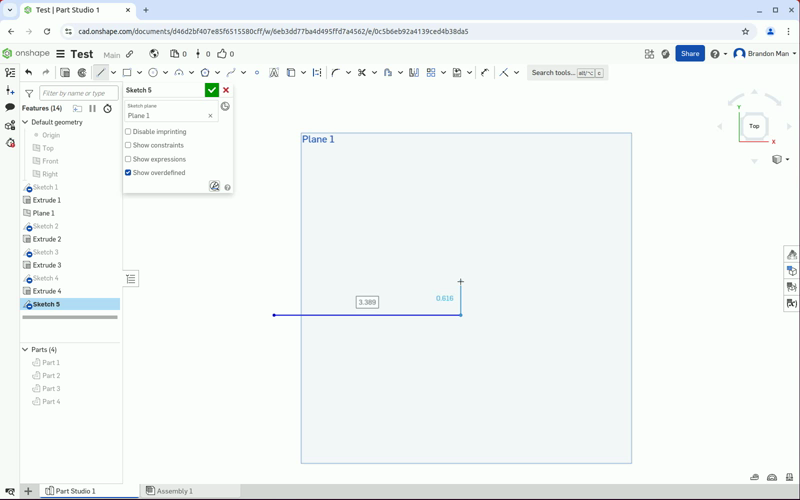
scroll(-6)
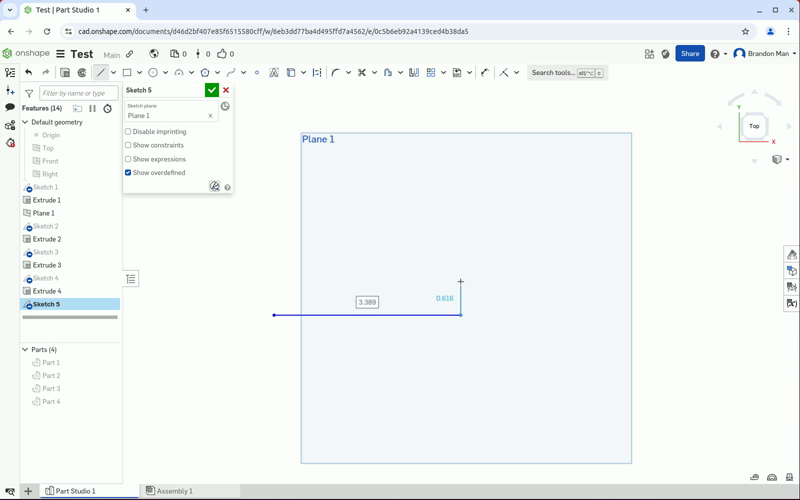
scroll(-6)
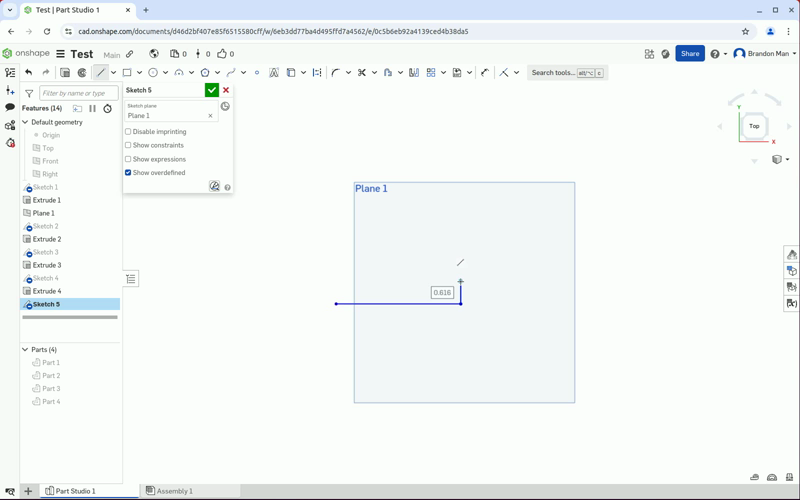
scroll(-6)
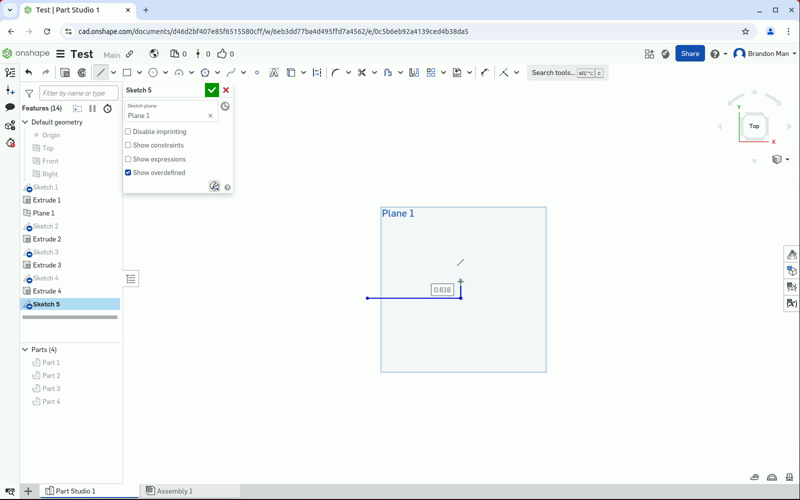
scroll(-6)
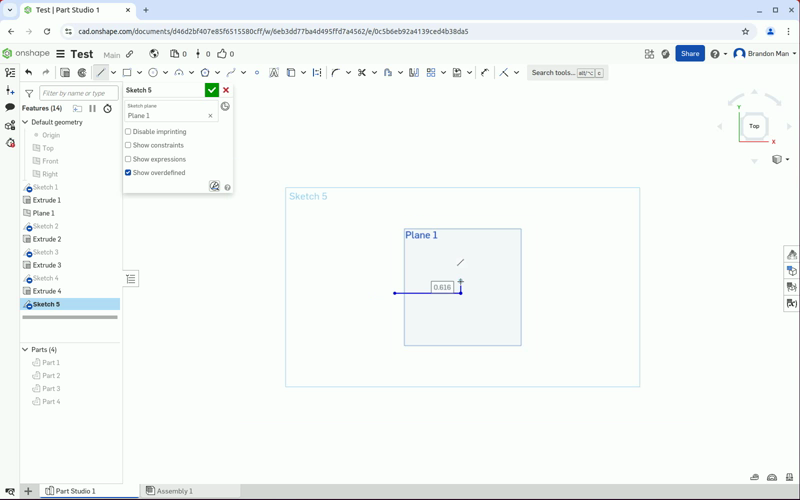
scroll(-6)
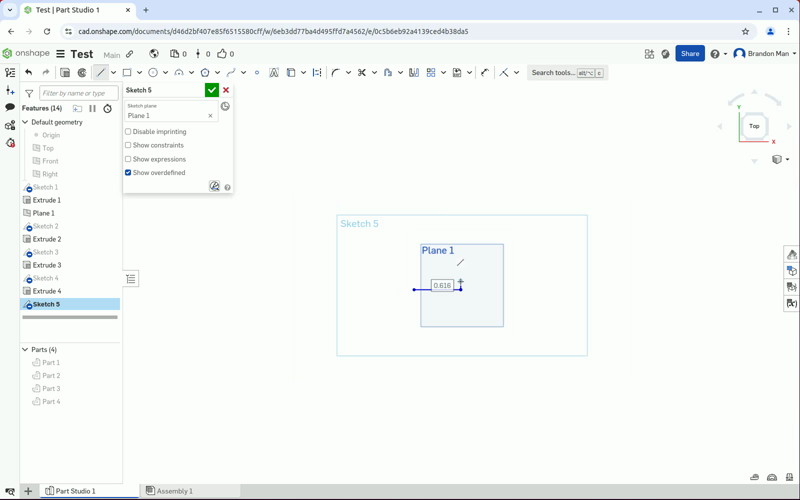
scroll(-6)
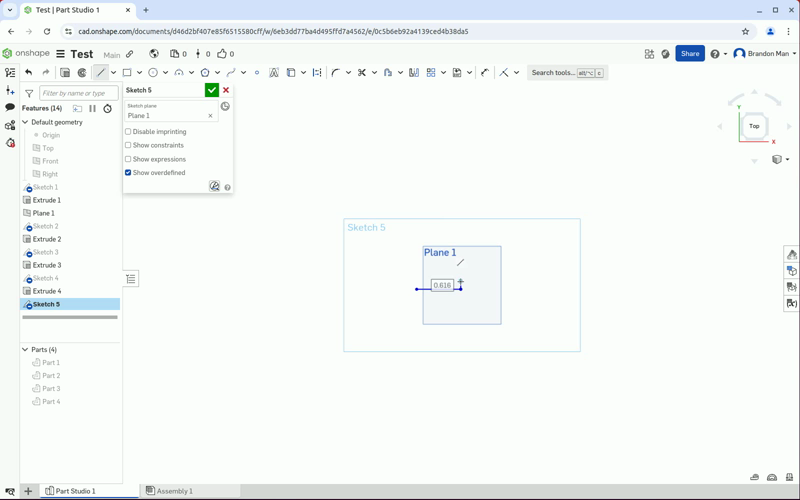
scroll(-6)
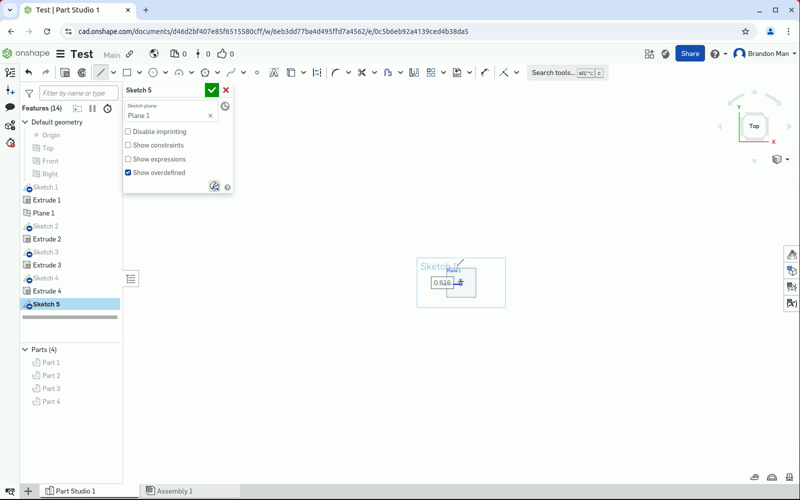
key_up(shift)
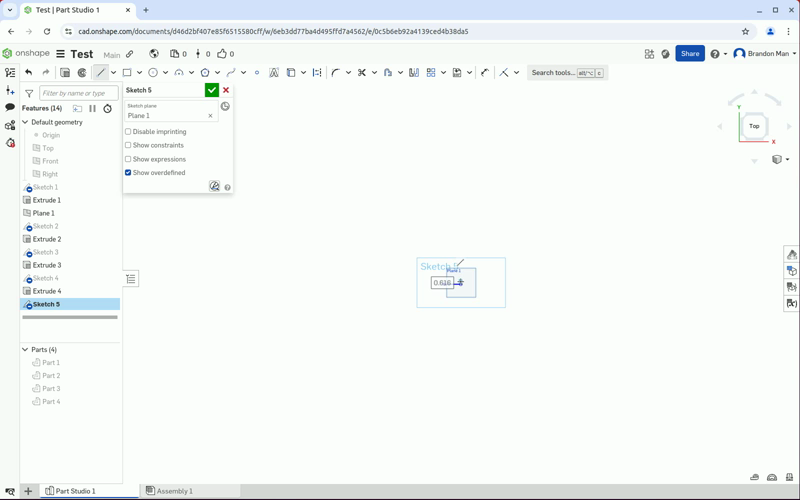
key_down(shift)
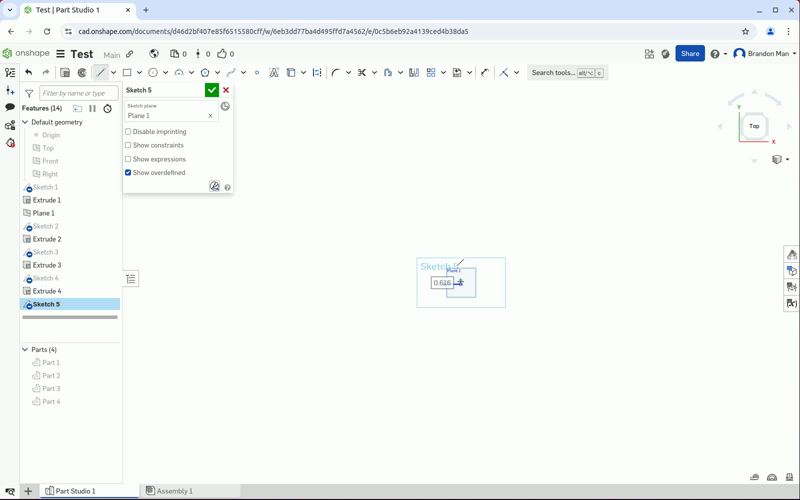
mouse_move(490, 281)
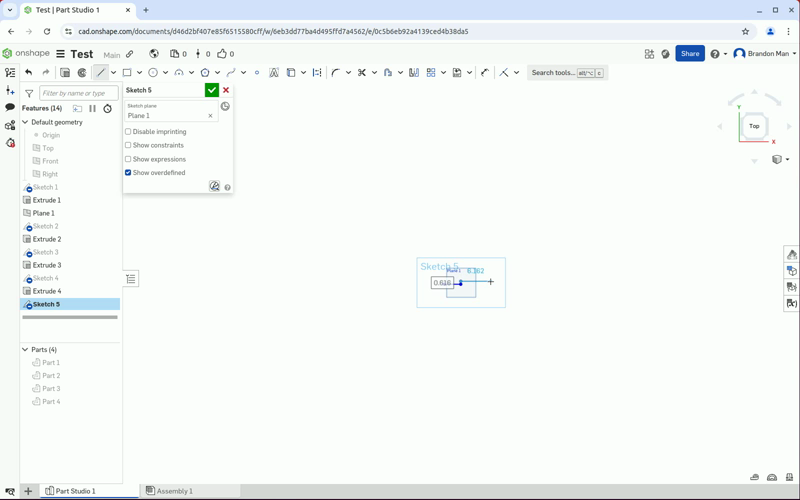
mouse_move(444, 281)
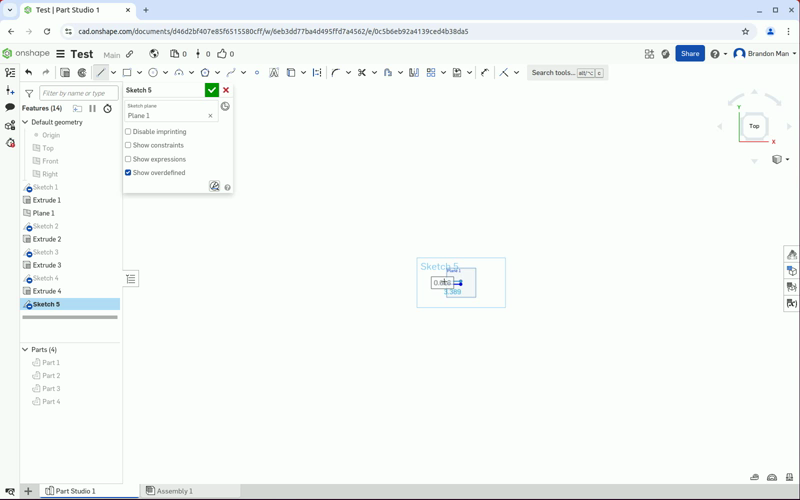
scroll(6)
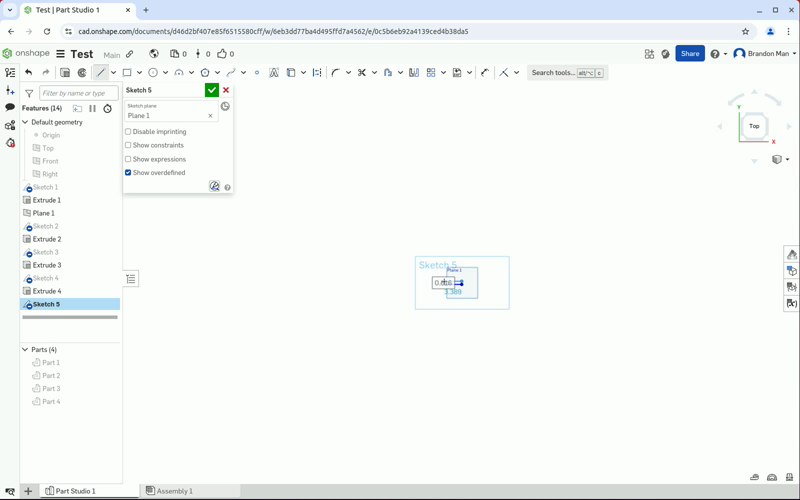
scroll(6)
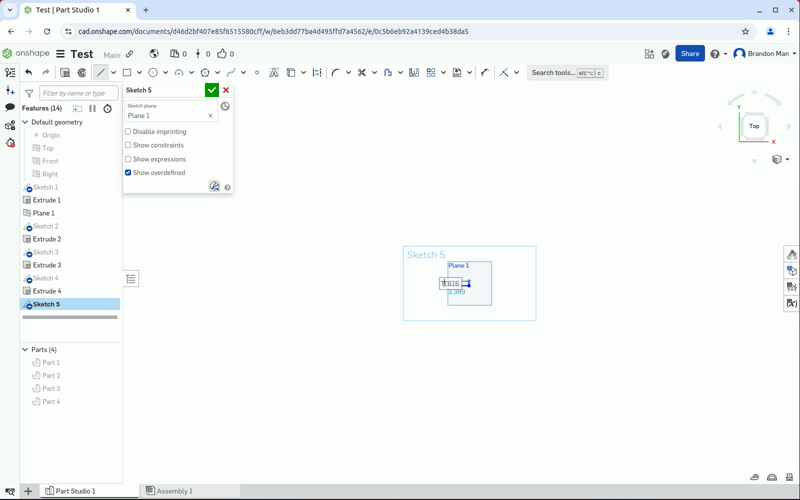
scroll(6)
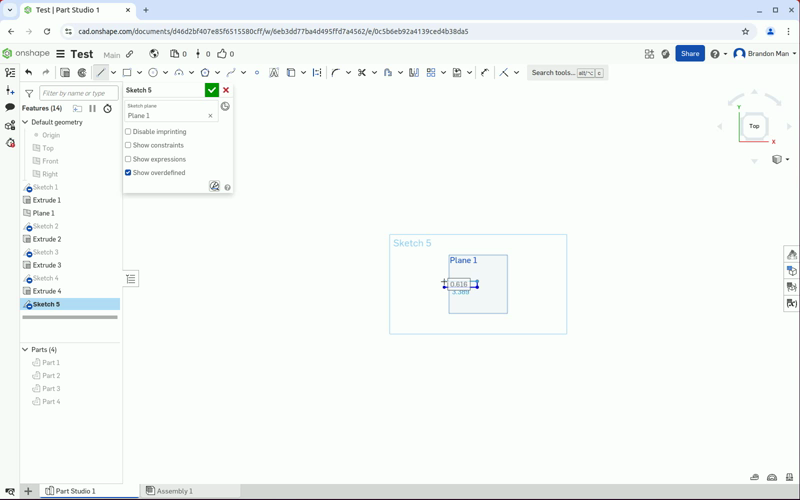
scroll(6)
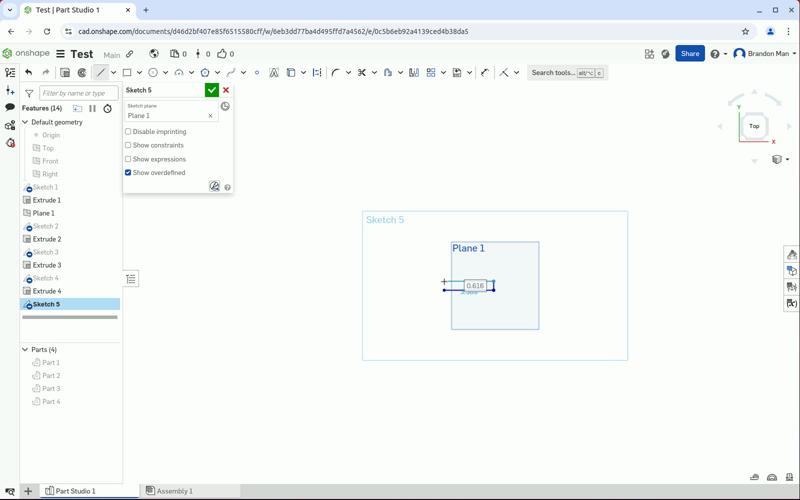
scroll(6)
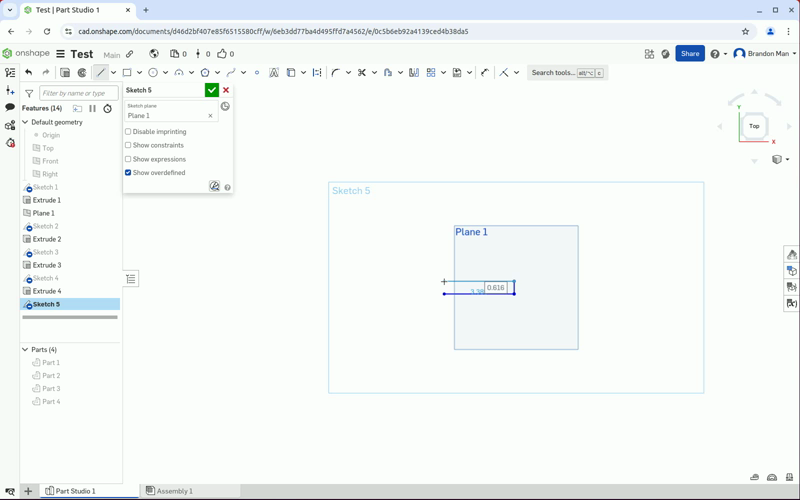
scroll(6)
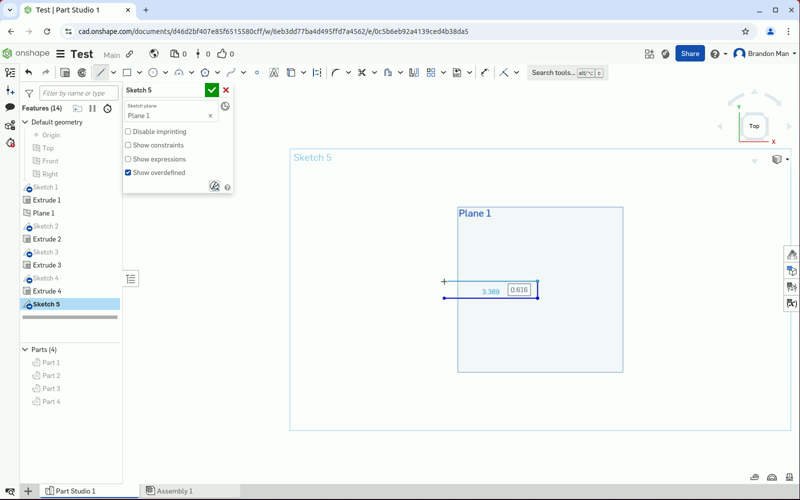
scroll(6)
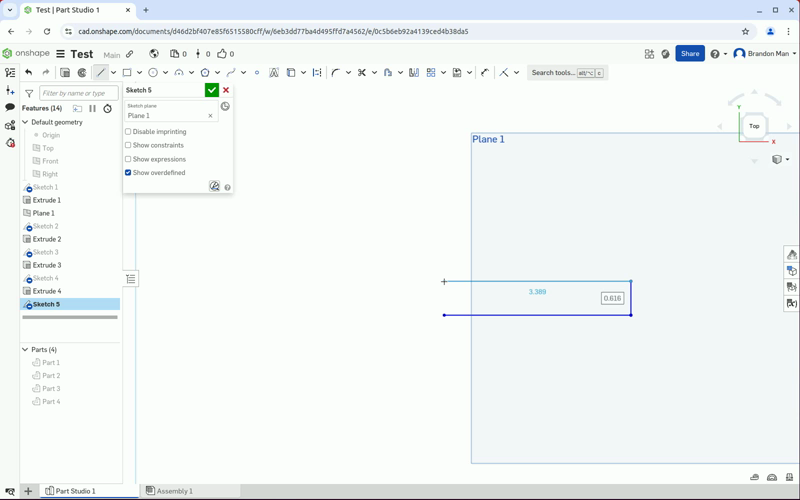
click(444, 281)
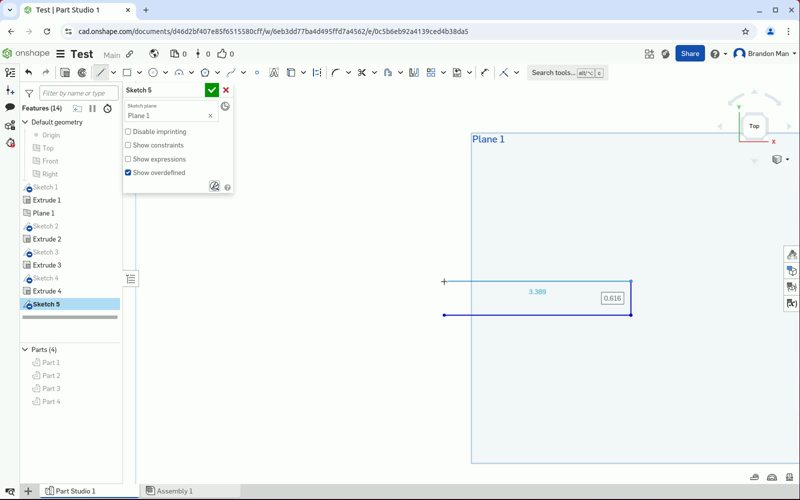
scroll(-6)
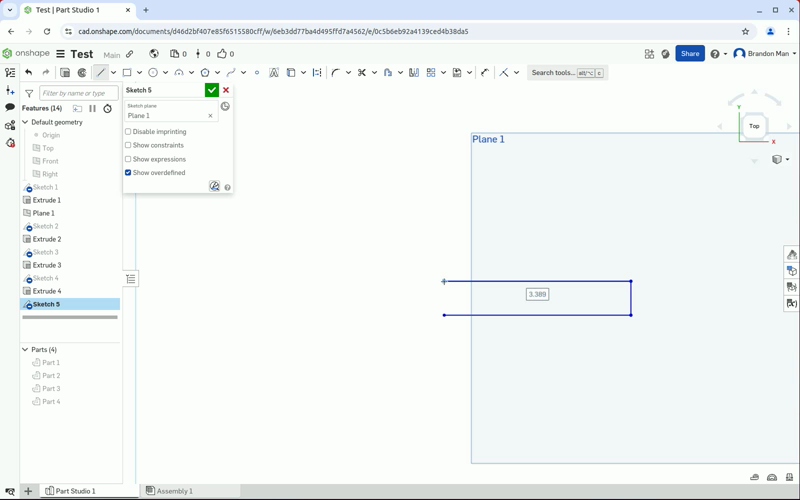
scroll(-6)
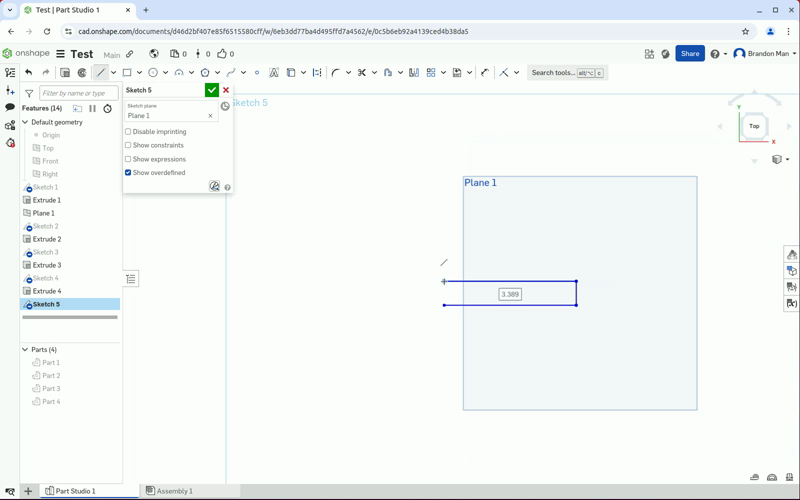
scroll(-6)
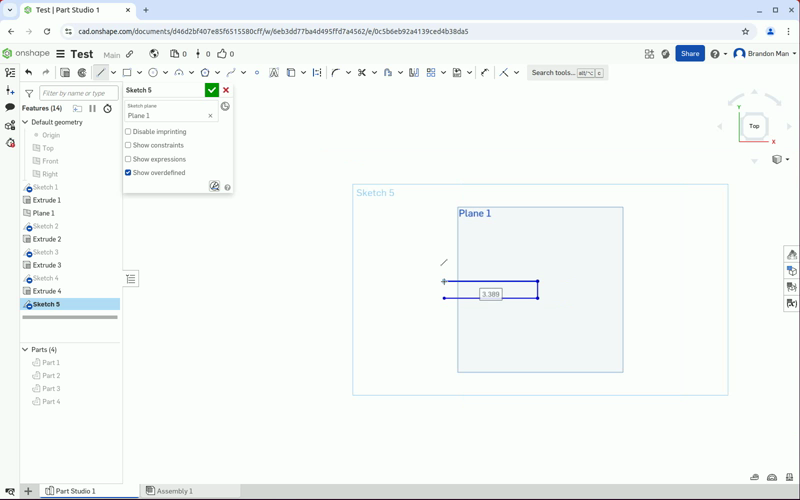
scroll(-6)
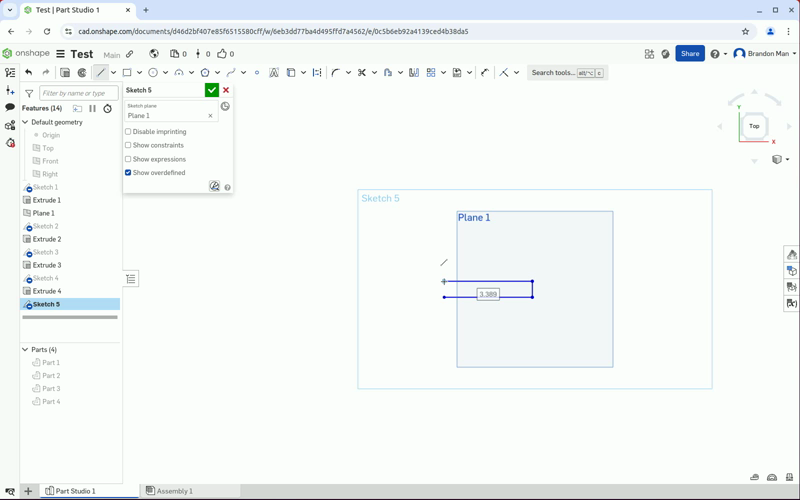
scroll(-6)
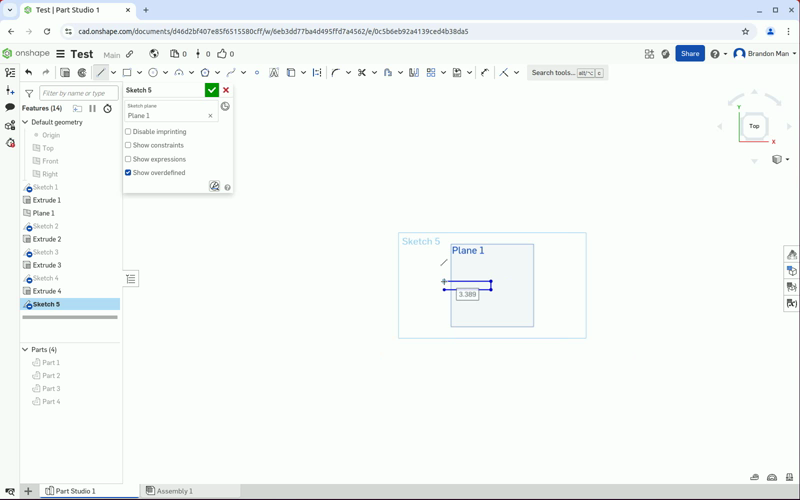
scroll(-6)
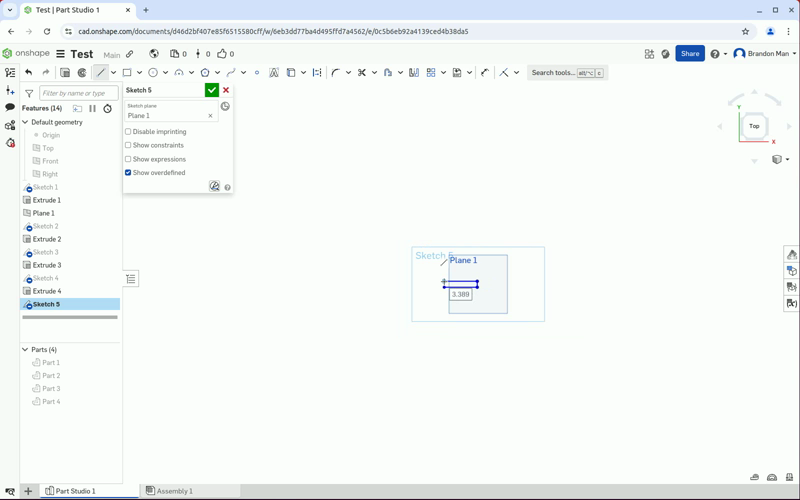
scroll(-6)
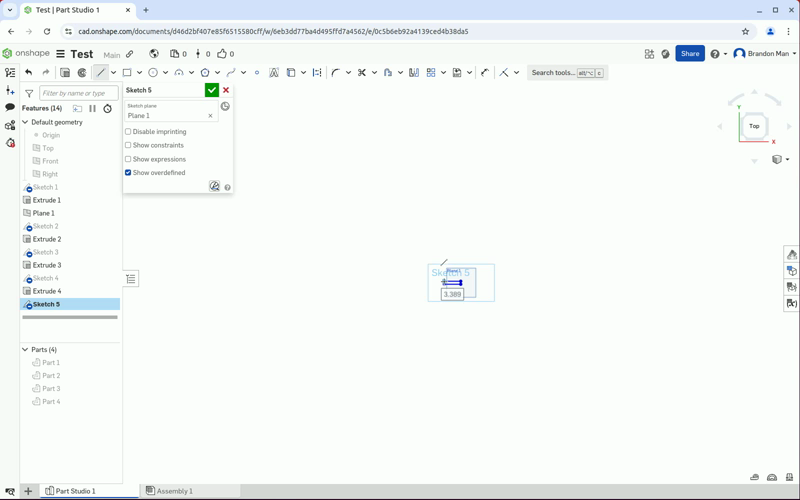
key_up(shift)
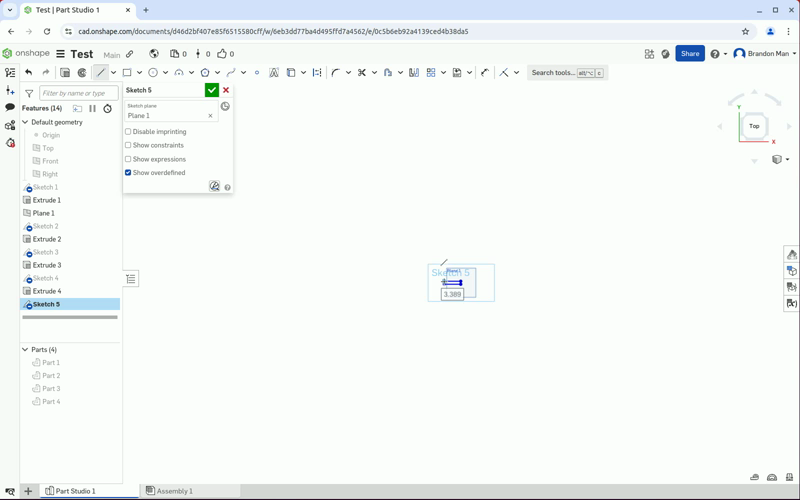
mouse_move(474, 281)
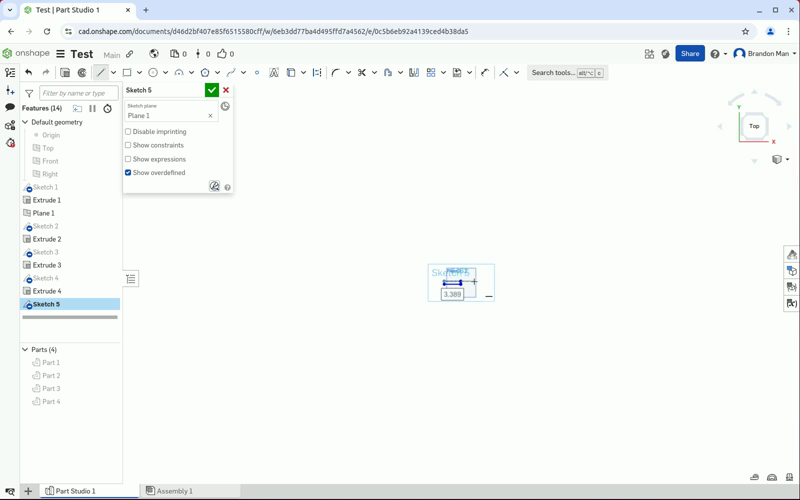
key_down(shift)
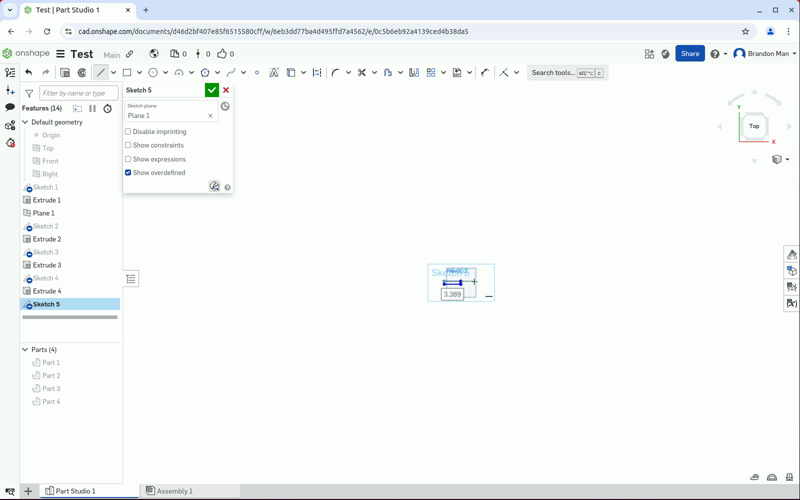
mouse_move(444, 284)
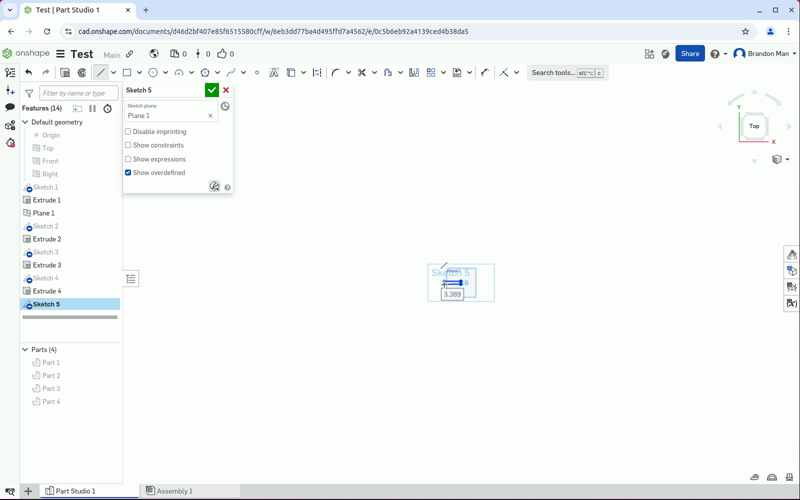
scroll(6)
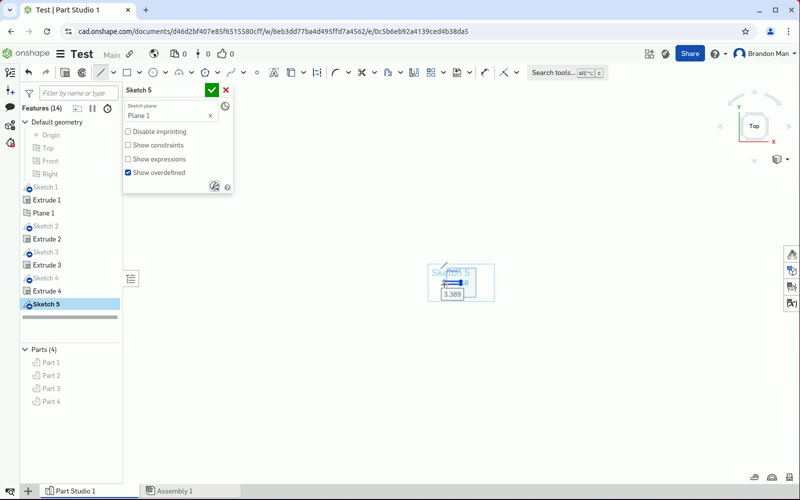
scroll(6)
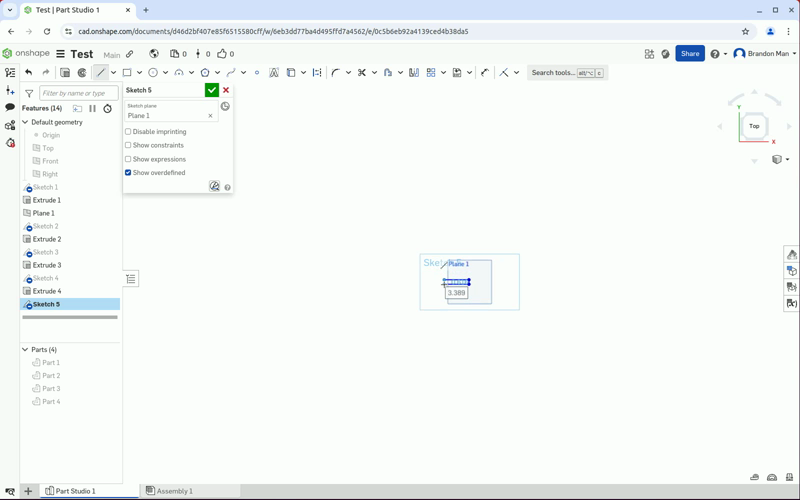
scroll(6)
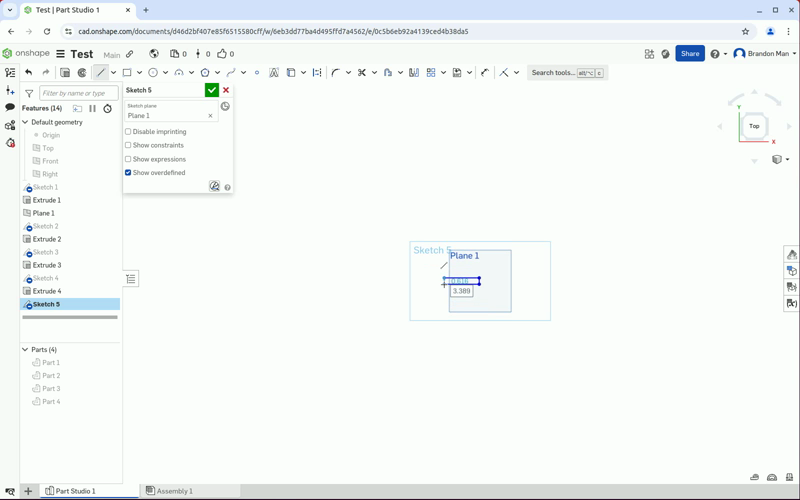
scroll(6)
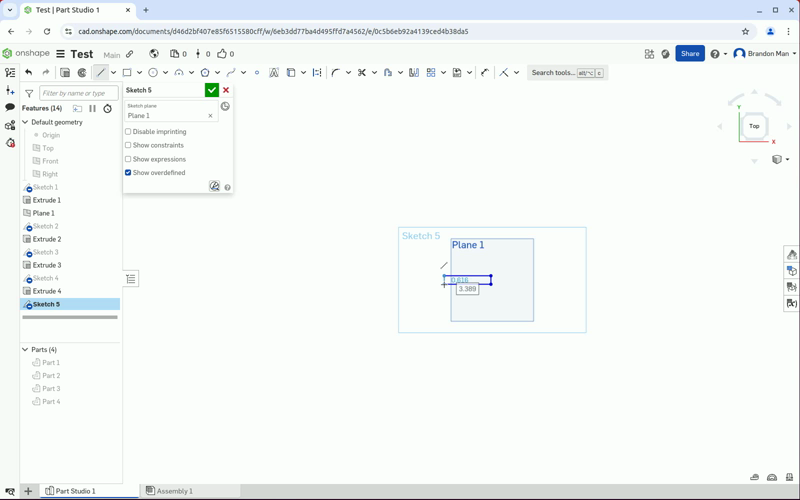
scroll(6)
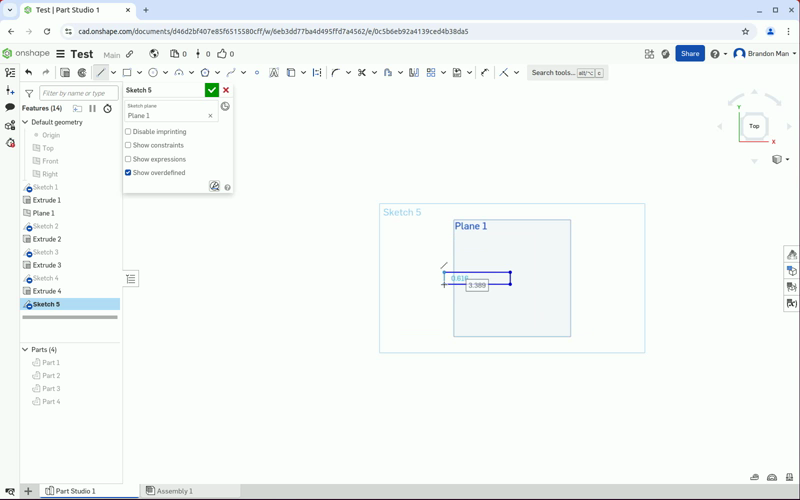
scroll(6)
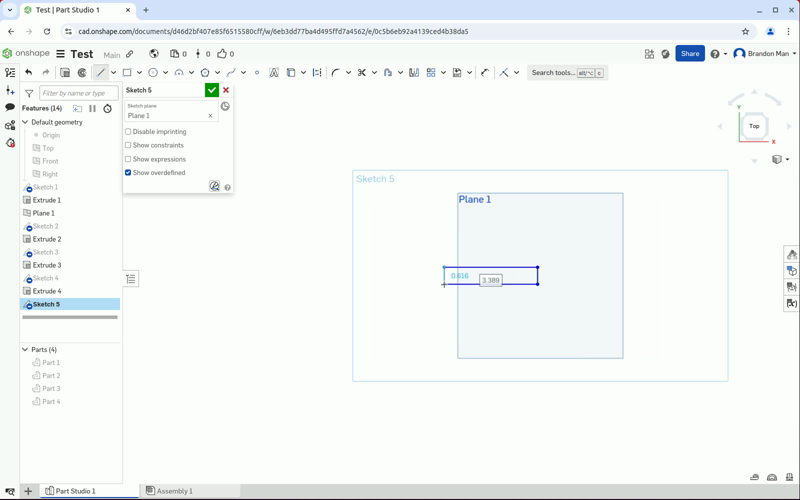
scroll(6)
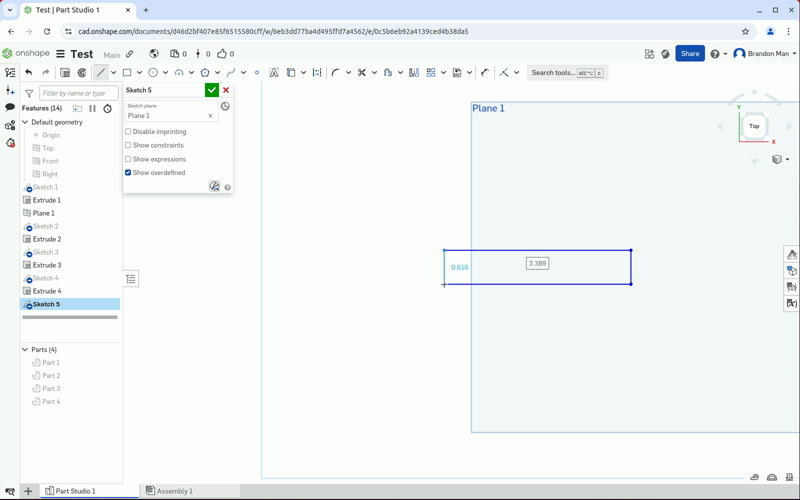
key_up(shift)
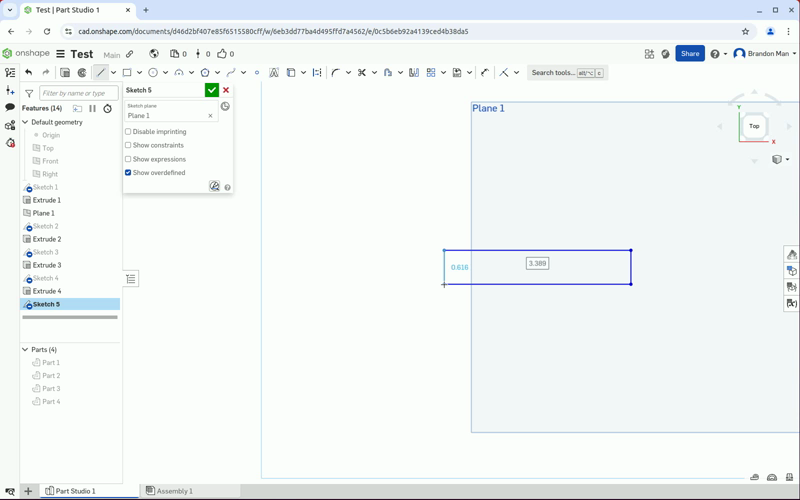
click(444, 284)
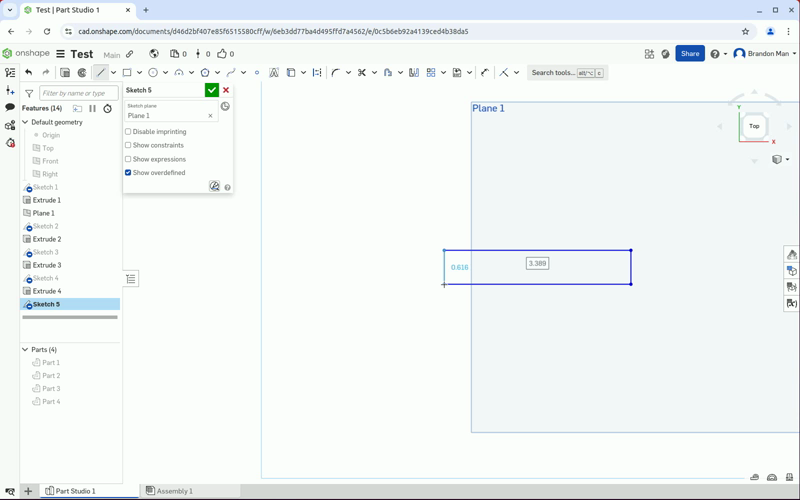
scroll(-6)
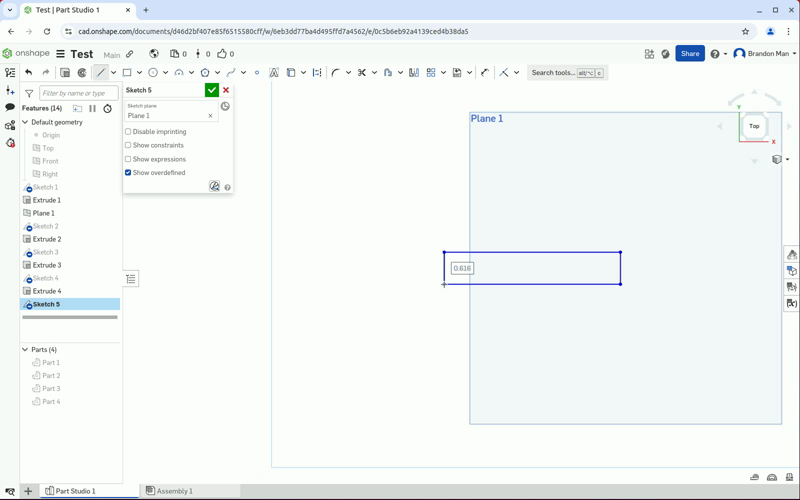
scroll(-6)
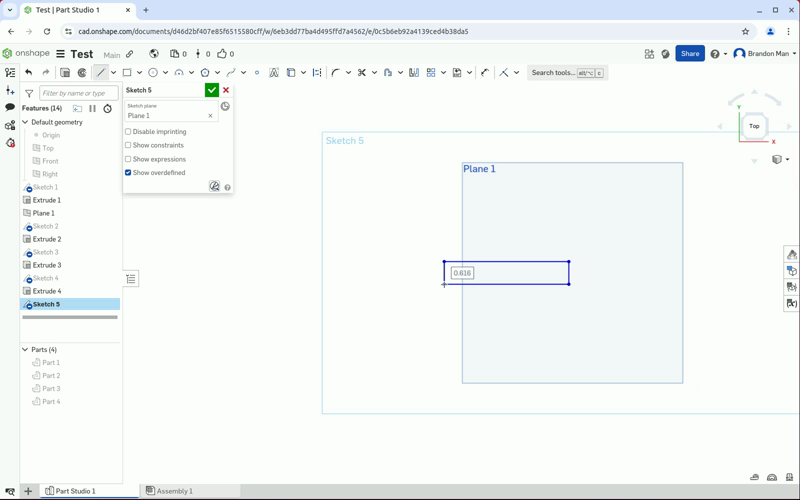
scroll(-6)
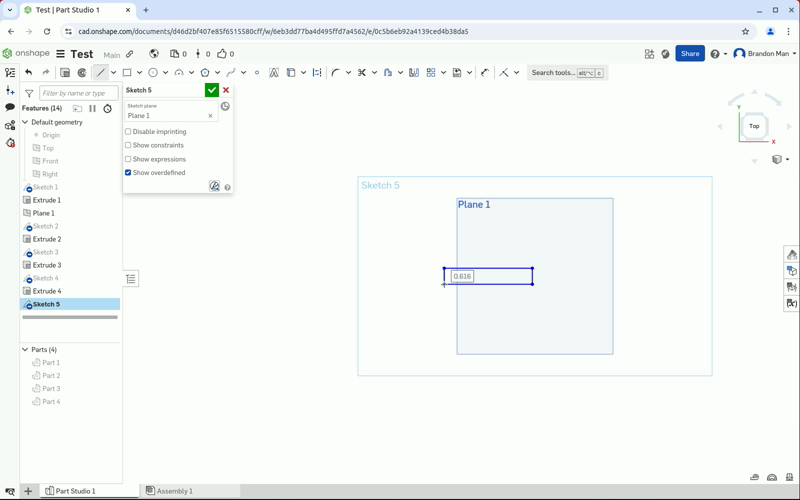
scroll(-6)
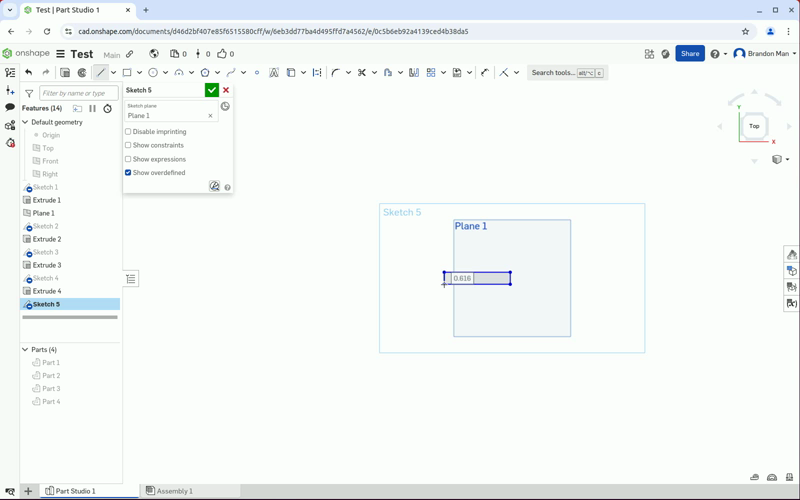
scroll(-6)
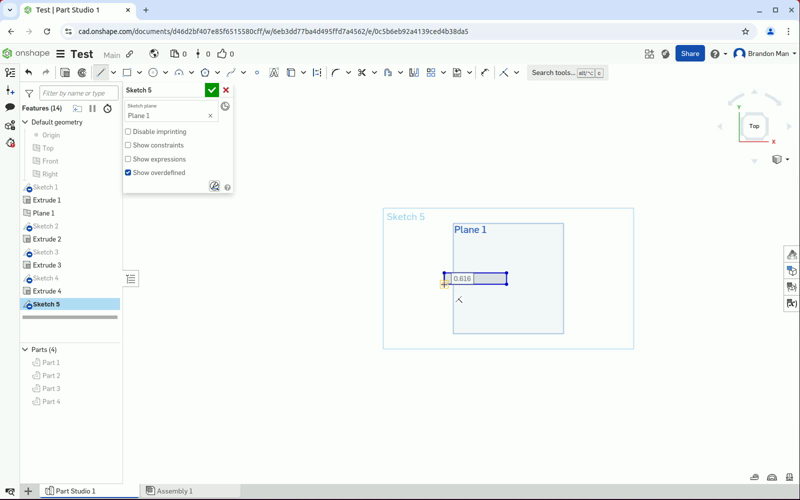
scroll(-6)
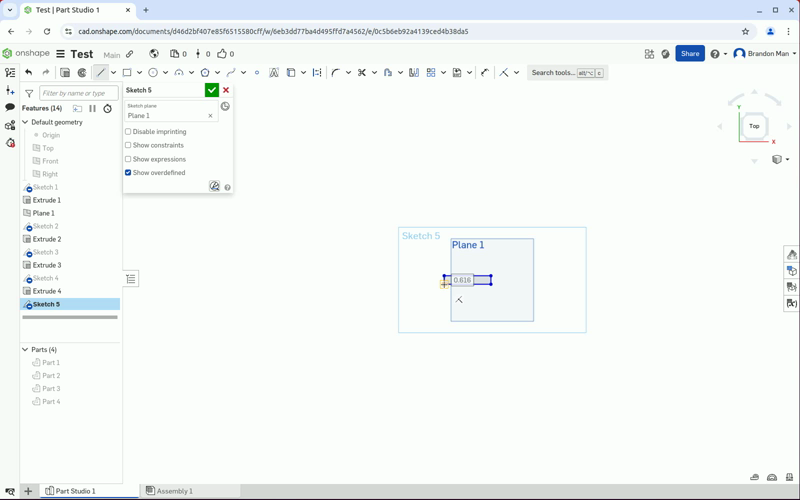
scroll(-6)
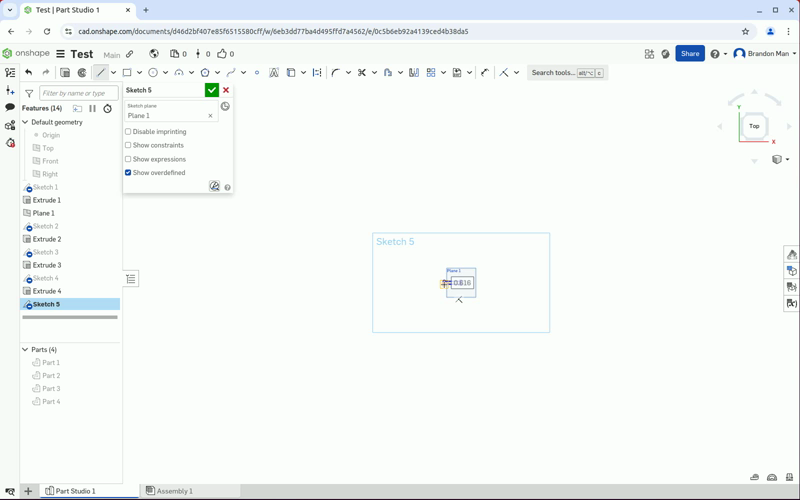
key(esc)
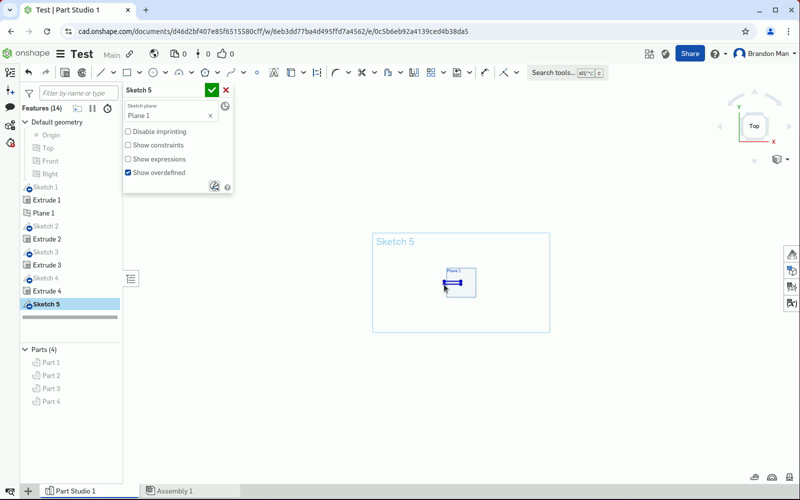
mouse_move(446, 281)
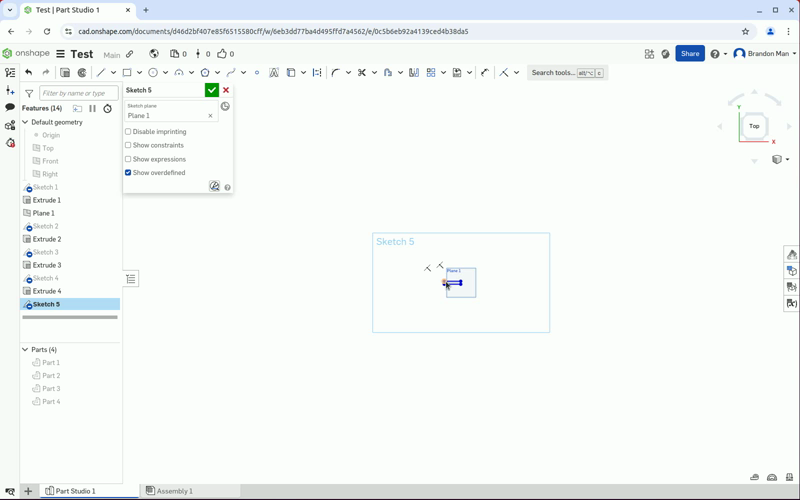
scroll(6)
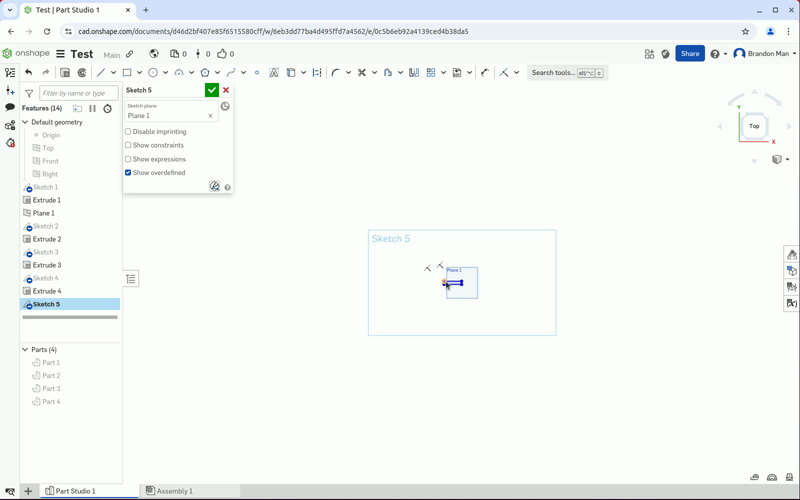
scroll(6)
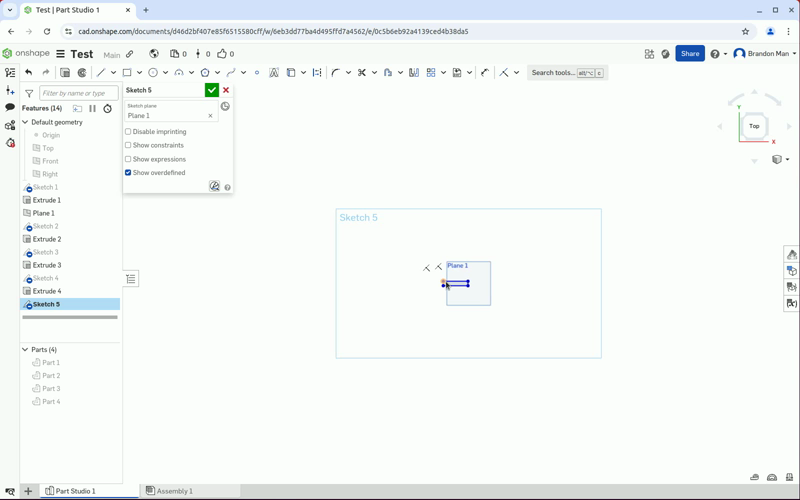
scroll(6)
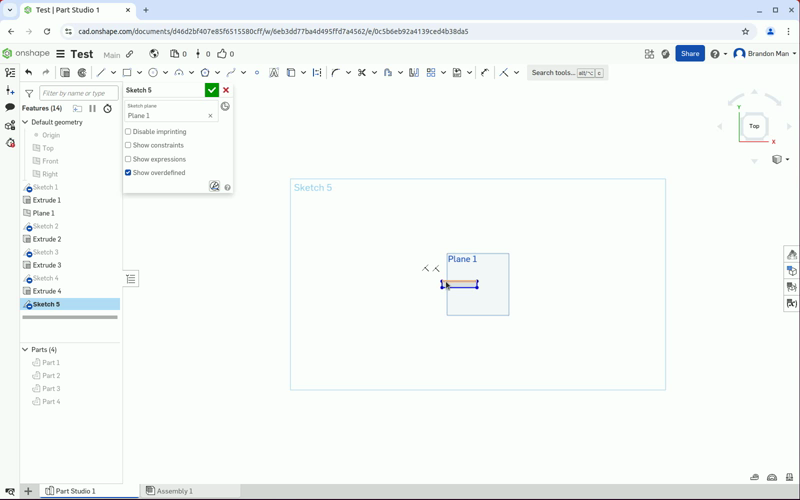
scroll(6)
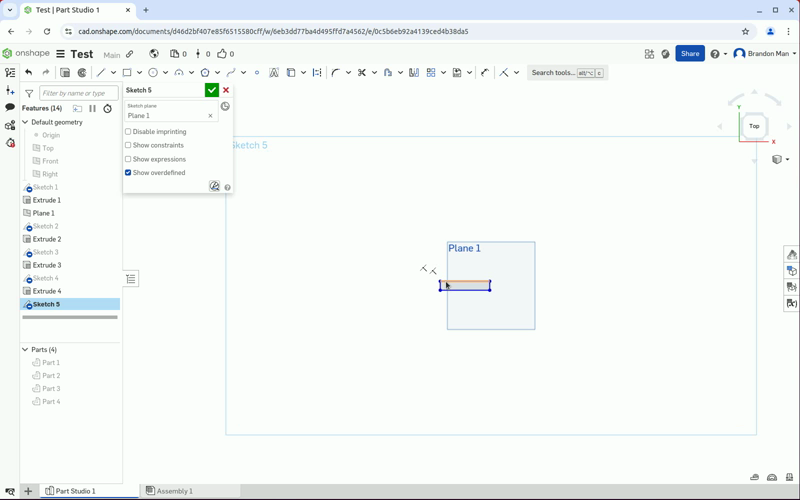
scroll(6)
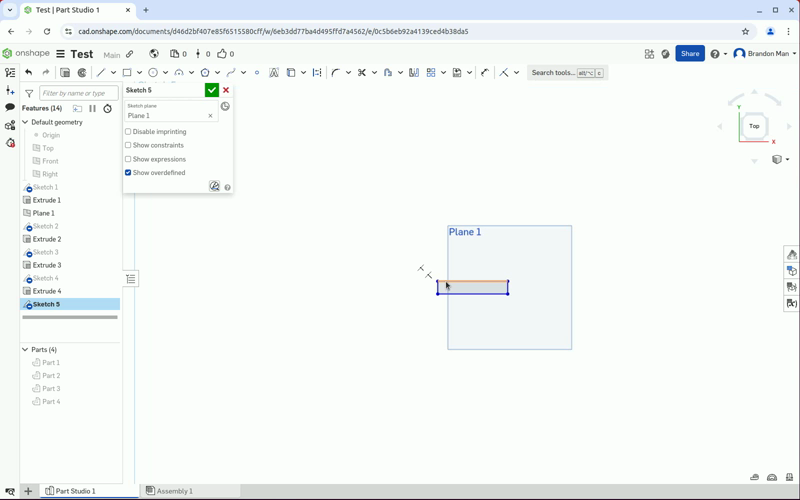
scroll(6)
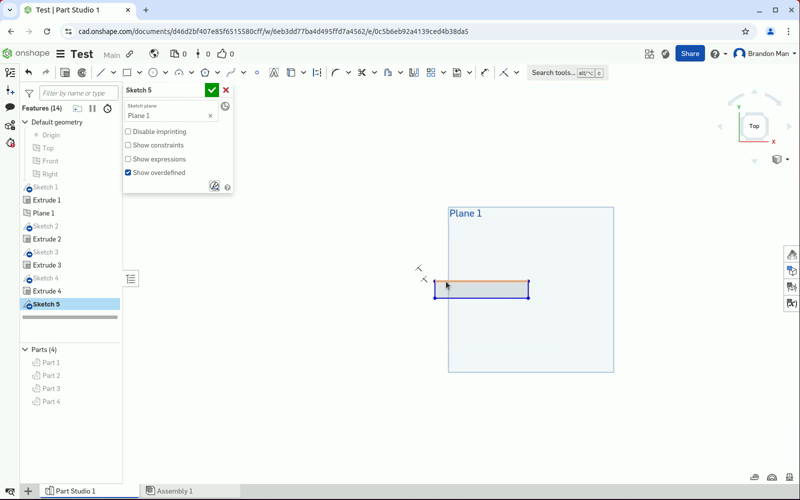
scroll(6)
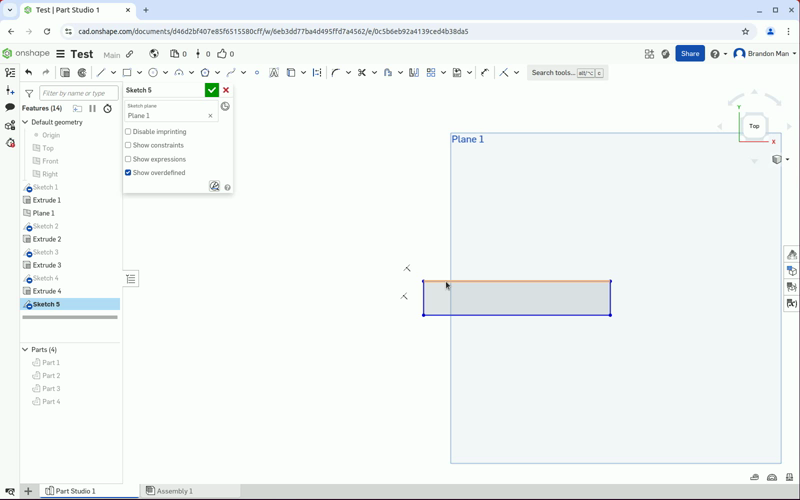
click(446, 281)
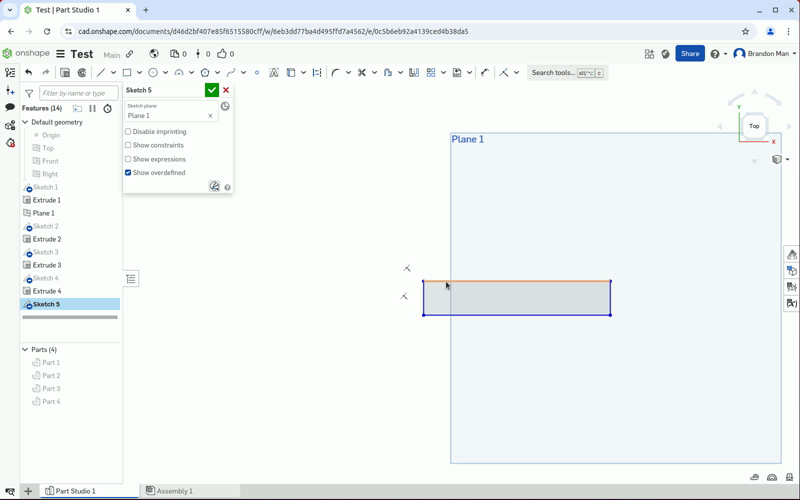
scroll(-6)
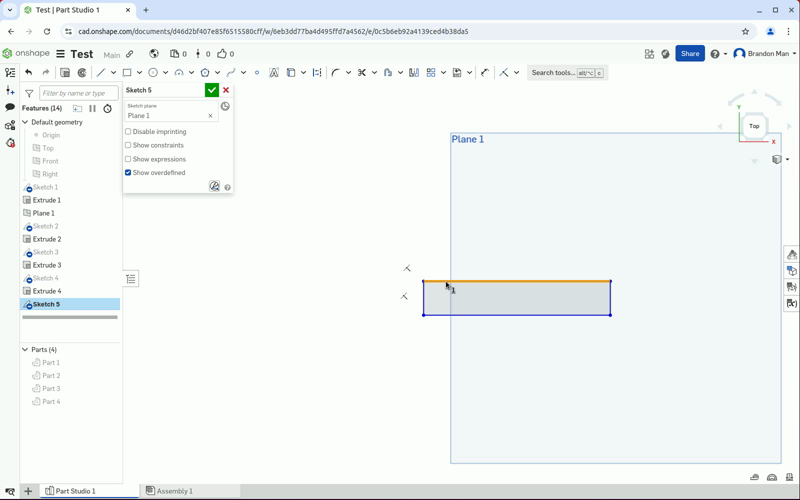
scroll(-6)
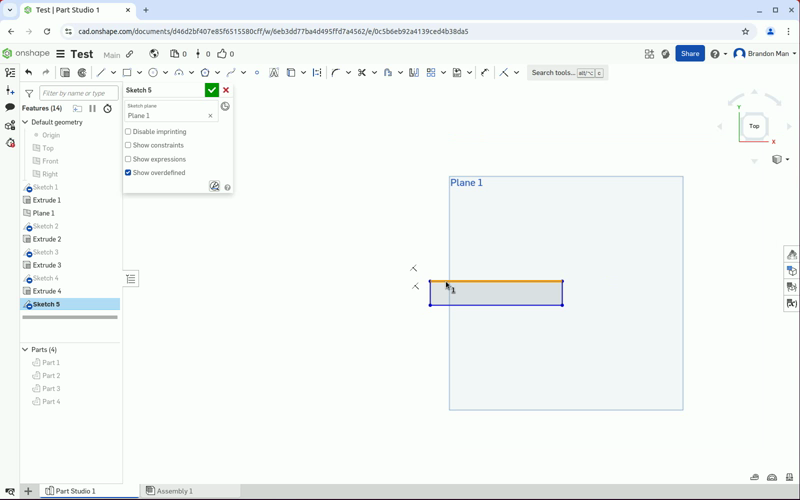
scroll(-6)
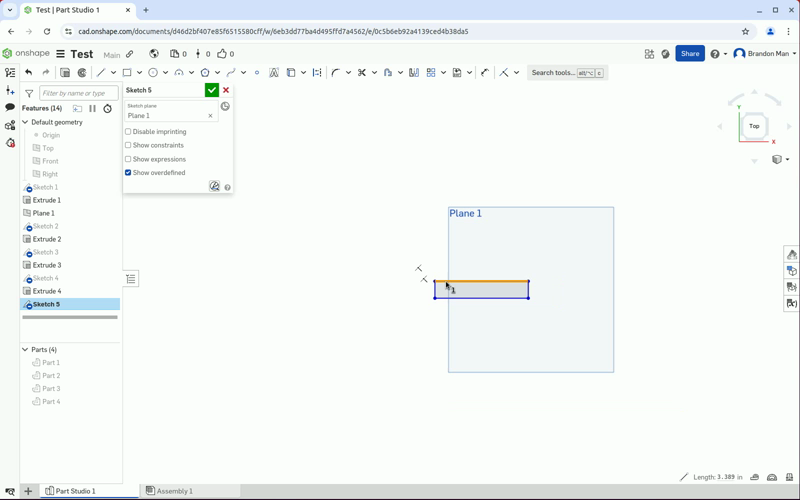
scroll(-6)
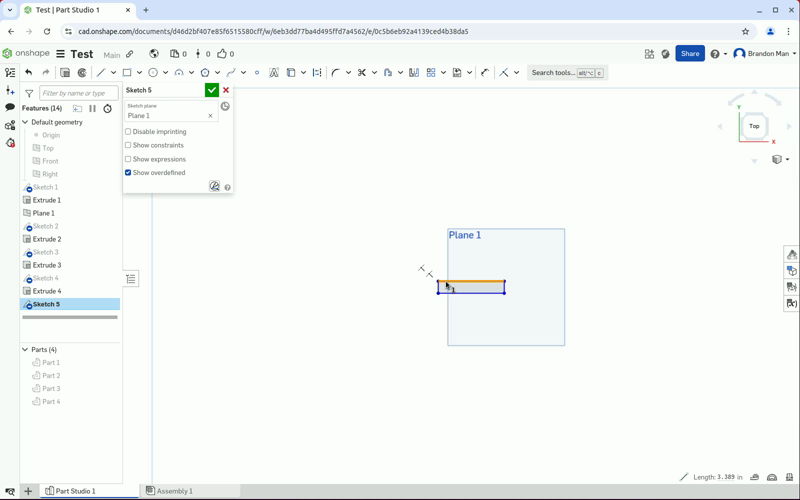
scroll(-6)
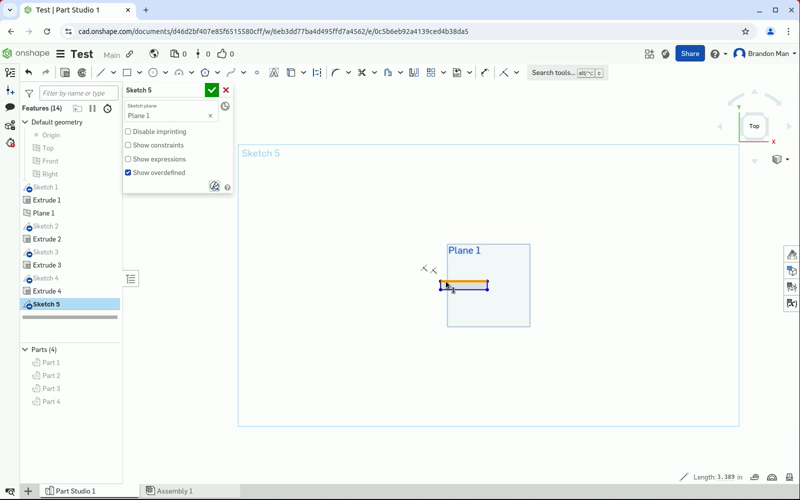
scroll(-6)
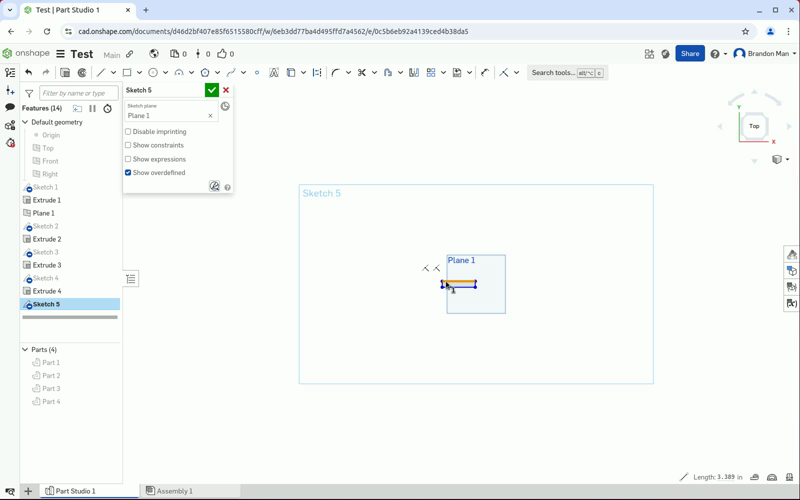
scroll(-6)
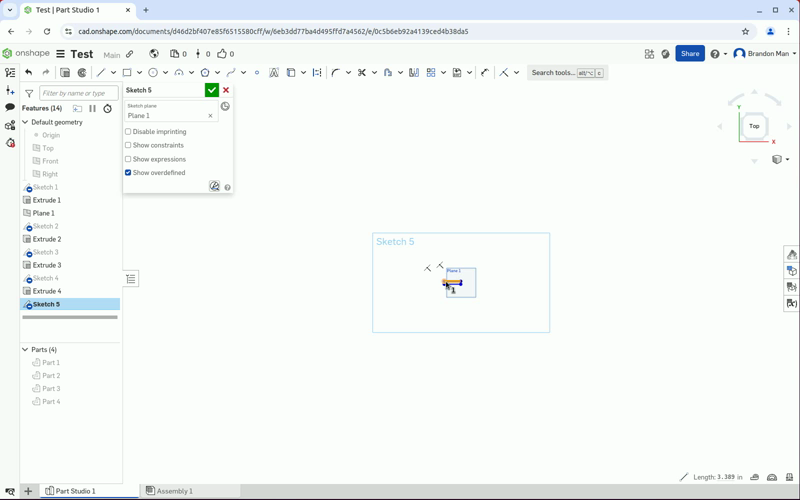
mouse_move(73, 352)
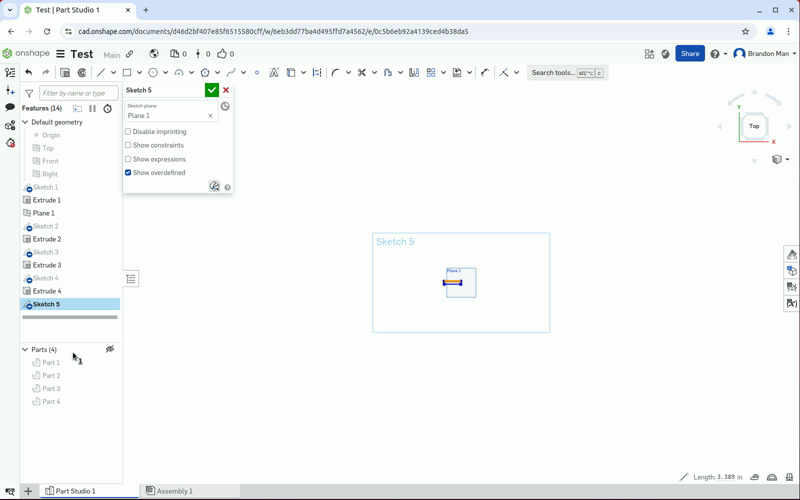
key(shift+y)
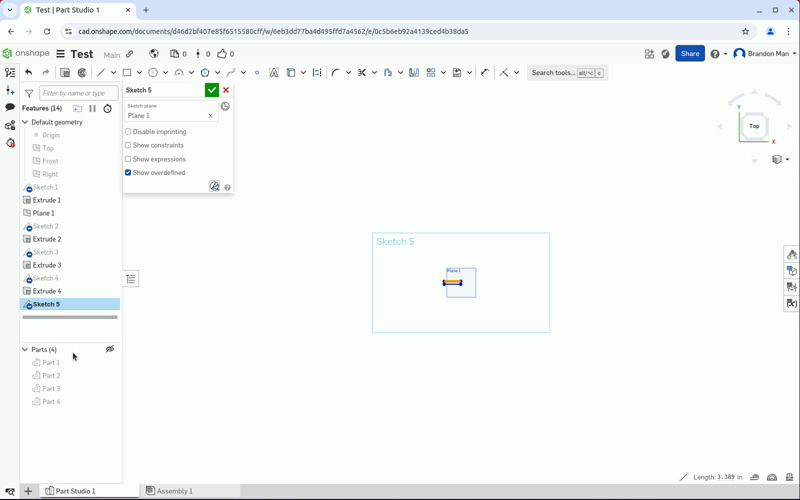
key(shift+e)
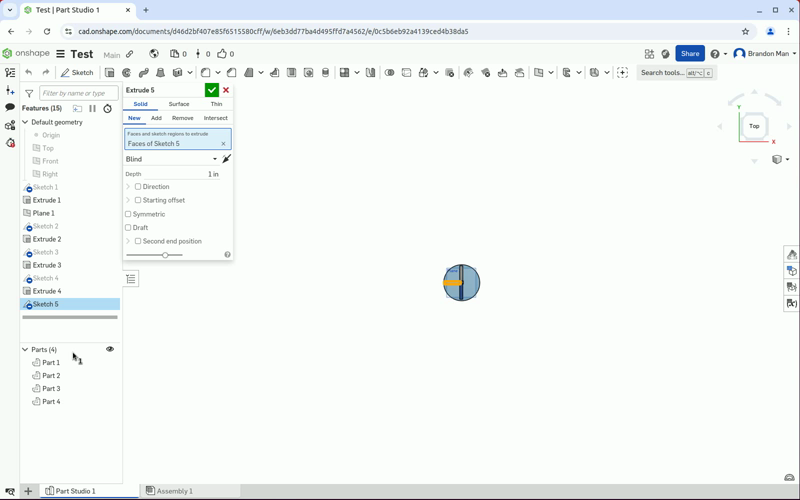
mouse_move(143, 106)
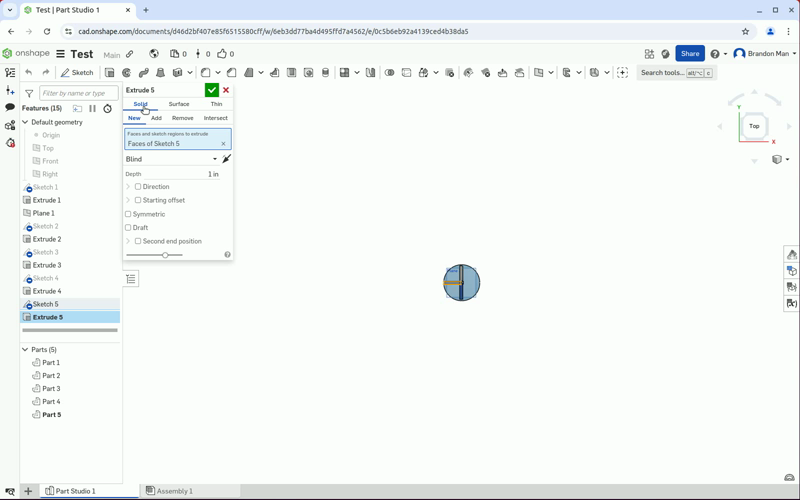
click(143, 106)
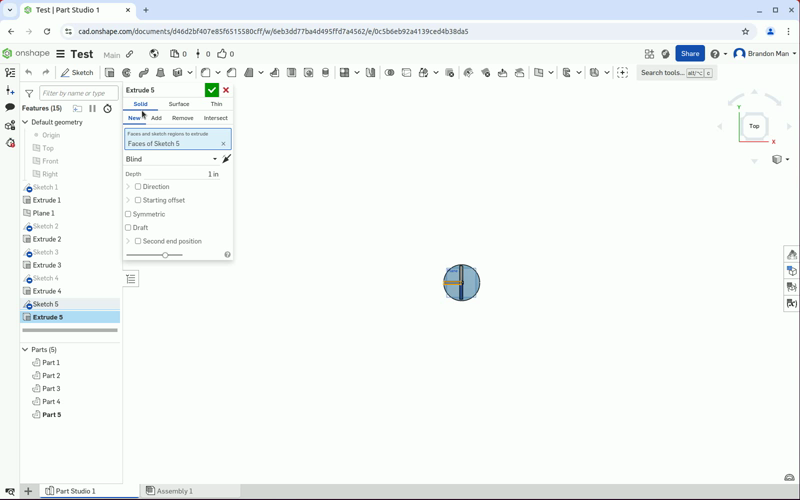
mouse_move(137, 120)
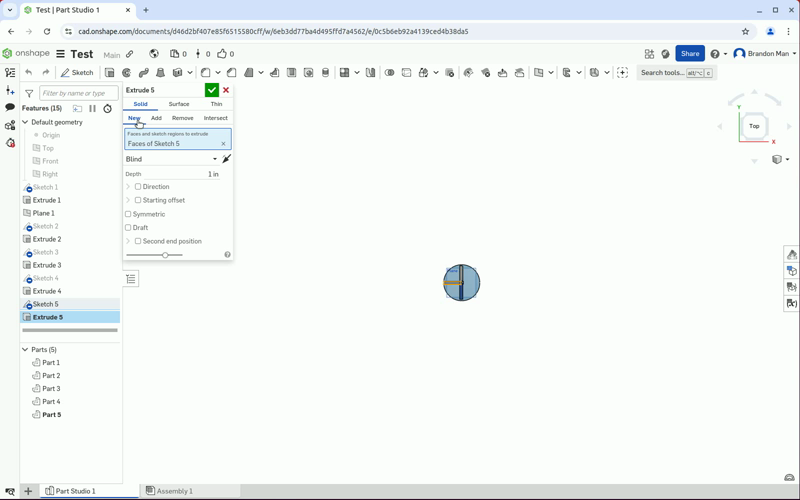
click(137, 120)
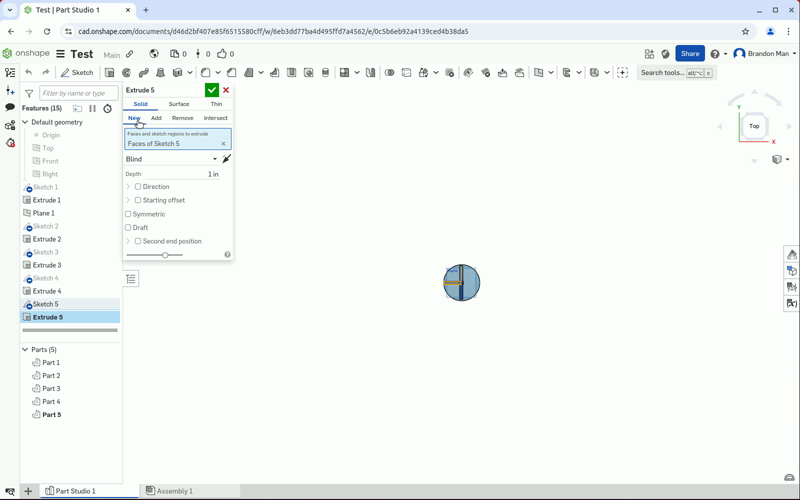
key(tab, 4)
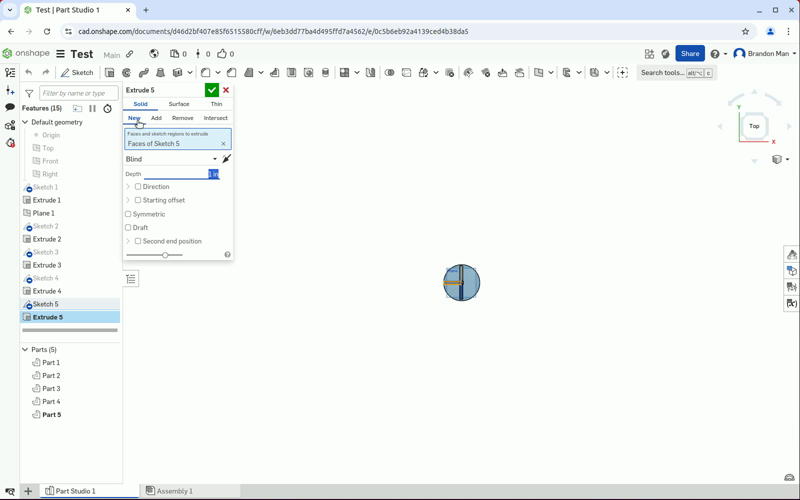
text(21.905)
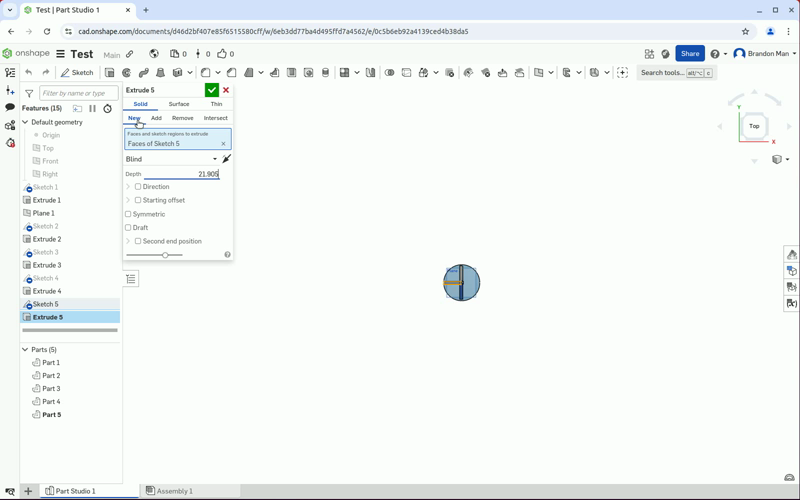
key(enter)
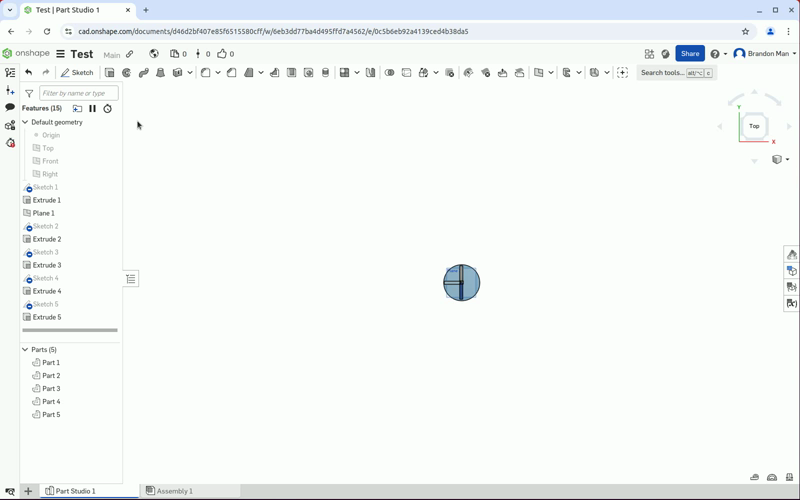
key(shift+h)
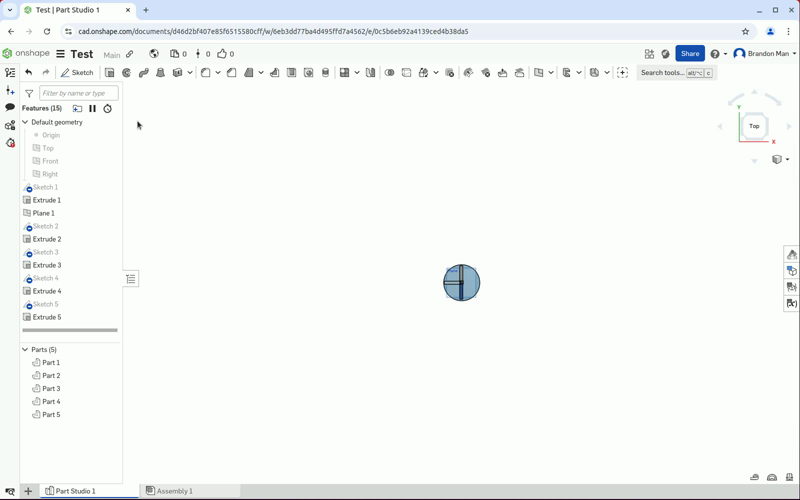
key(shift+h)
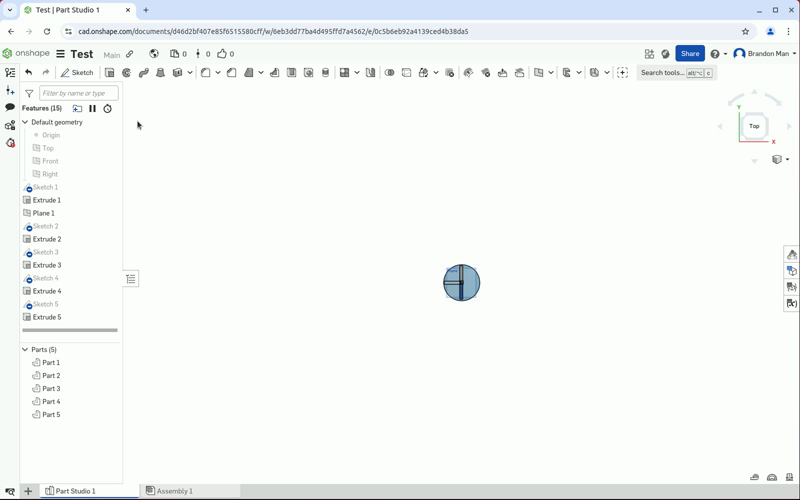
mouse_move(73, 189)
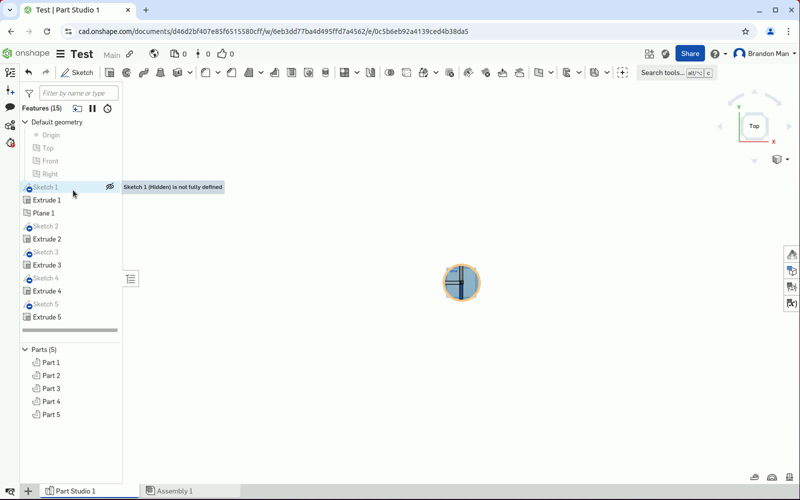
click(73, 189)
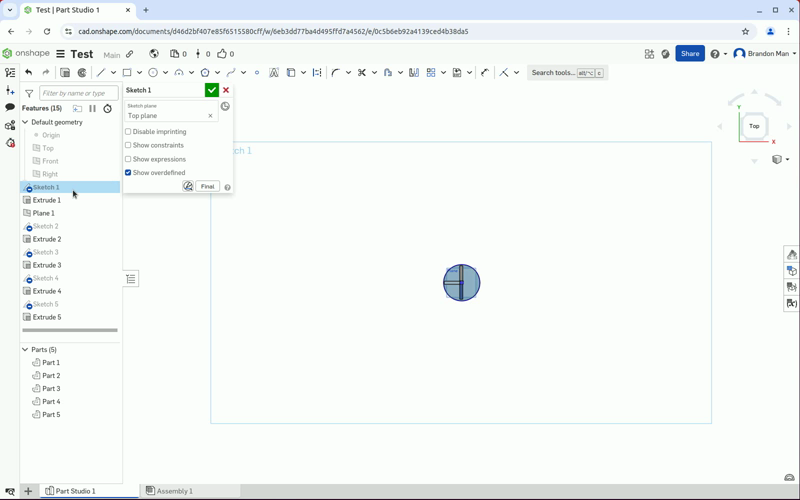
mouse_move(229, 92)
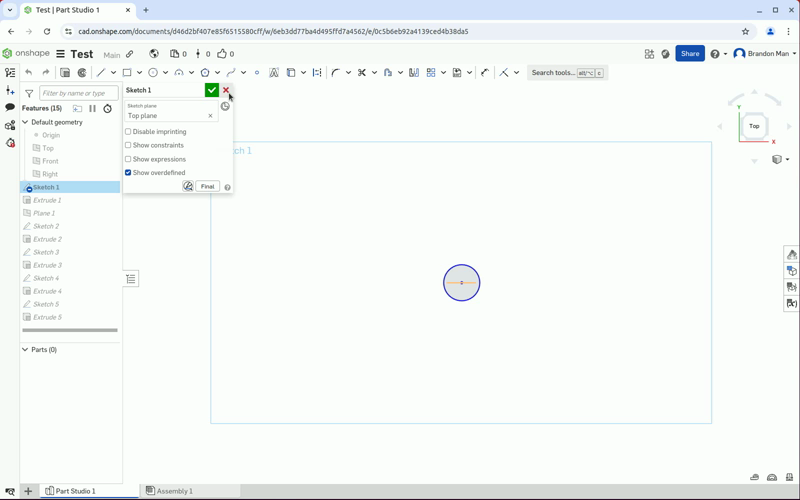
click(229, 92)
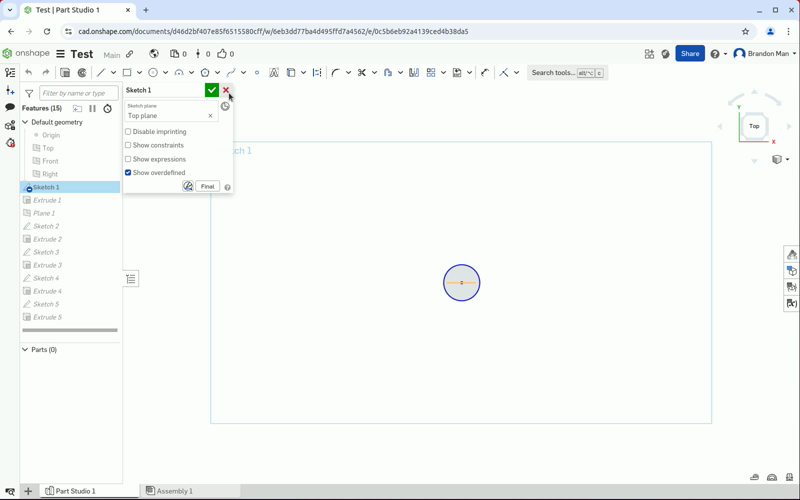
key(shift+s)
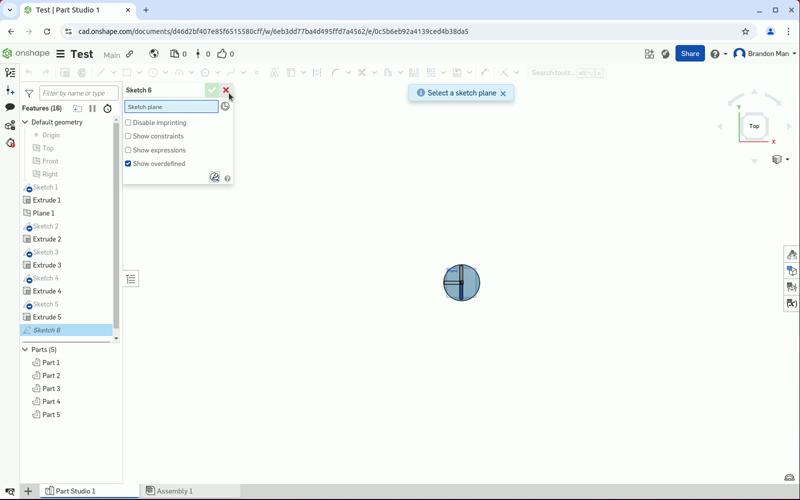
mouse_move(69, 215)
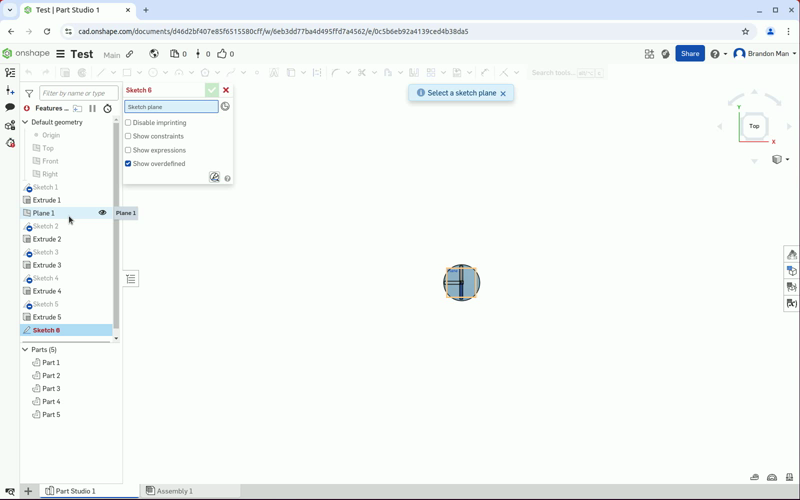
click(69, 215)
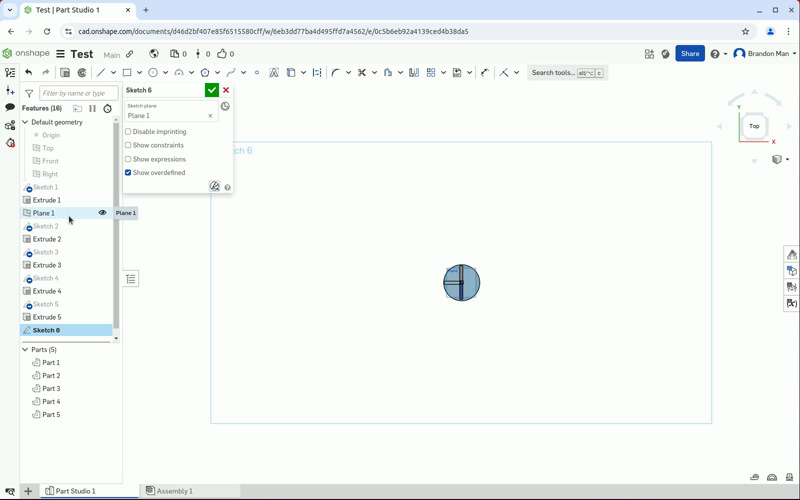
mouse_move(73, 352)
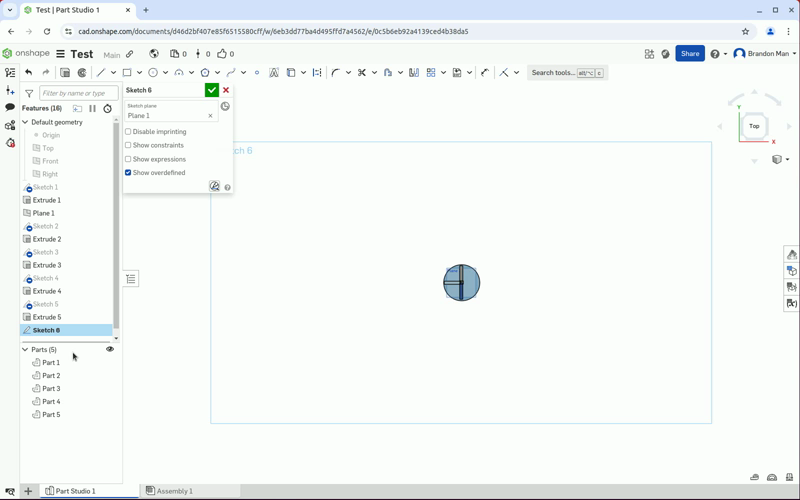
key(y)
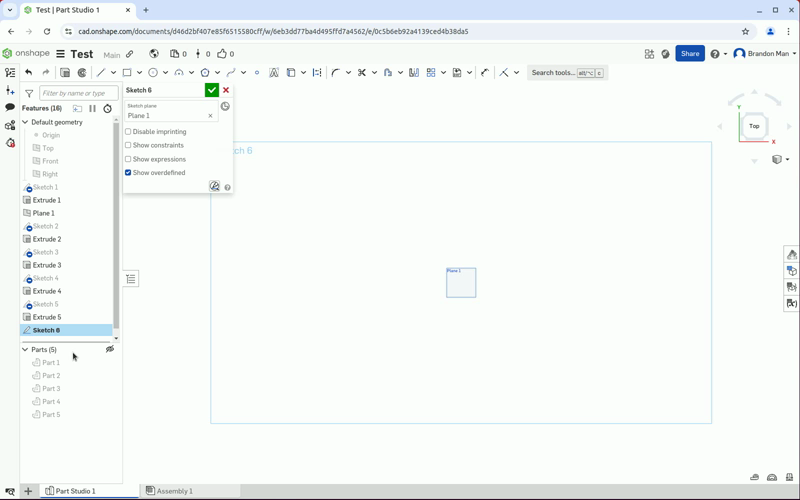
key(l)
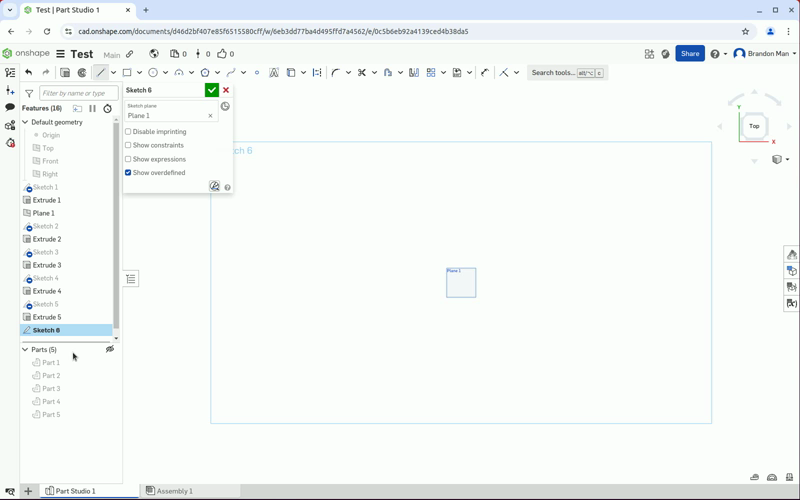
key_down(shift)
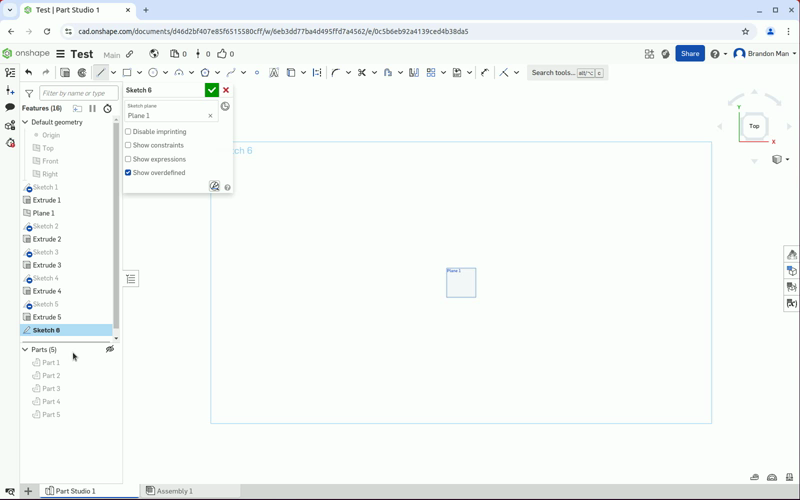
mouse_move(461, 284)
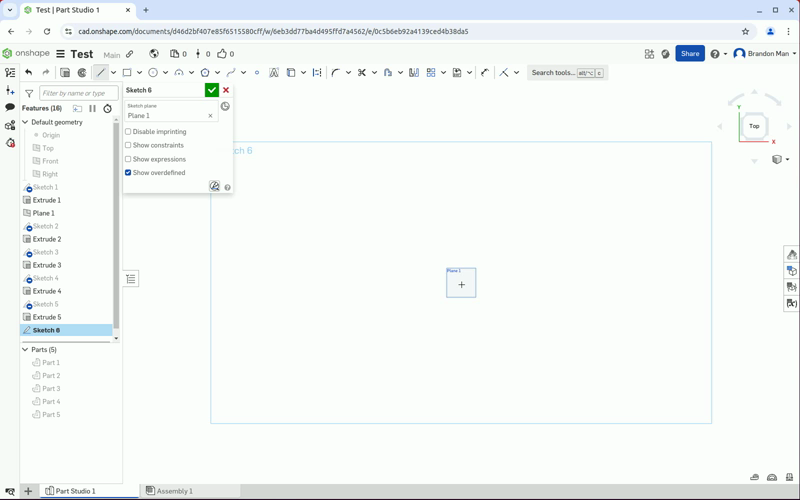
click(461, 284)
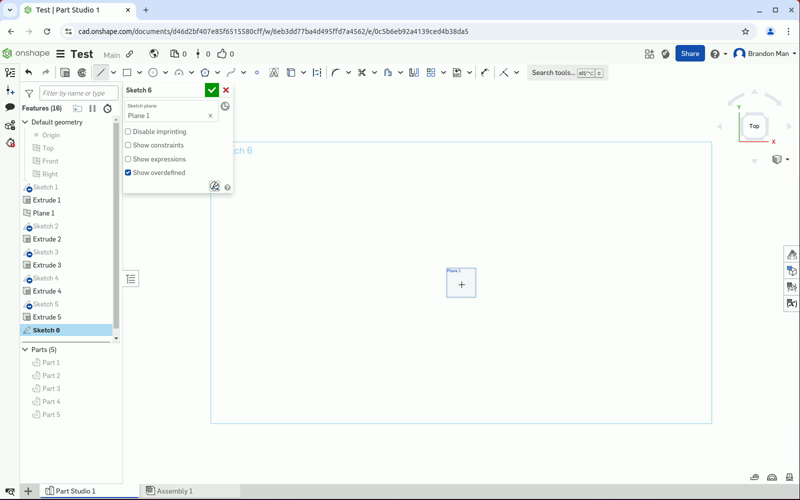
key_up(shift)
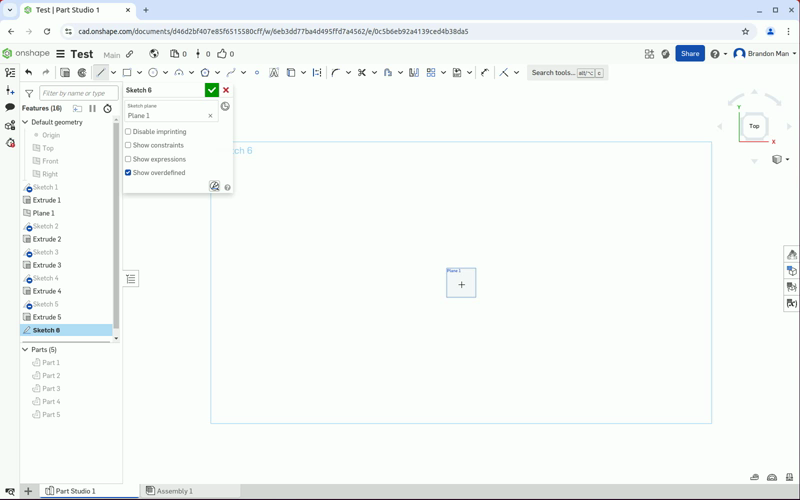
key_down(shift)
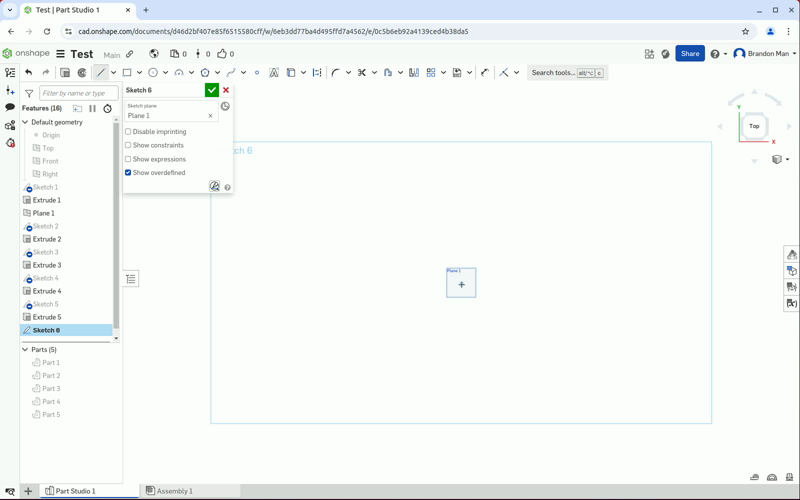
mouse_move(492, 284)
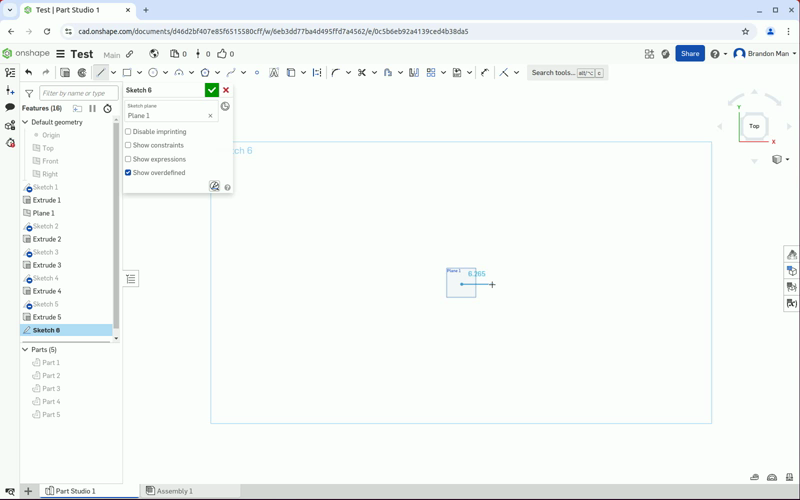
mouse_move(478, 284)
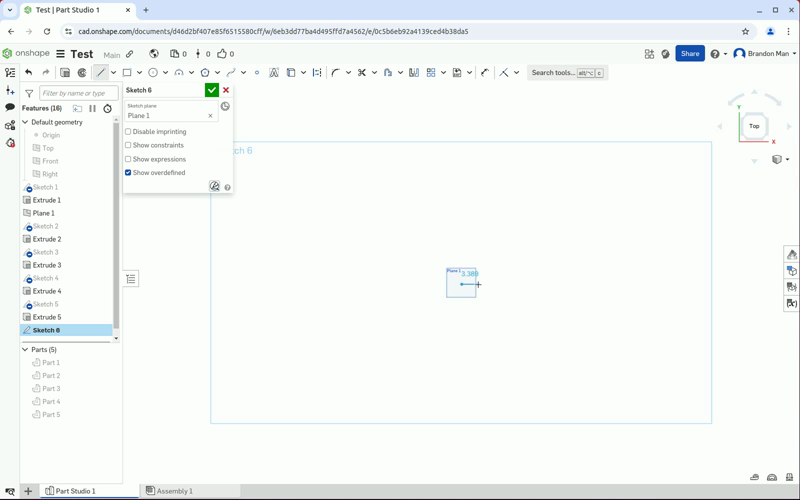
click(478, 284)
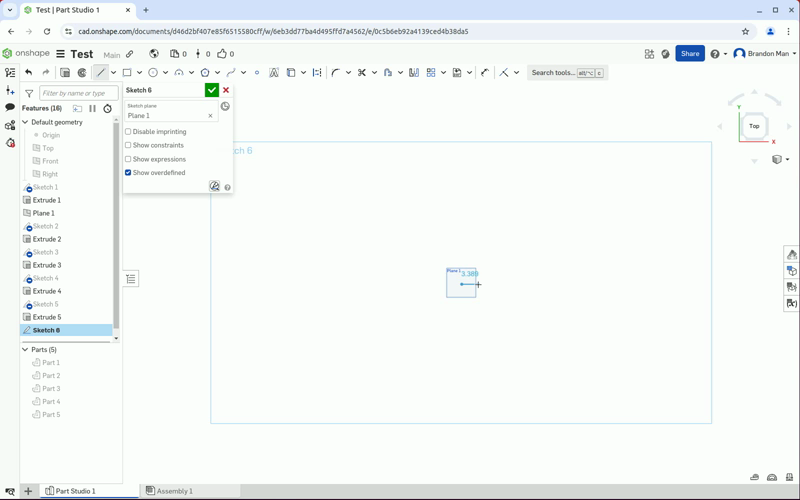
key_up(shift)
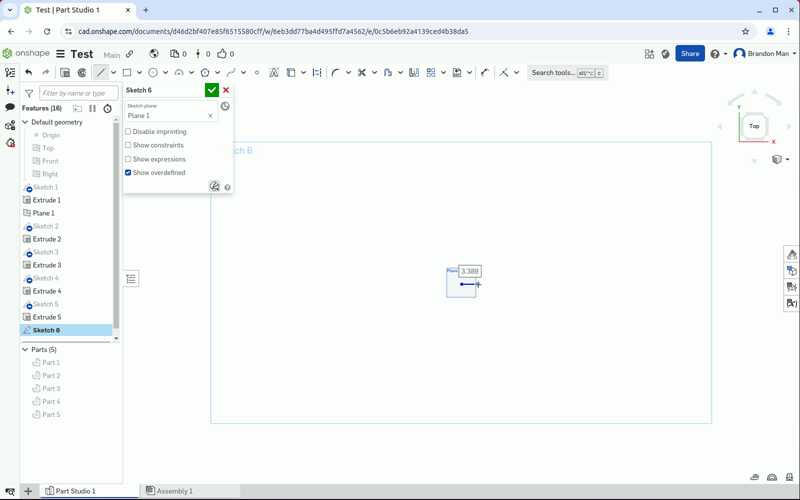
key_down(shift)
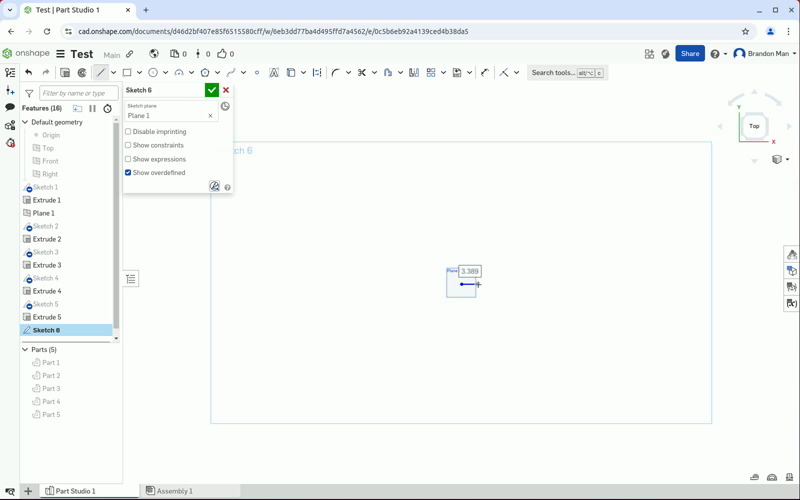
mouse_move(508, 284)
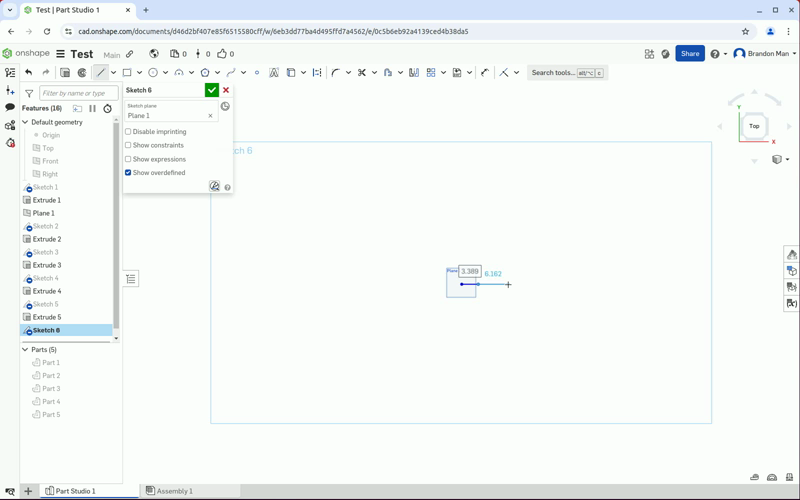
mouse_move(478, 281)
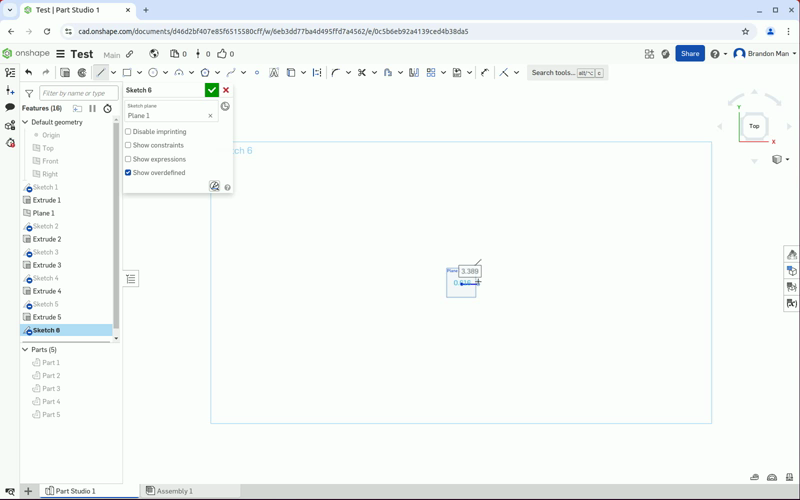
scroll(6)
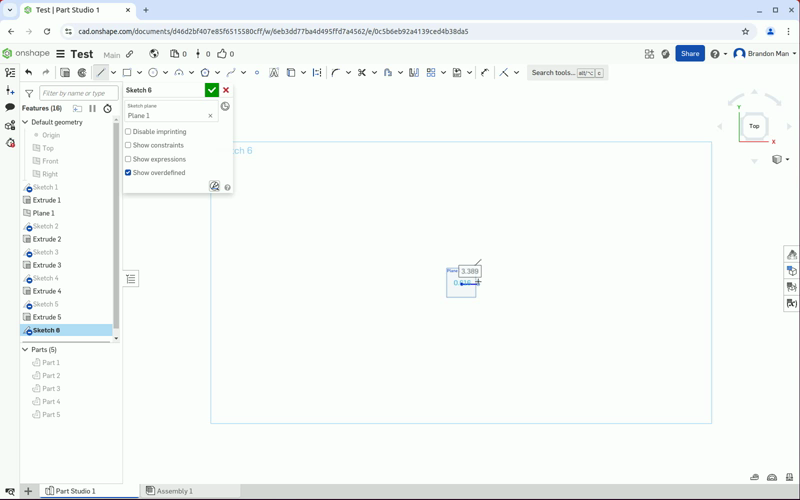
scroll(6)
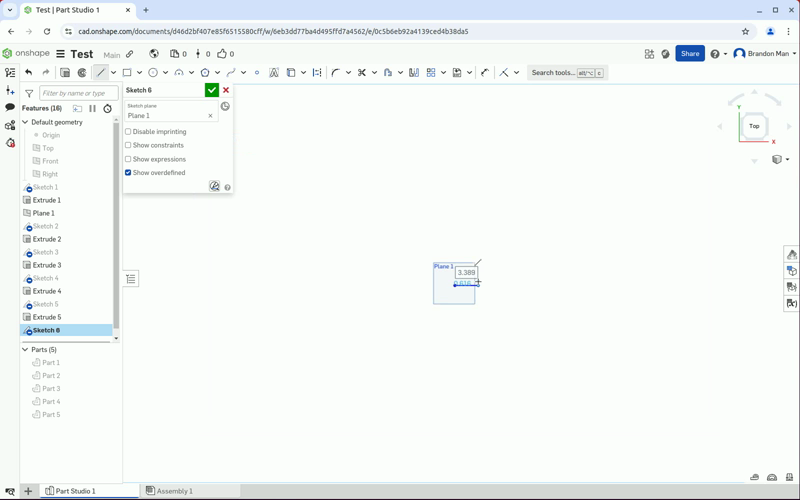
scroll(6)
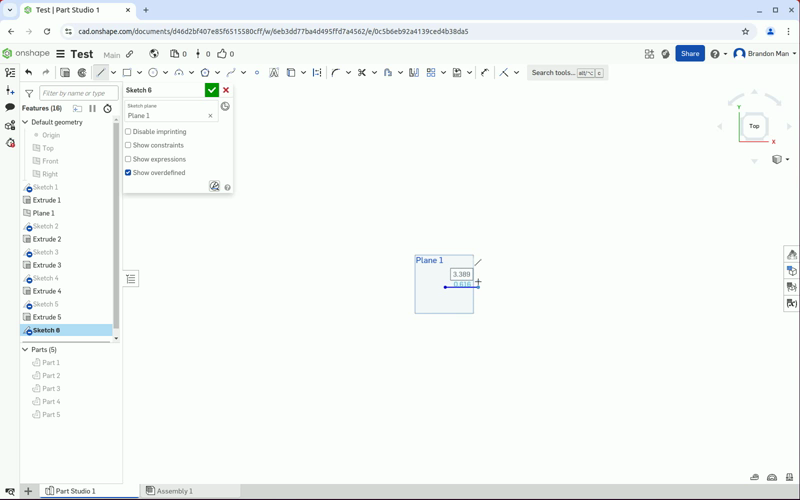
scroll(6)
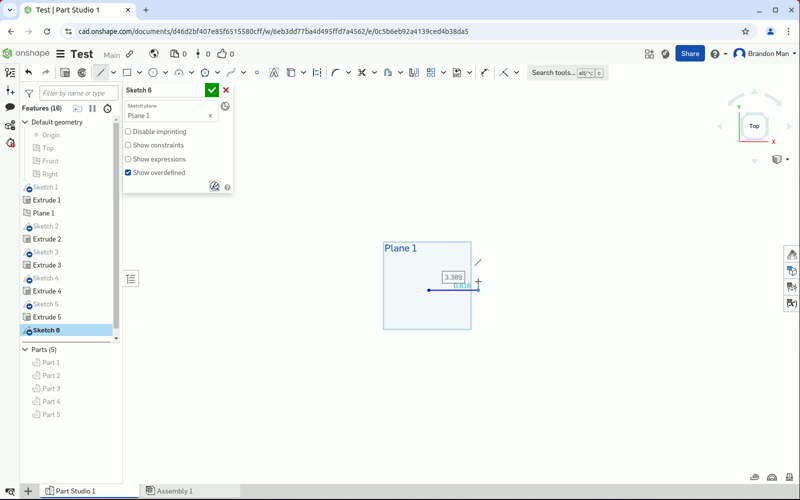
scroll(6)
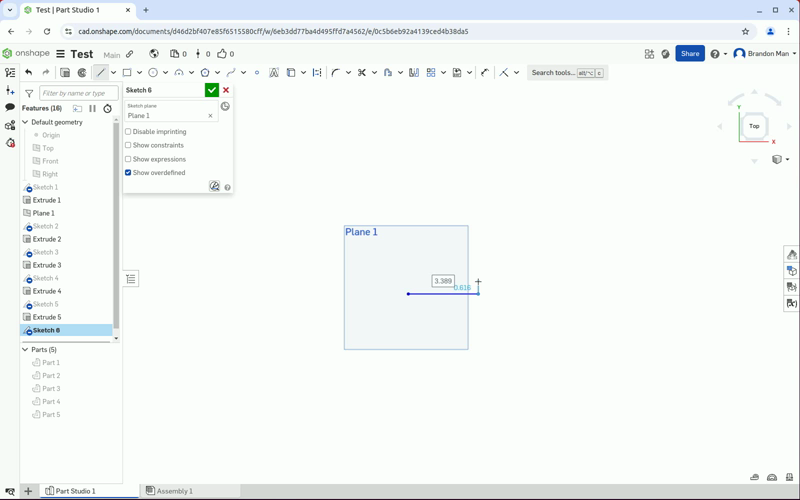
scroll(6)
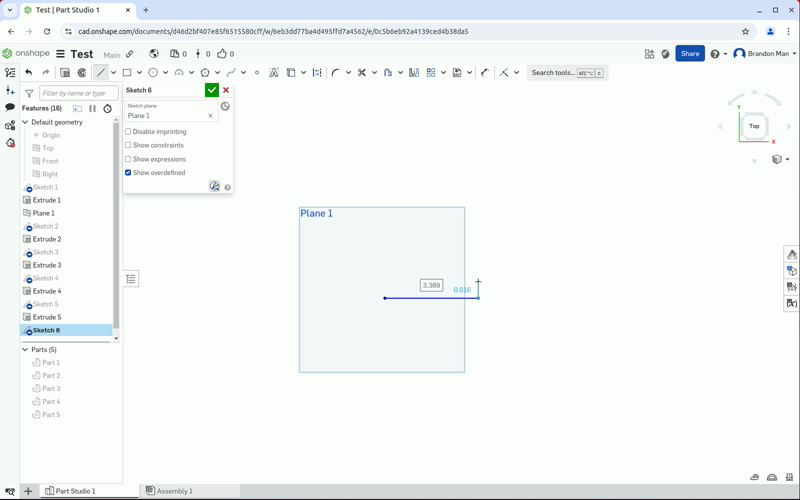
scroll(6)
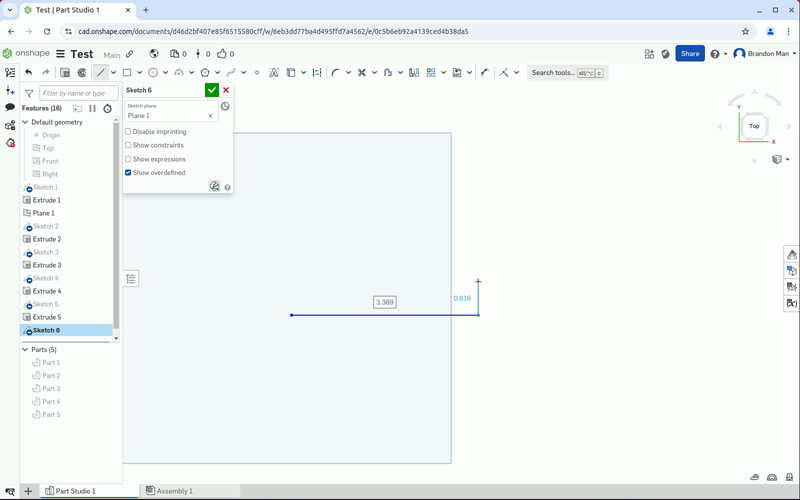
click(478, 281)
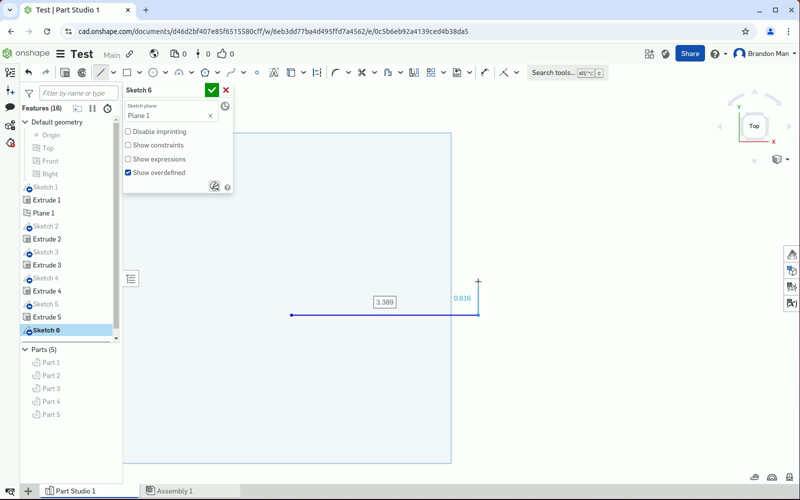
scroll(-6)
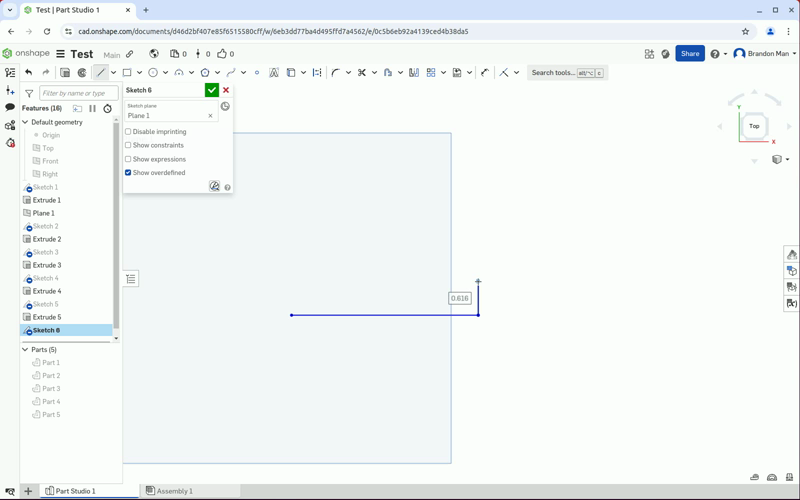
scroll(-6)
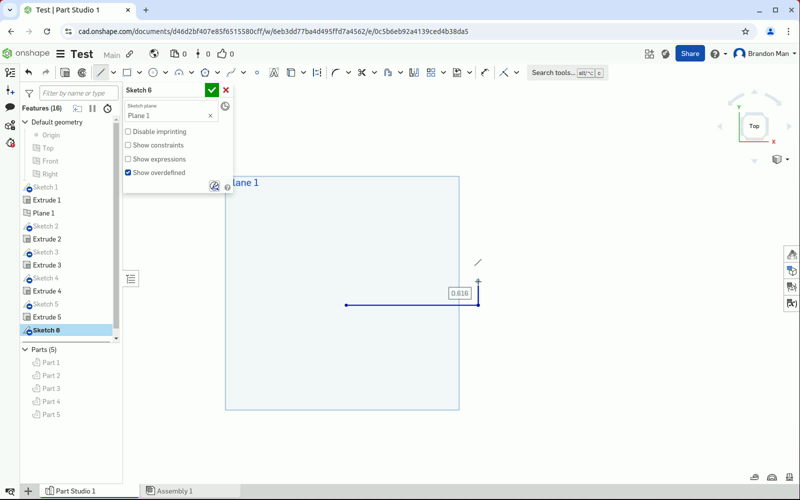
scroll(-6)
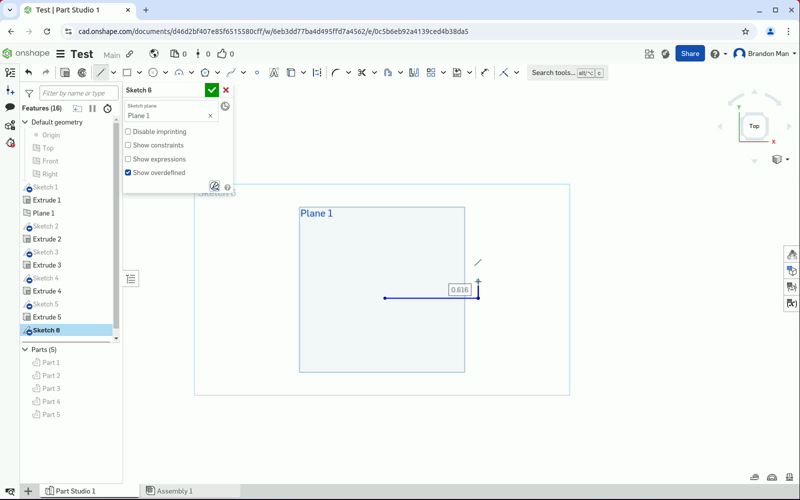
scroll(-6)
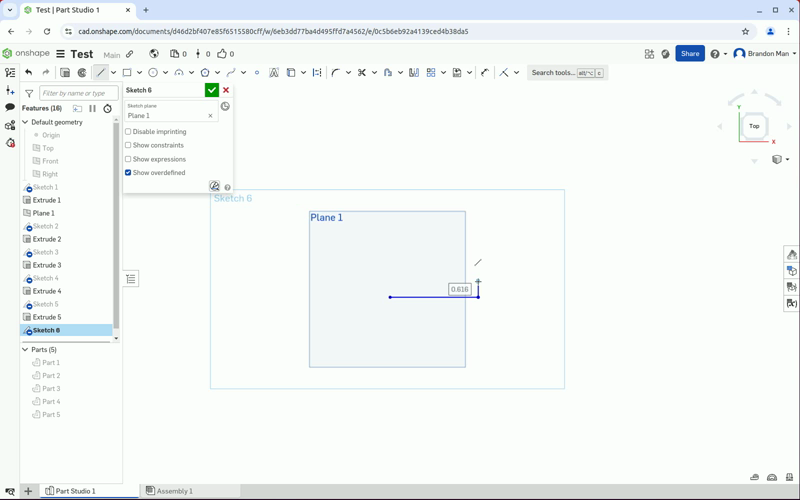
scroll(-6)
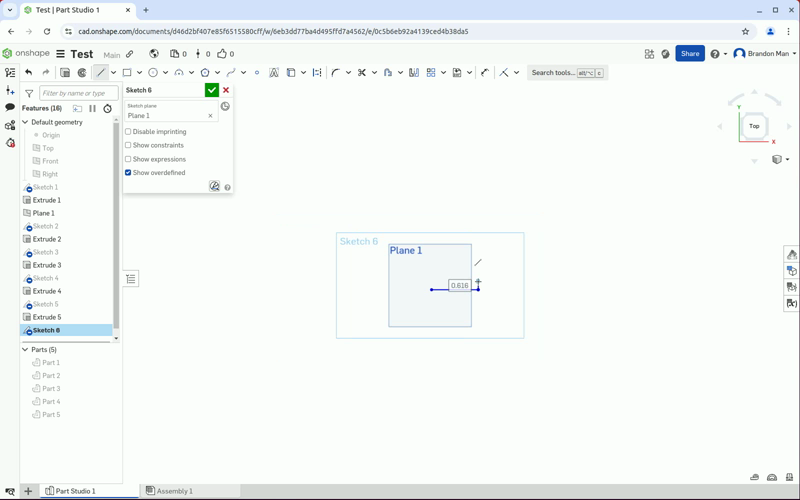
scroll(-6)
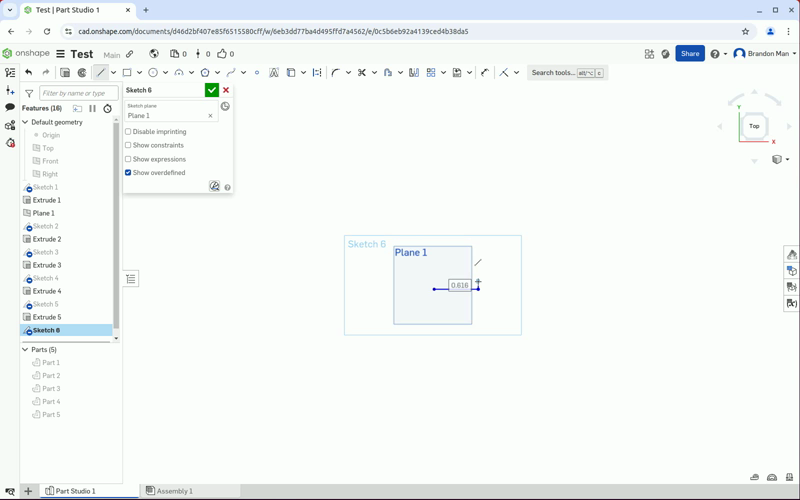
scroll(-6)
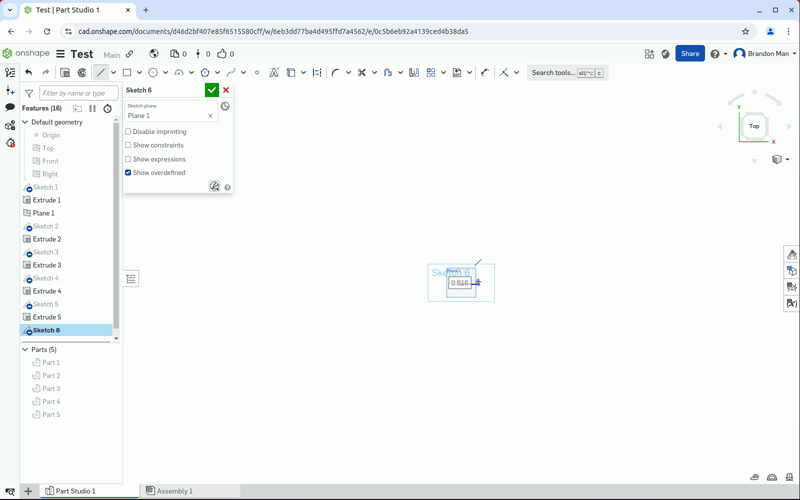
key_up(shift)
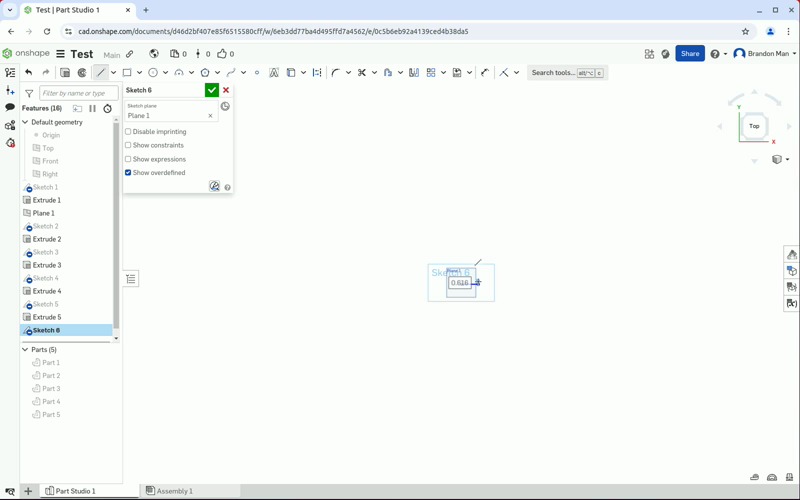
key_down(shift)
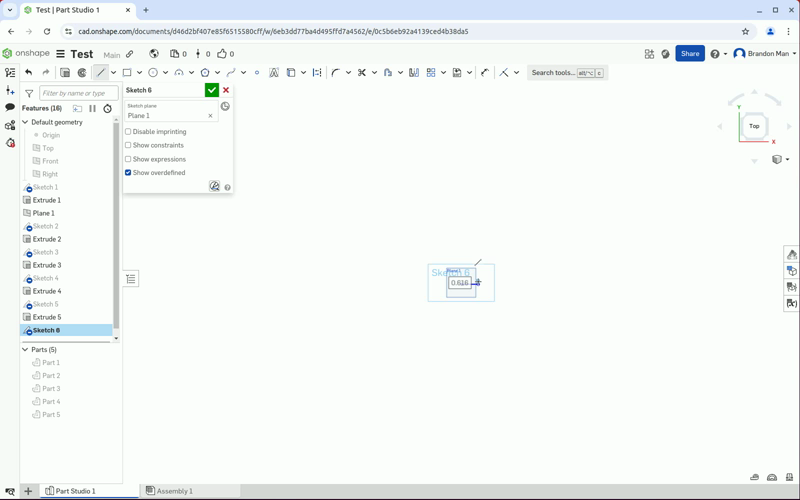
mouse_move(508, 281)
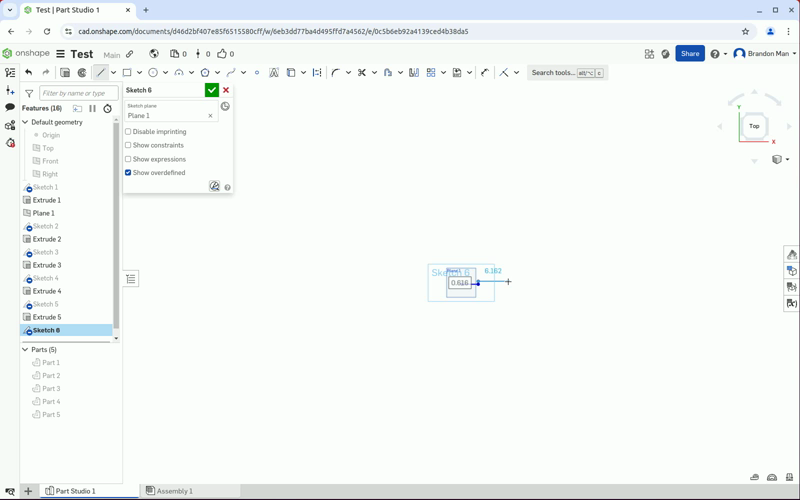
mouse_move(461, 281)
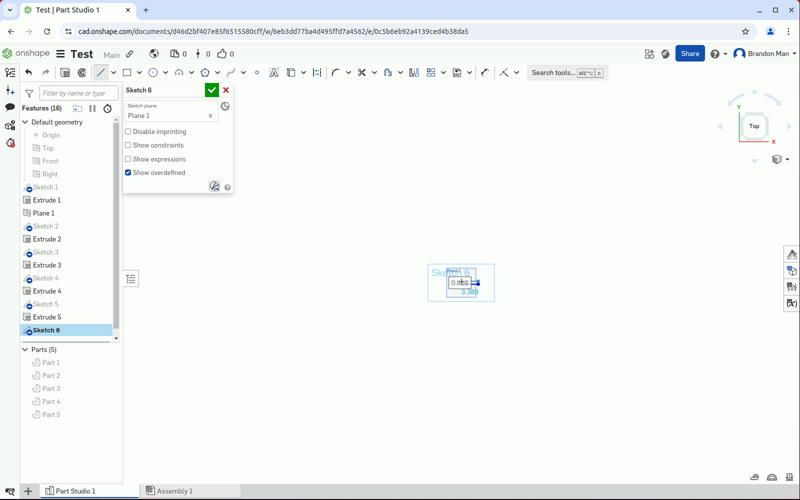
scroll(6)
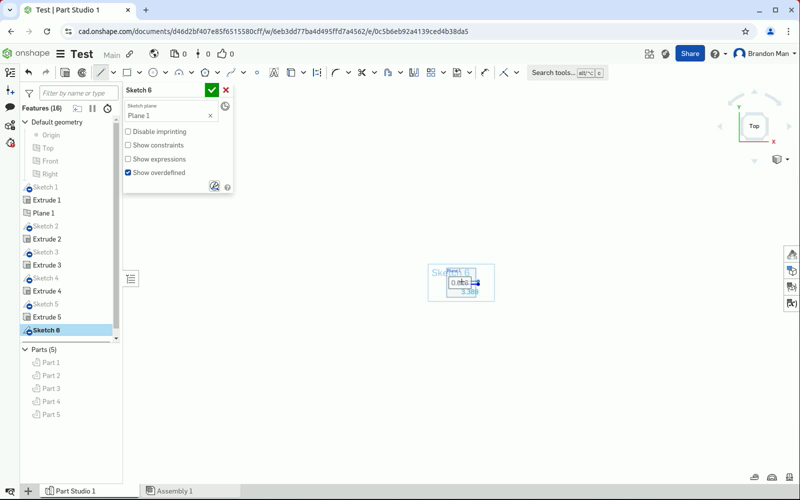
scroll(6)
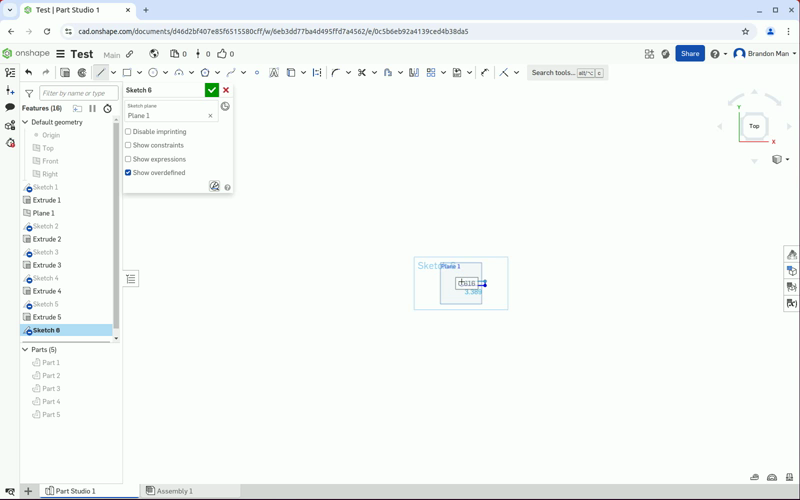
scroll(6)
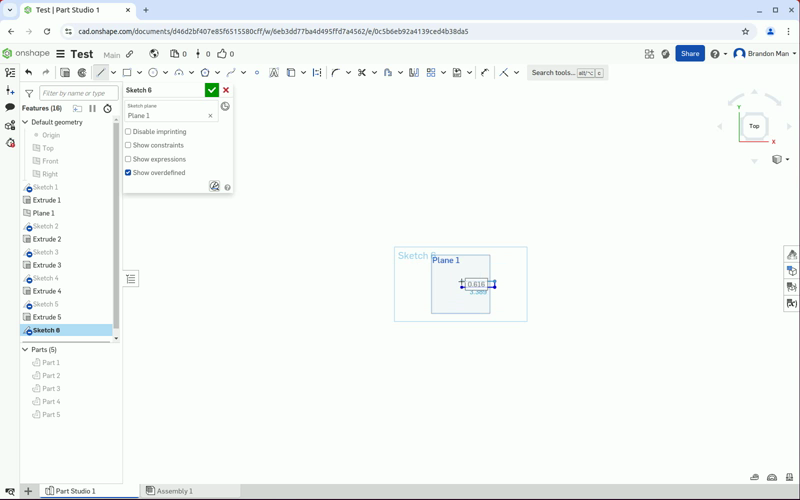
scroll(6)
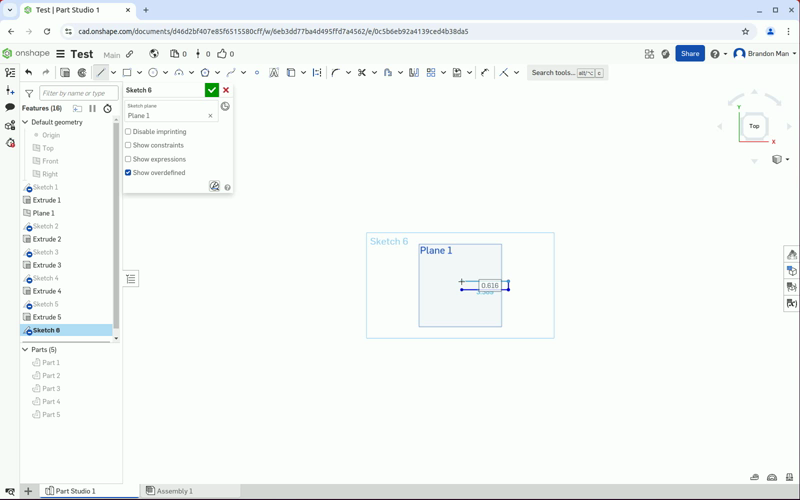
scroll(6)
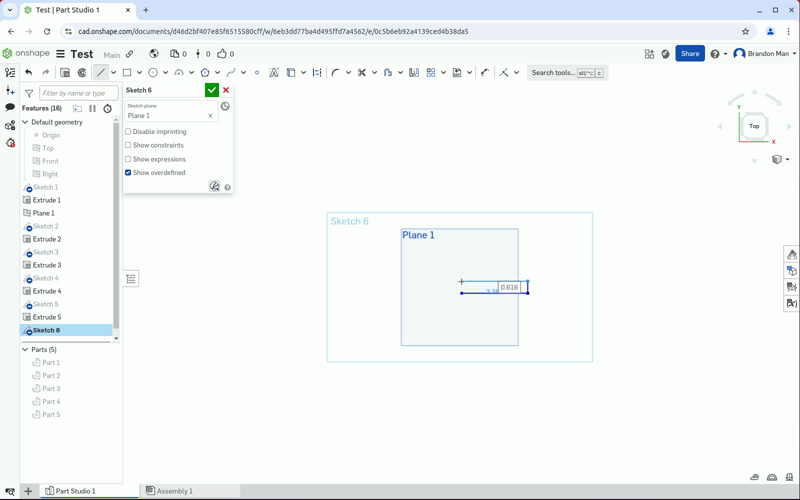
scroll(6)
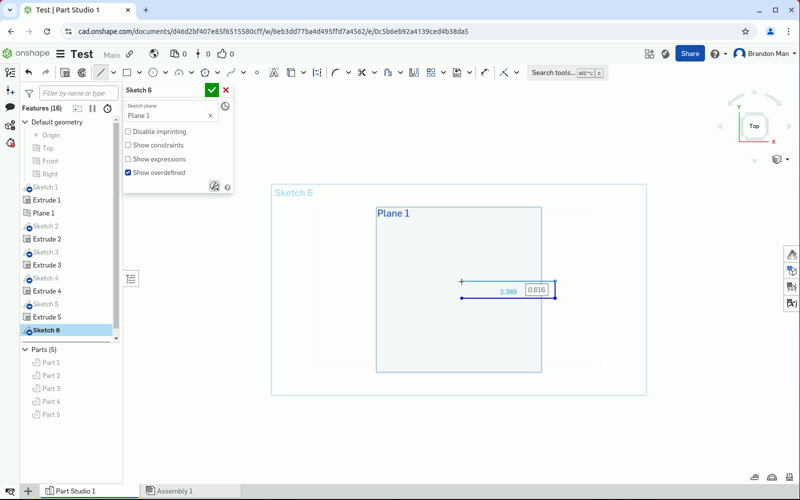
scroll(6)
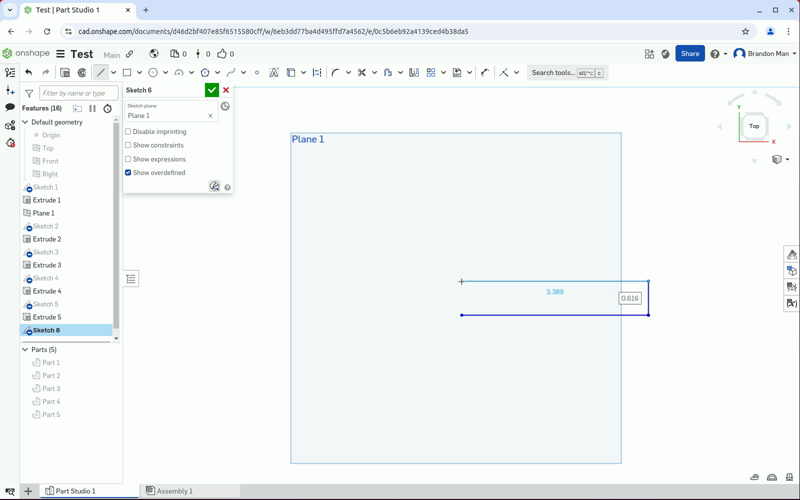
click(461, 281)
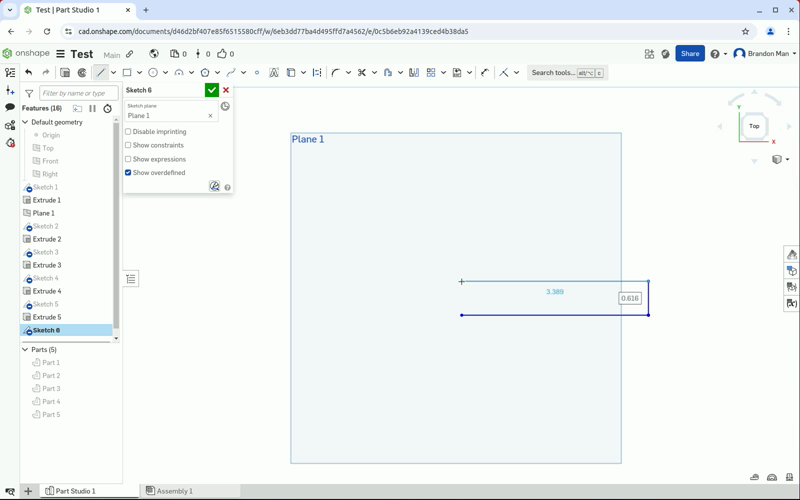
scroll(-6)
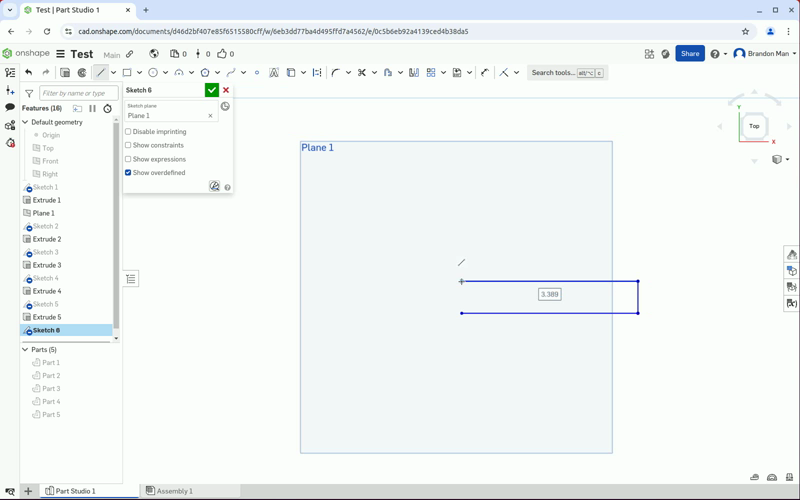
scroll(-6)
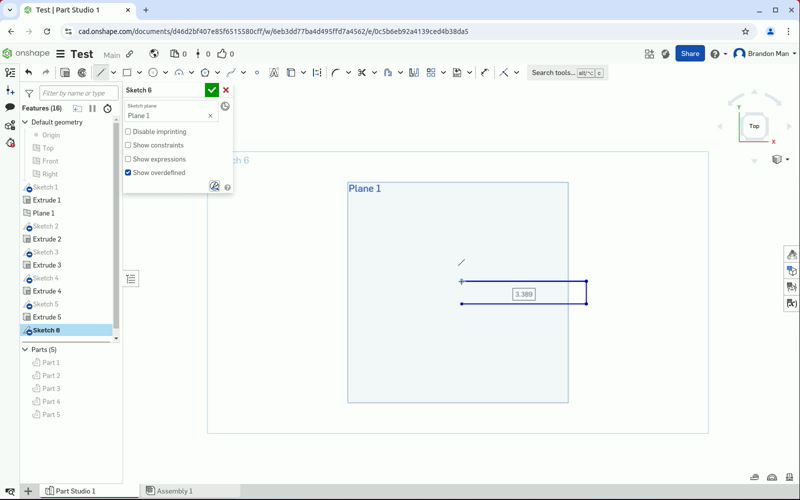
scroll(-6)
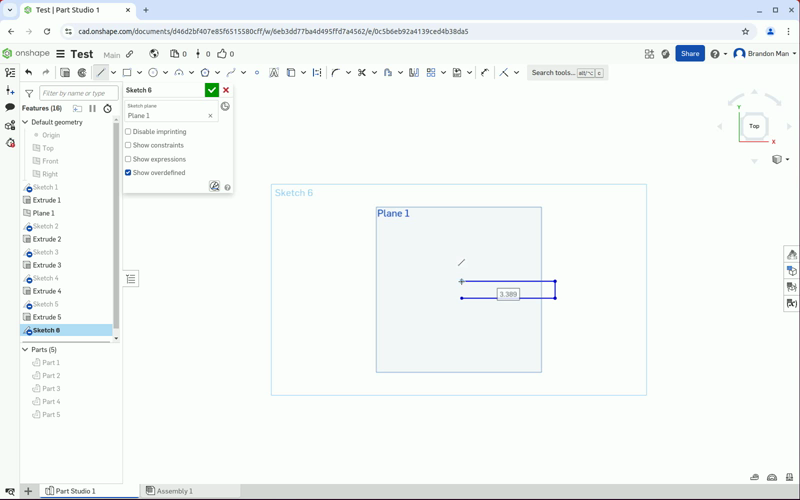
scroll(-6)
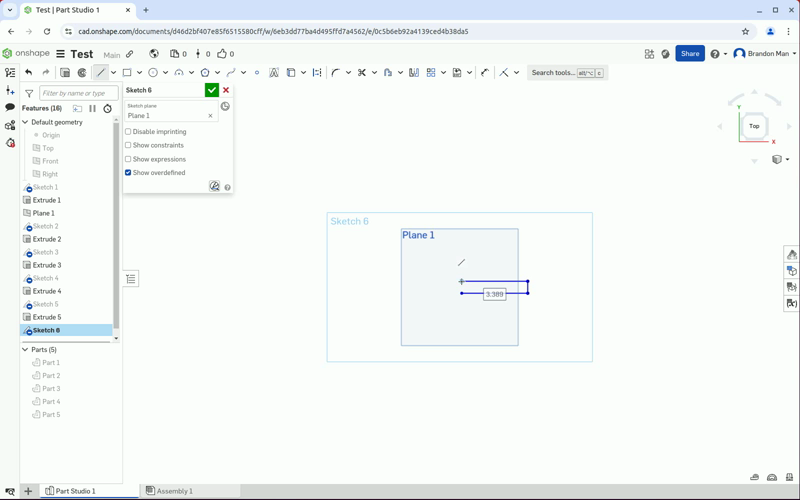
scroll(-6)
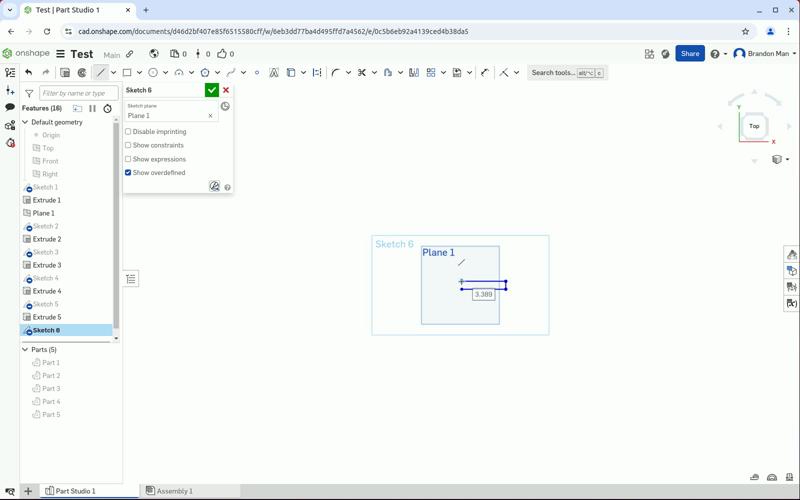
scroll(-6)
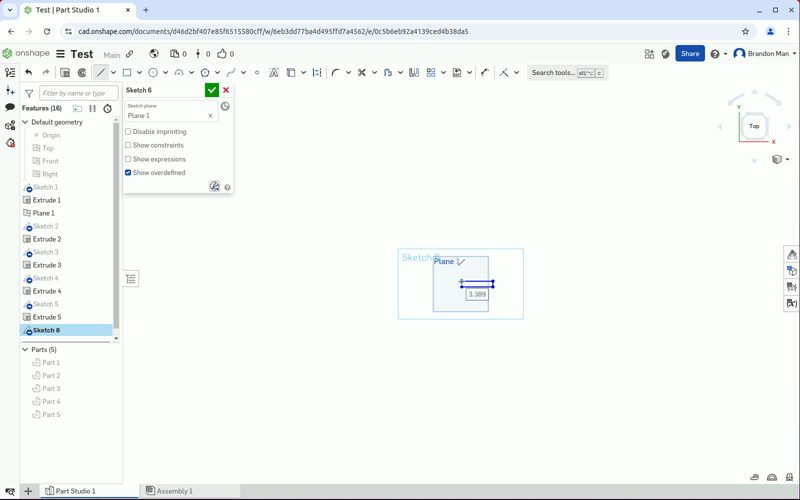
scroll(-6)
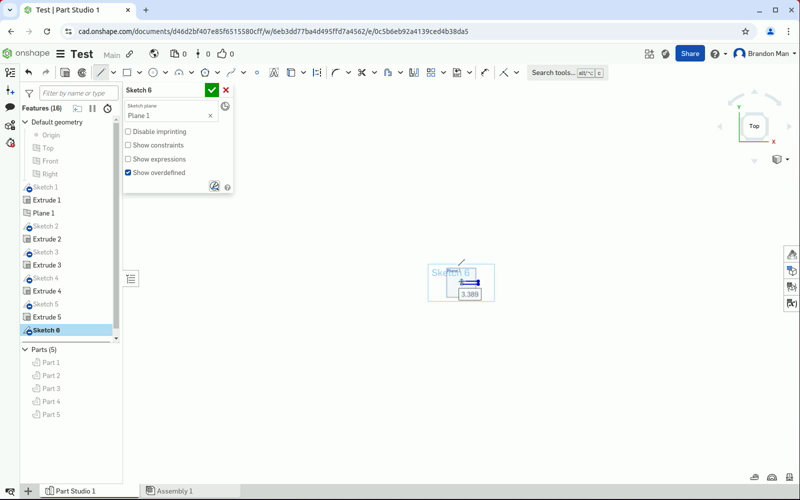
key_up(shift)
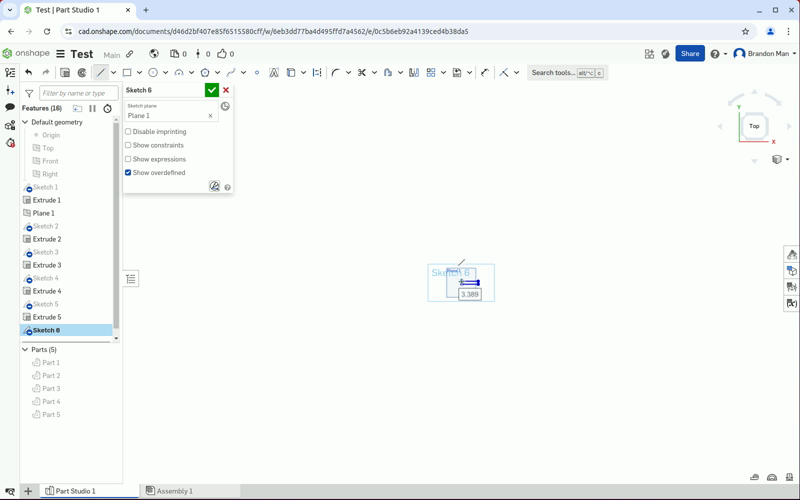
mouse_move(492, 281)
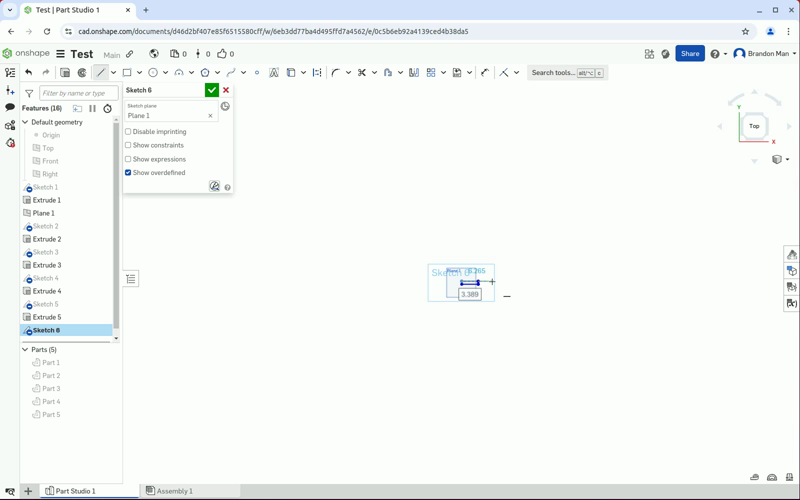
key_down(shift)
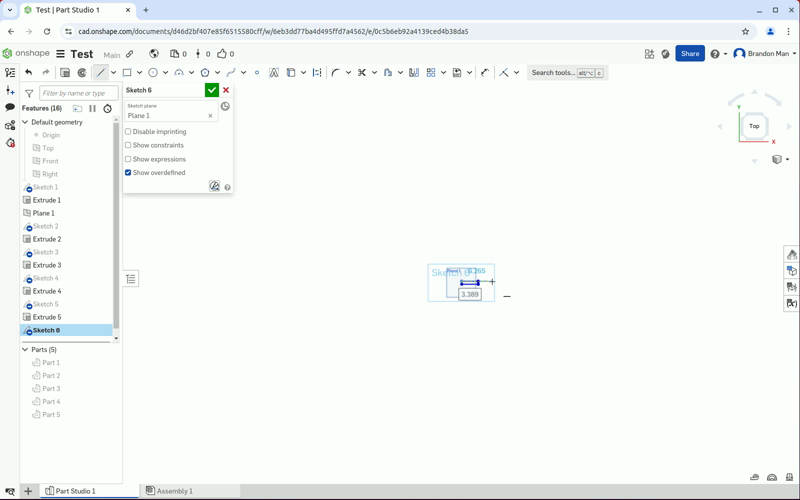
mouse_move(461, 284)
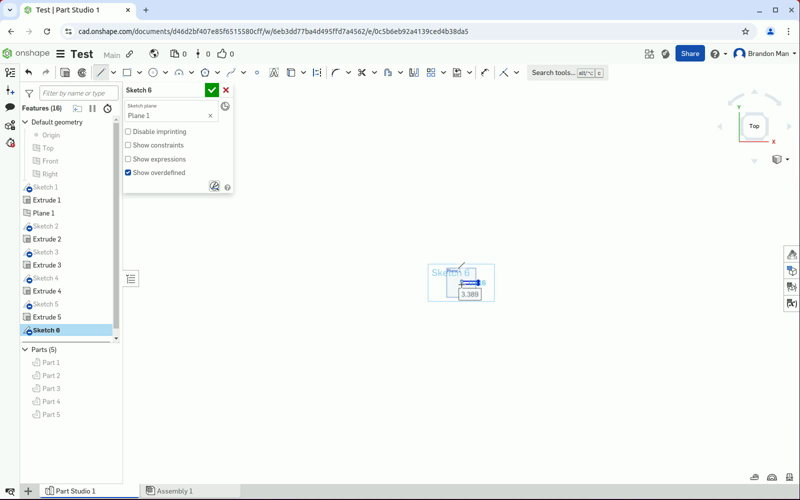
scroll(6)
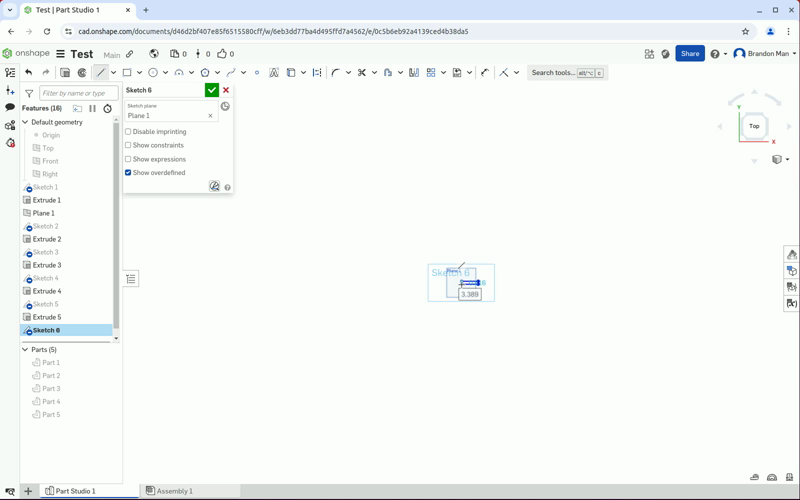
scroll(6)
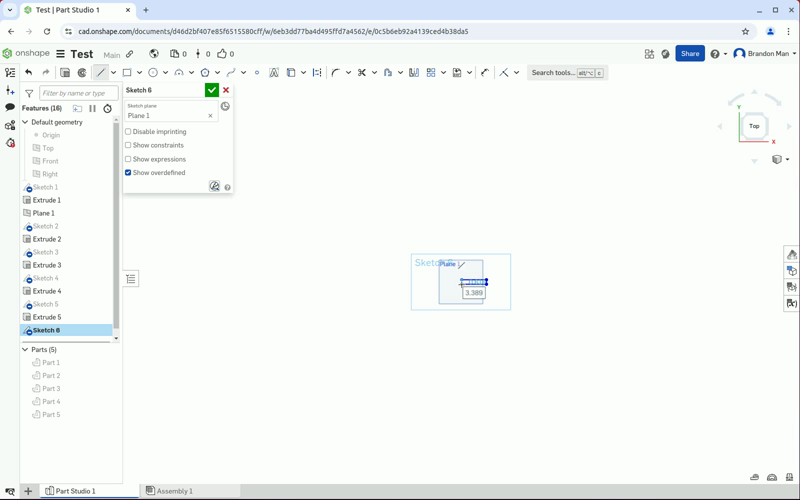
scroll(6)
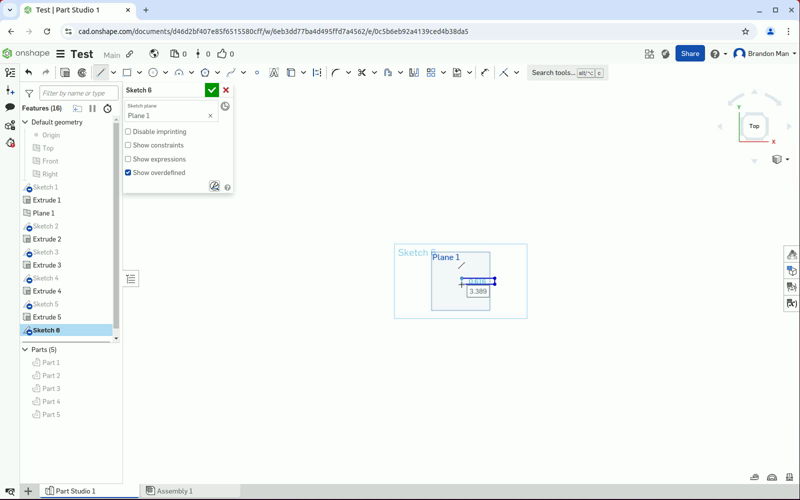
scroll(6)
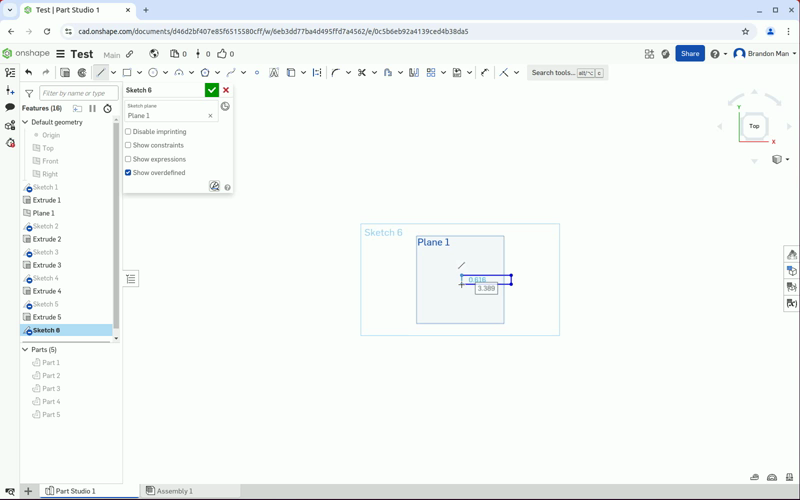
scroll(6)
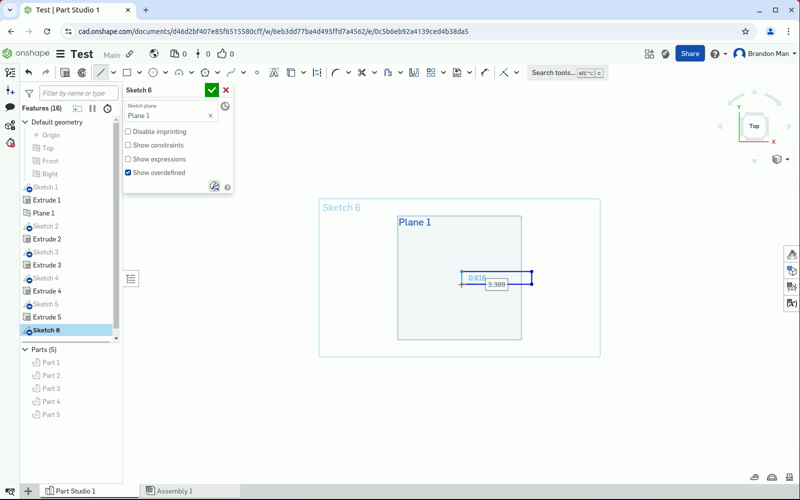
scroll(6)
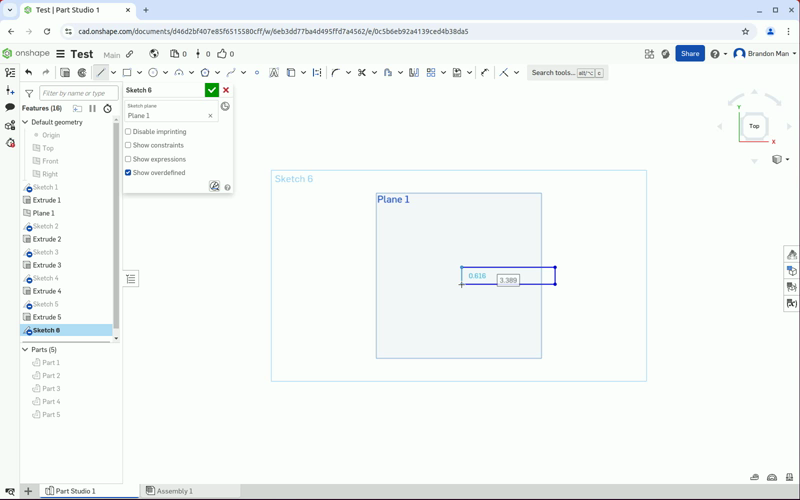
scroll(6)
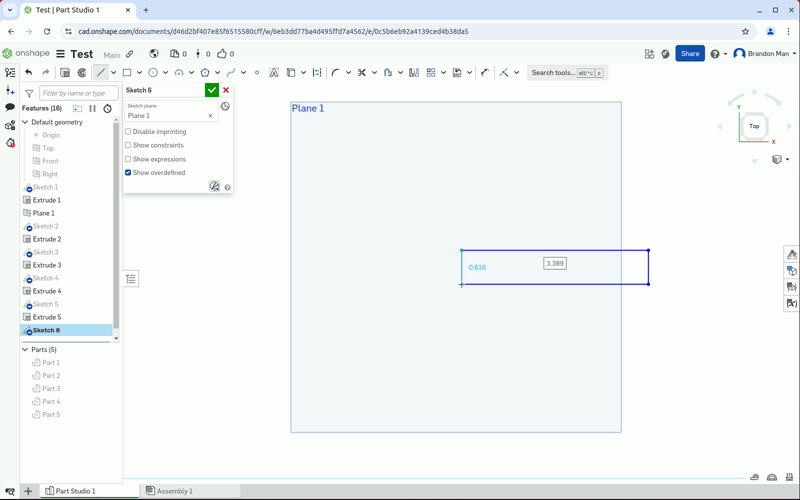
key_up(shift)
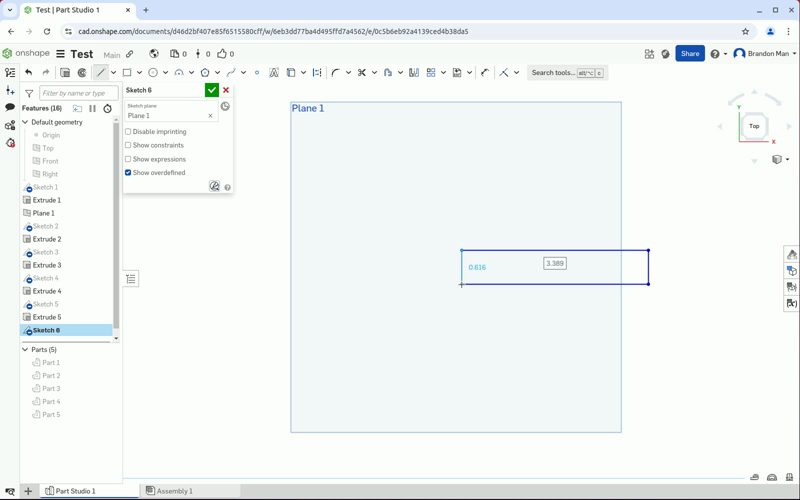
click(461, 284)
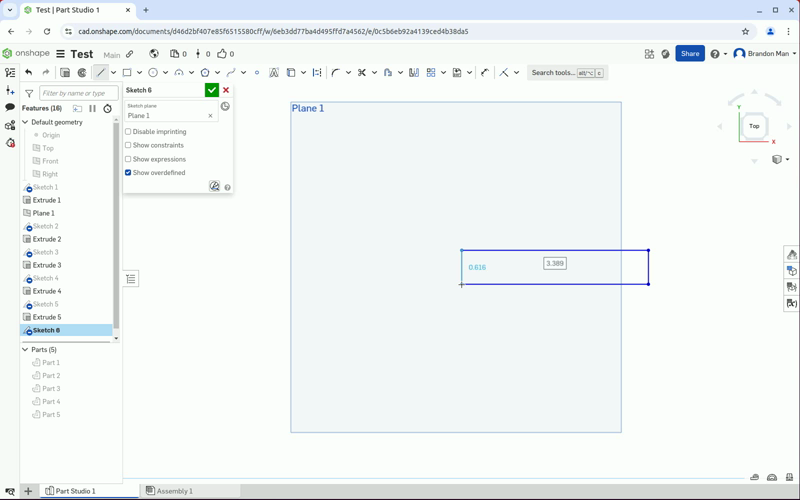
scroll(-6)
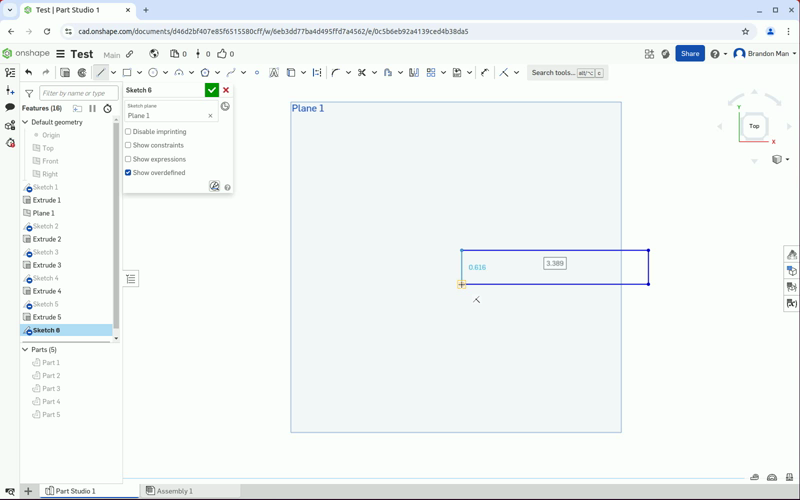
scroll(-6)
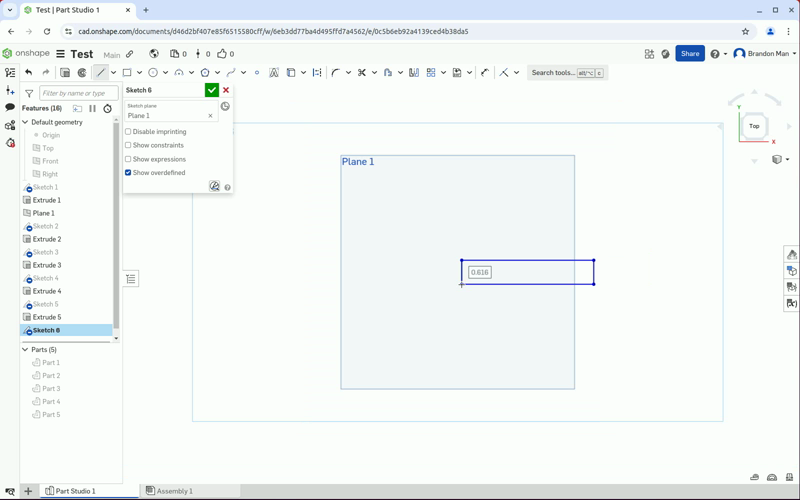
scroll(-6)
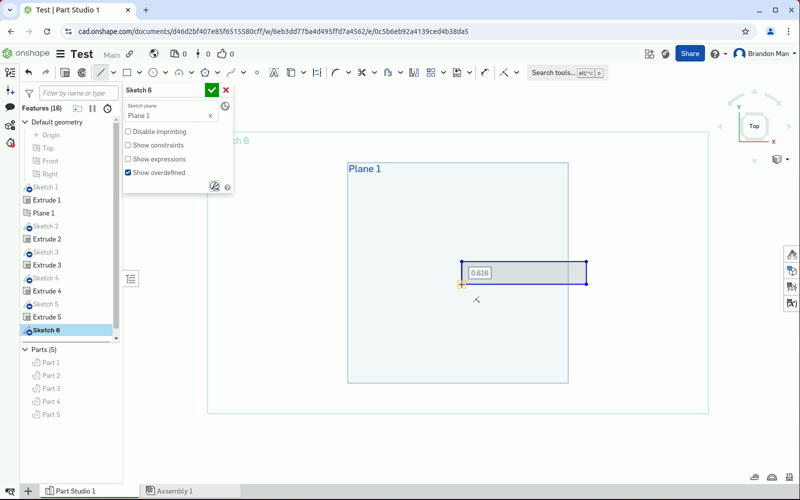
scroll(-6)
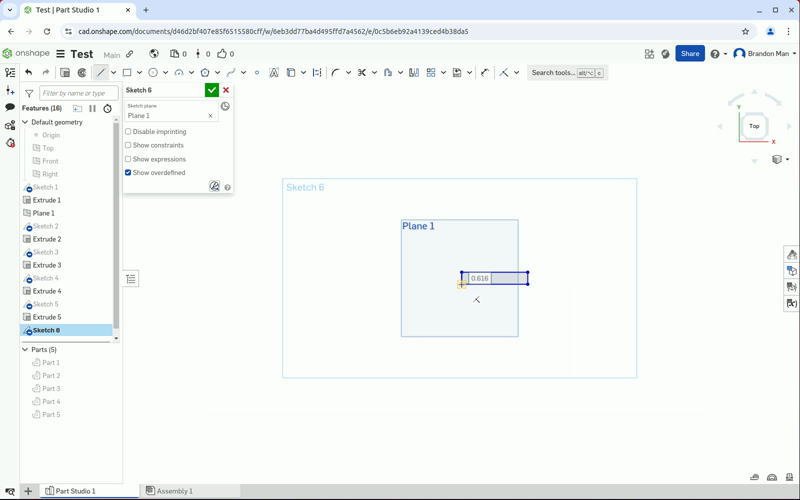
scroll(-6)
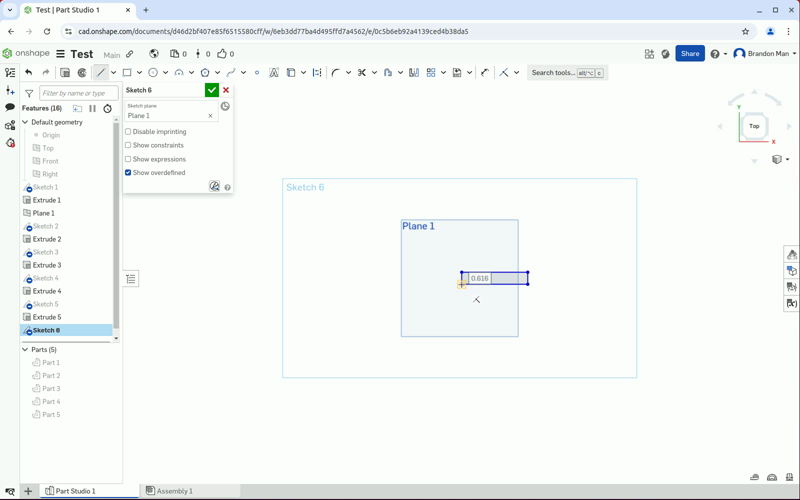
scroll(-6)
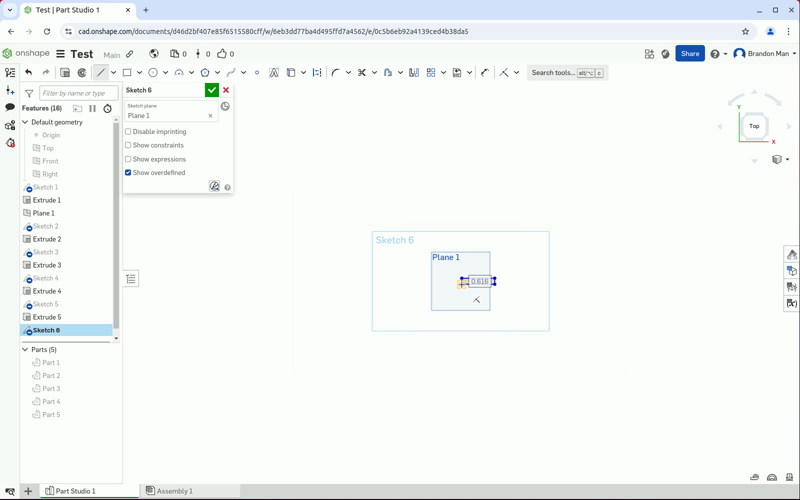
scroll(-6)
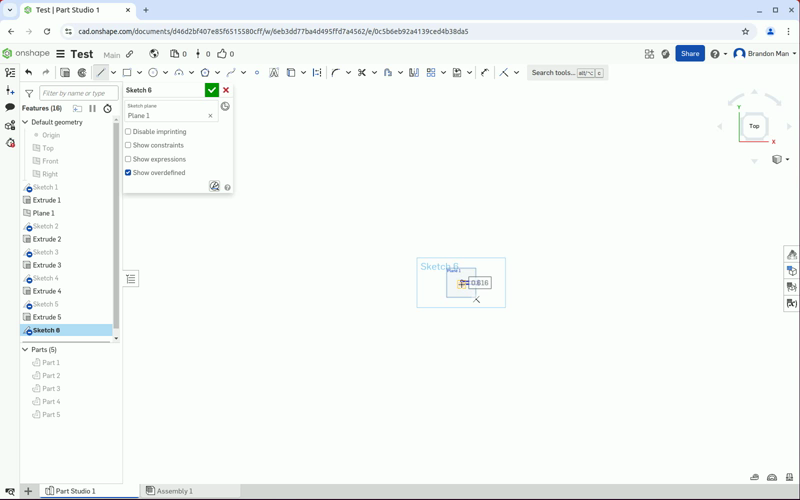
key(esc)
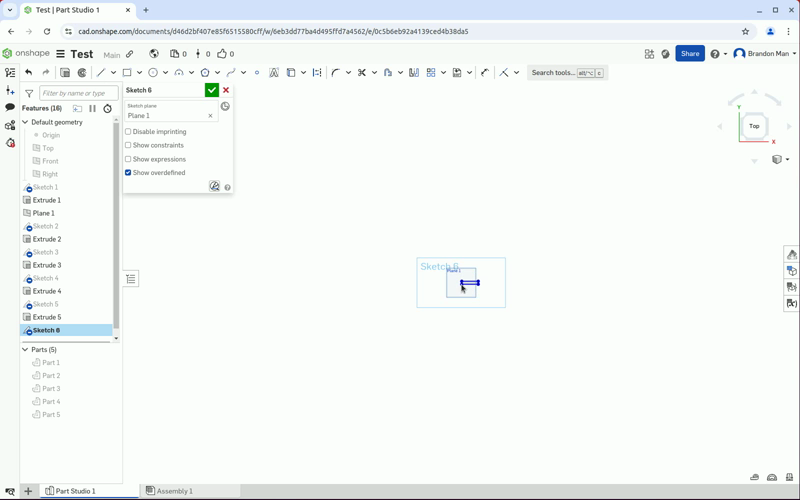
mouse_move(463, 283)
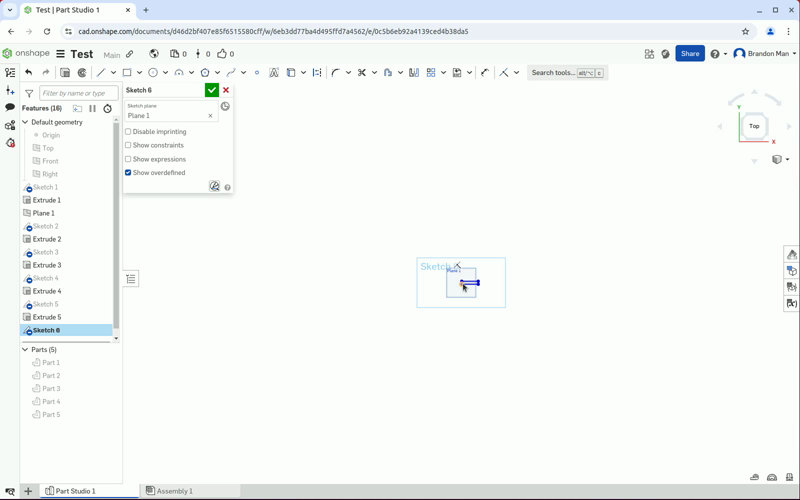
scroll(6)
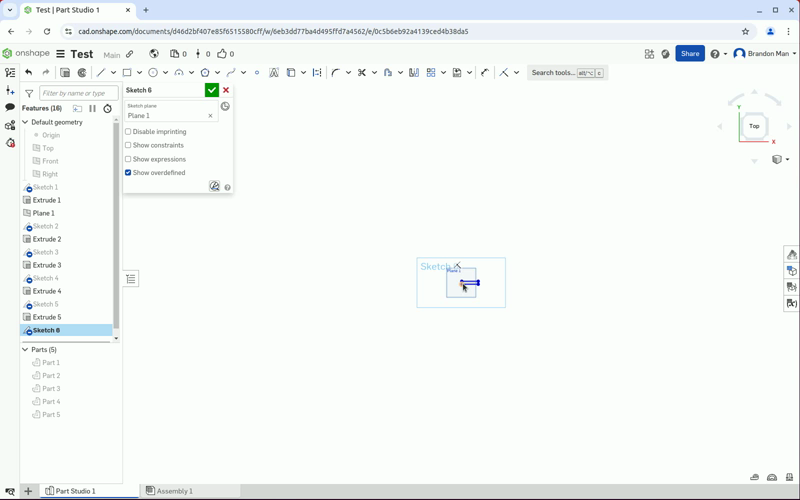
scroll(6)
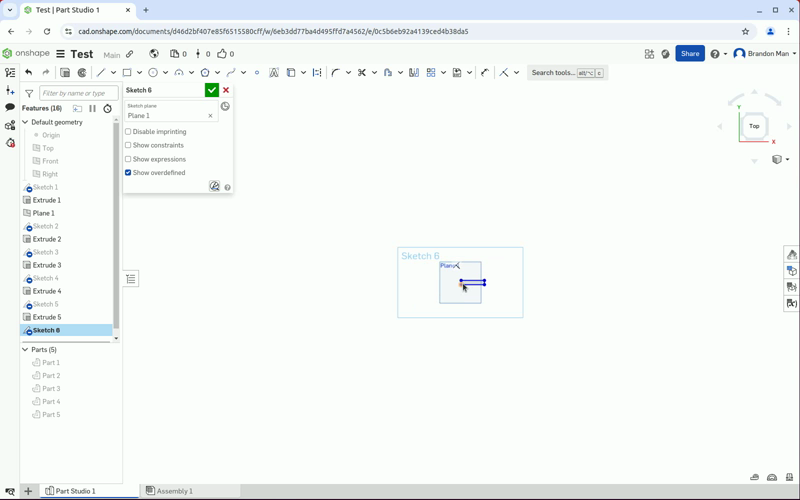
scroll(6)
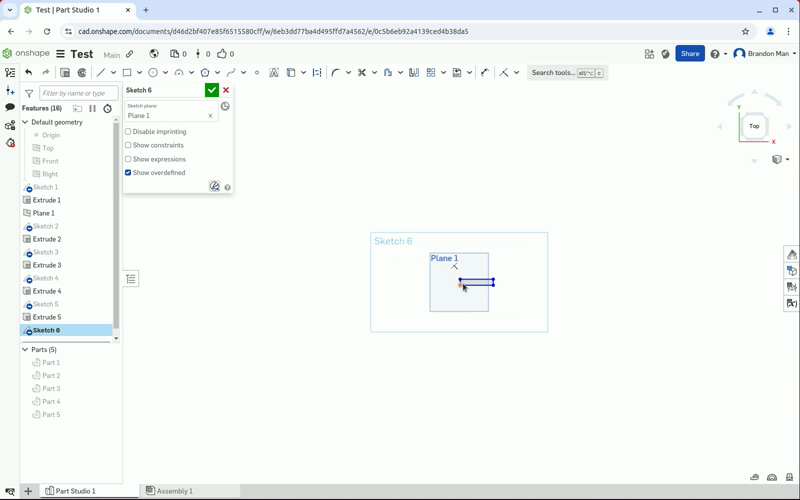
scroll(6)
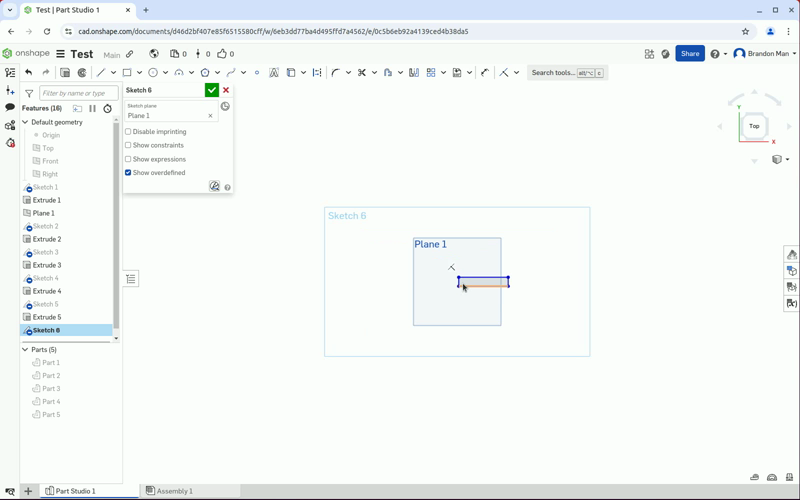
scroll(6)
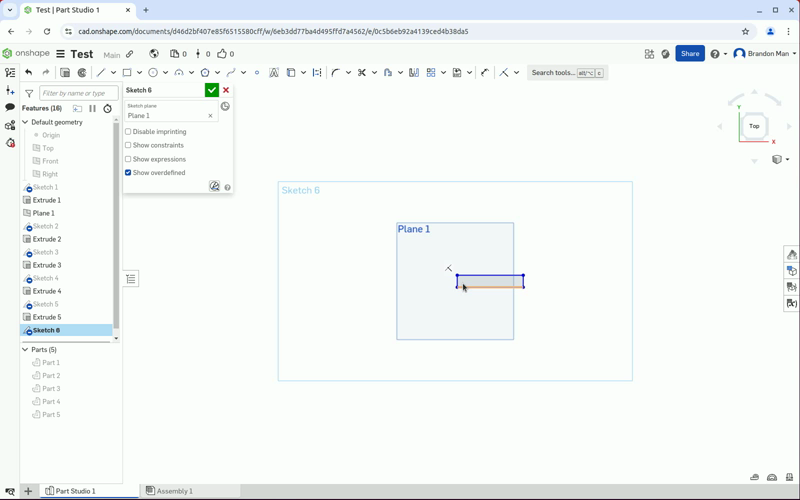
scroll(6)
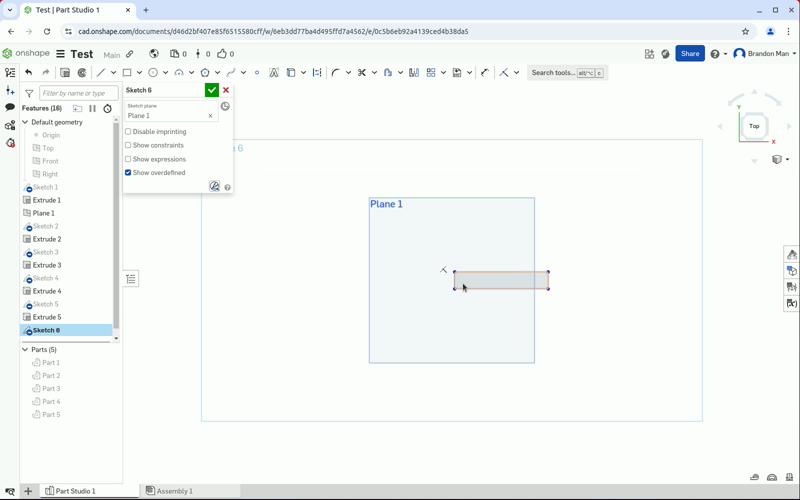
scroll(6)
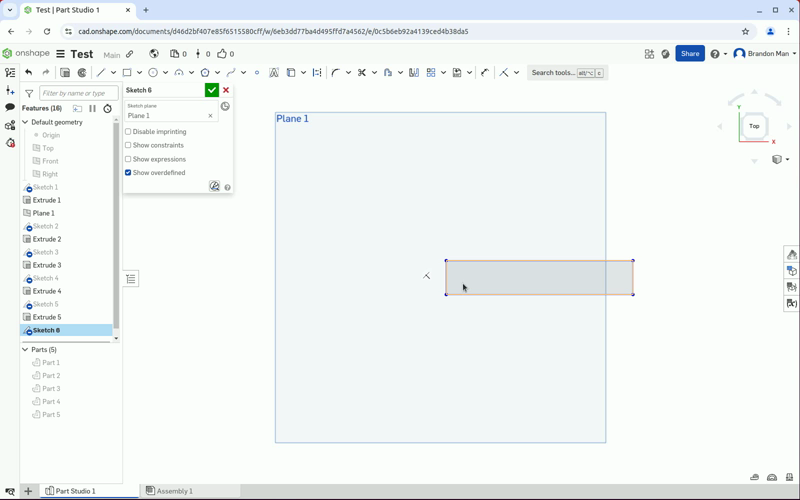
click(463, 283)
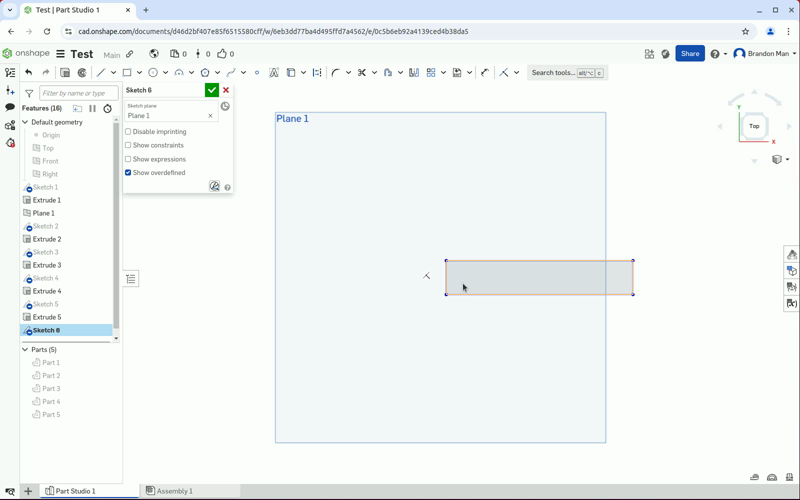
scroll(-6)
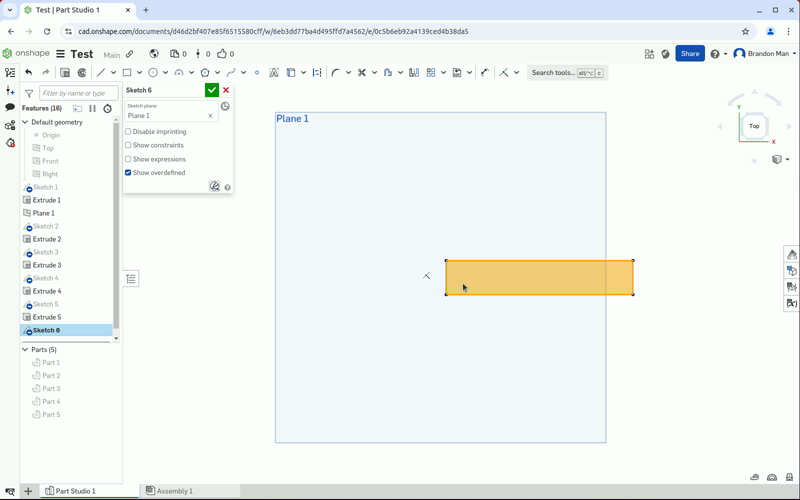
scroll(-6)
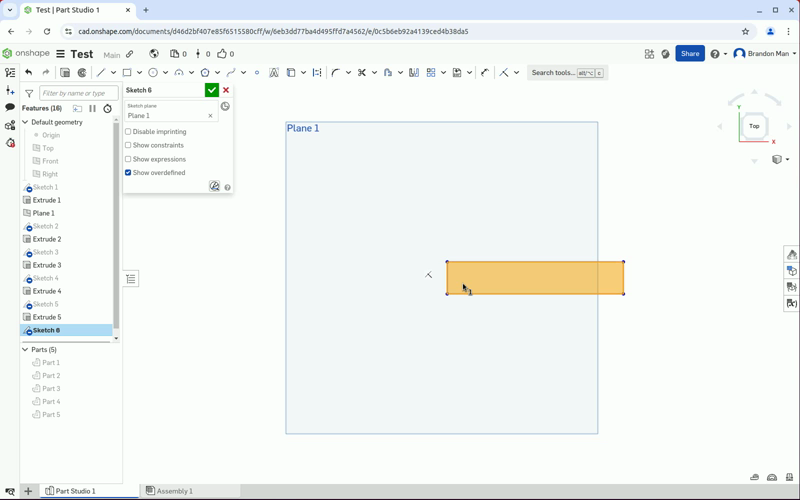
scroll(-6)
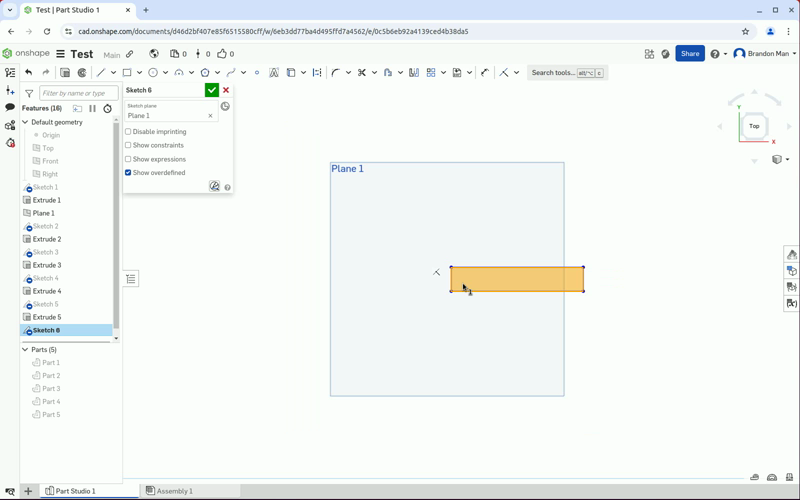
scroll(-6)
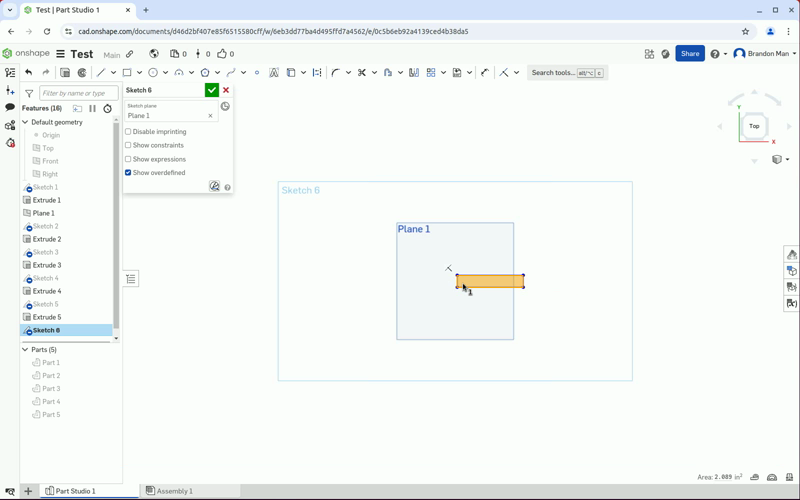
scroll(-6)
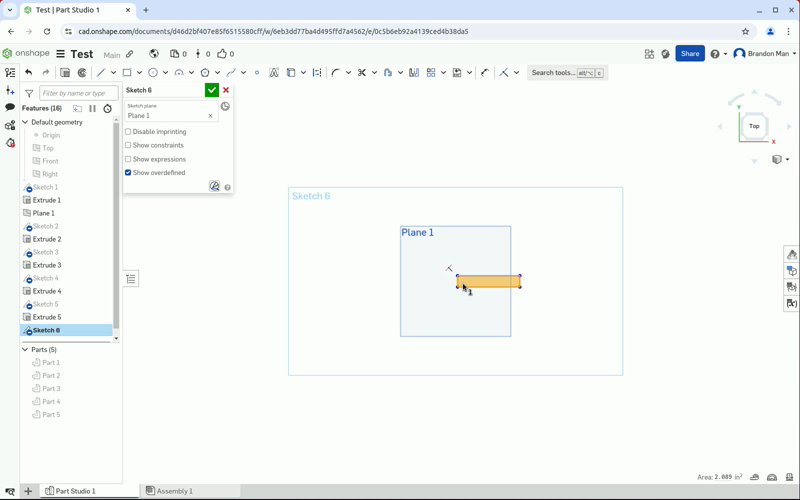
scroll(-6)
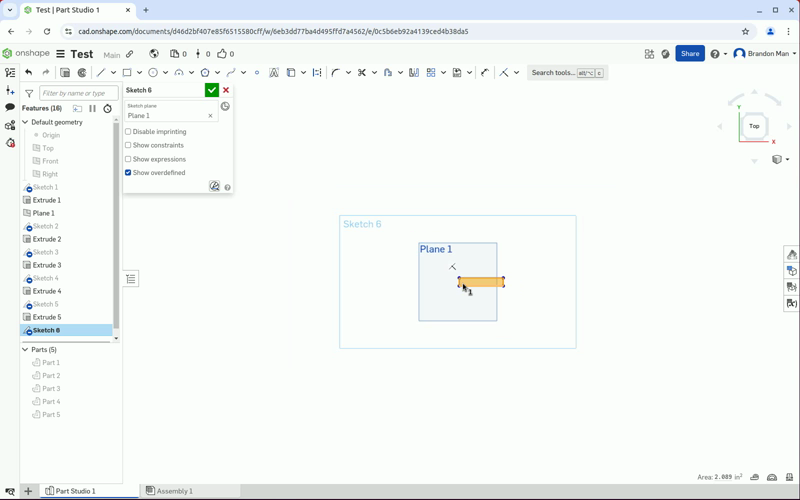
scroll(-6)
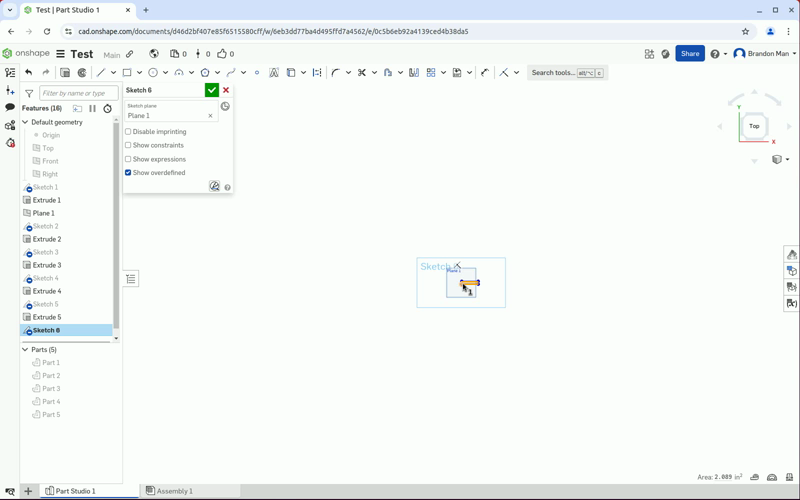
mouse_move(73, 352)
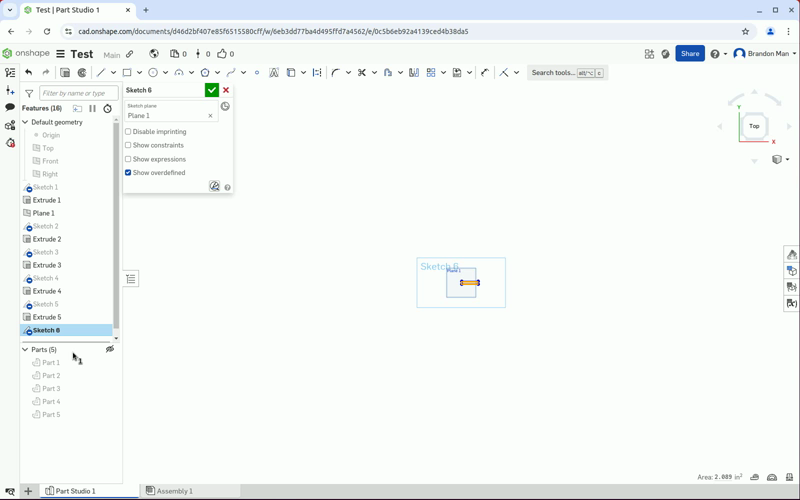
key(shift+y)
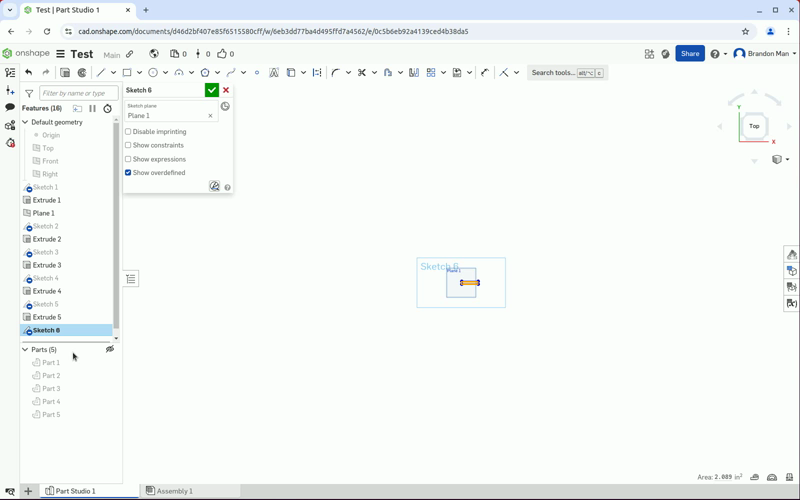
key(shift+e)
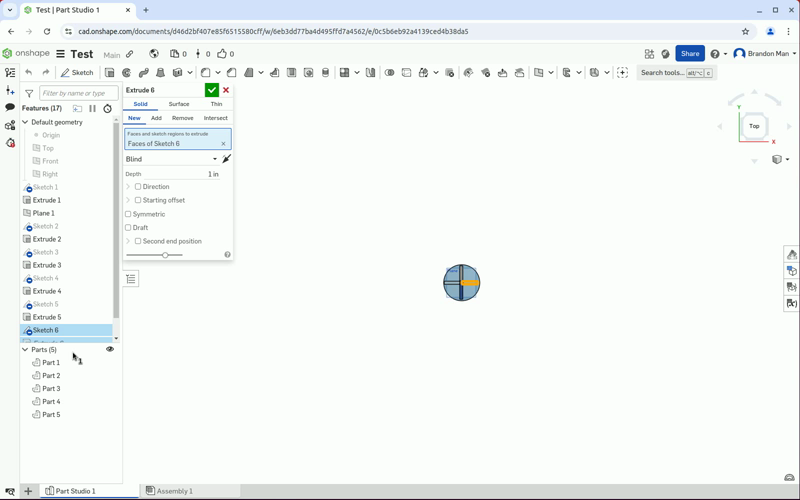
mouse_move(143, 106)
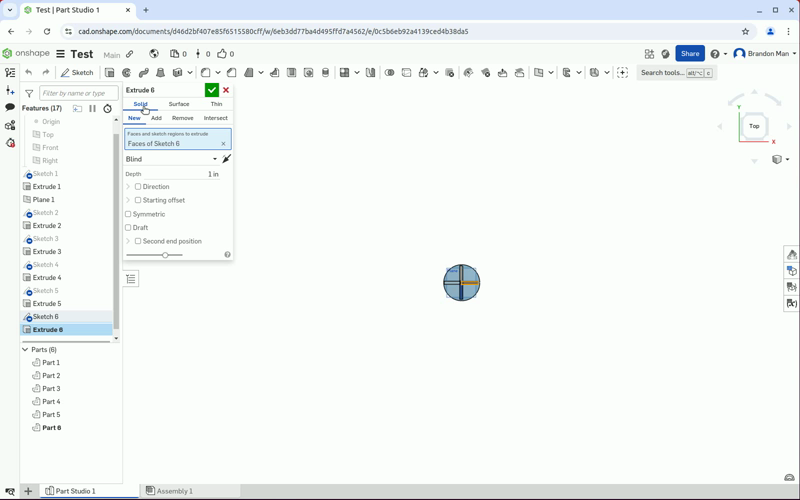
click(143, 106)
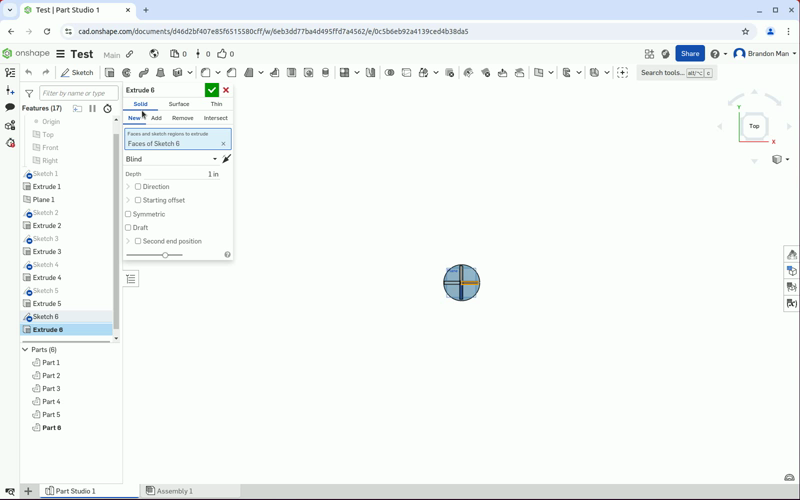
mouse_move(137, 120)
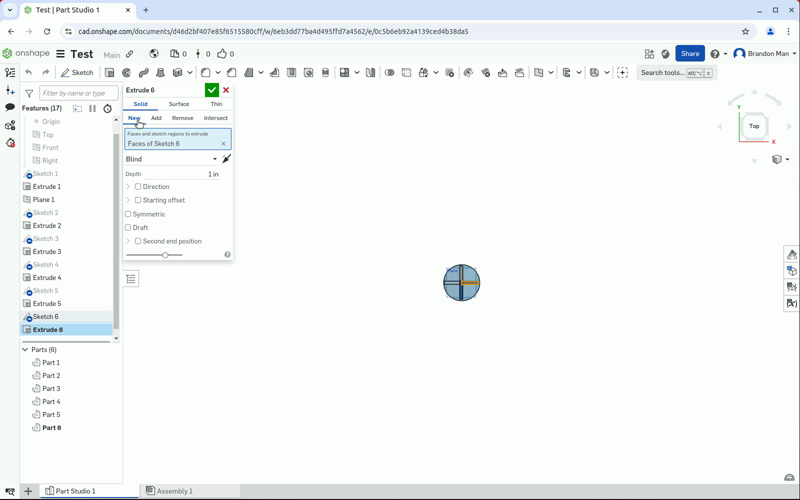
click(137, 120)
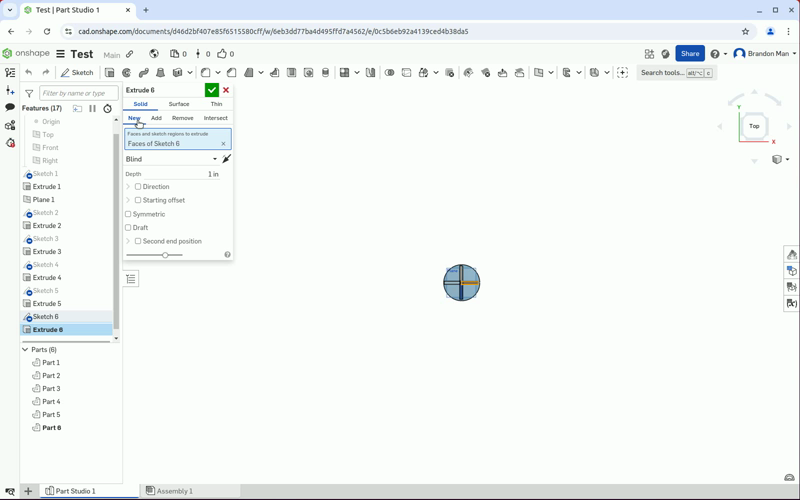
key(tab, 4)
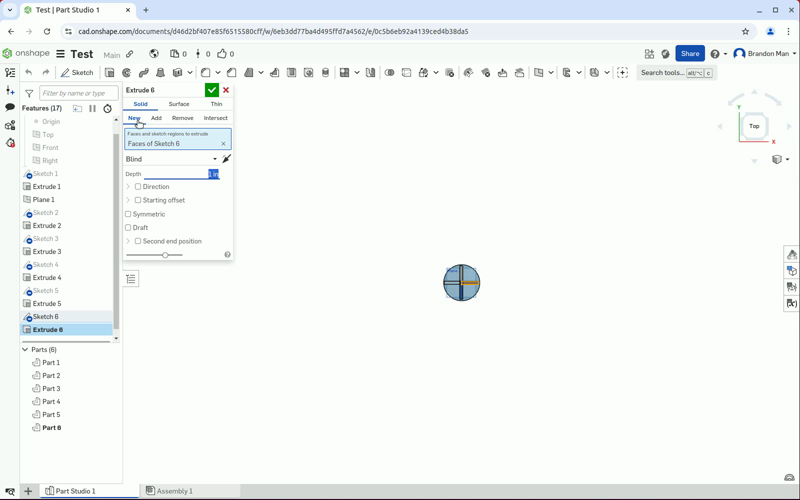
text(21.905)
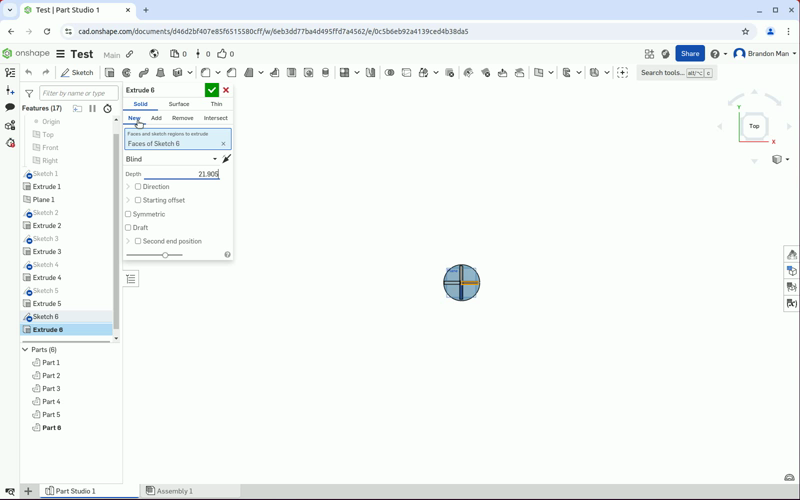
key(enter)
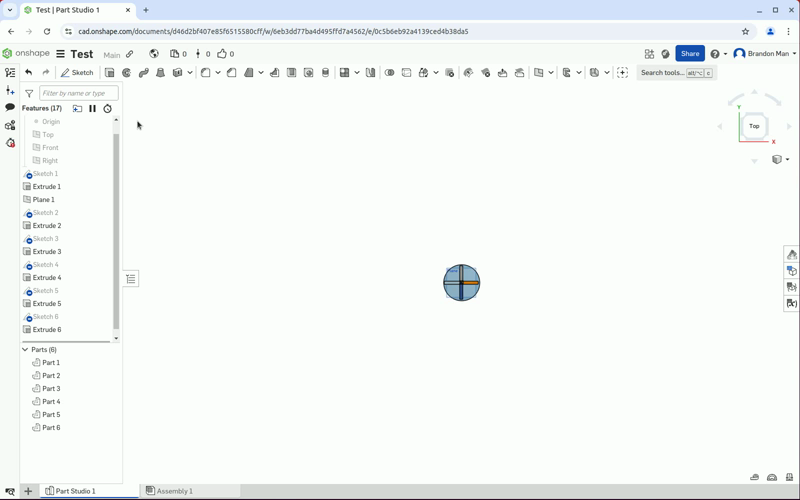
key(shift+h)
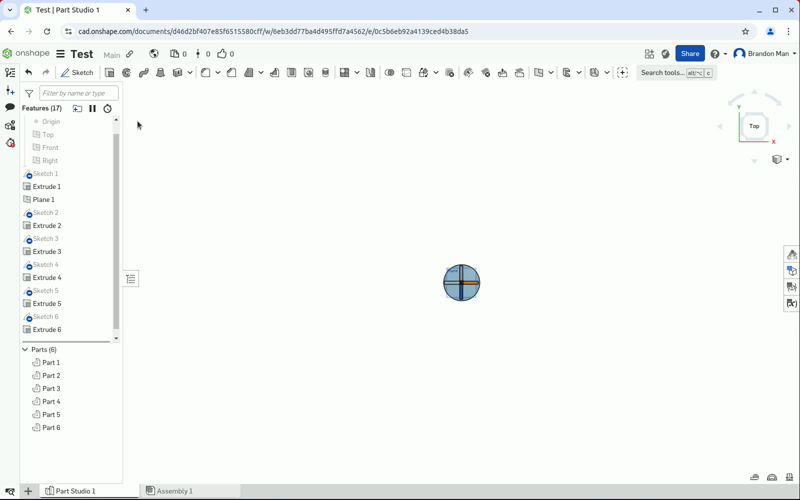
key(shift+h)
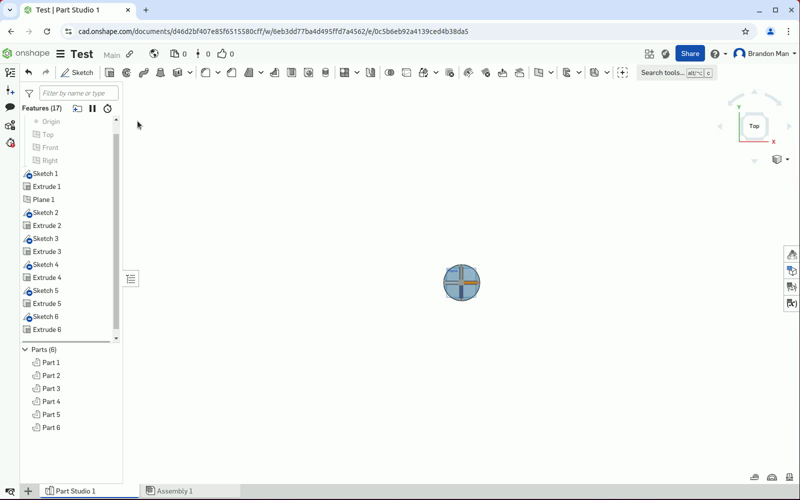
key(shift+7)
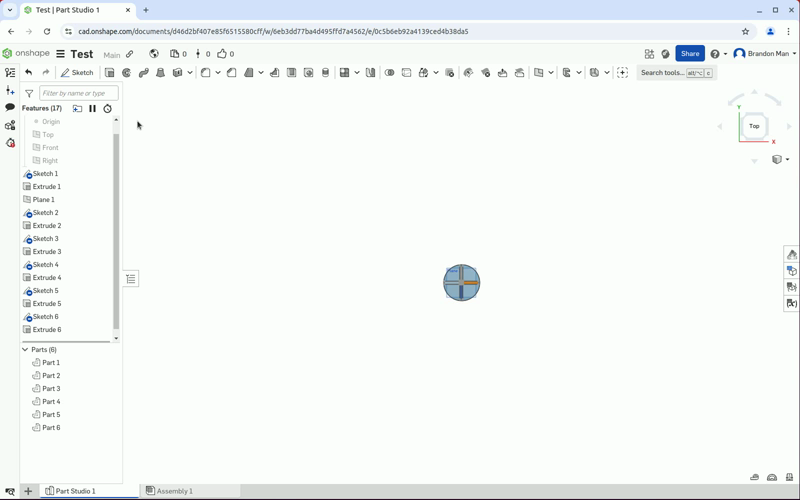
key(up, 3)
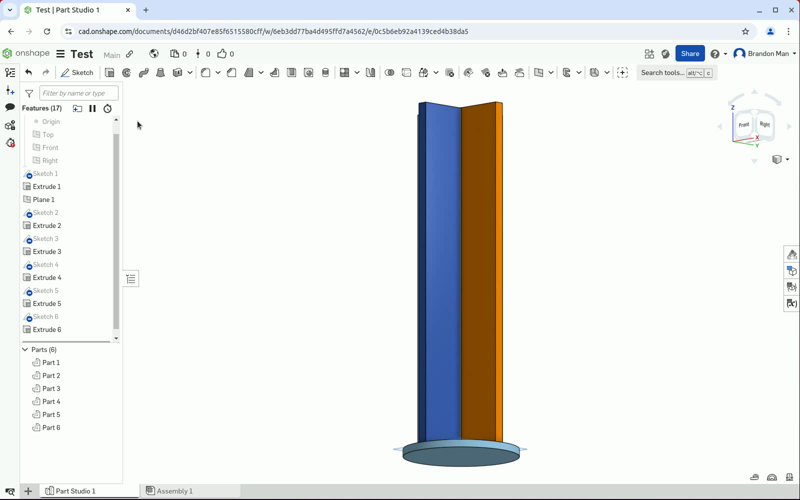
key(left, 3)
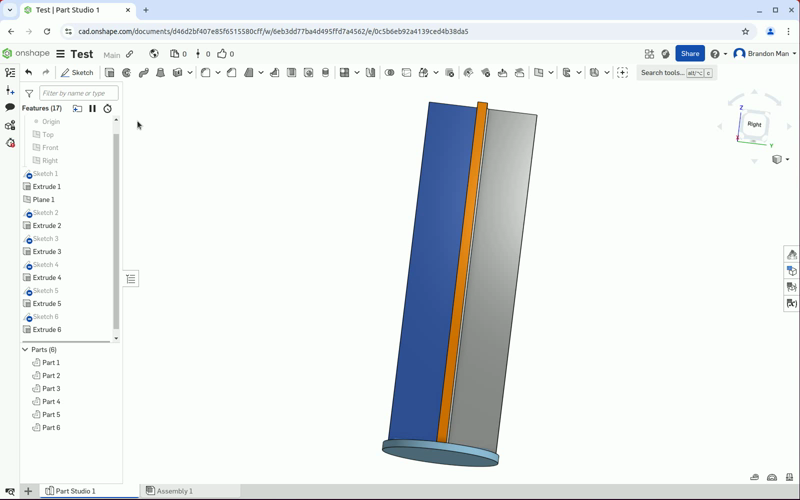
key(right, 3)
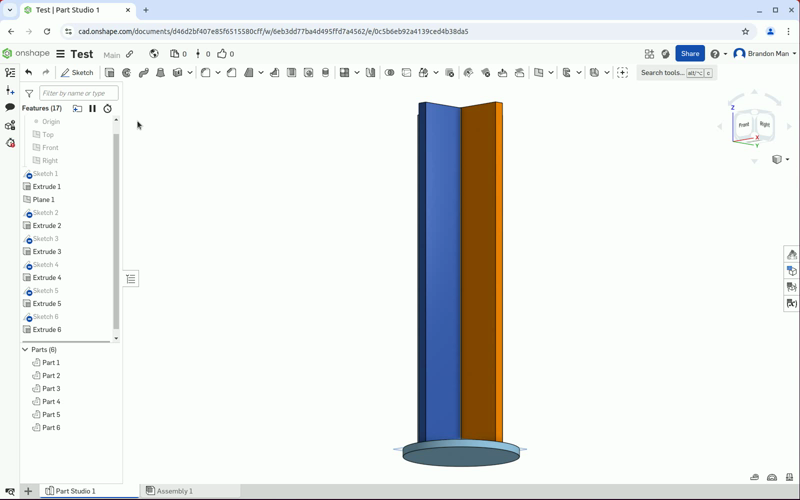
key(down, 3)
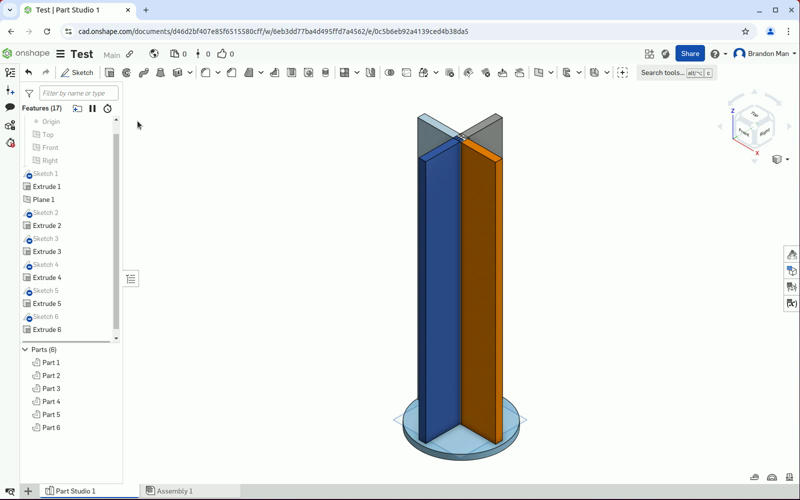
mouse_move(69, 176)
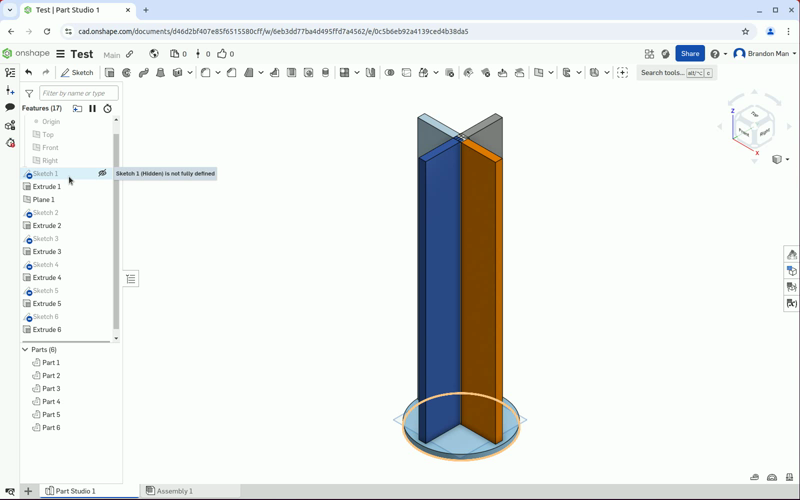
click(69, 176)